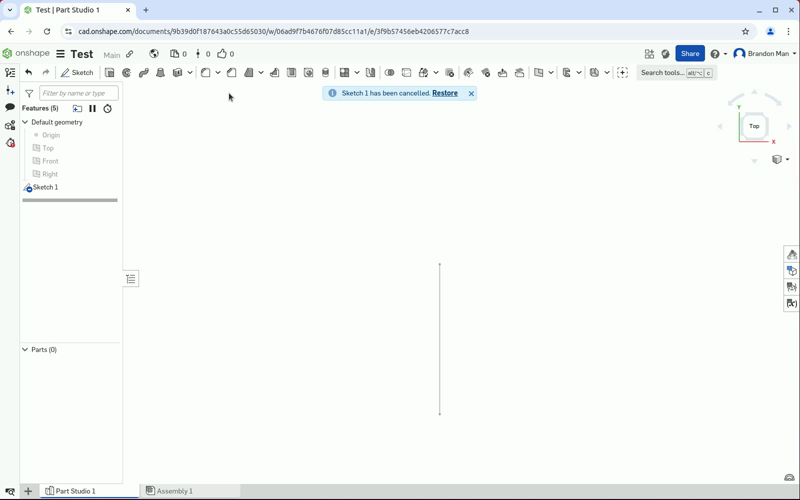
key(shift+h)
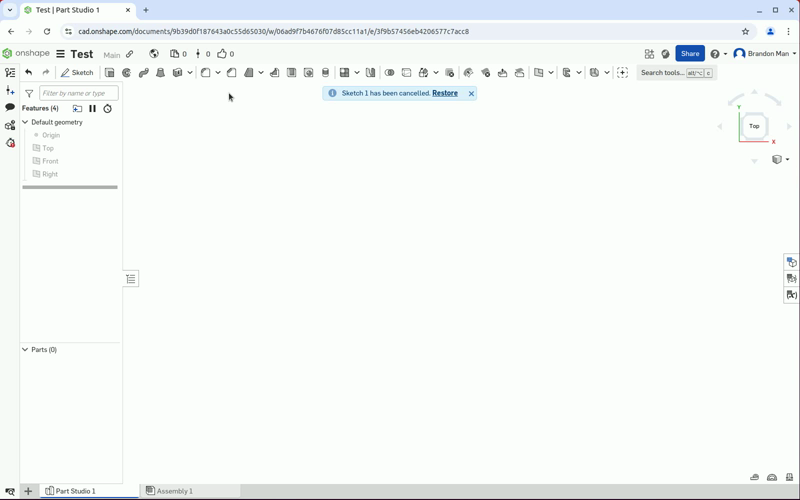
mouse_move(73, 352)
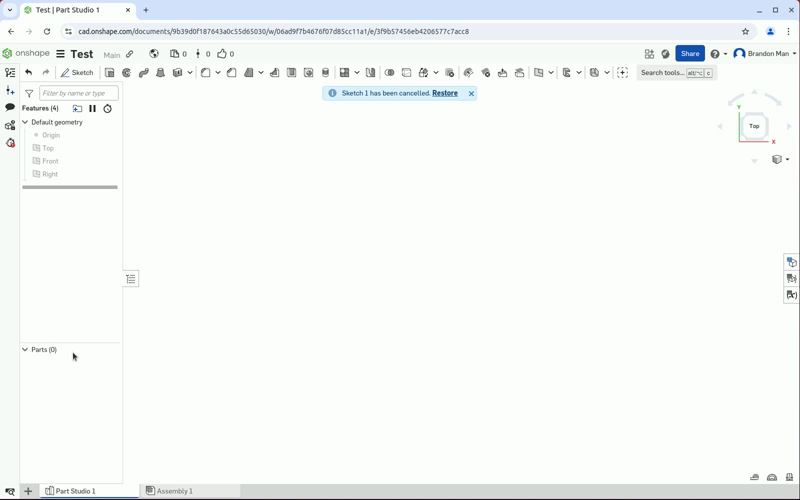
key(y)
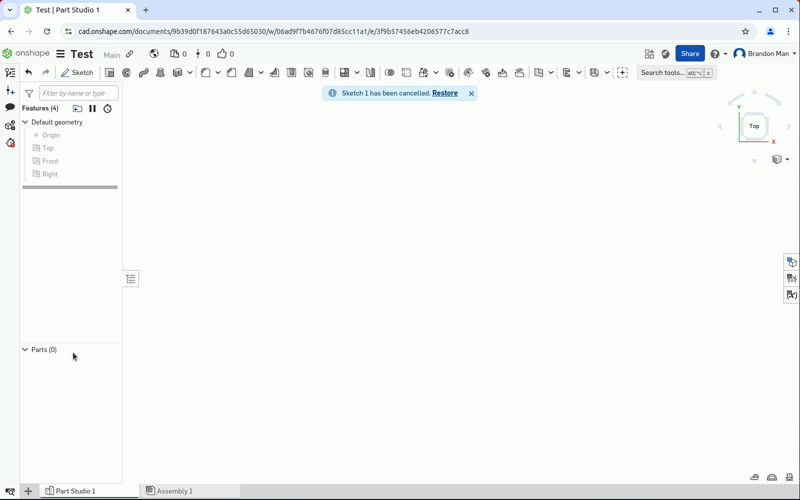
key(shift+p)
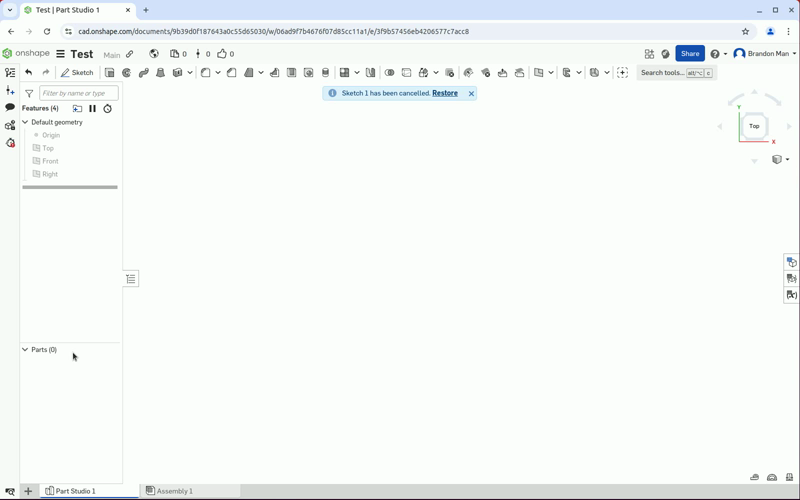
key(space)
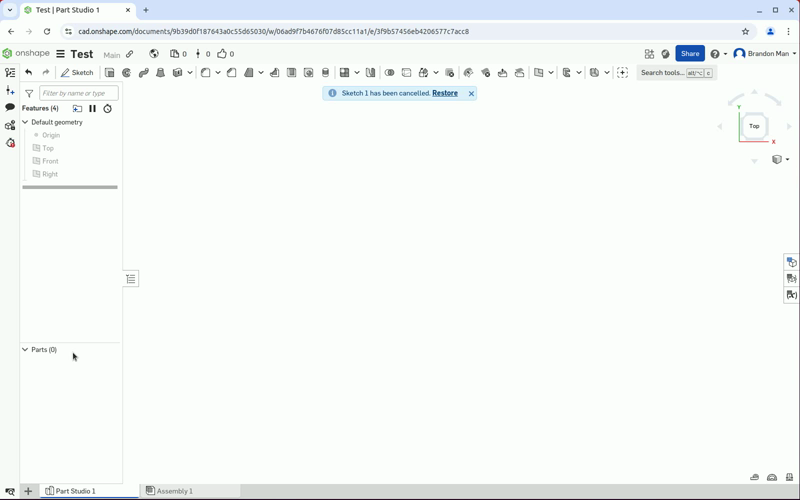
key_down(shift)
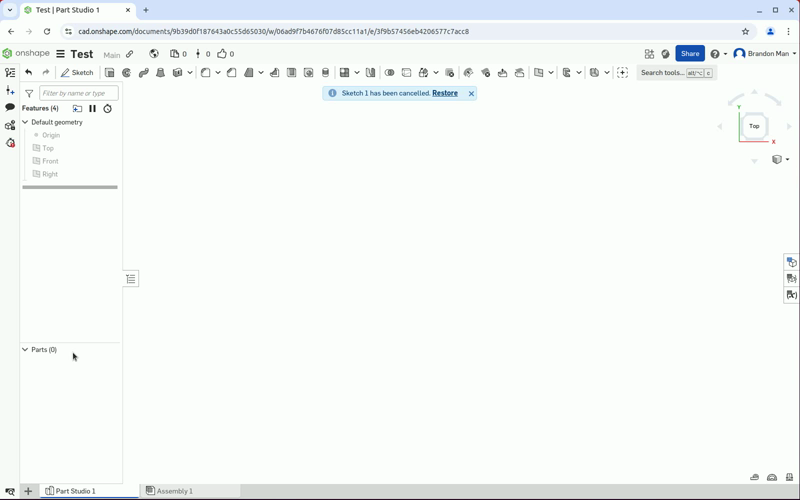
key(up)
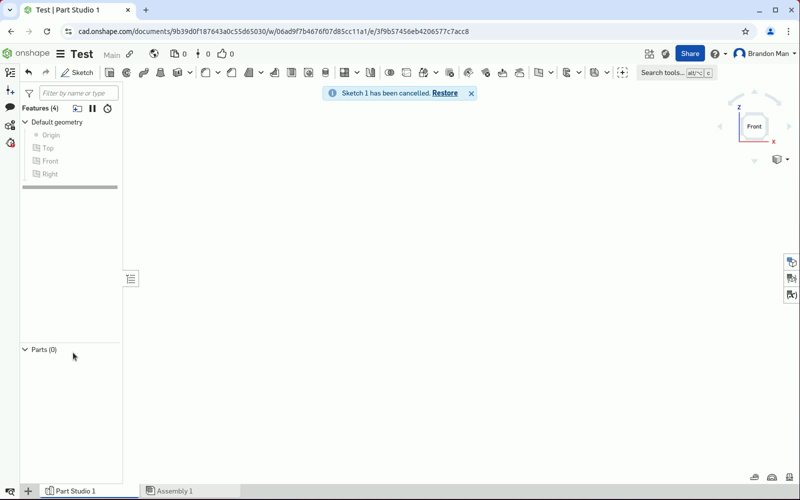
key_up(shift)
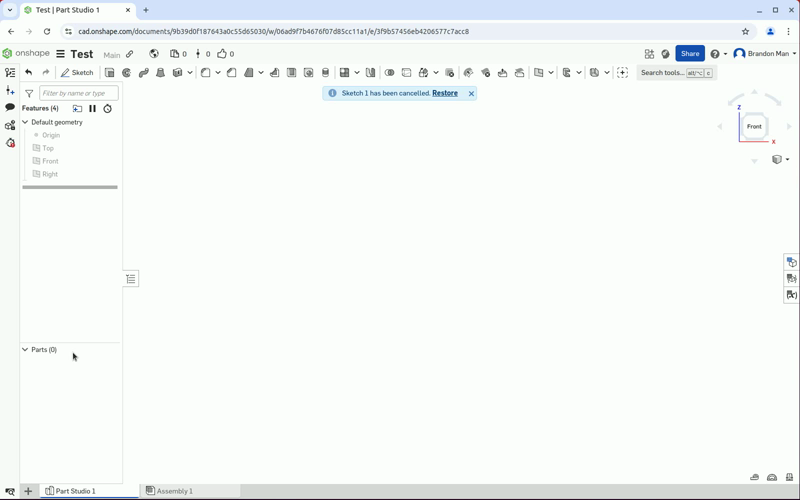
mouse_move(73, 352)
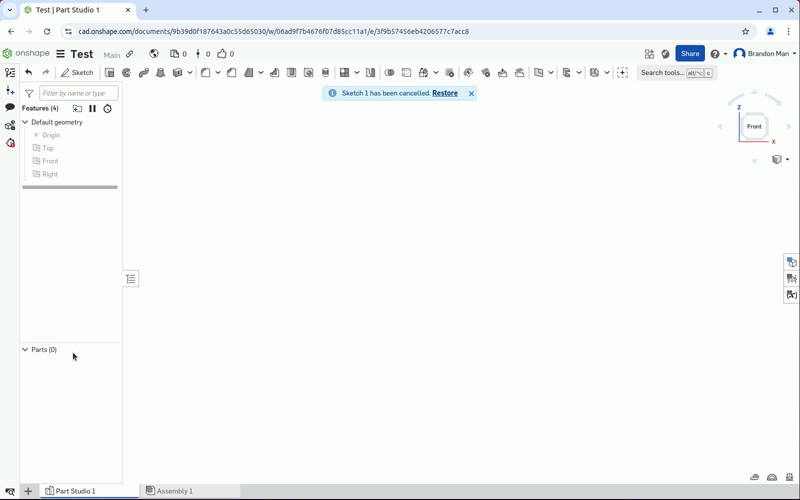
key(shift+y)
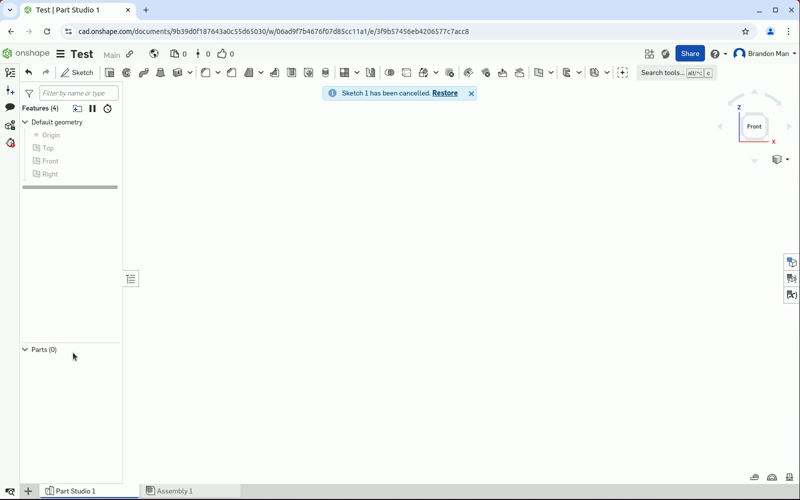
key(shift+s)
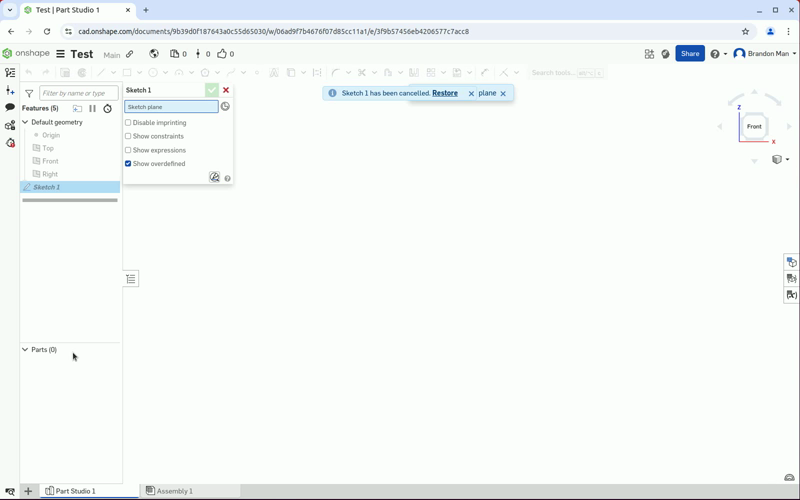
mouse_move(73, 163)
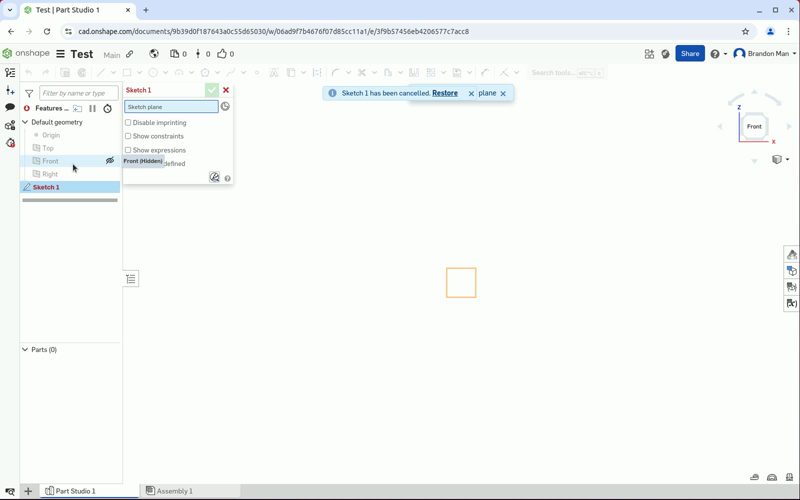
click(73, 163)
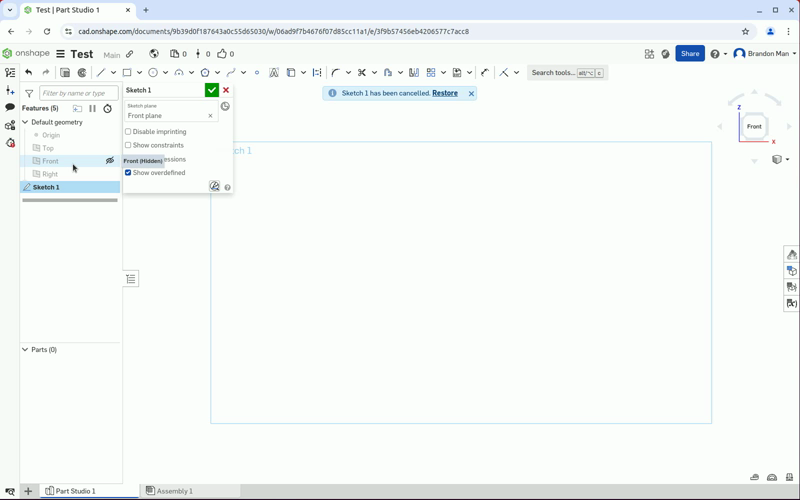
mouse_move(73, 352)
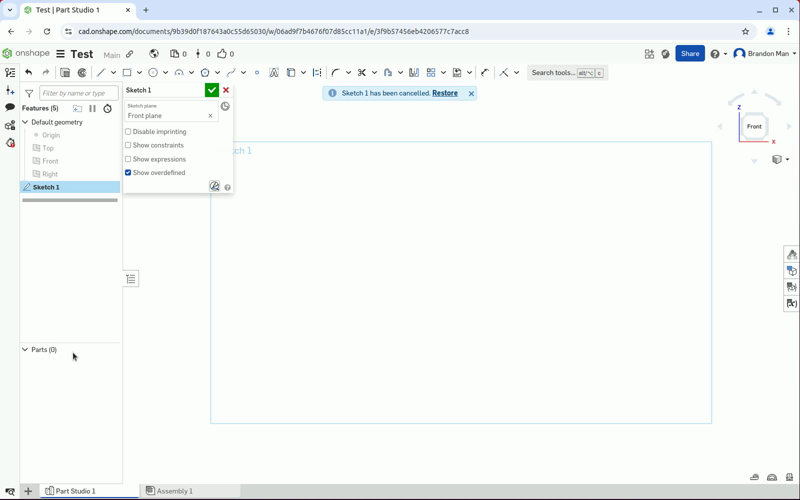
key(y)
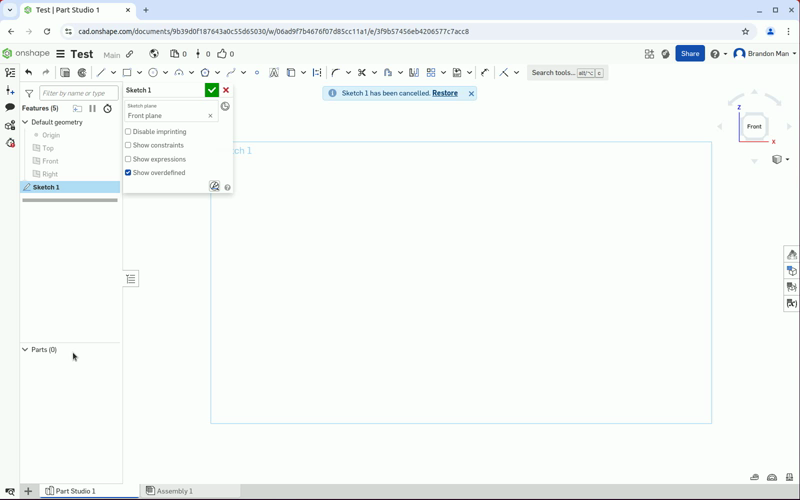
key(l)
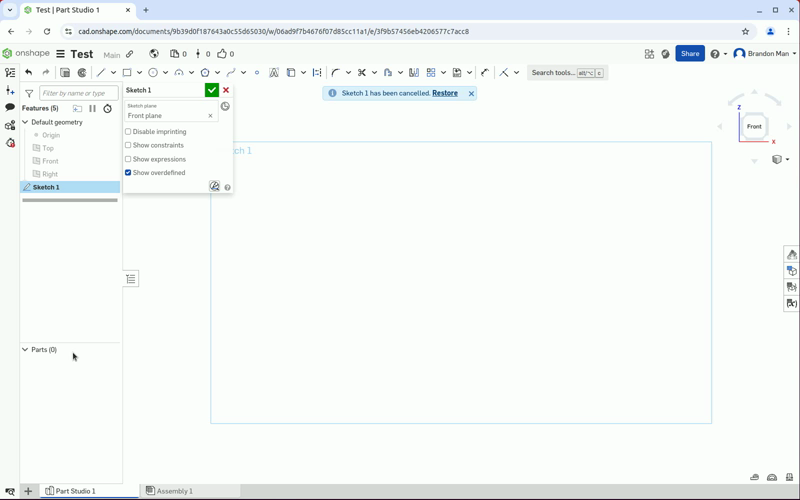
key_down(shift)
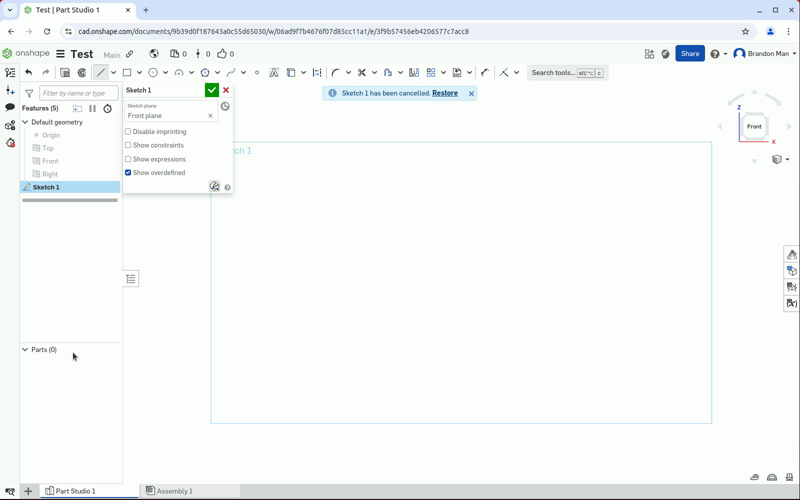
mouse_move(460, 290)
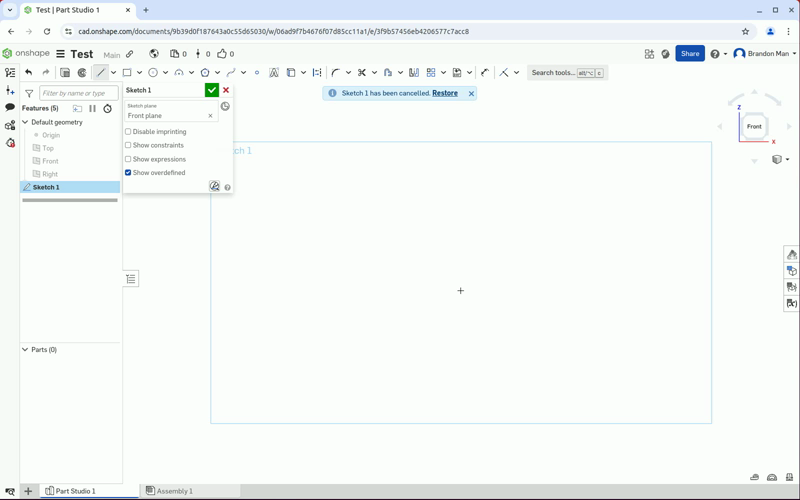
click(460, 290)
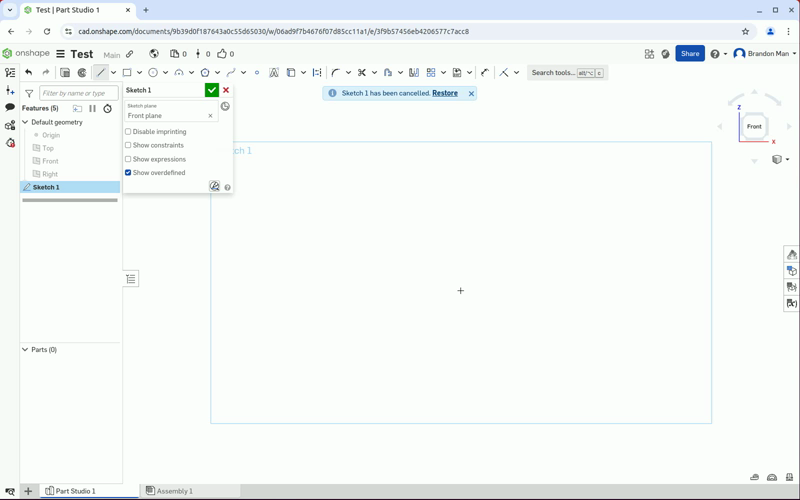
key_up(shift)
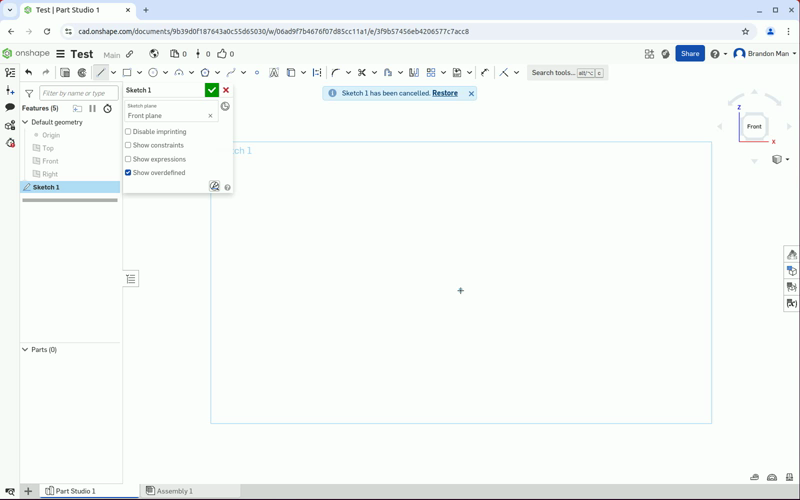
key_down(shift)
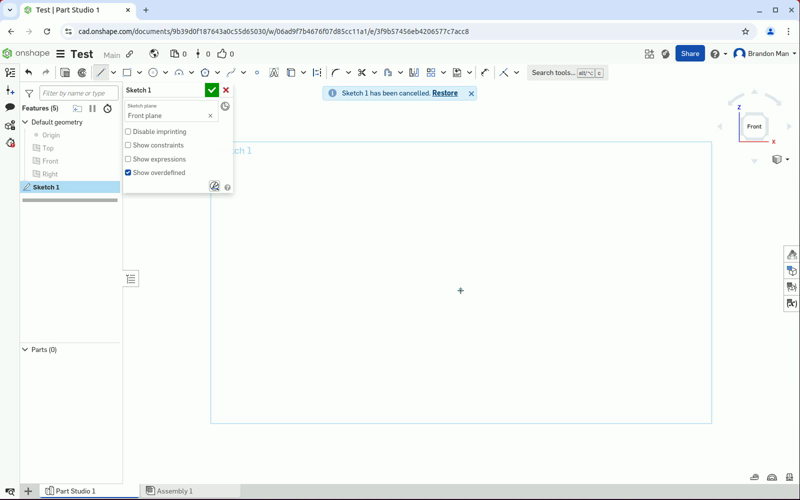
mouse_move(490, 290)
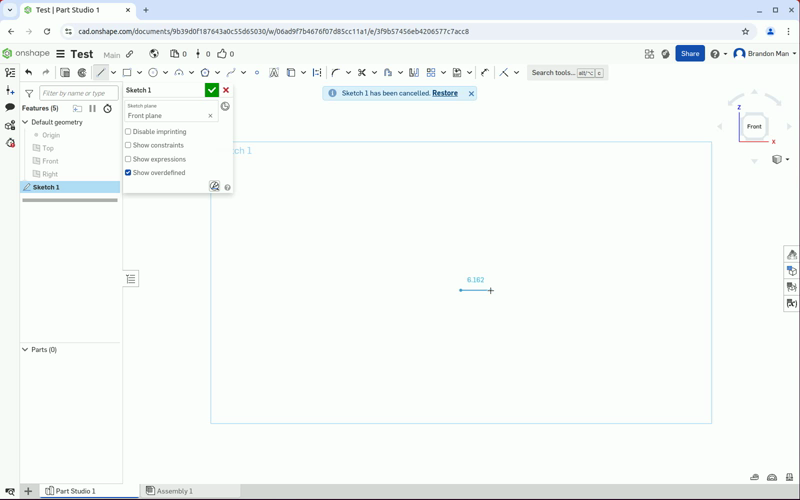
mouse_move(511, 290)
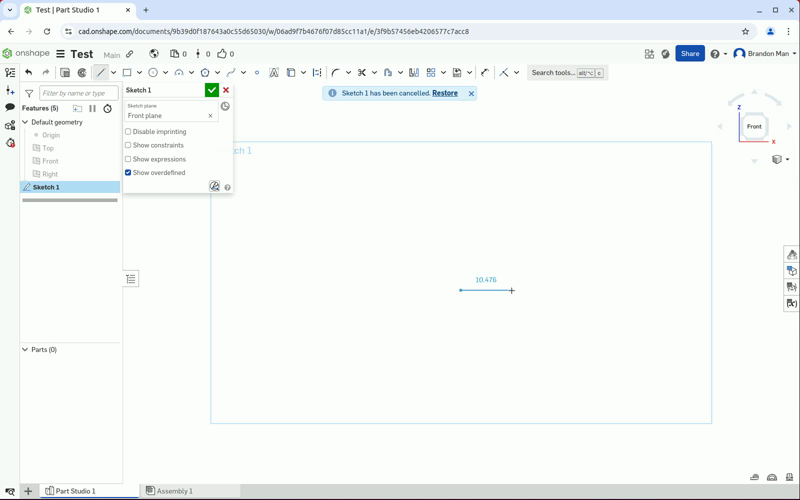
click(511, 290)
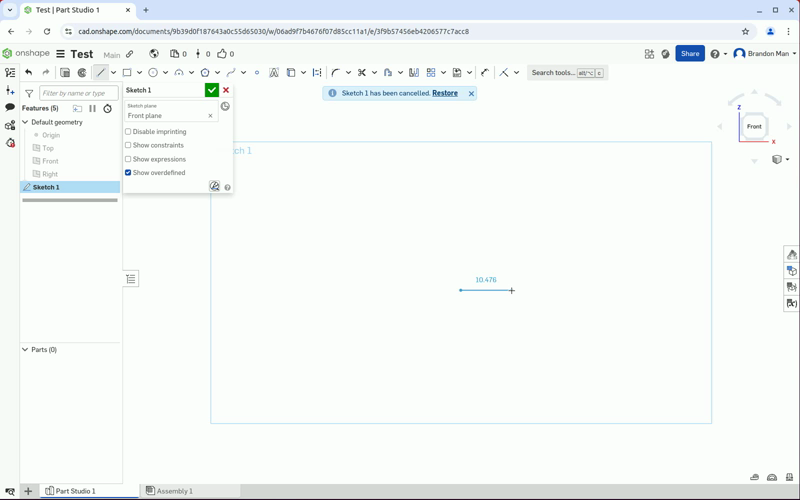
key_up(shift)
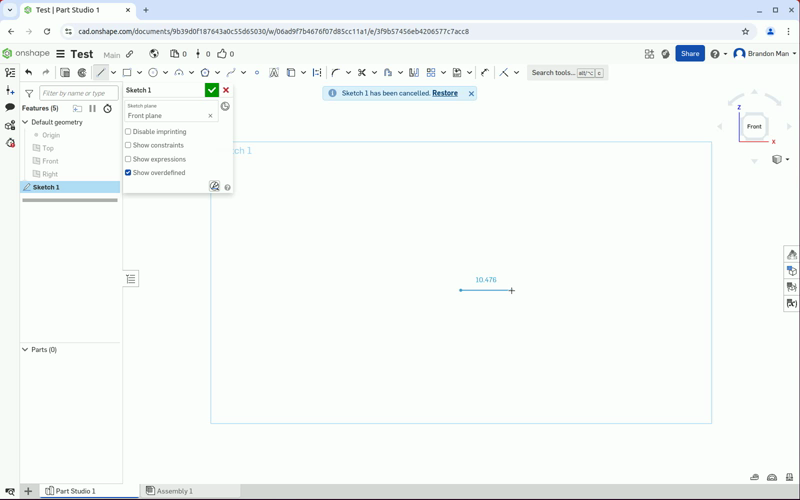
key_down(shift)
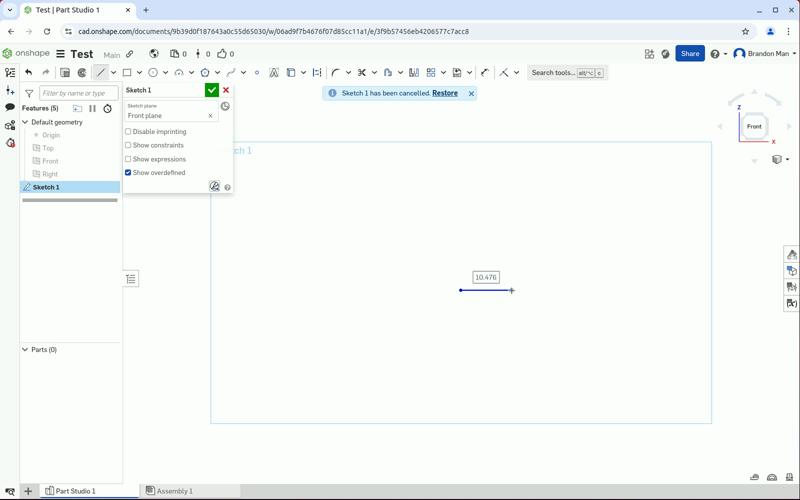
mouse_move(541, 290)
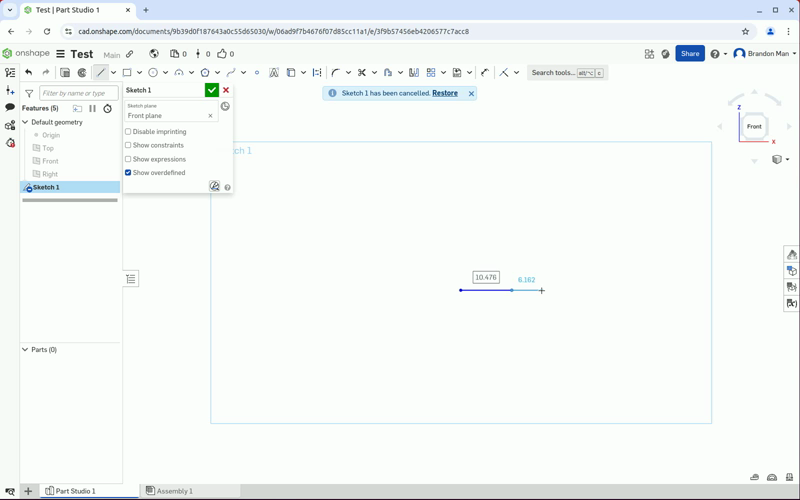
mouse_move(508, 280)
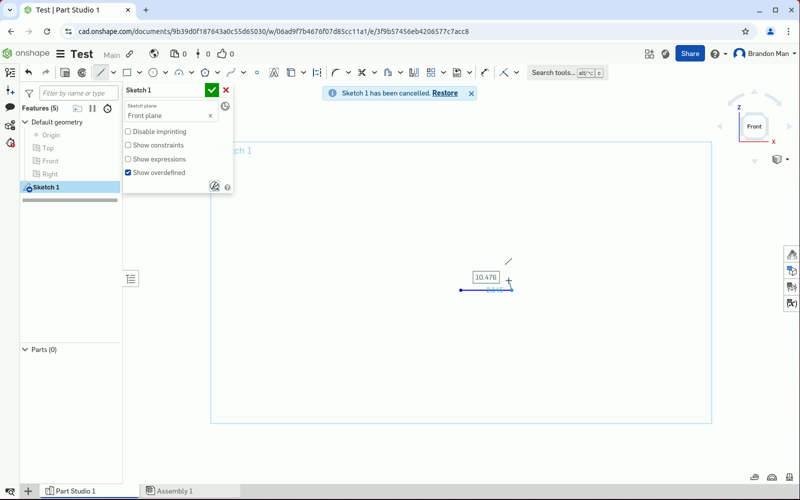
click(508, 280)
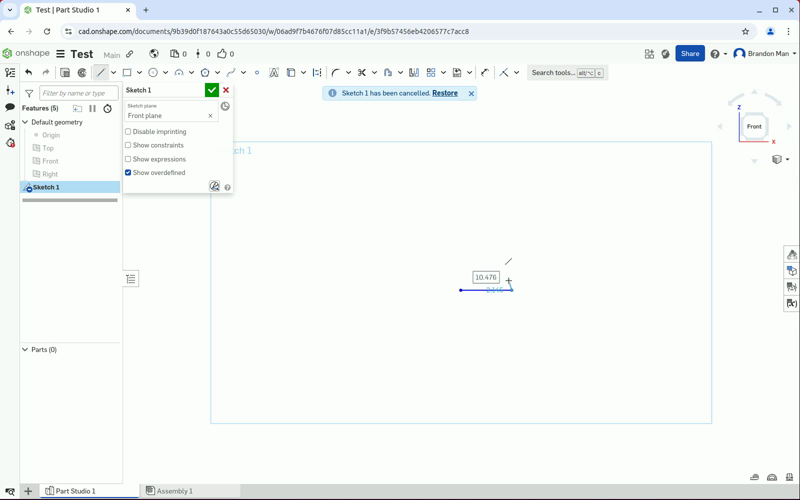
key_up(shift)
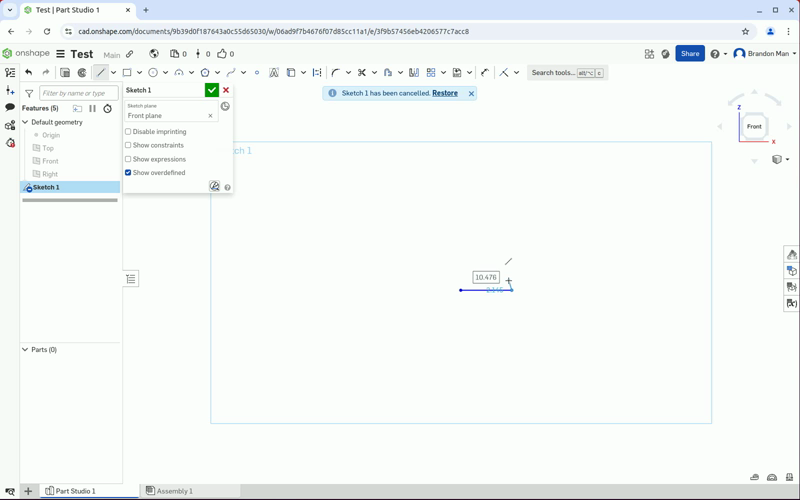
key_down(shift)
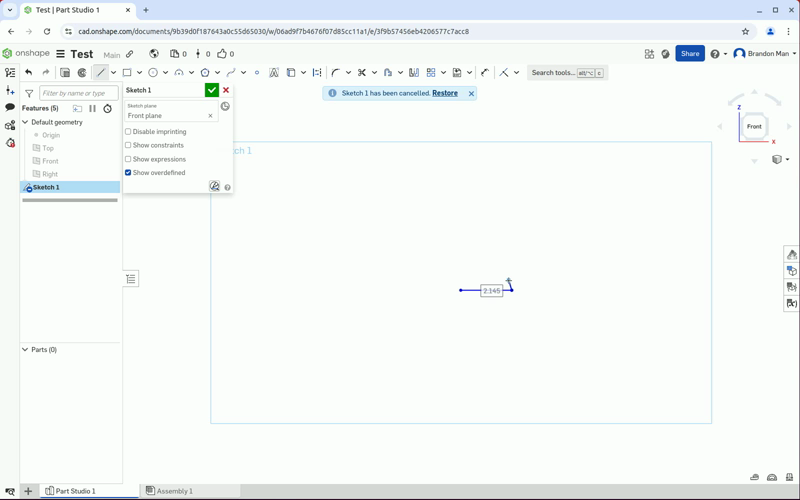
mouse_move(538, 280)
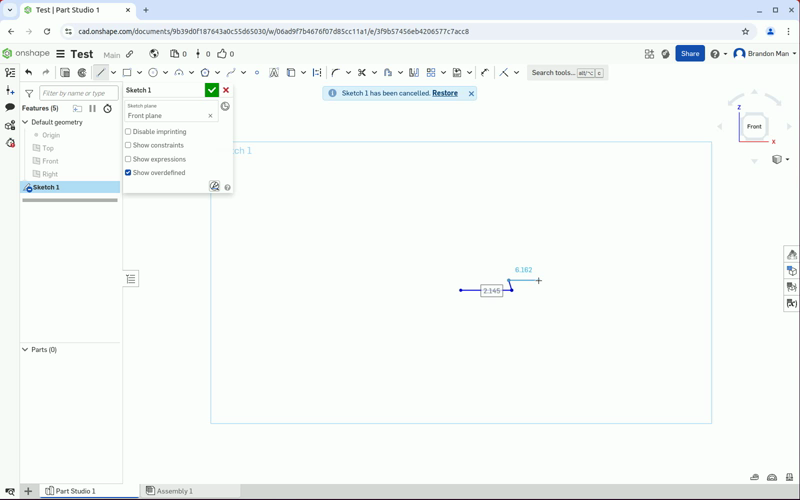
mouse_move(467, 280)
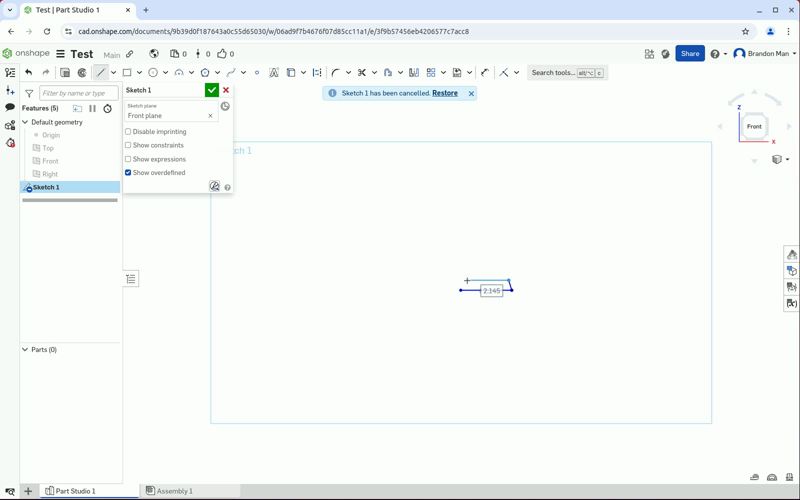
click(467, 280)
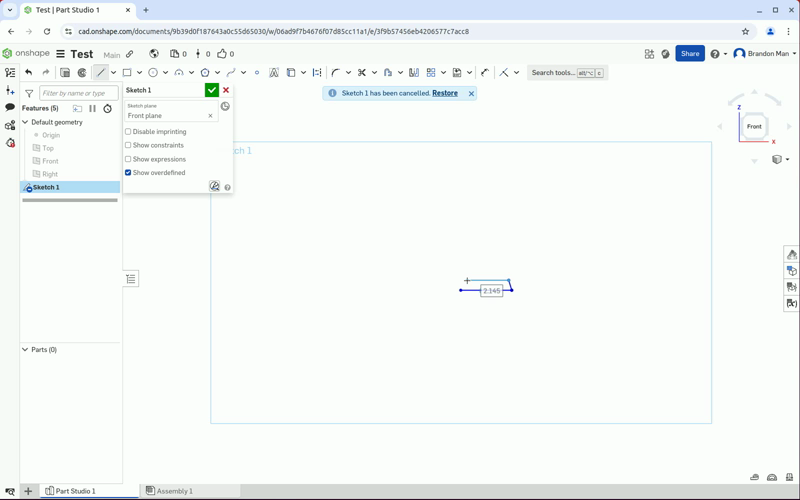
key_up(shift)
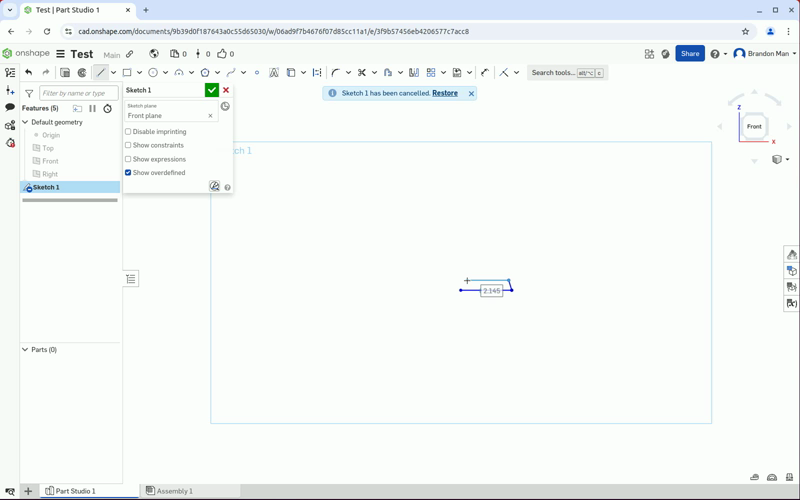
key(esc)
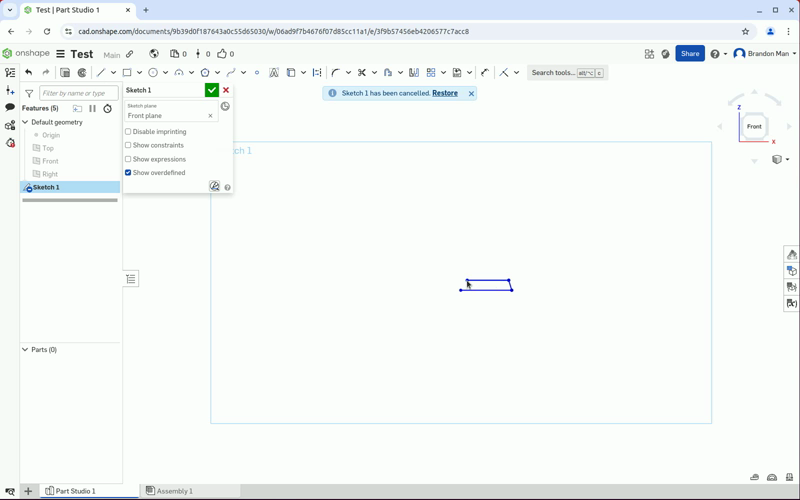
key(a)
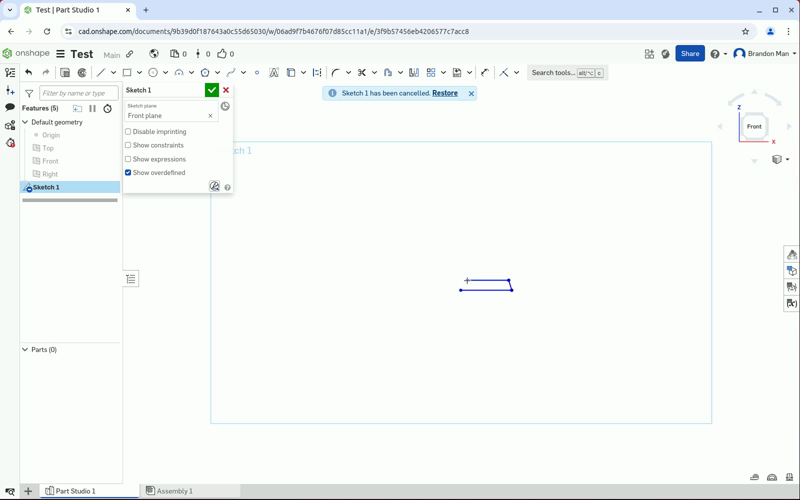
mouse_move(467, 280)
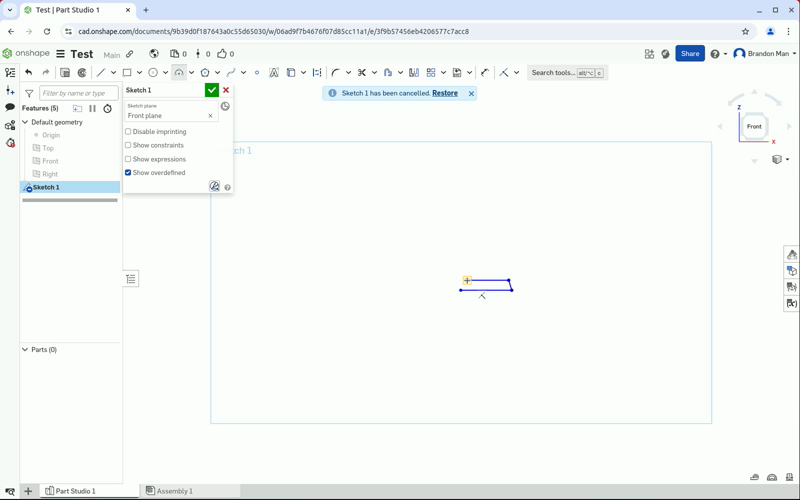
click(467, 280)
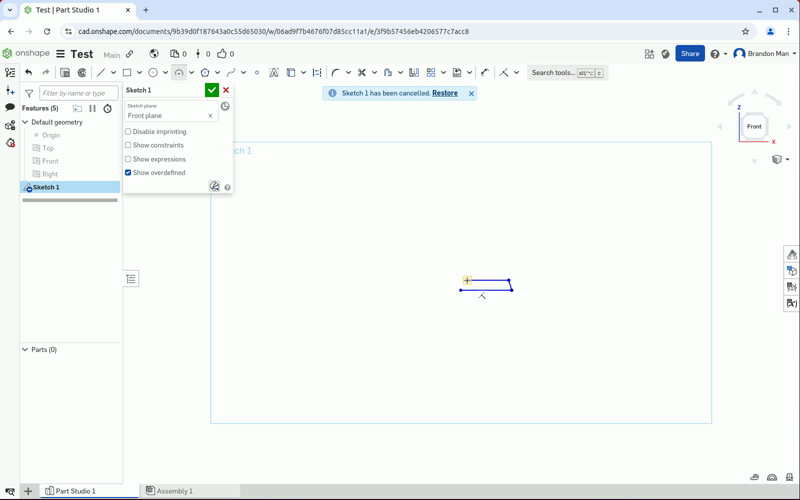
mouse_move(460, 290)
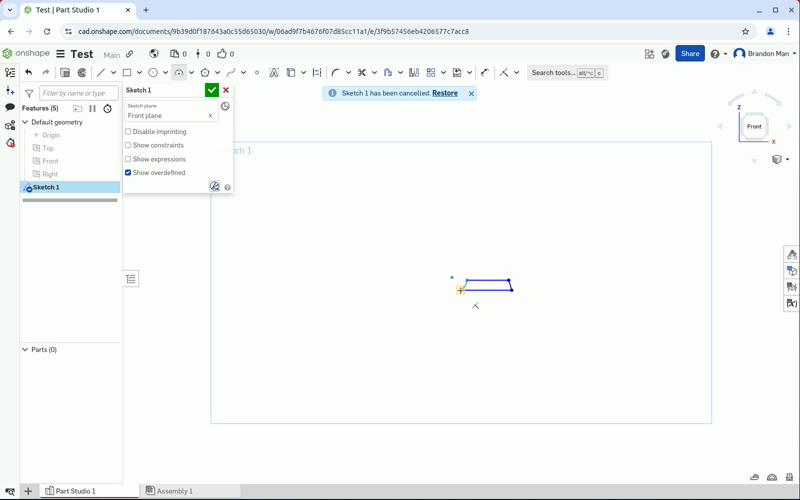
click(460, 290)
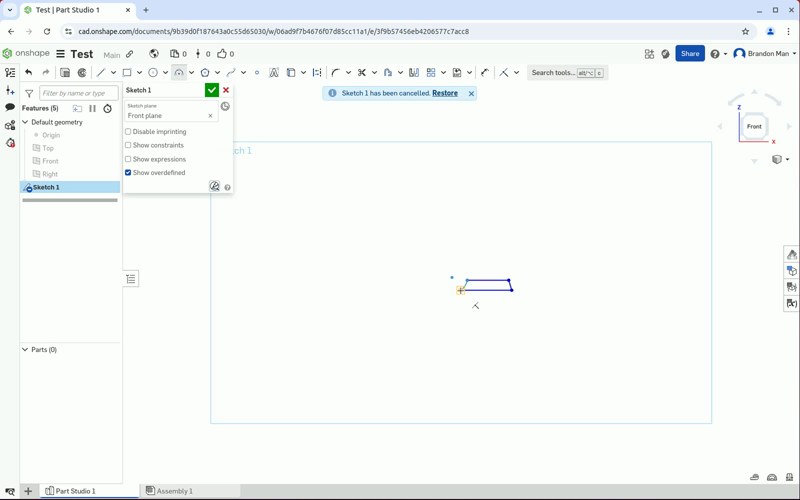
key_down(shift)
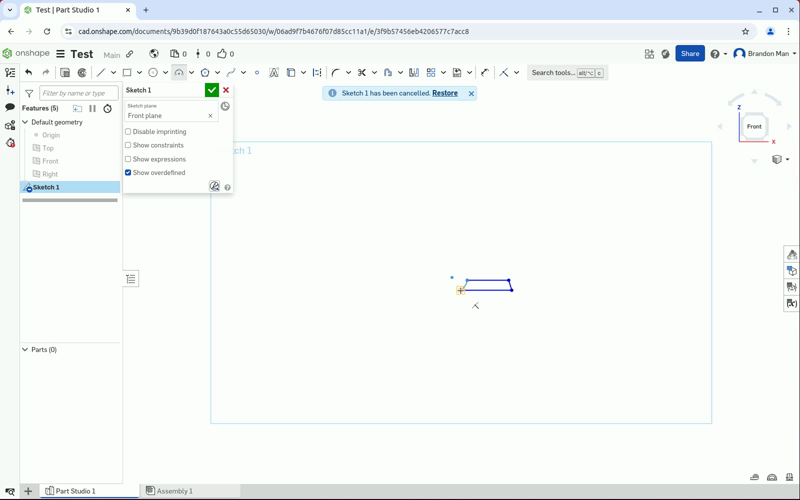
mouse_move(454, 279)
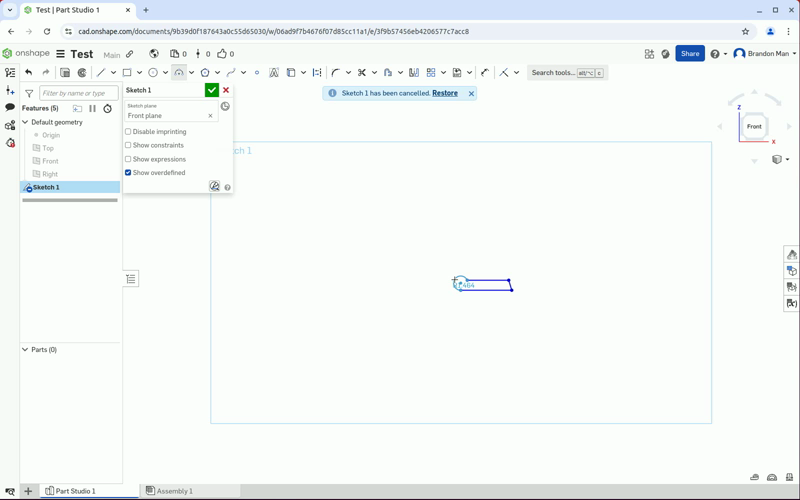
click(454, 279)
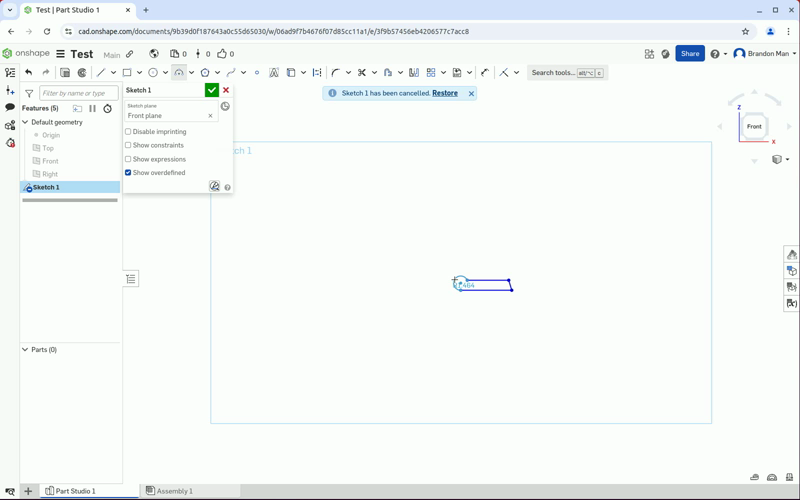
key_up(shift)
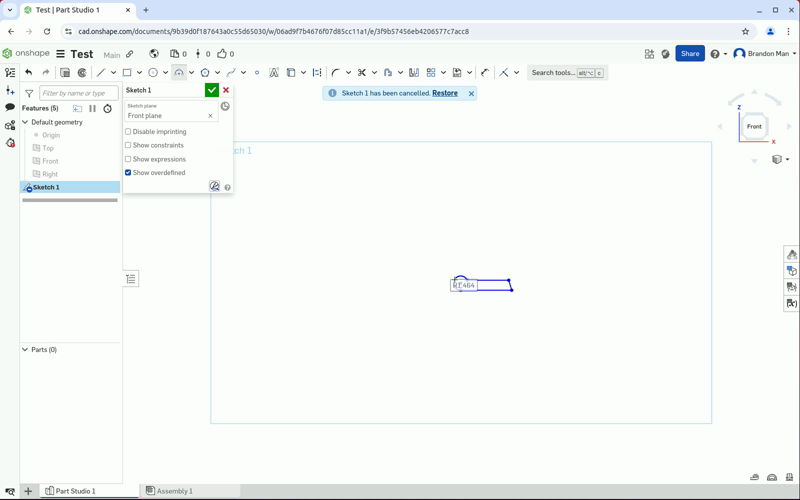
key(esc)
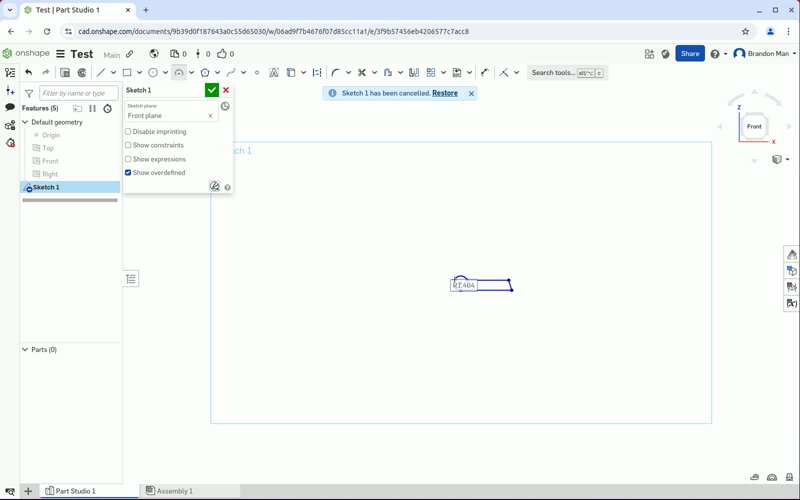
key(c)
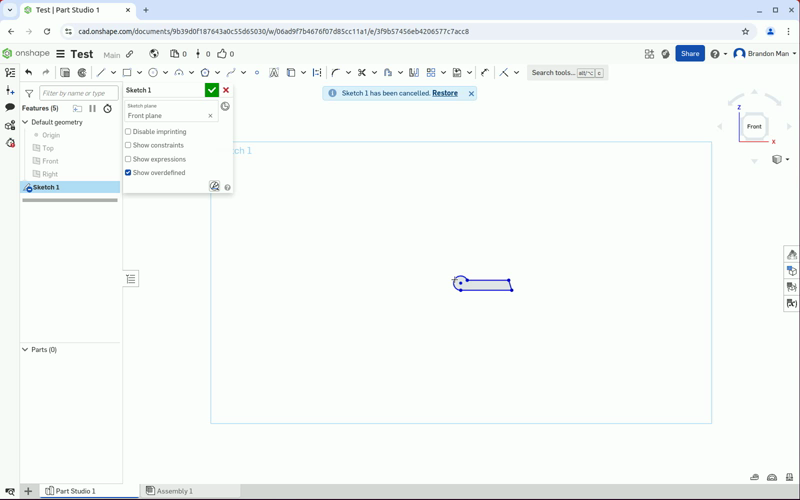
key_down(shift)
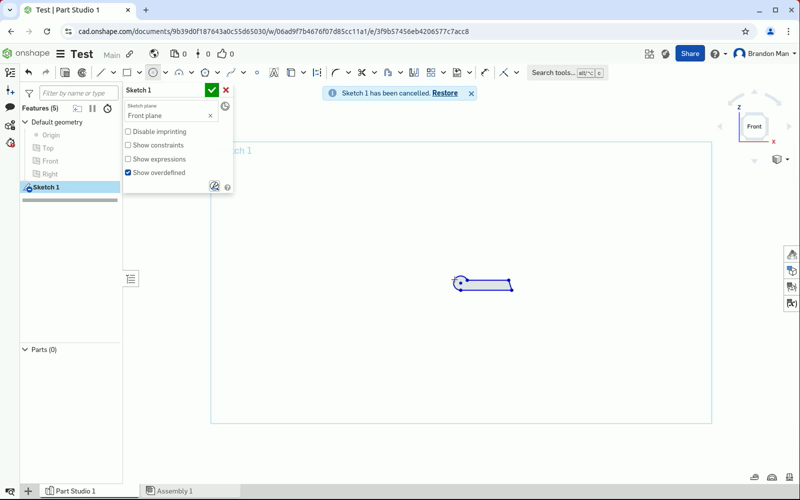
mouse_move(460, 282)
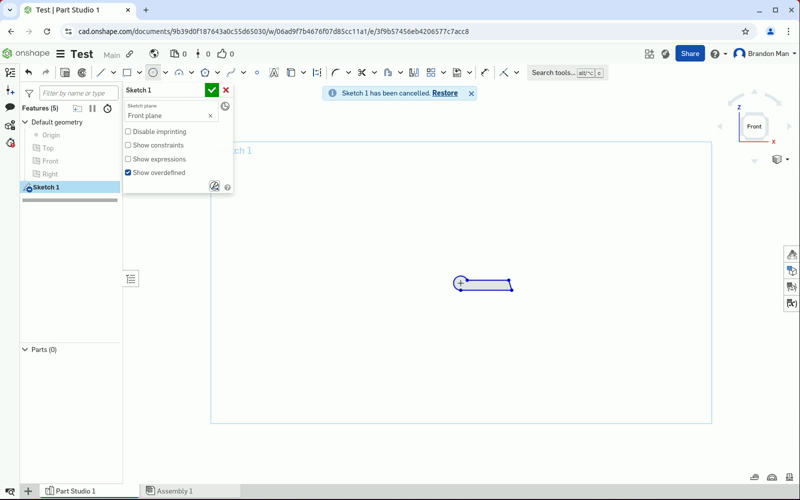
click(460, 282)
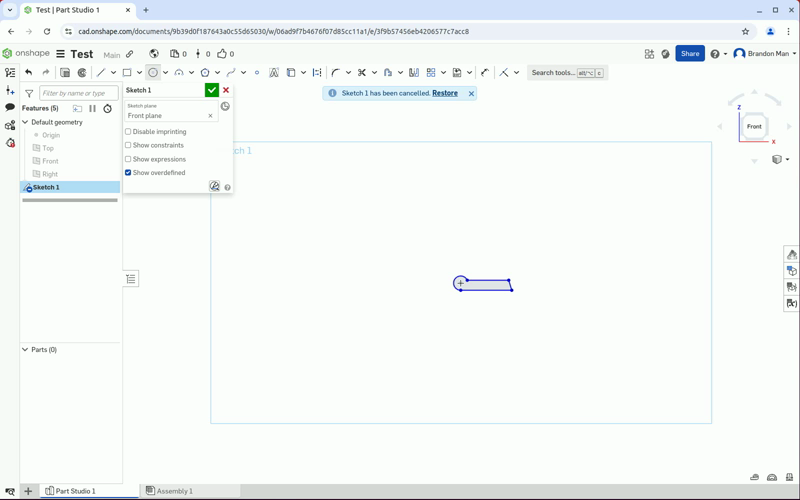
key_up(shift)
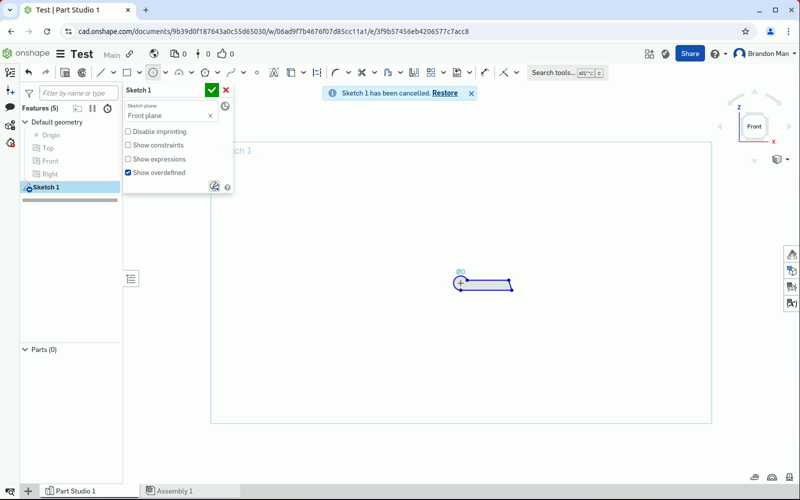
mouse_move(467, 282)
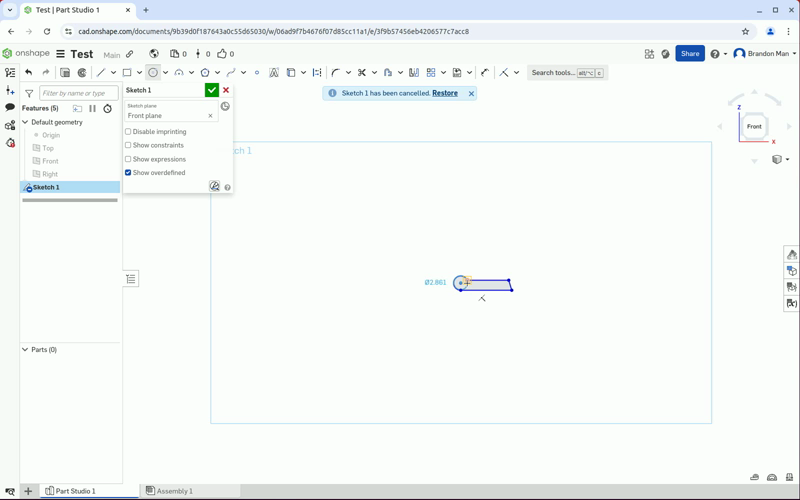
scroll(6)
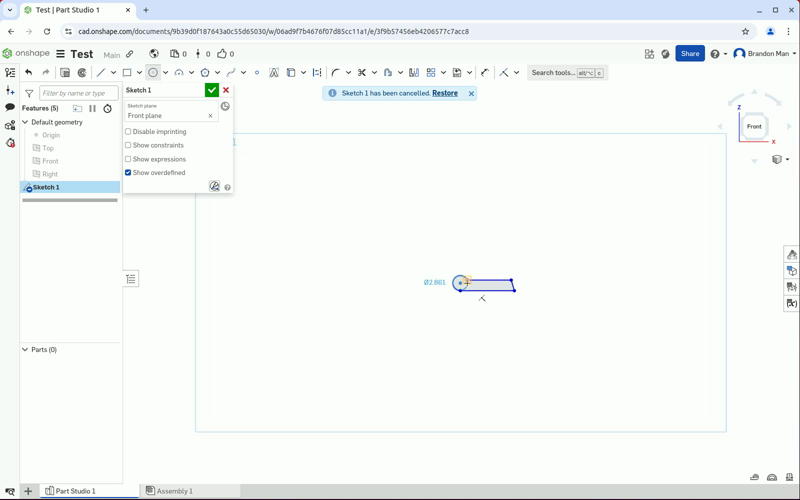
scroll(6)
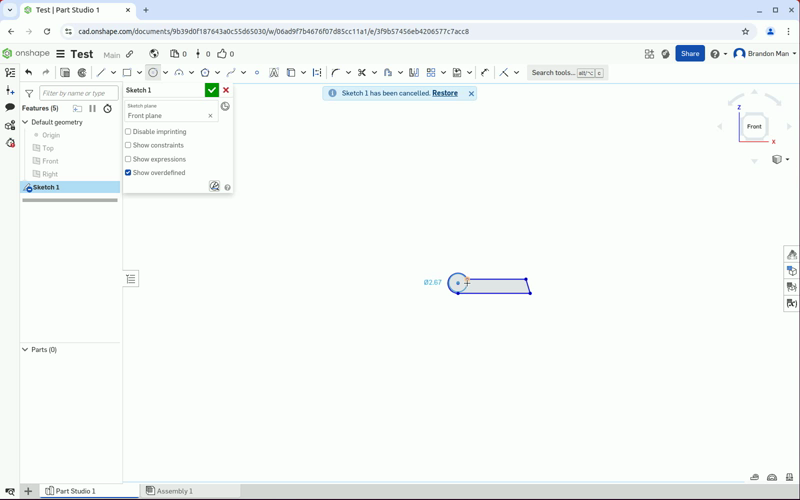
scroll(6)
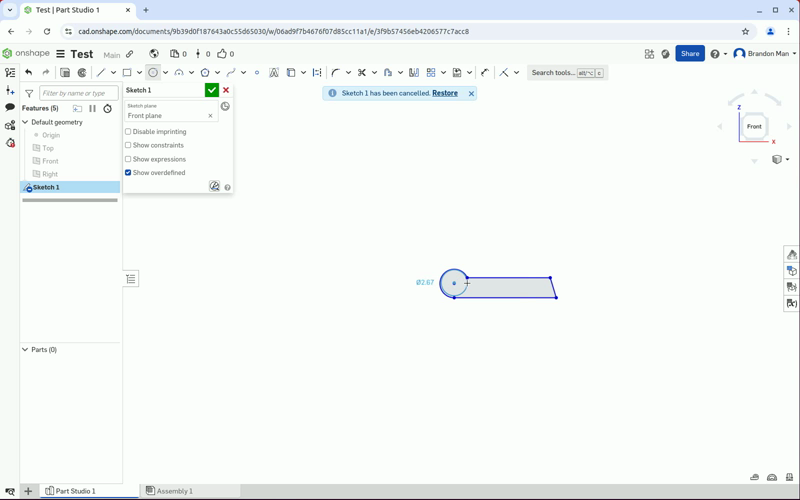
scroll(6)
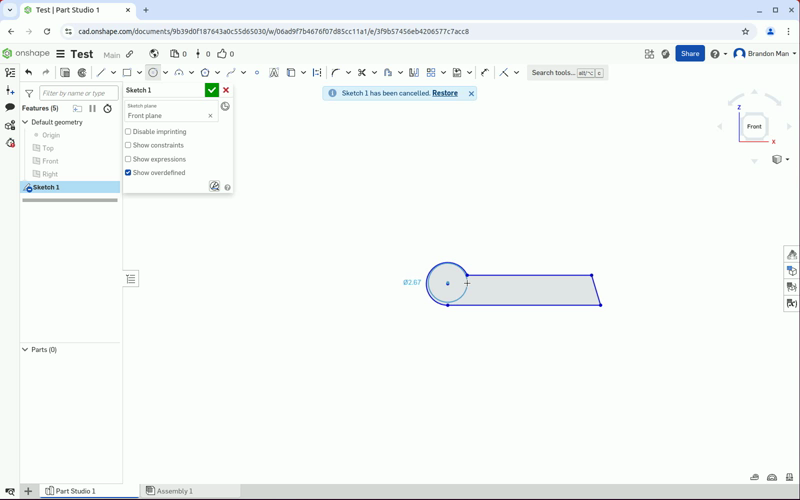
scroll(6)
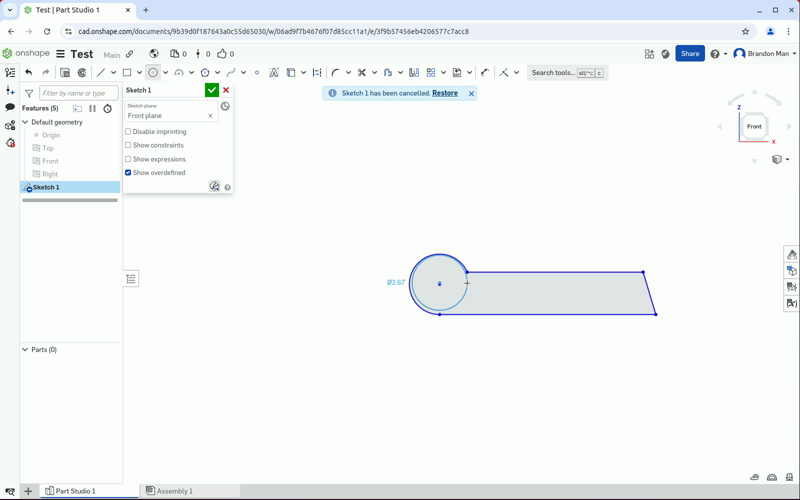
scroll(6)
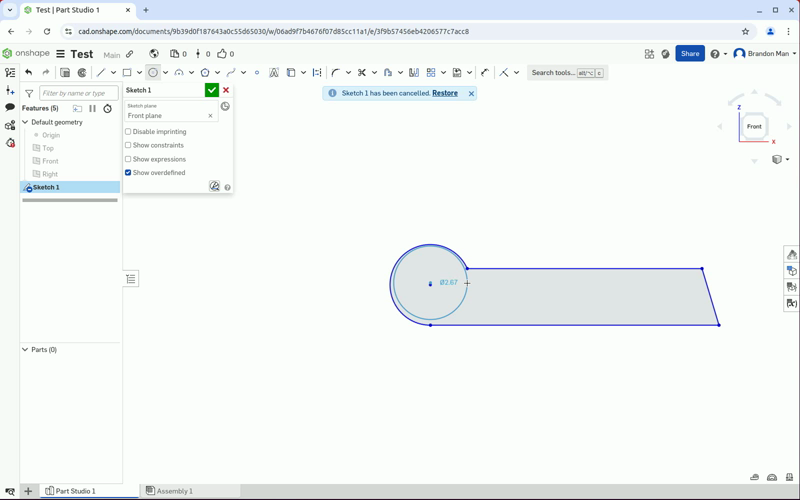
scroll(6)
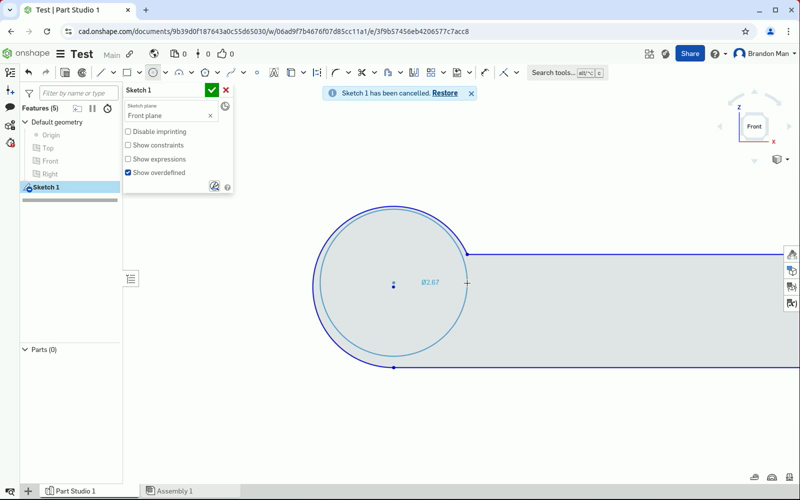
click(467, 282)
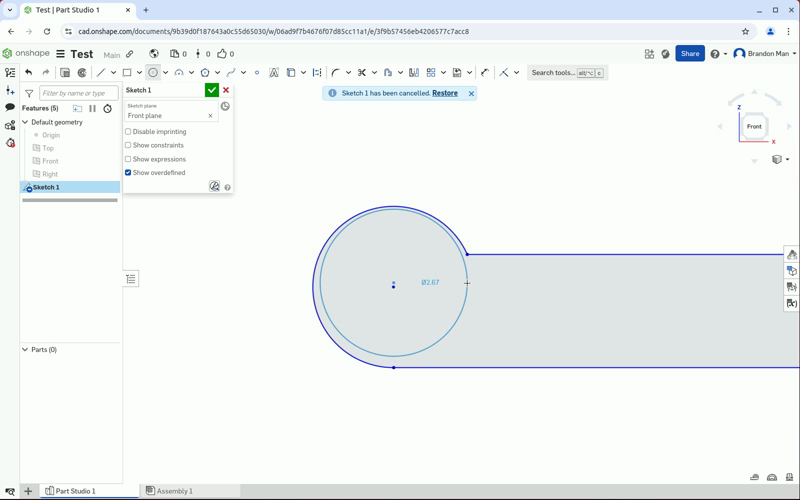
scroll(-6)
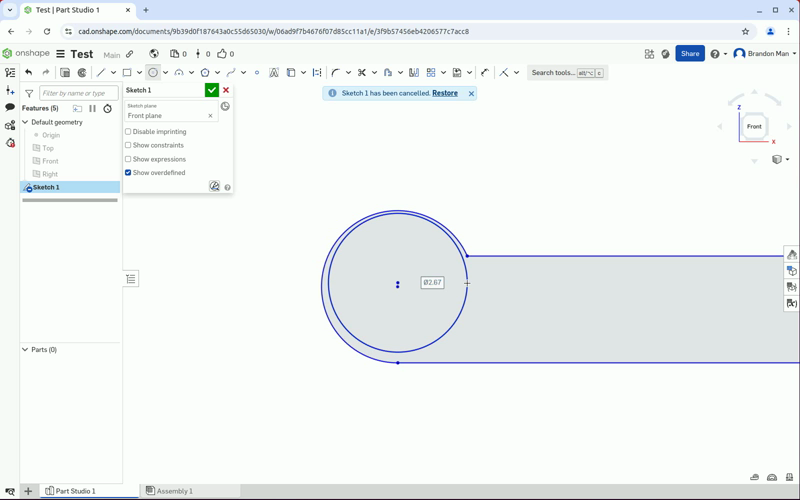
scroll(-6)
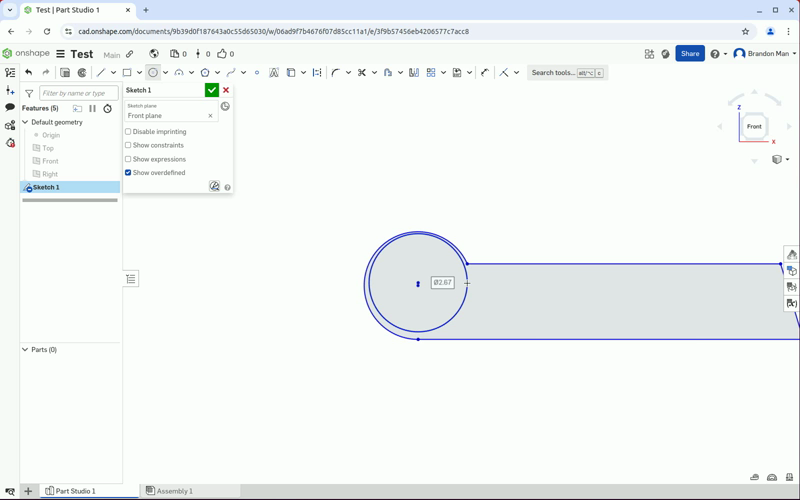
scroll(-6)
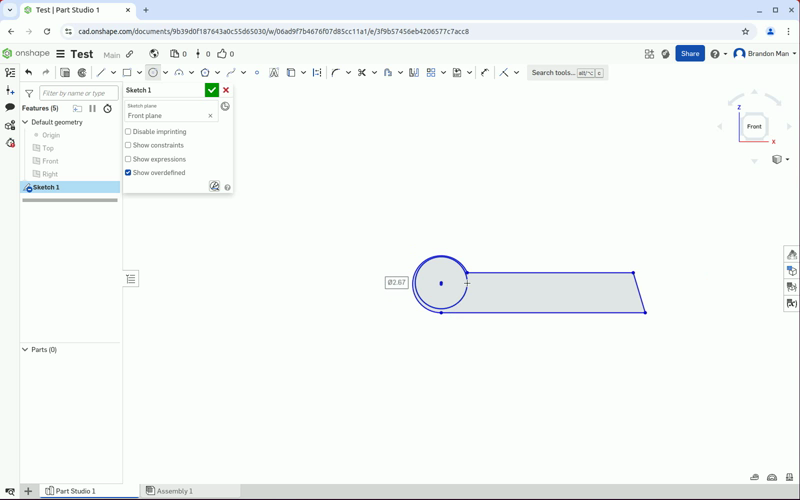
scroll(-6)
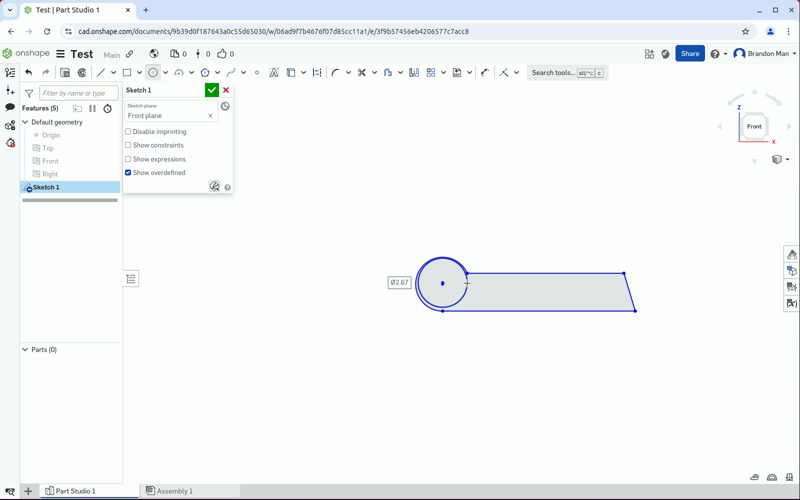
scroll(-6)
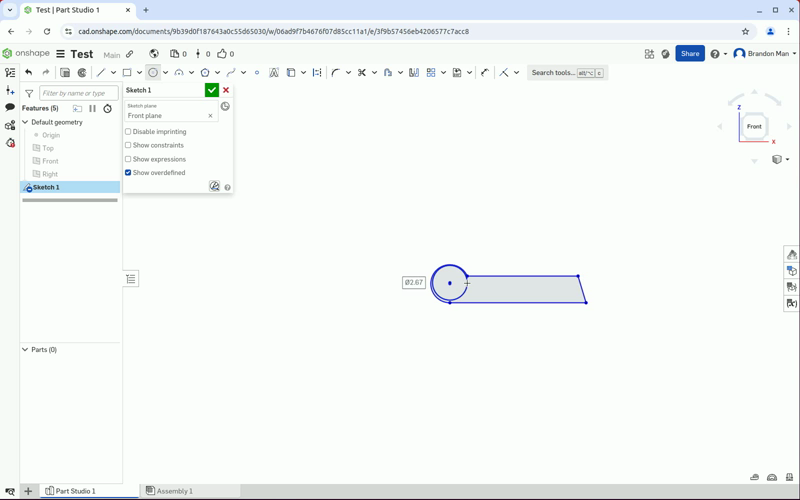
scroll(-6)
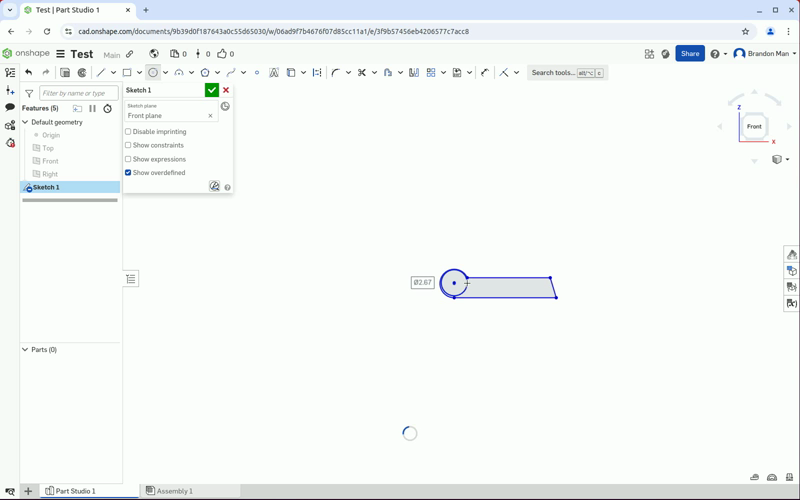
scroll(-6)
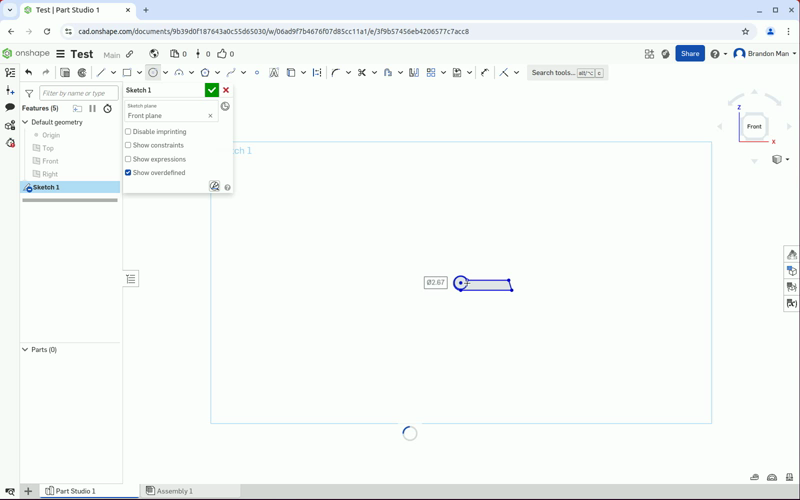
key(esc)
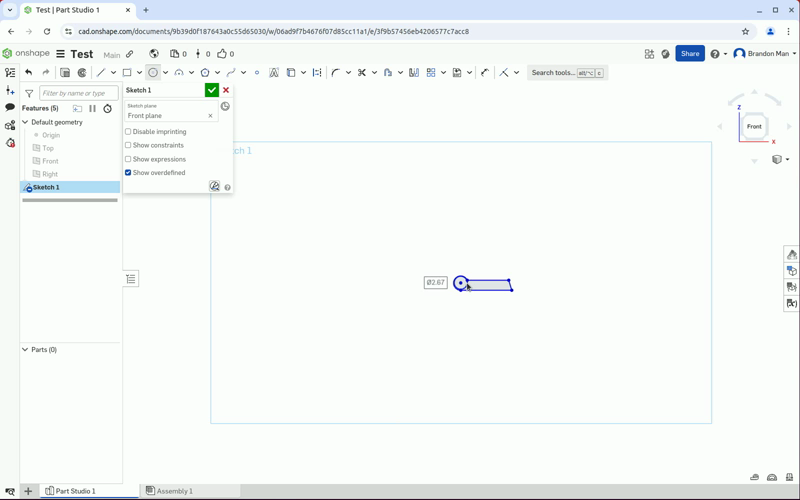
mouse_move(474, 286)
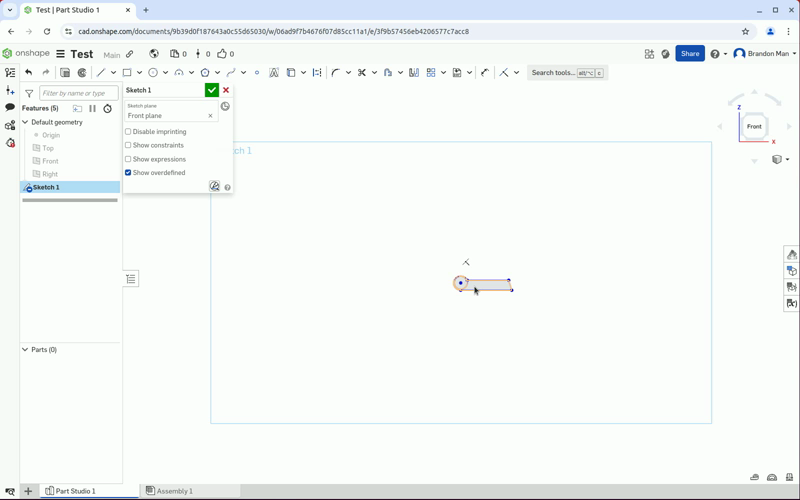
scroll(6)
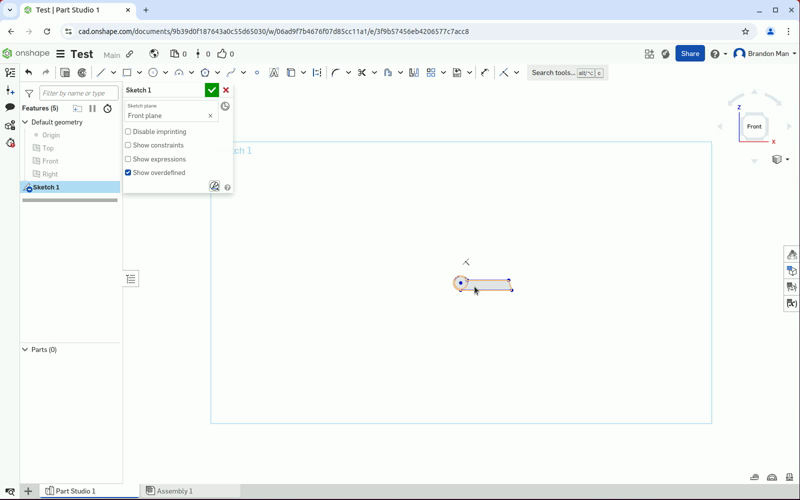
scroll(6)
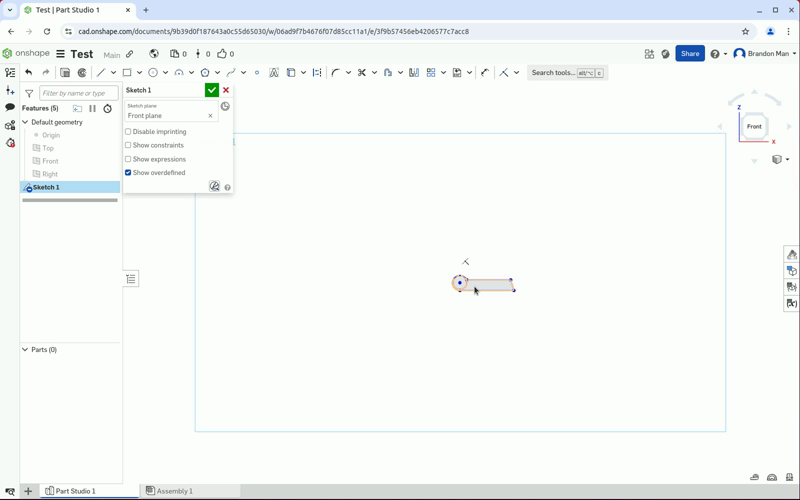
scroll(6)
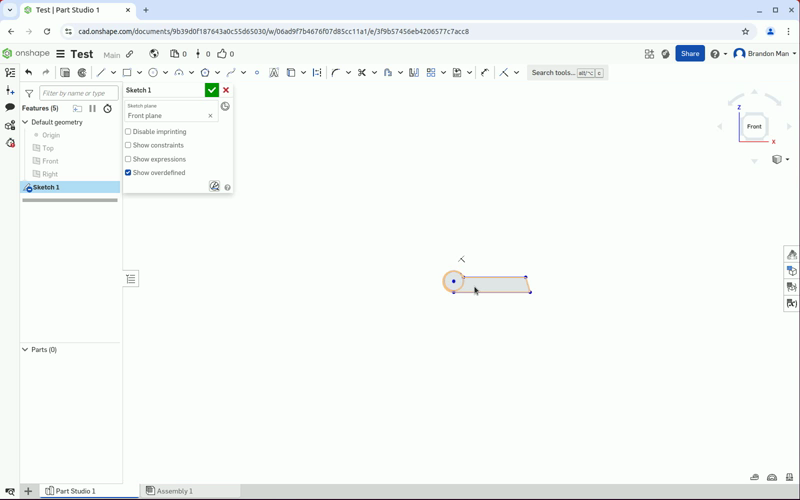
scroll(6)
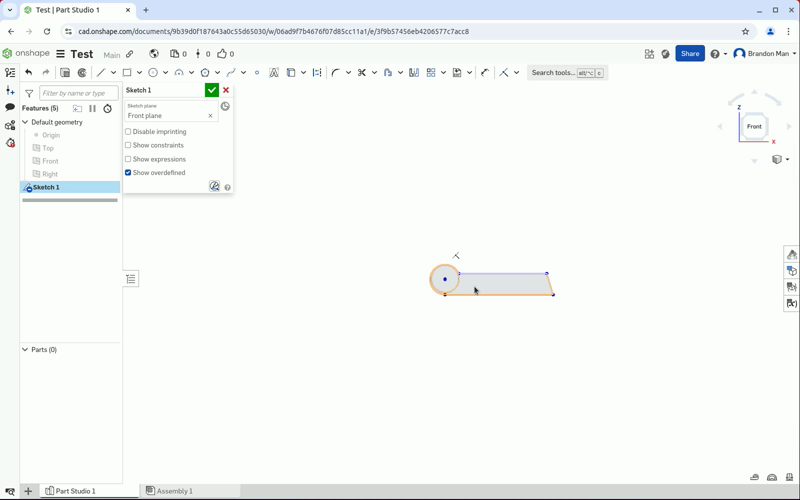
scroll(6)
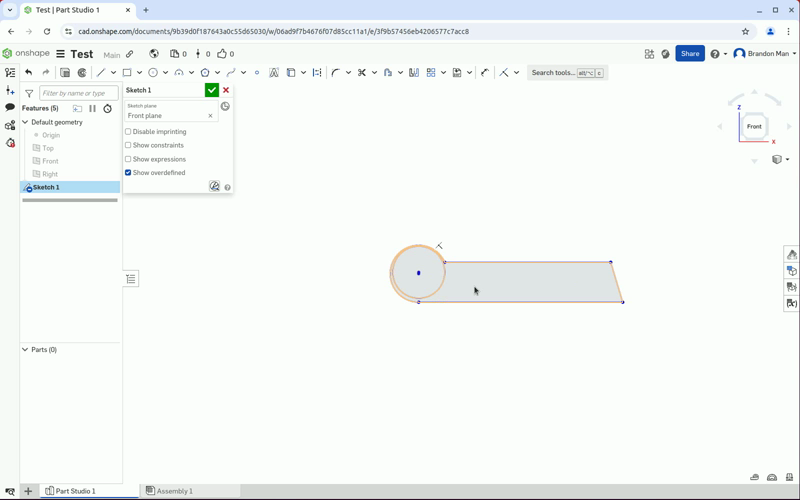
scroll(6)
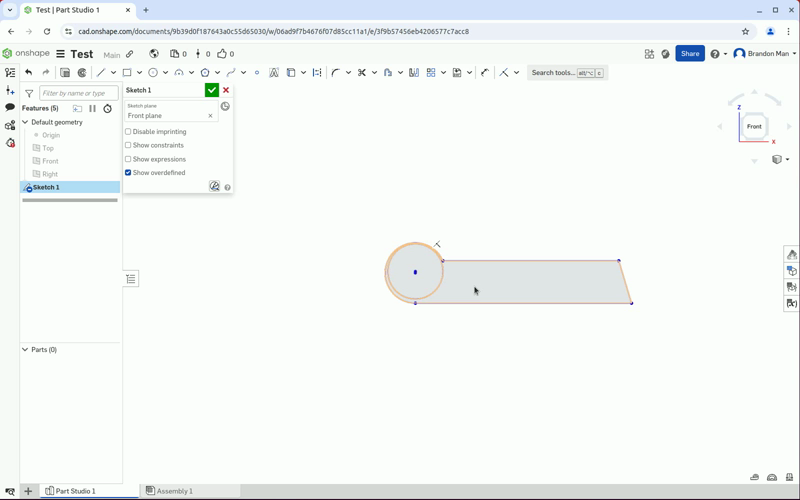
scroll(6)
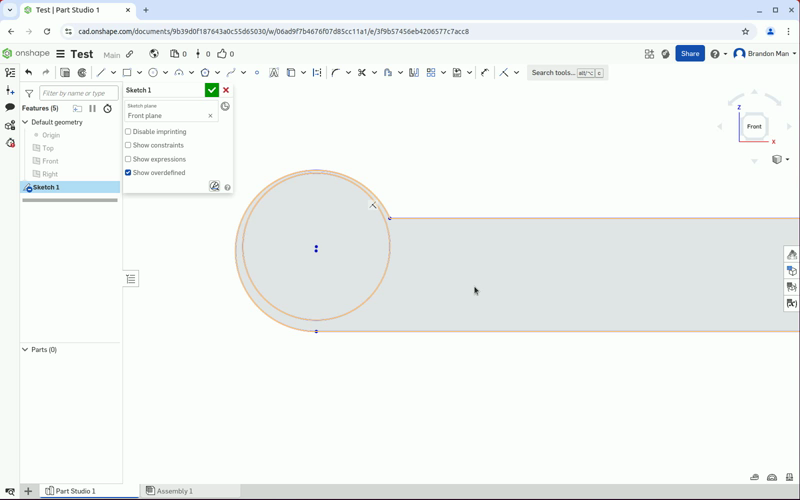
click(474, 286)
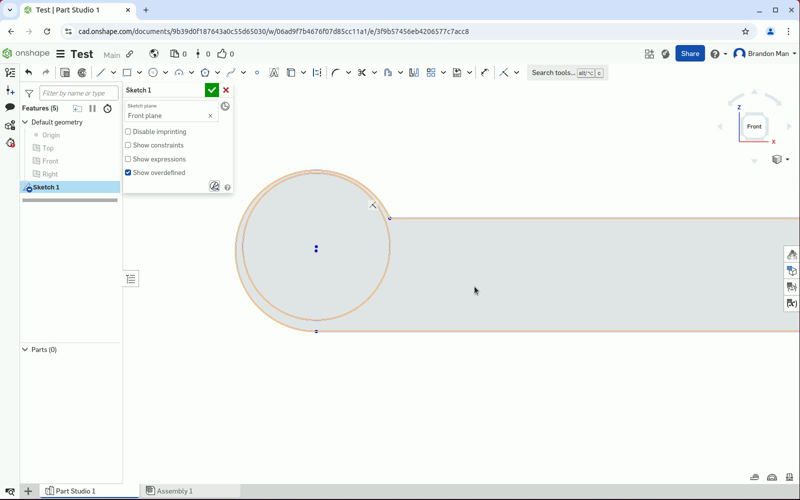
scroll(-6)
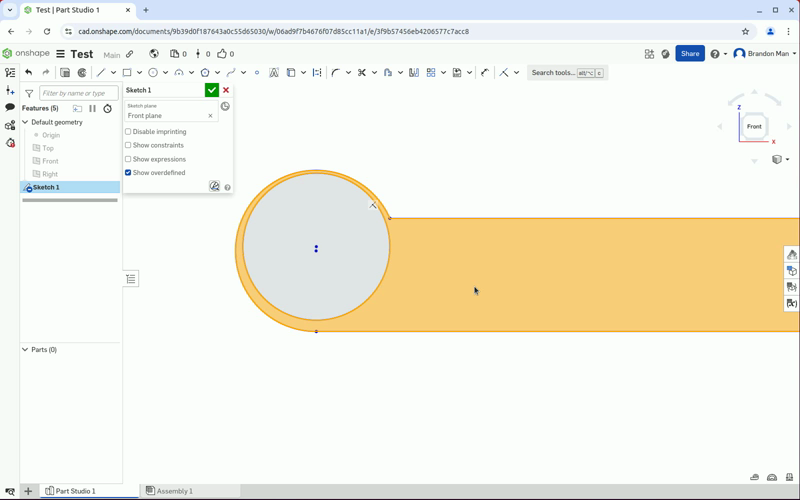
scroll(-6)
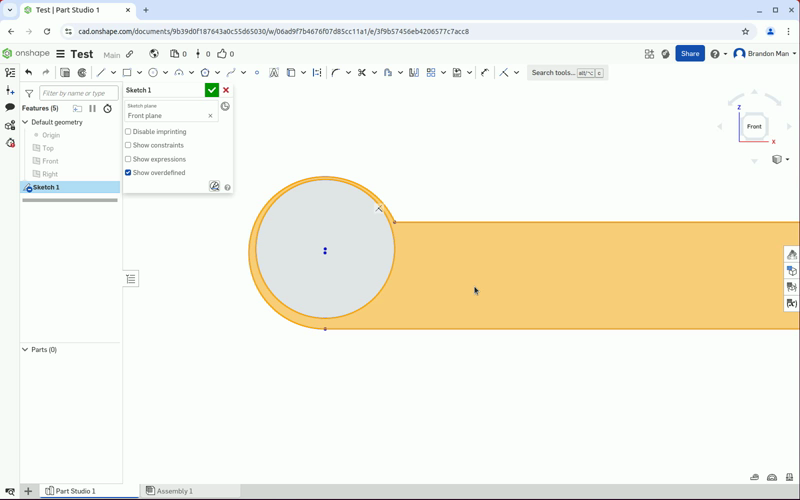
scroll(-6)
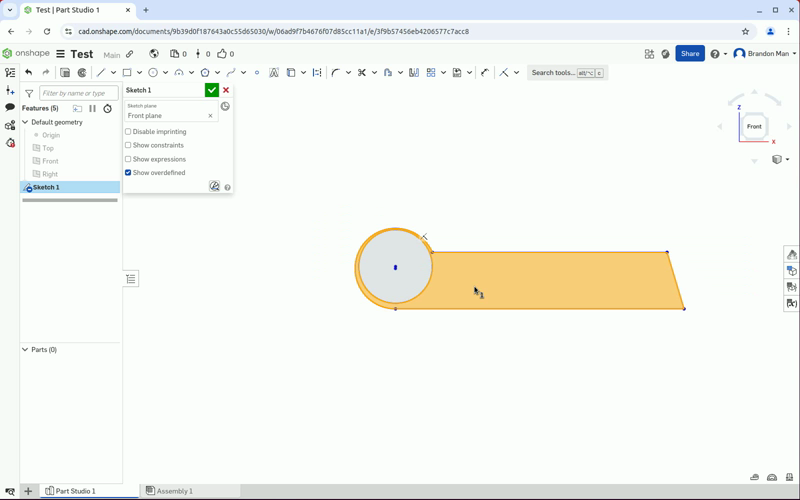
scroll(-6)
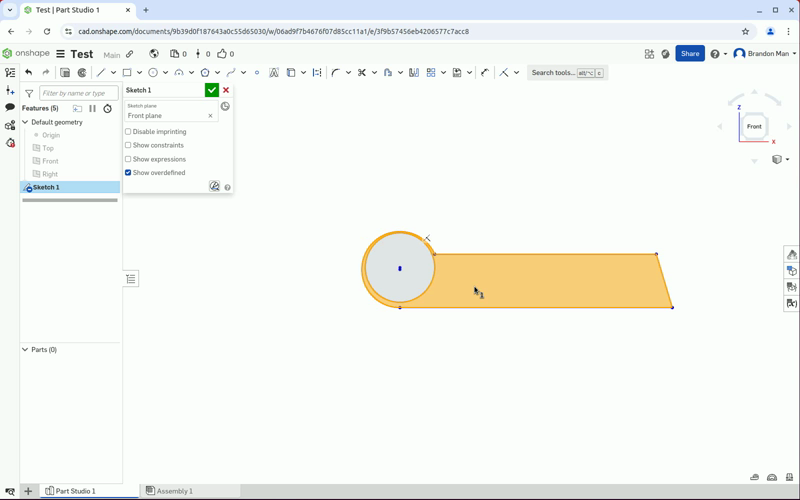
scroll(-6)
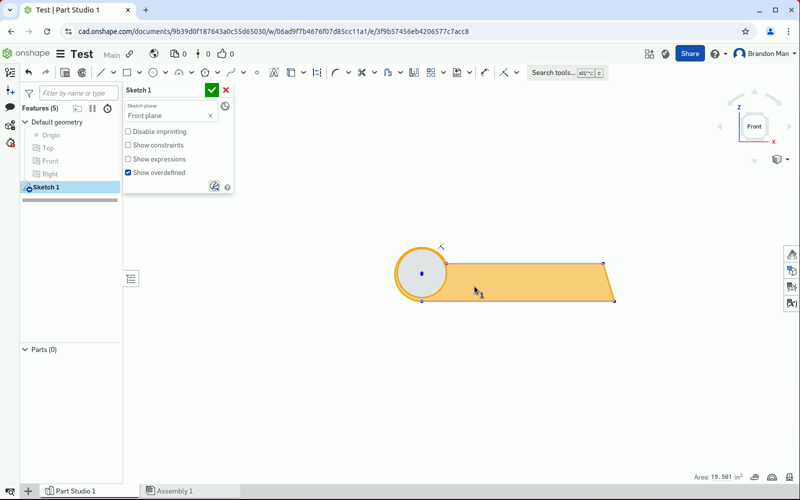
scroll(-6)
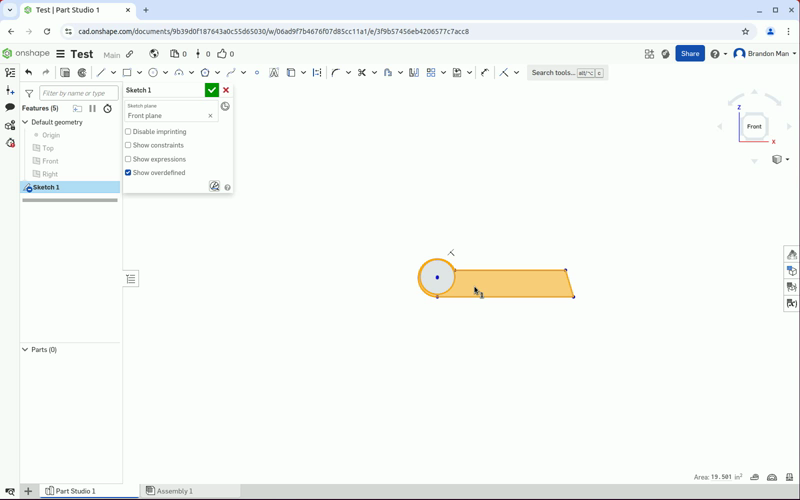
scroll(-6)
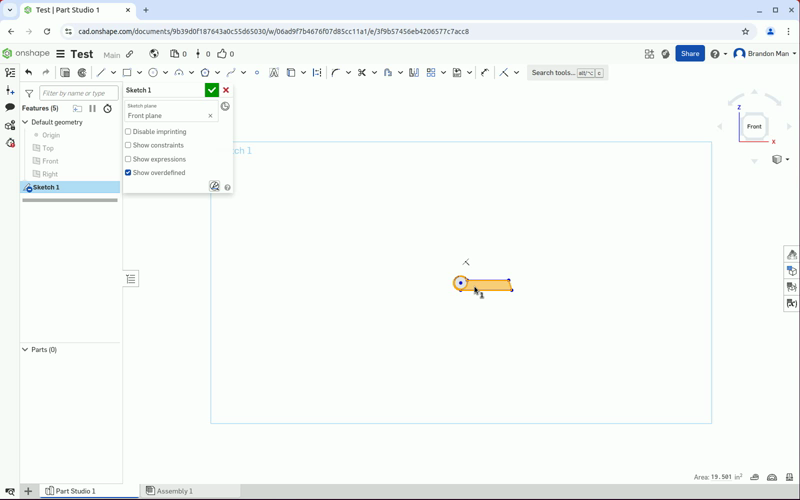
mouse_move(73, 352)
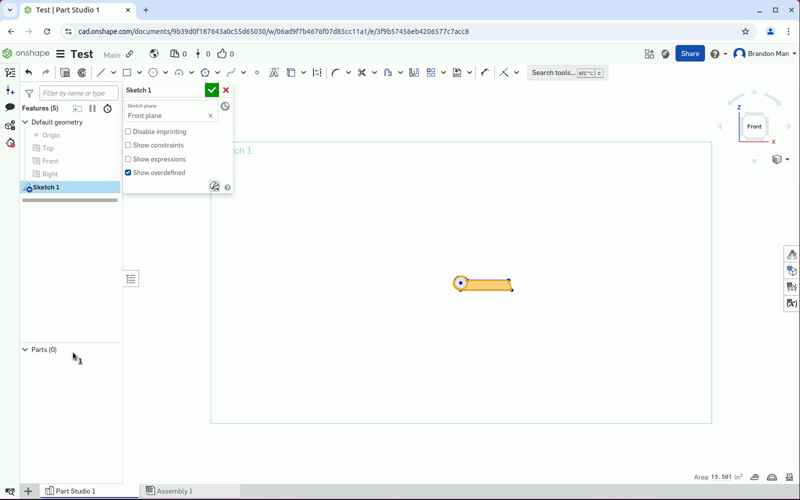
key(shift+y)
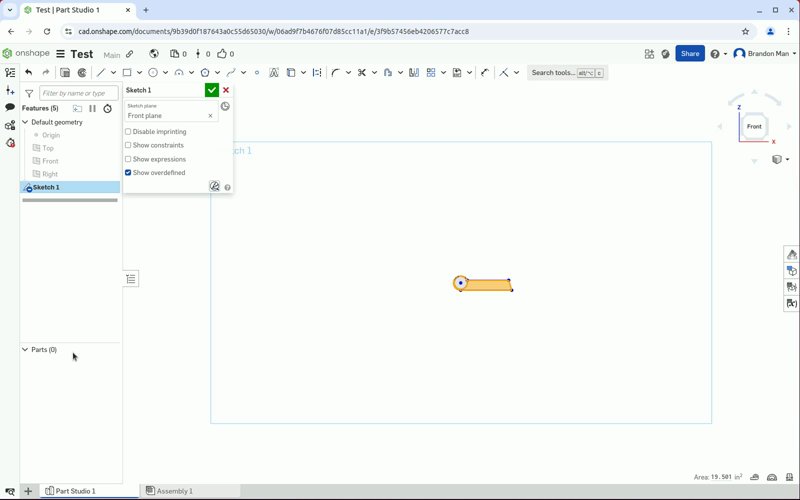
key(shift+e)
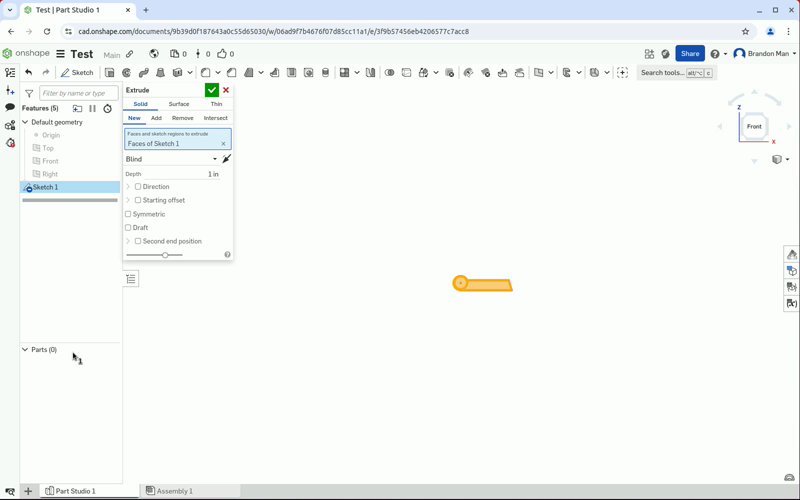
mouse_move(143, 106)
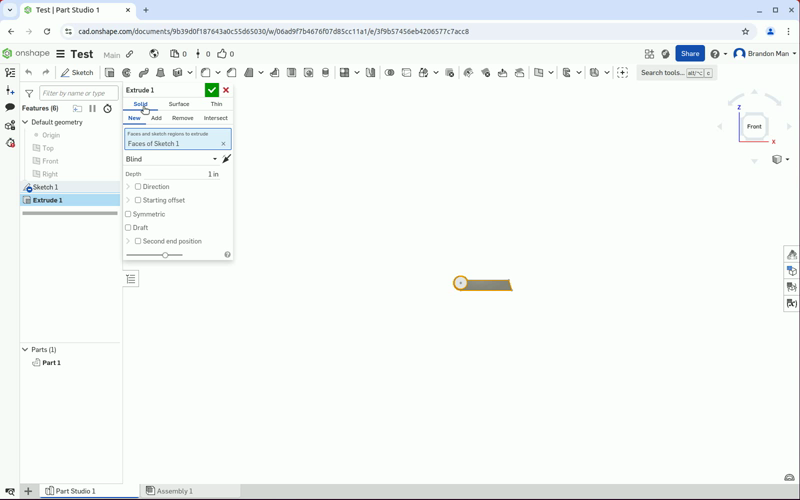
click(143, 106)
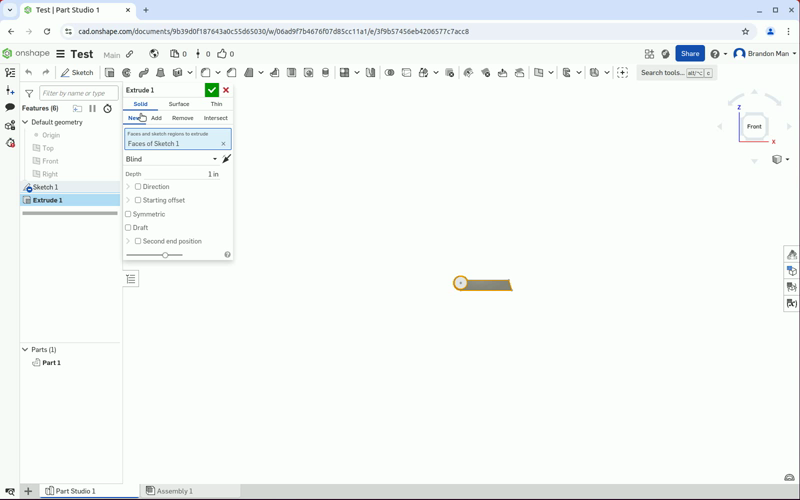
mouse_move(137, 120)
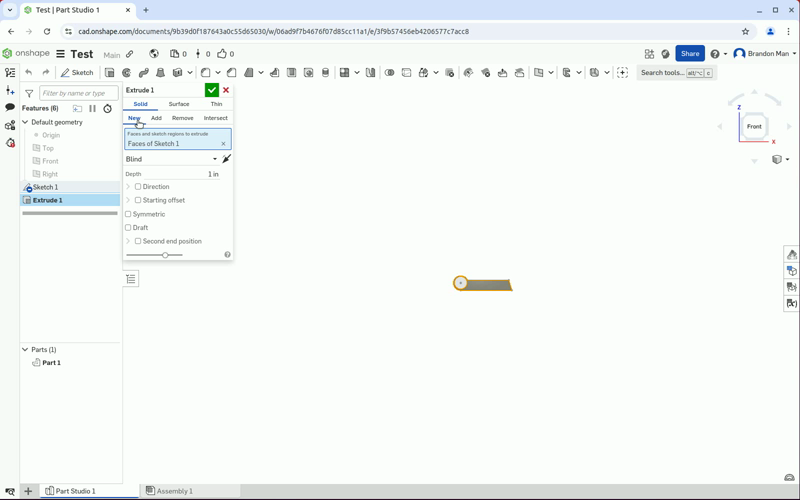
click(137, 120)
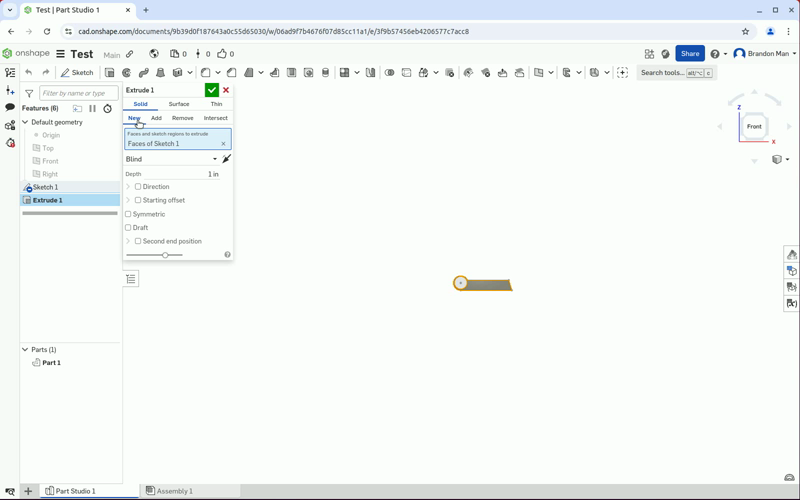
key(tab, 4)
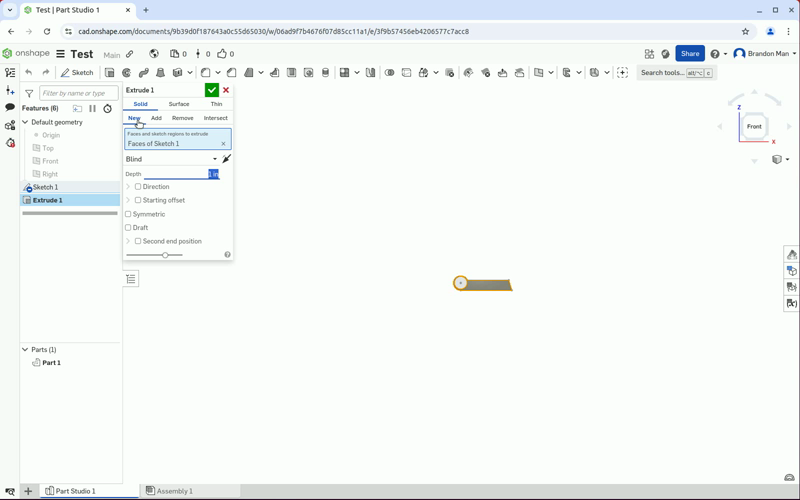
text(5.778)
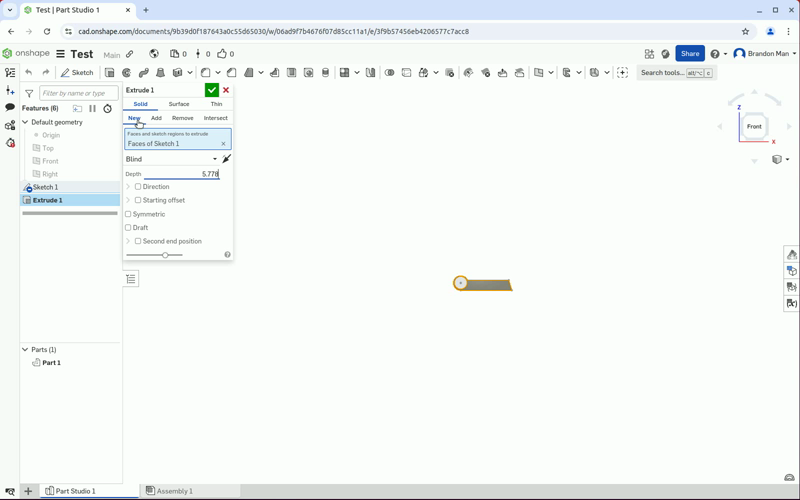
key(tab, 3)
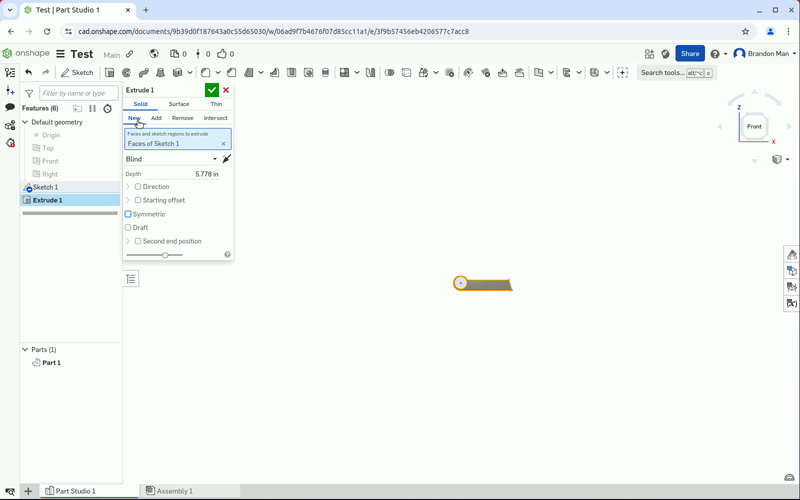
key(space)
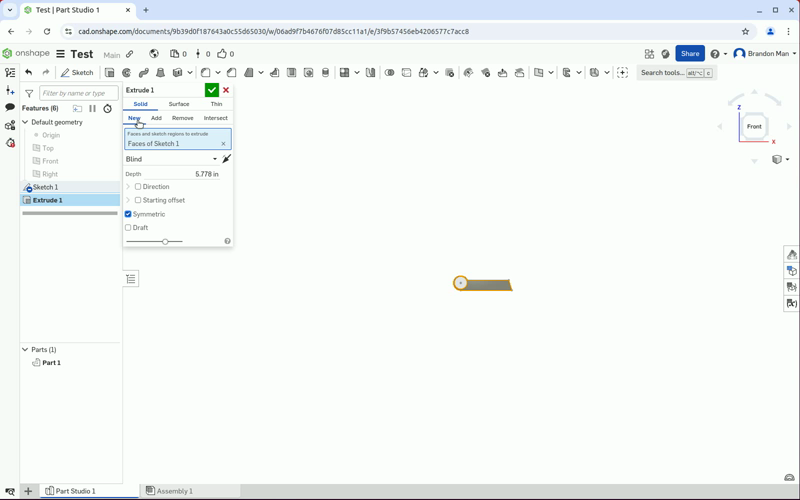
key(enter)
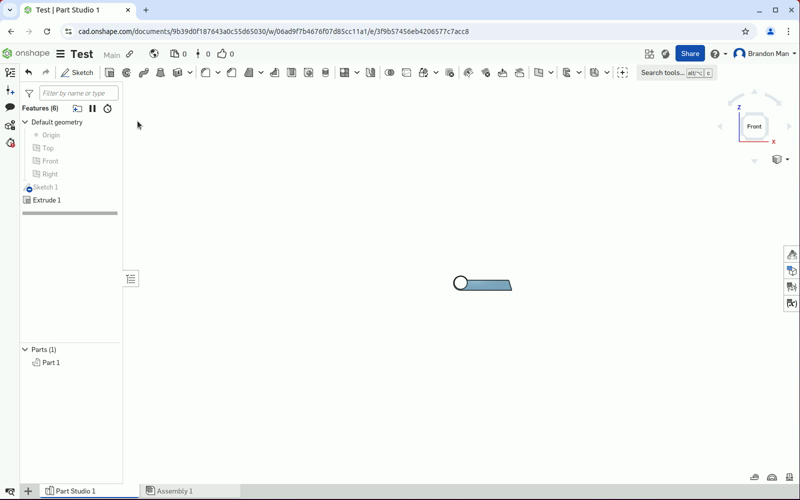
key(shift+h)
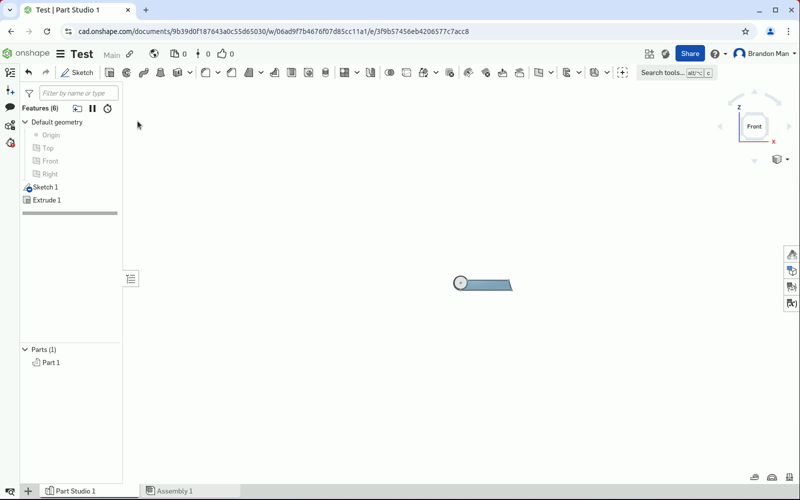
key(shift+h)
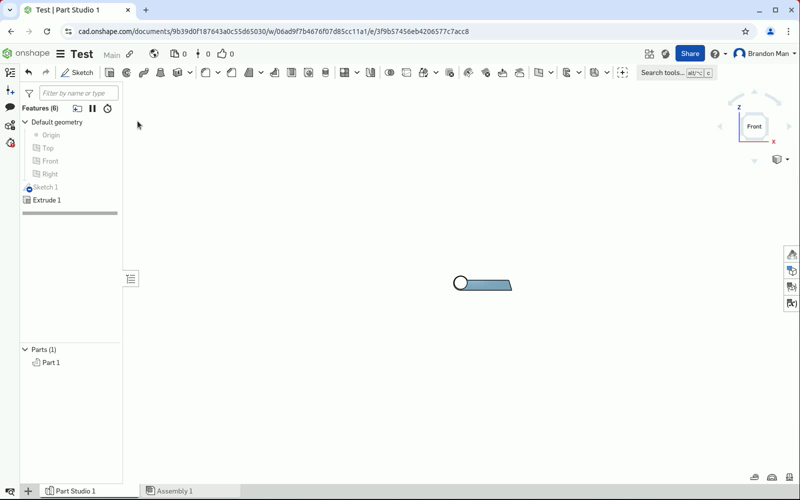
mouse_move(73, 189)
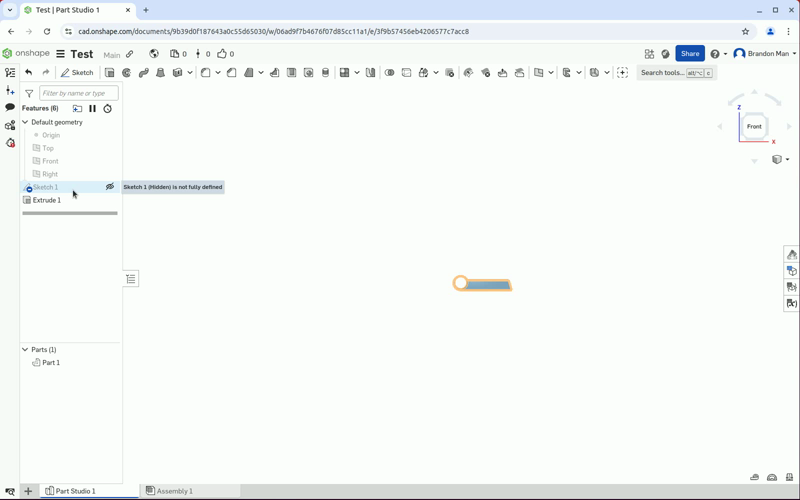
click(73, 189)
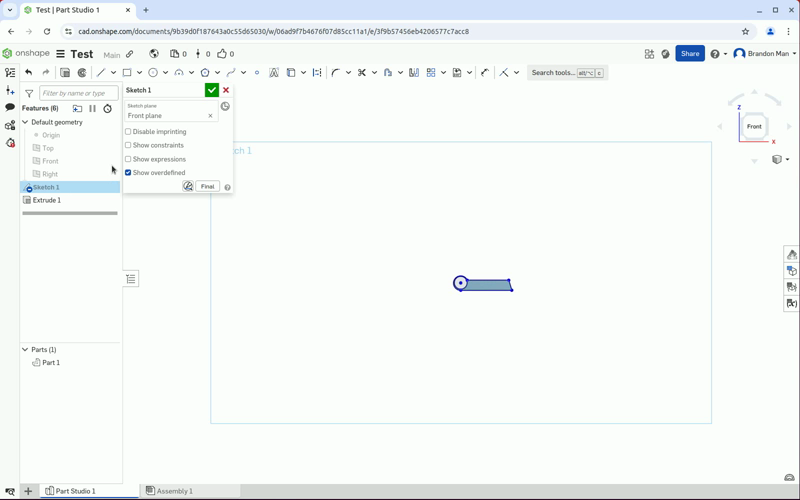
mouse_move(229, 92)
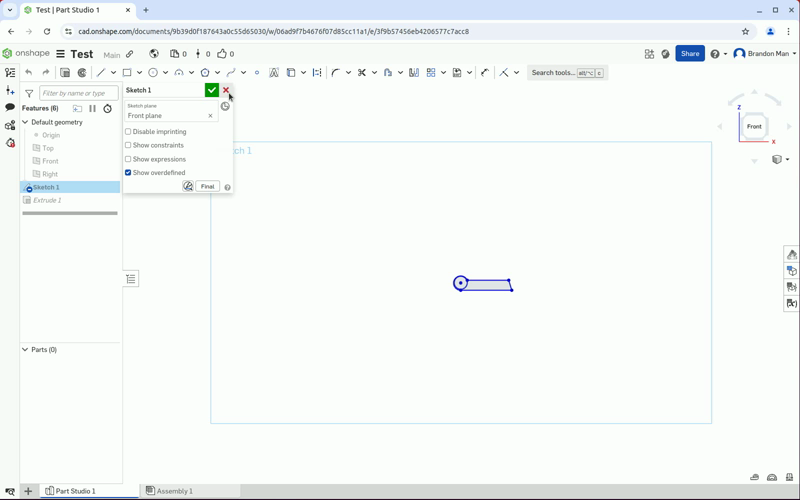
click(229, 92)
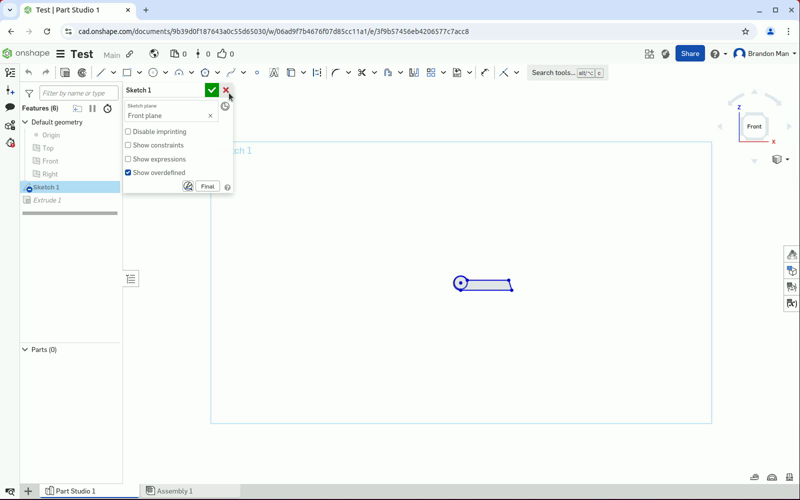
key(shift+s)
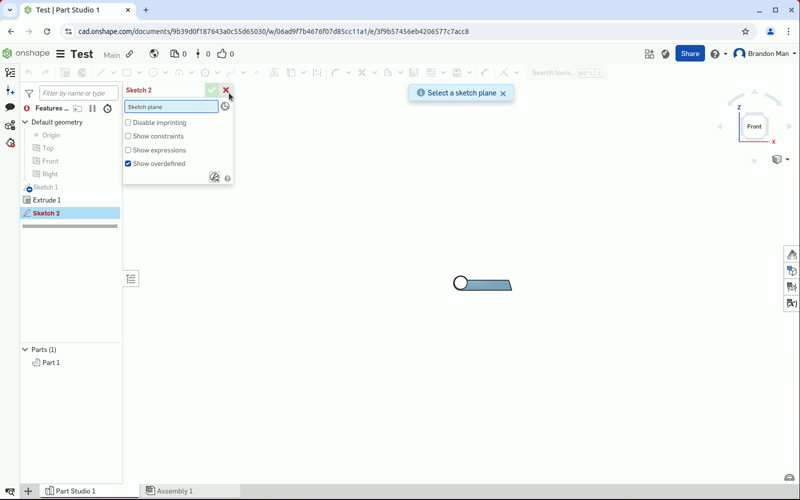
mouse_move(73, 163)
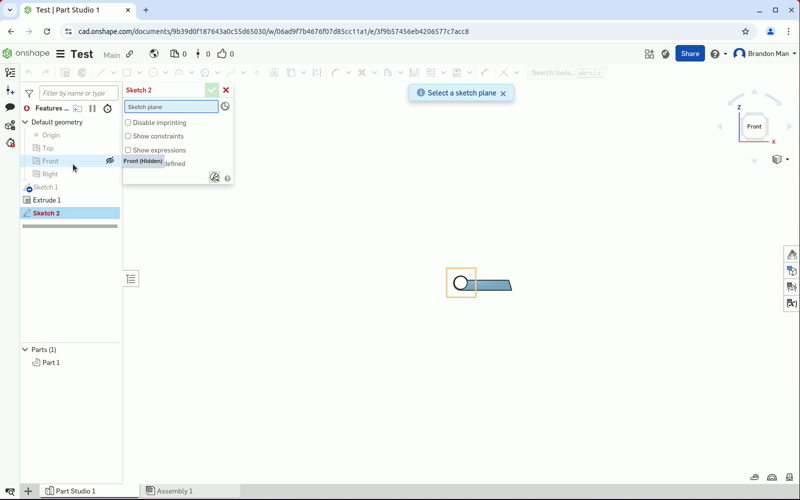
click(73, 163)
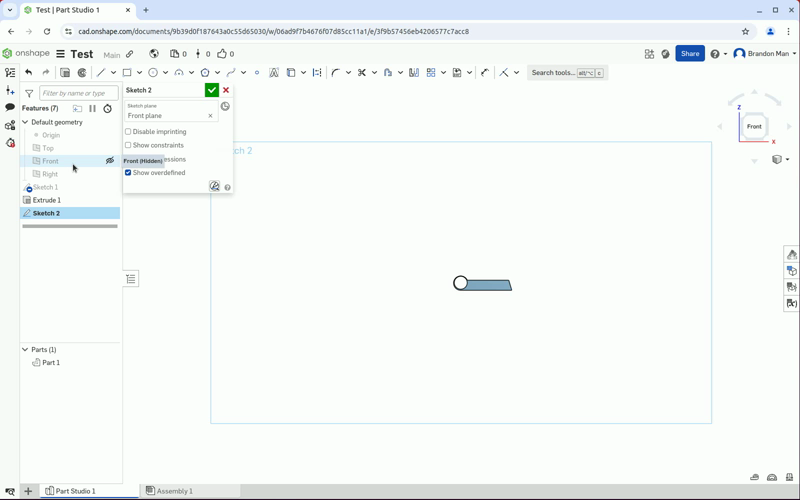
mouse_move(73, 352)
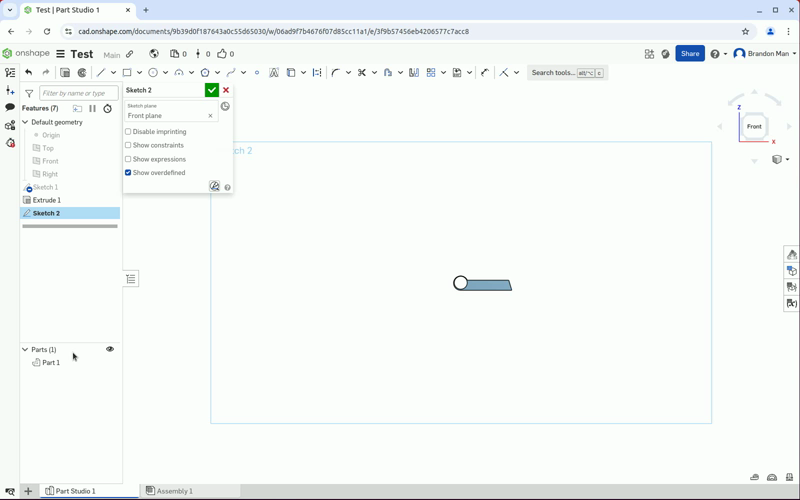
key(y)
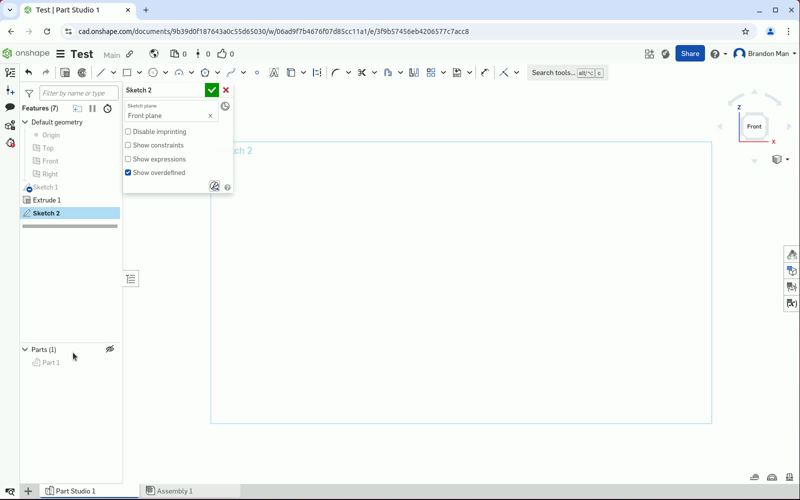
key(l)
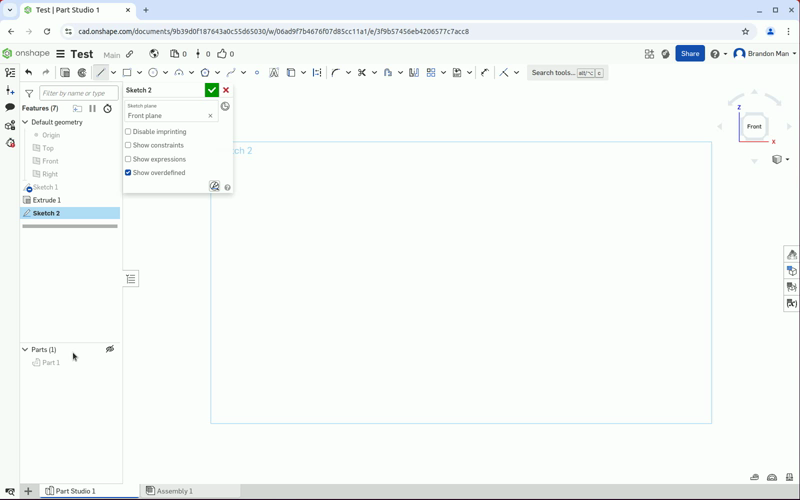
key_down(shift)
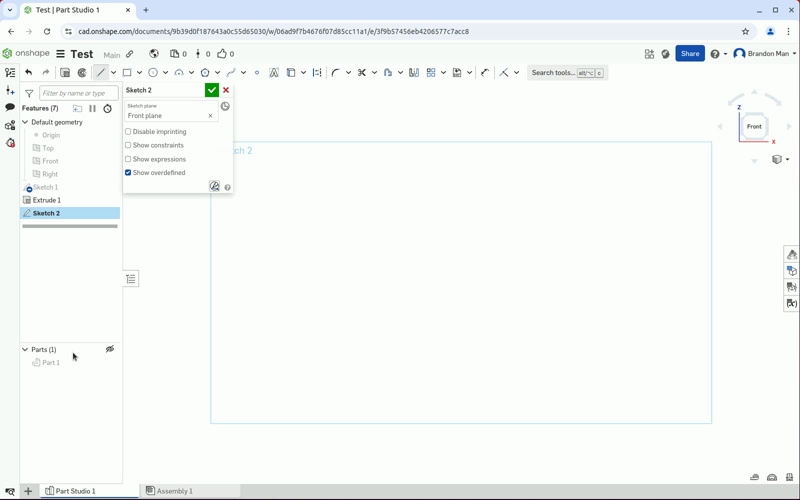
mouse_move(507, 280)
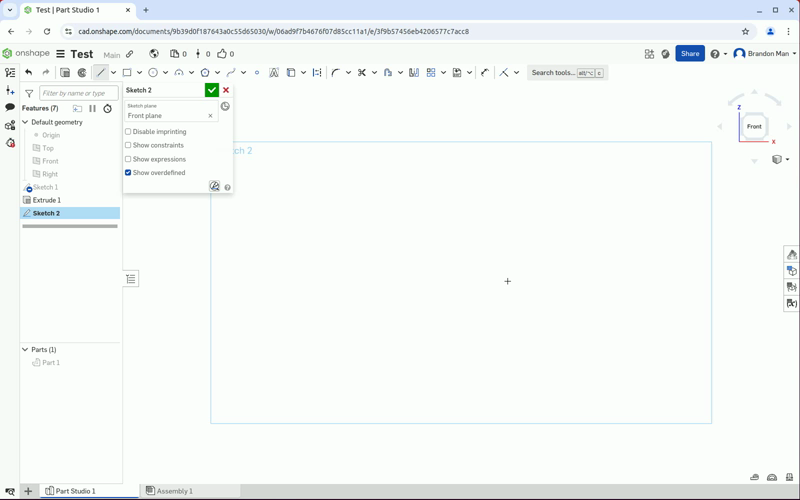
click(507, 280)
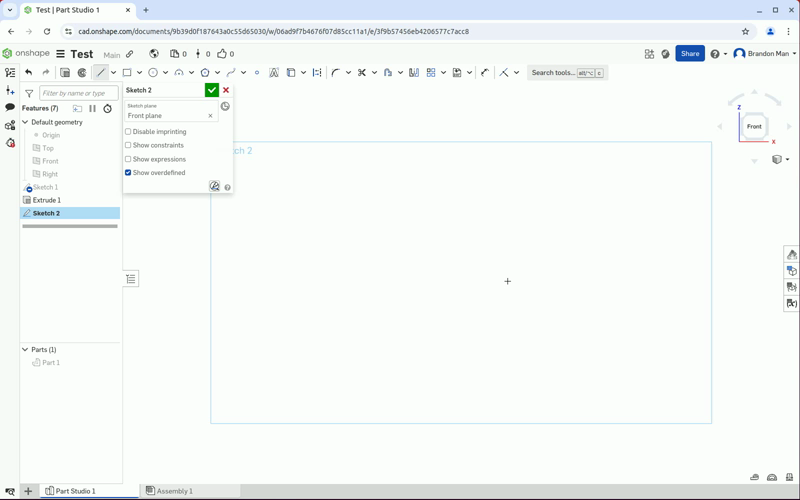
key_up(shift)
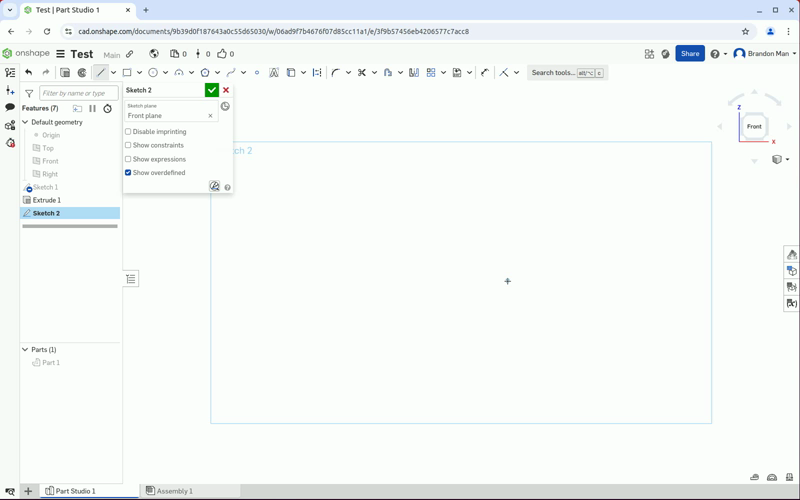
key_down(shift)
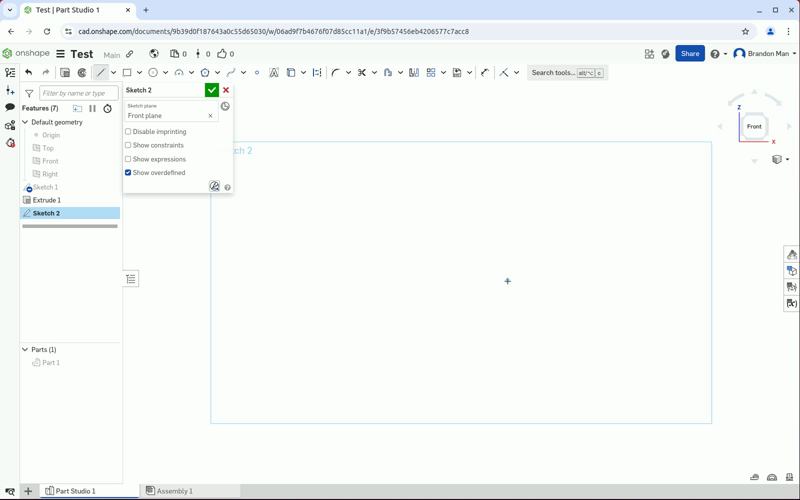
mouse_move(537, 280)
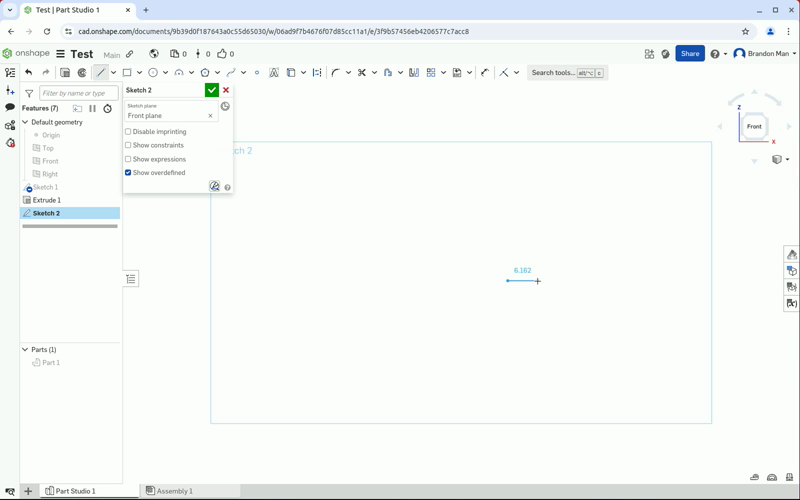
mouse_move(511, 290)
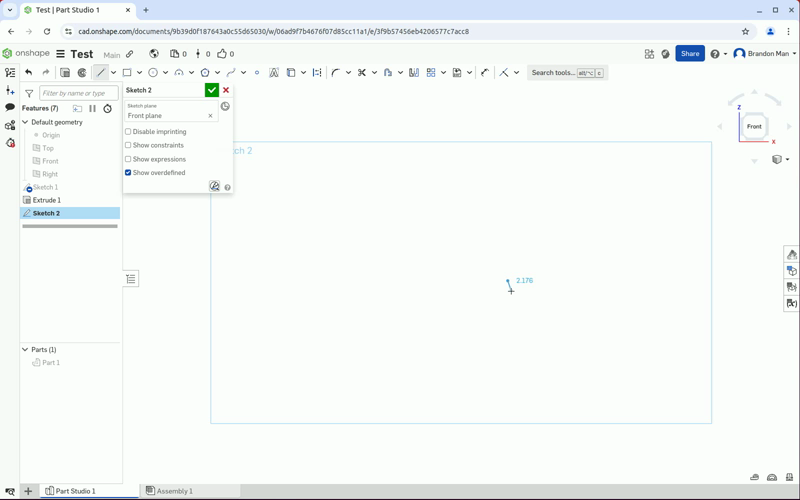
click(511, 290)
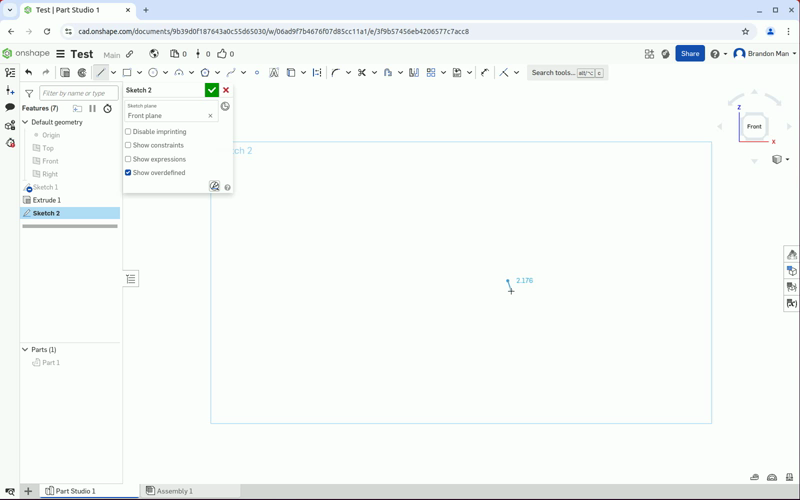
key_up(shift)
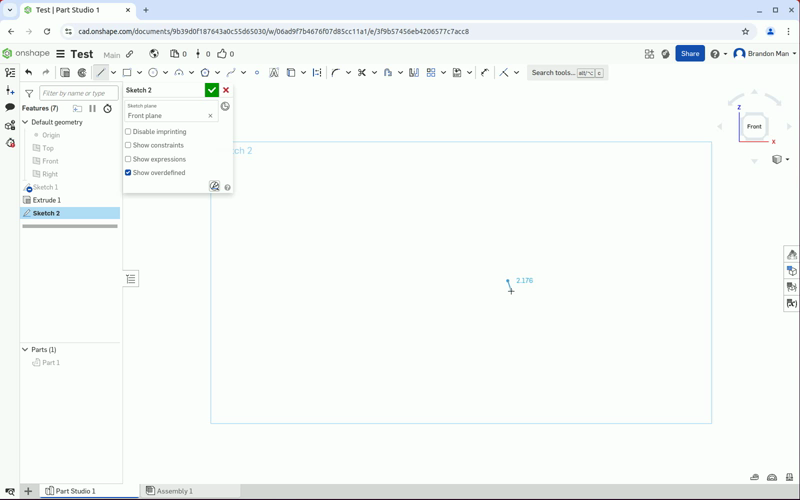
key_down(shift)
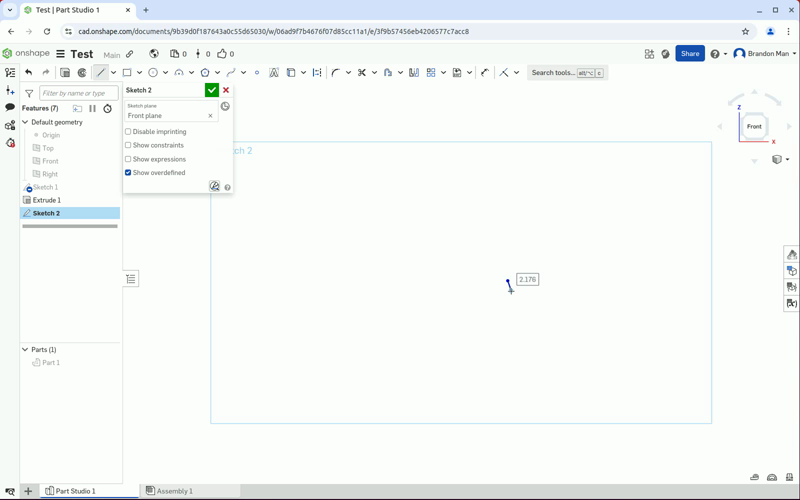
mouse_move(541, 290)
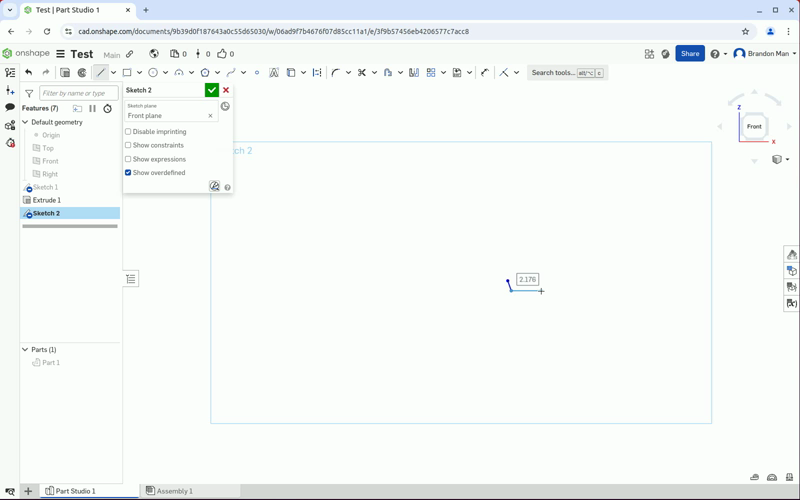
mouse_move(526, 290)
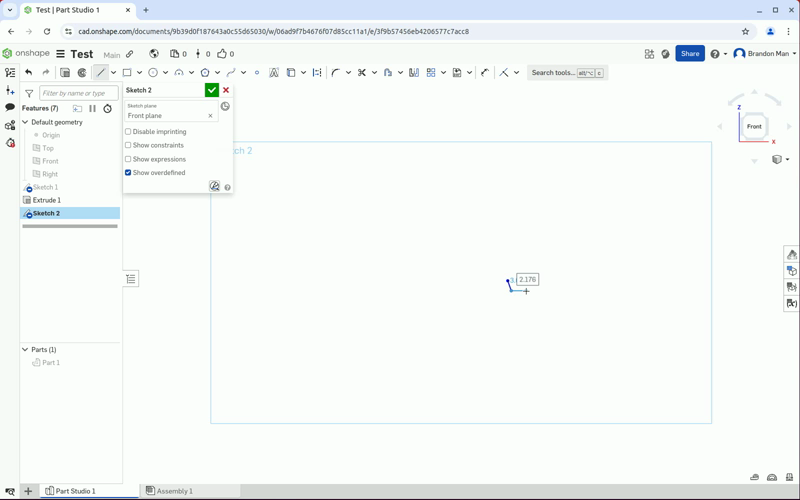
click(526, 290)
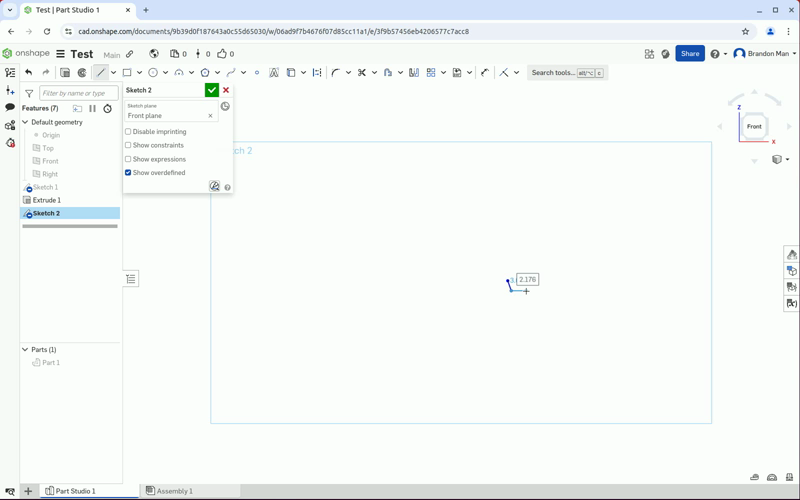
key_up(shift)
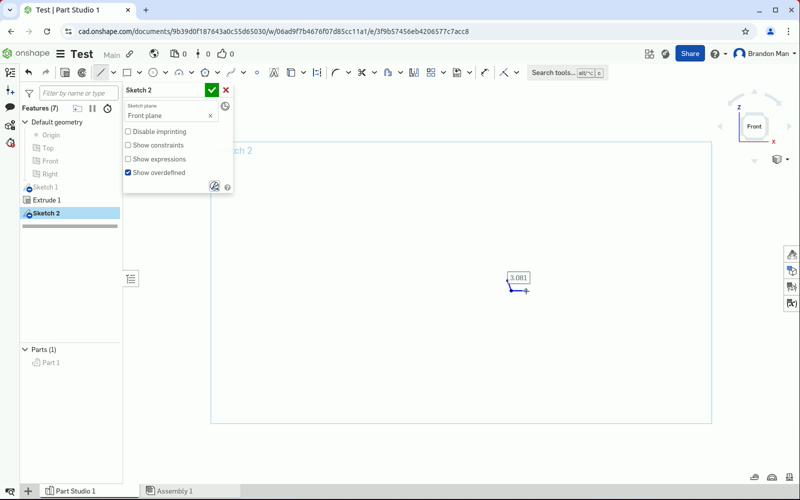
key_down(shift)
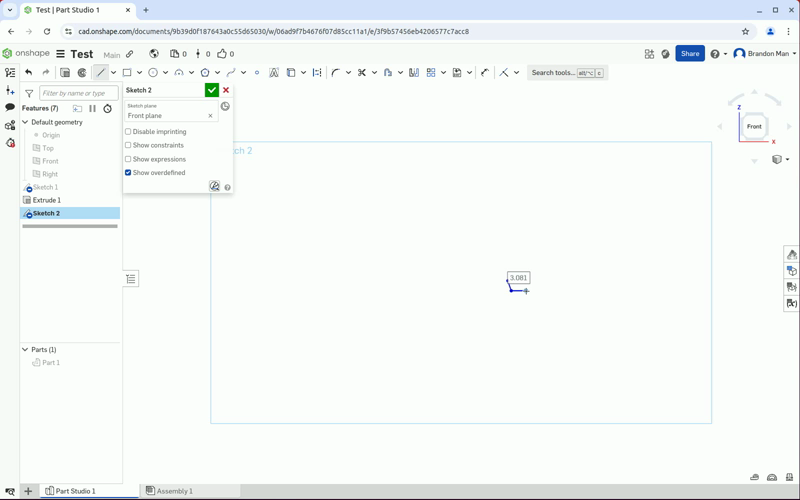
mouse_move(556, 290)
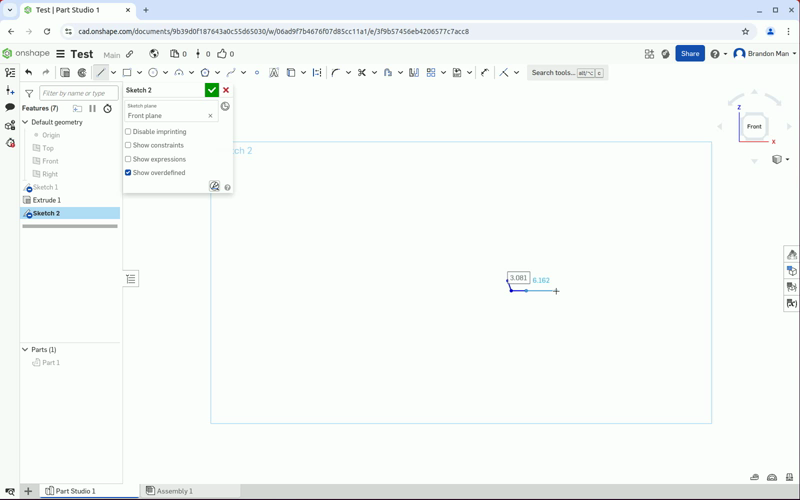
mouse_move(526, 282)
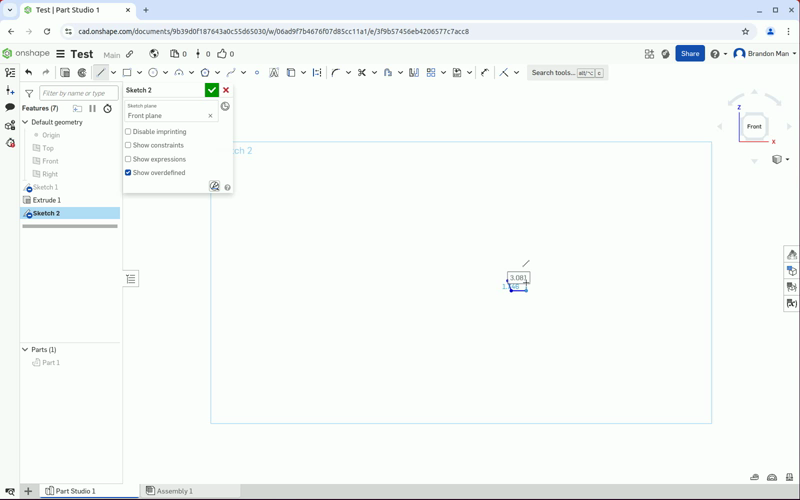
click(526, 282)
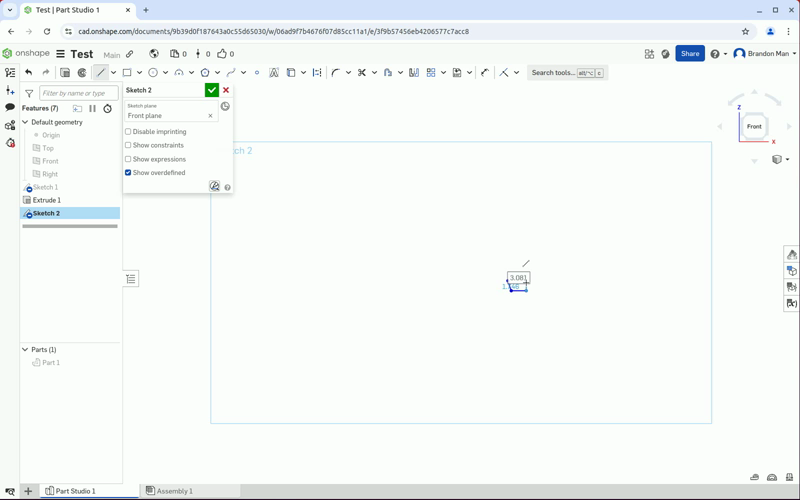
key_up(shift)
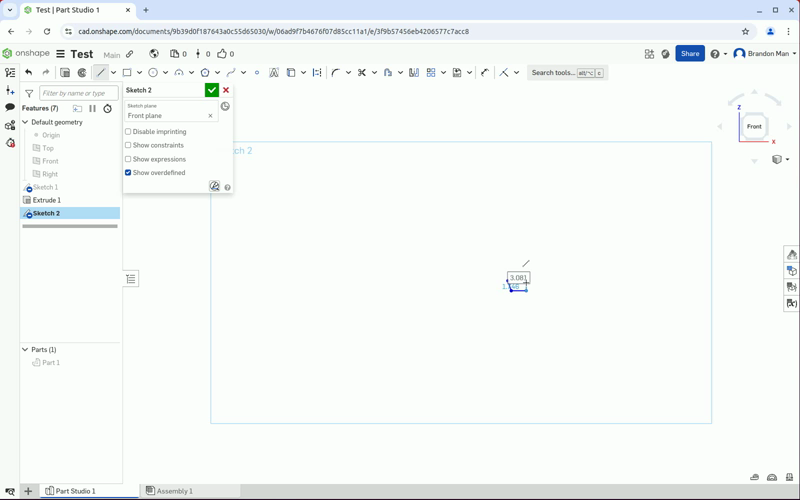
key_down(shift)
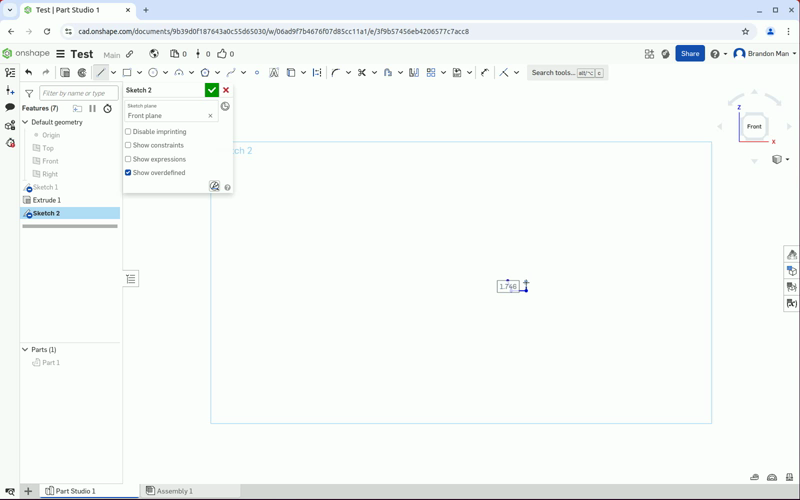
mouse_move(556, 282)
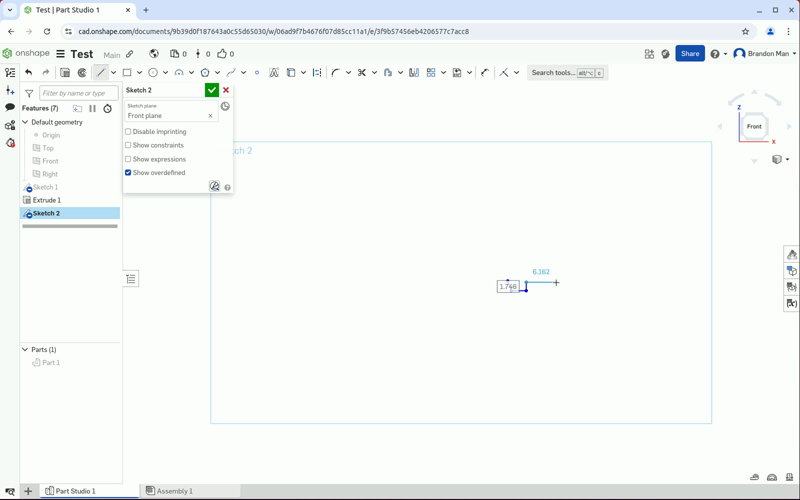
mouse_move(526, 280)
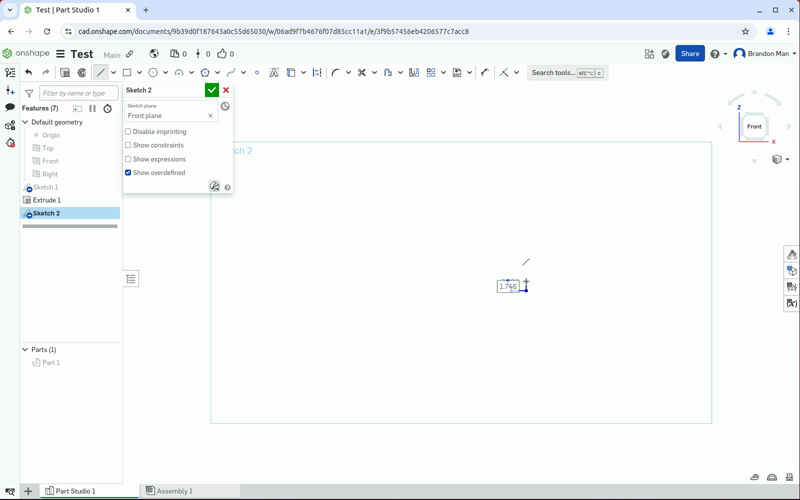
scroll(6)
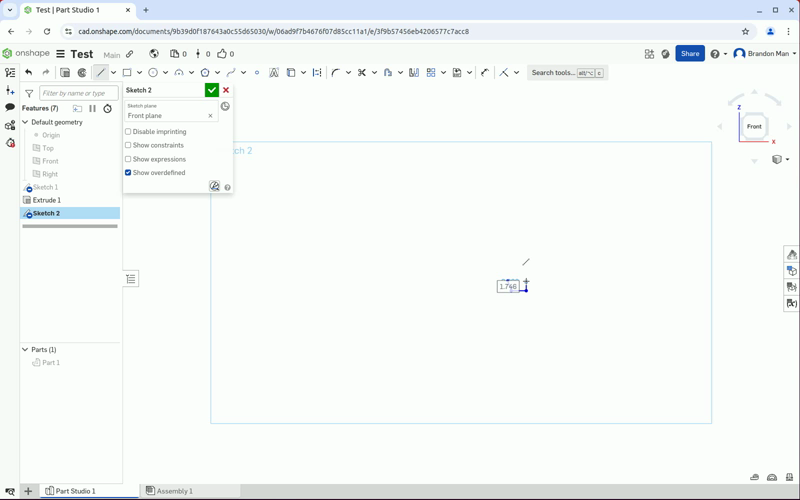
scroll(6)
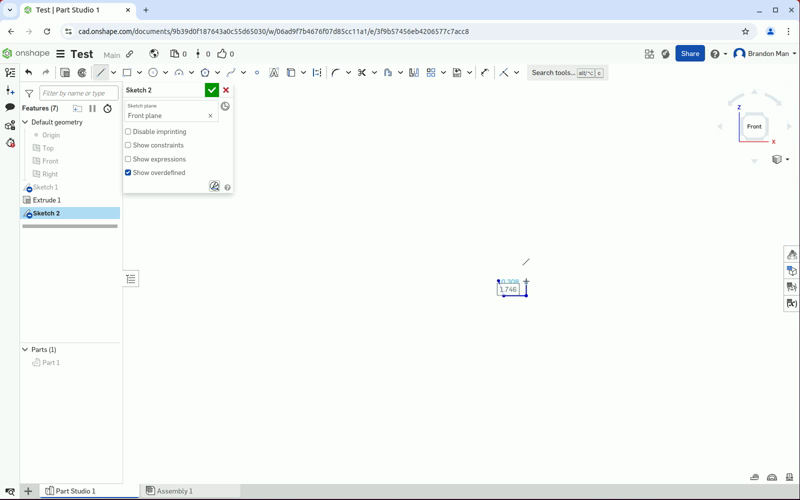
scroll(6)
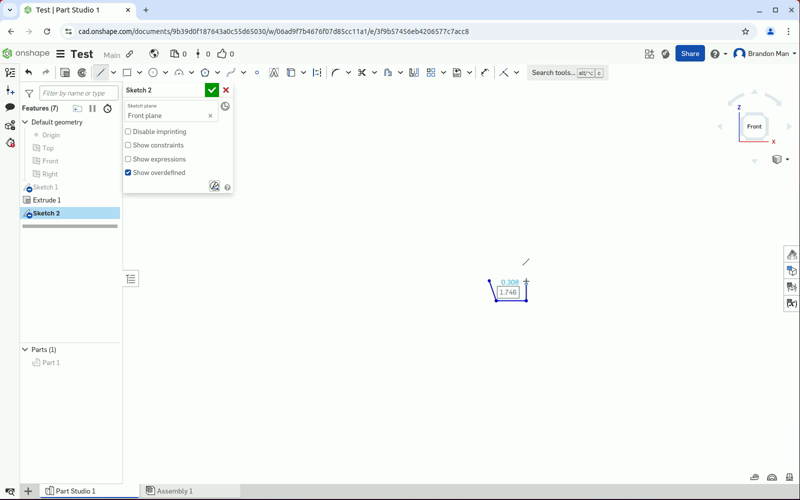
scroll(6)
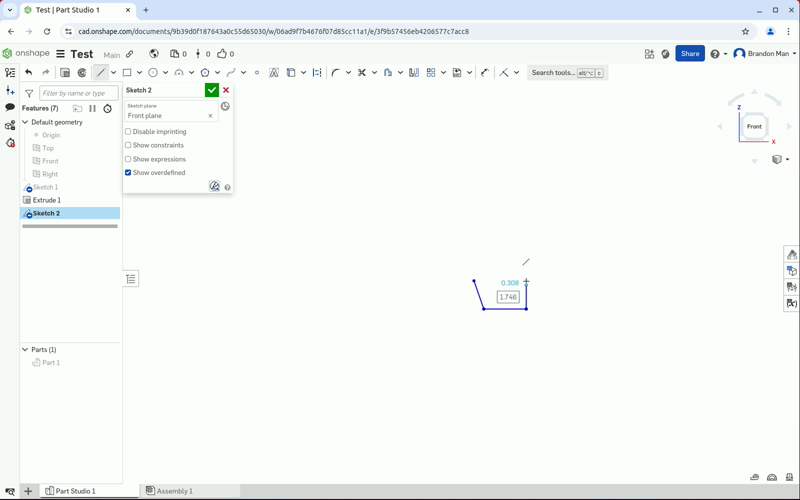
scroll(6)
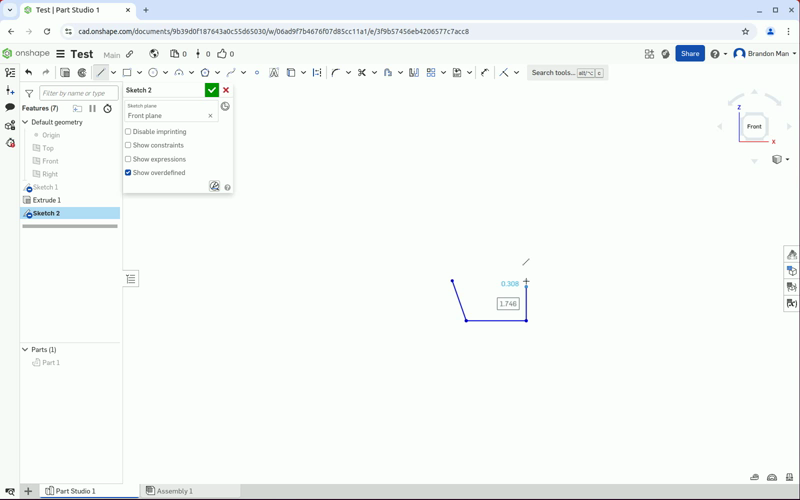
scroll(6)
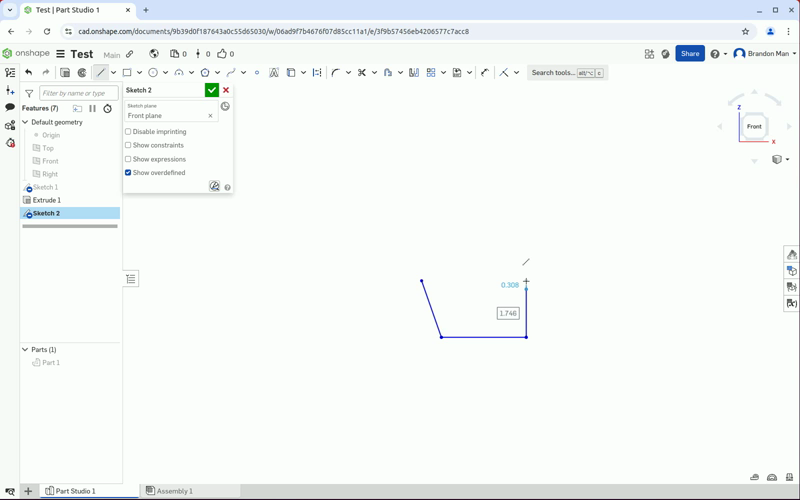
scroll(6)
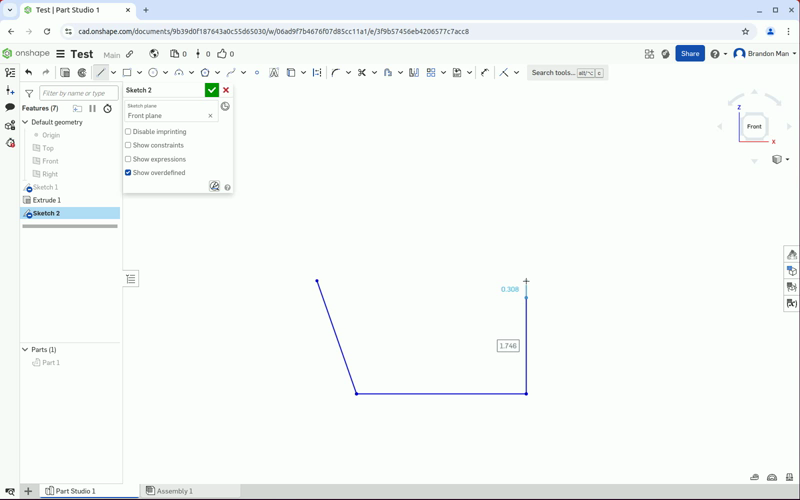
click(526, 280)
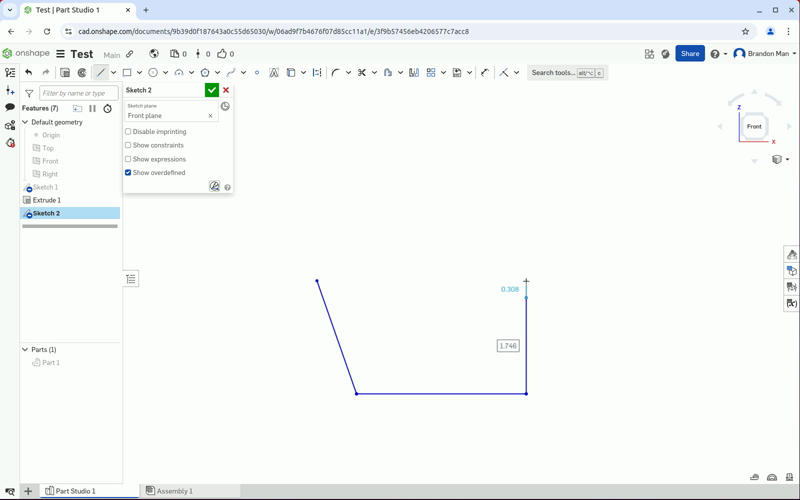
scroll(-6)
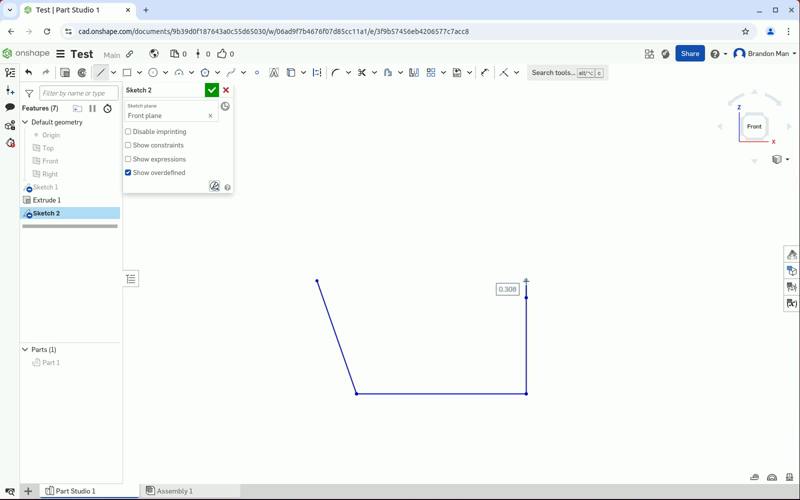
scroll(-6)
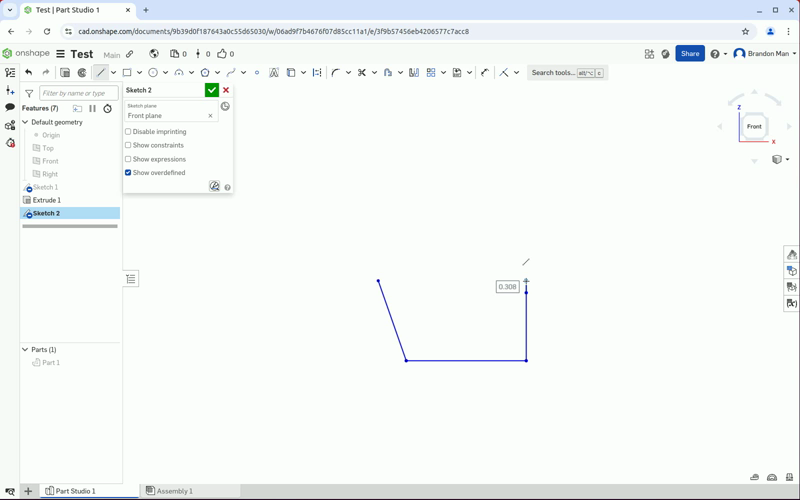
scroll(-6)
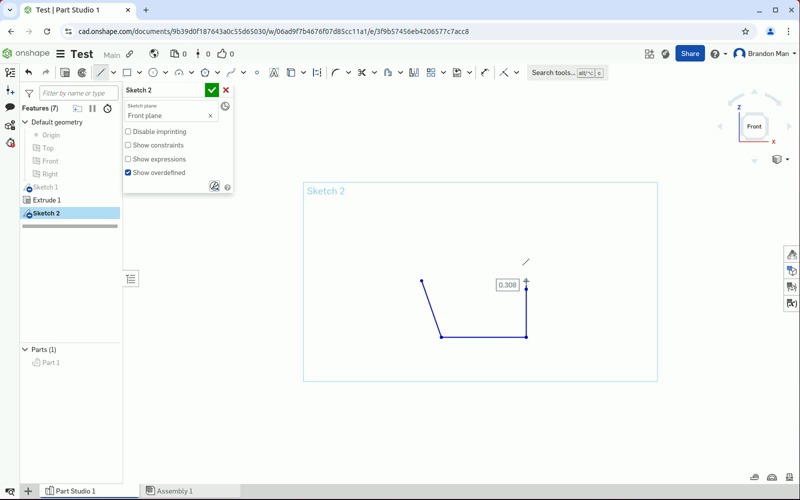
scroll(-6)
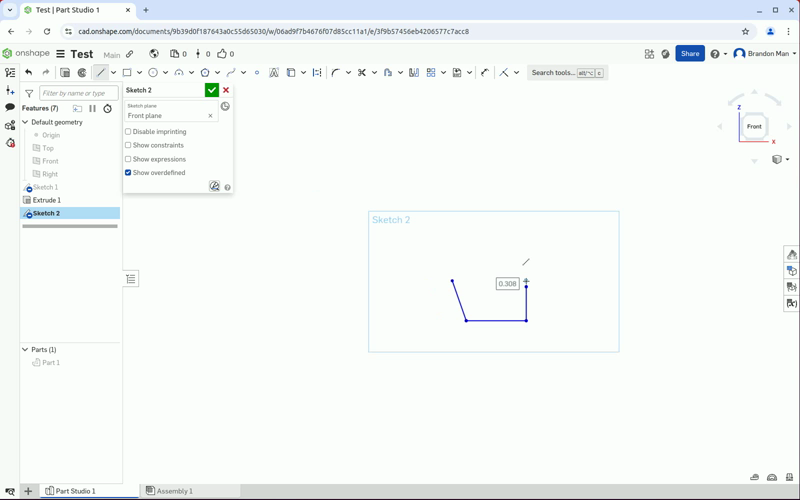
scroll(-6)
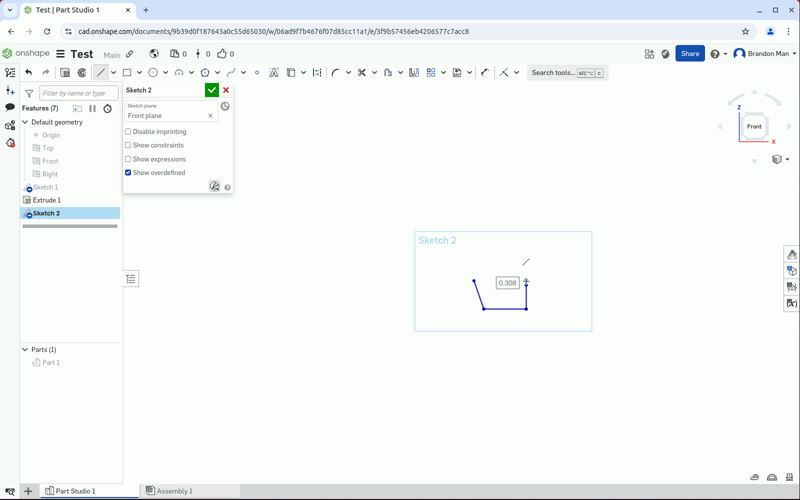
scroll(-6)
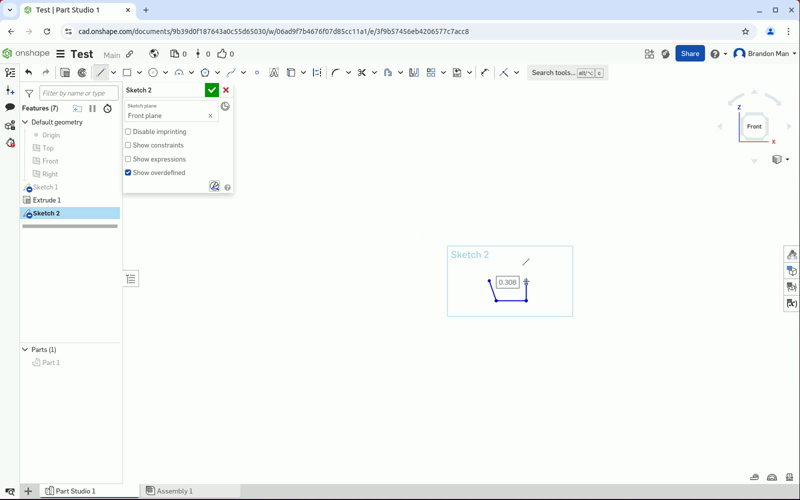
scroll(-6)
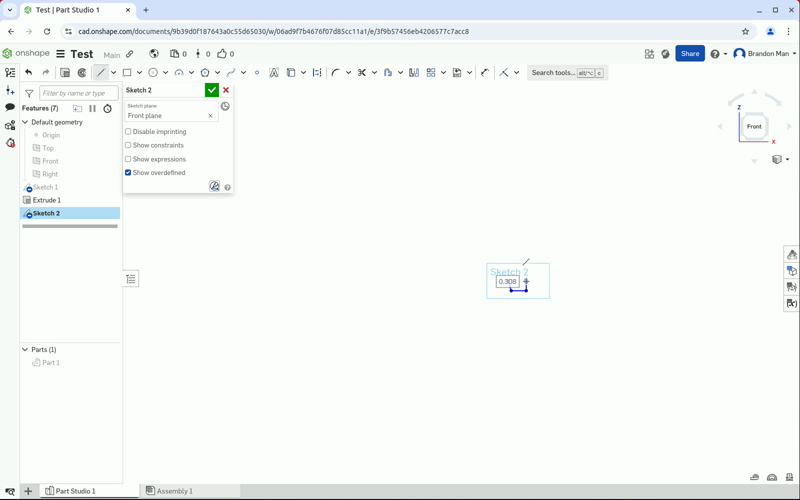
key_up(shift)
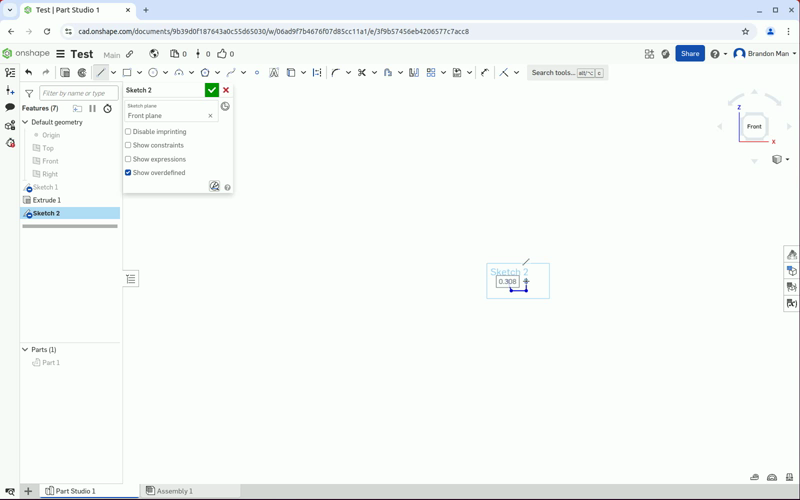
mouse_move(556, 280)
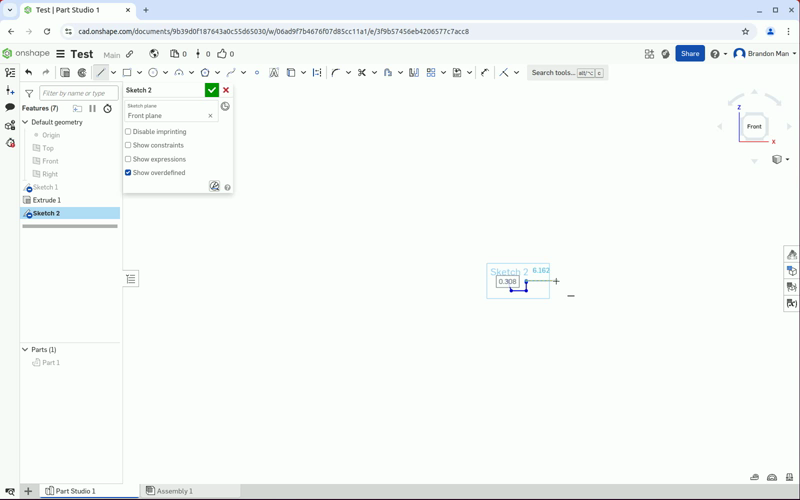
key_down(shift)
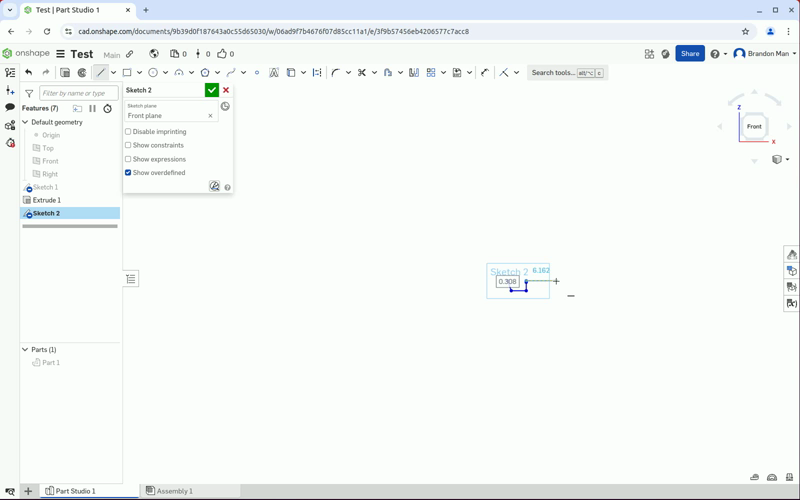
mouse_move(507, 280)
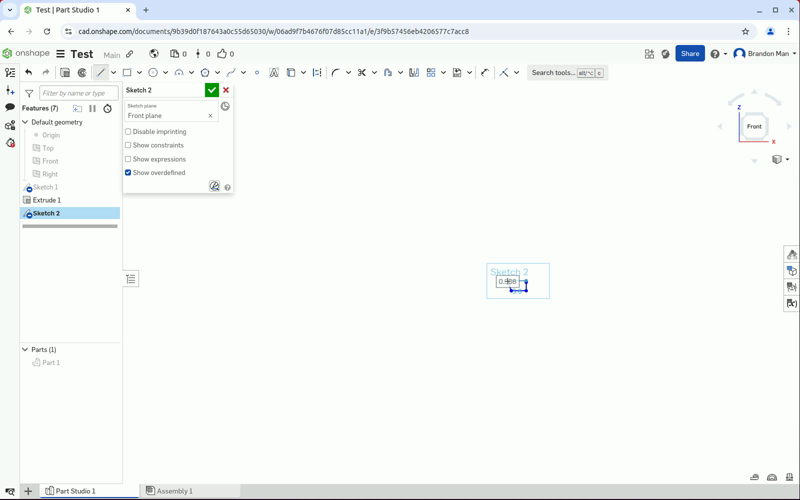
key_up(shift)
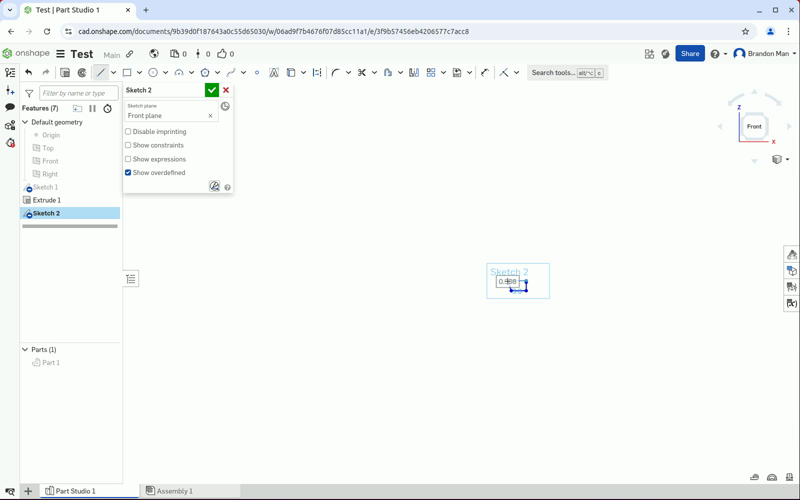
click(507, 280)
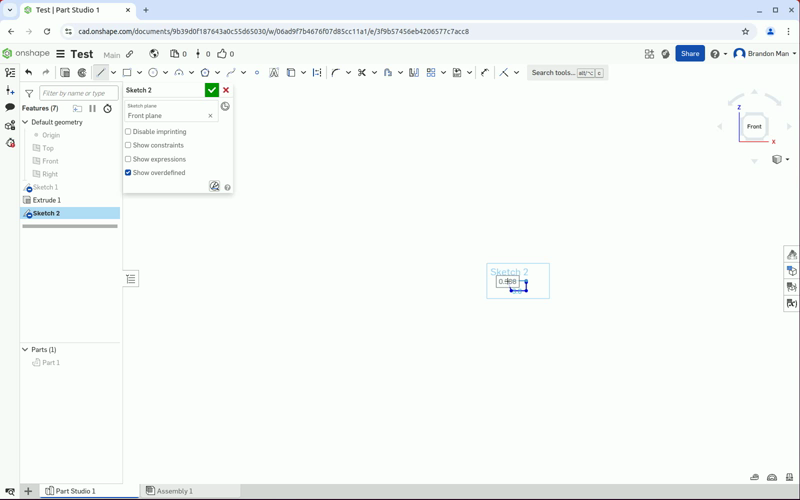
key(esc)
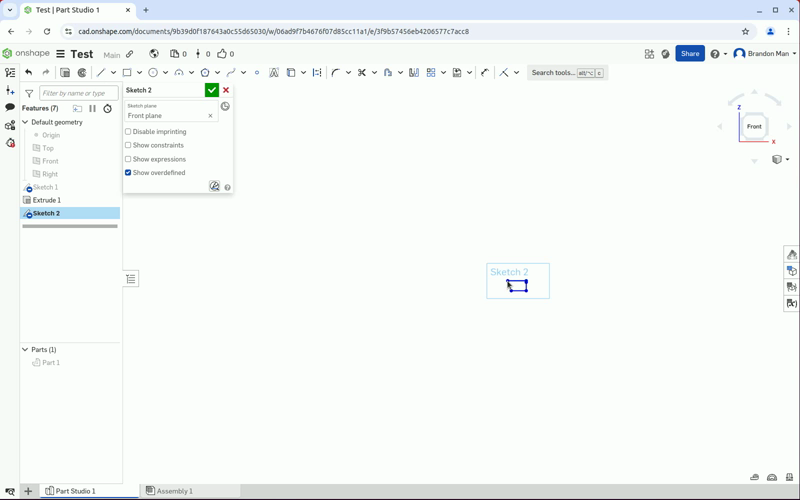
mouse_move(515, 286)
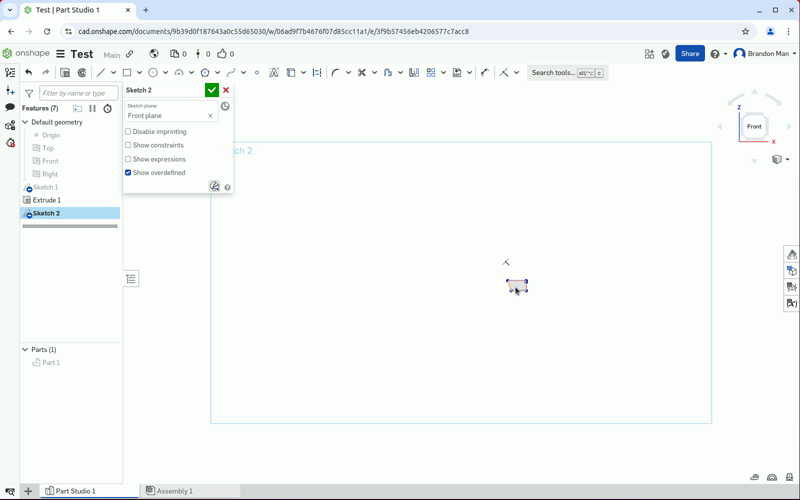
scroll(6)
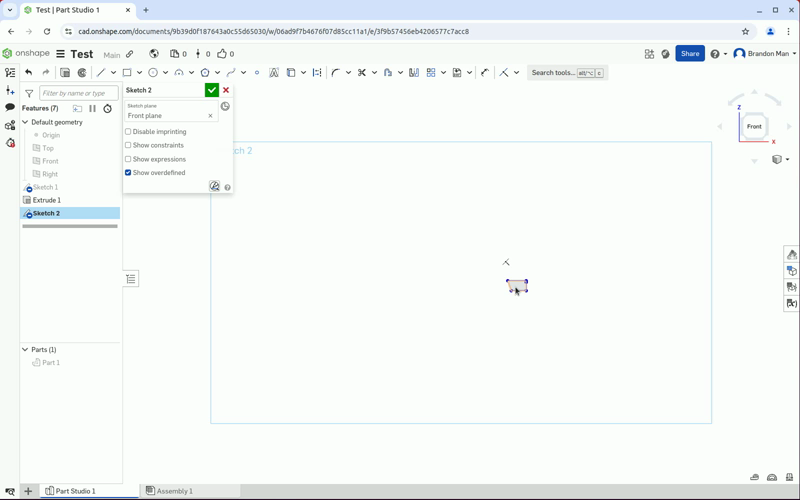
scroll(6)
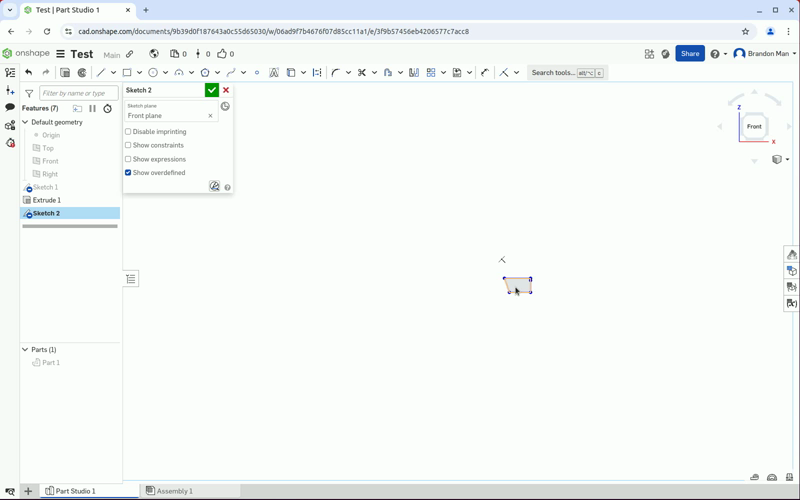
scroll(6)
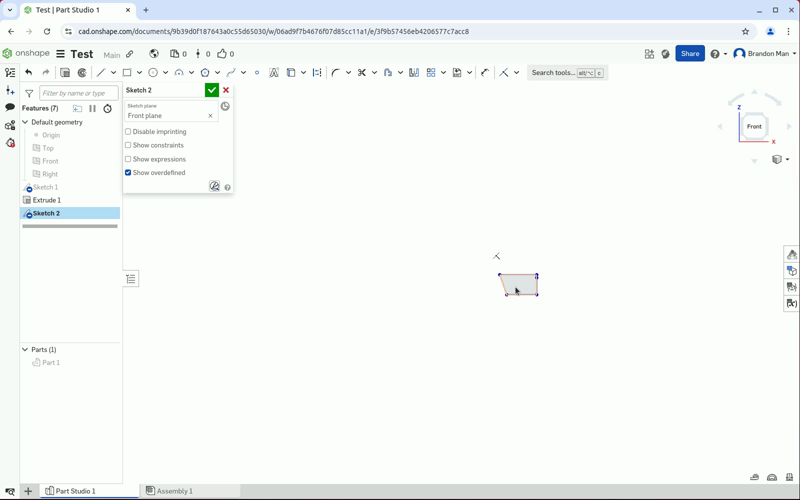
scroll(6)
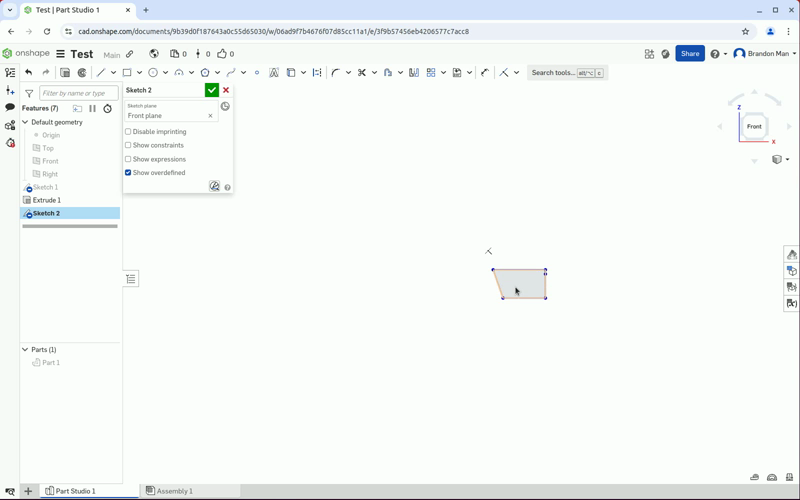
scroll(6)
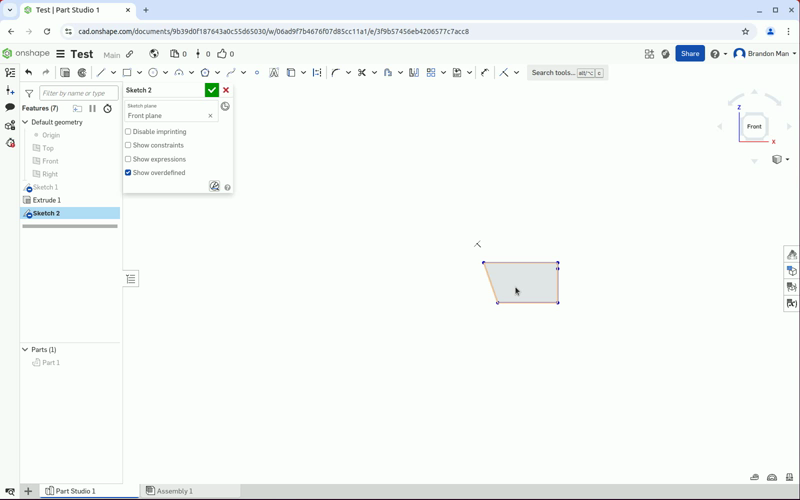
scroll(6)
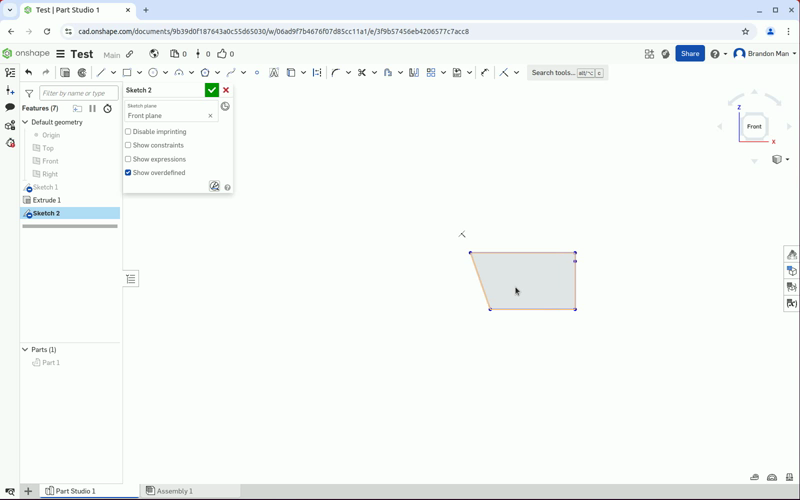
scroll(6)
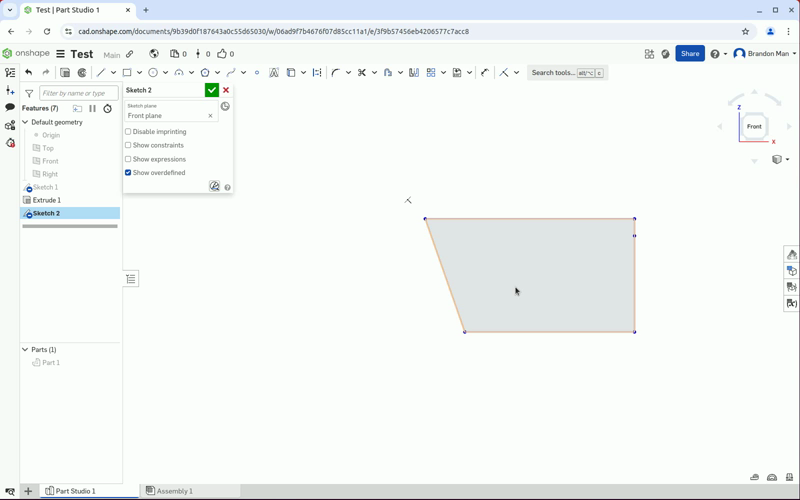
click(515, 286)
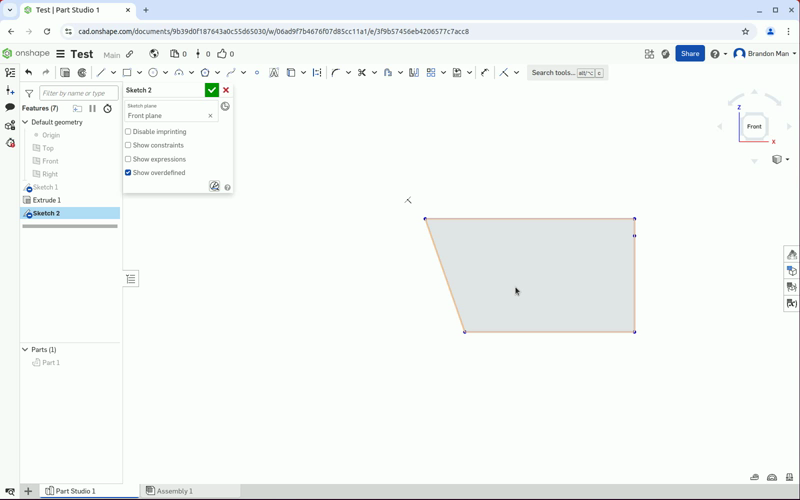
scroll(-6)
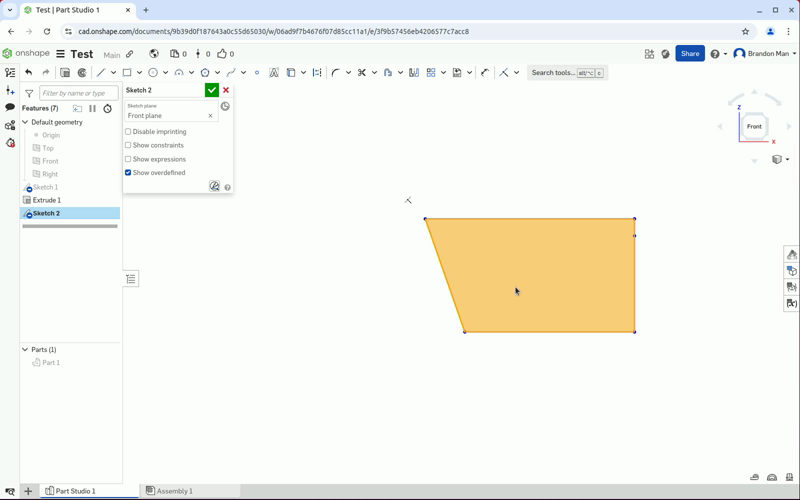
scroll(-6)
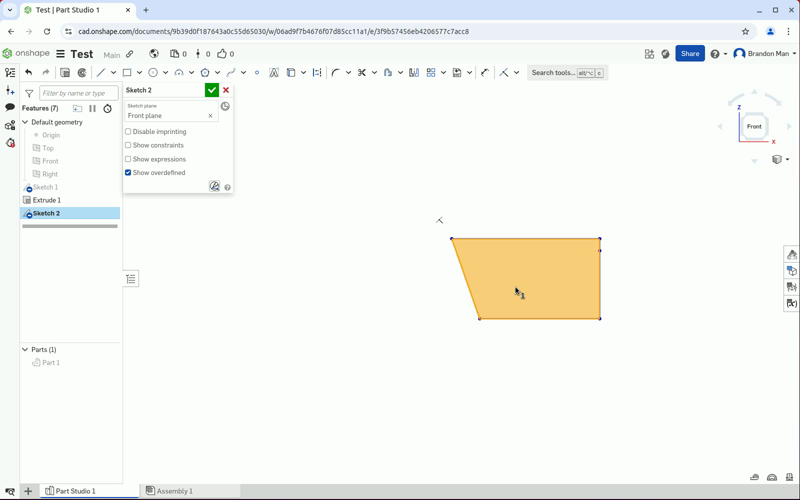
scroll(-6)
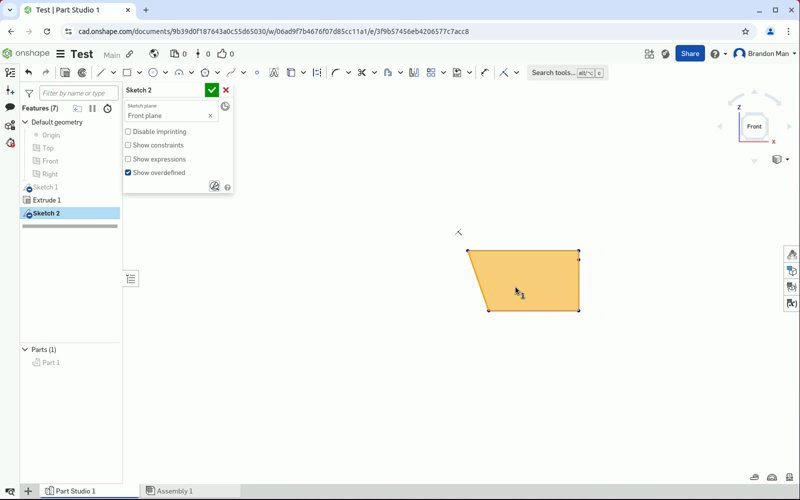
scroll(-6)
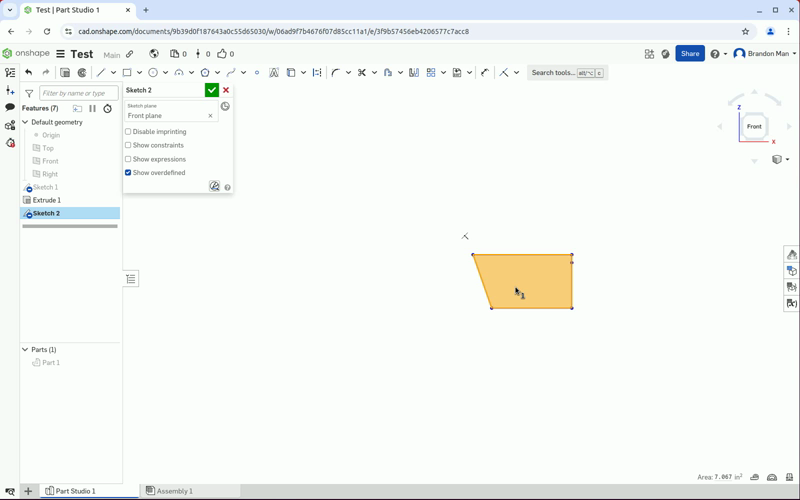
scroll(-6)
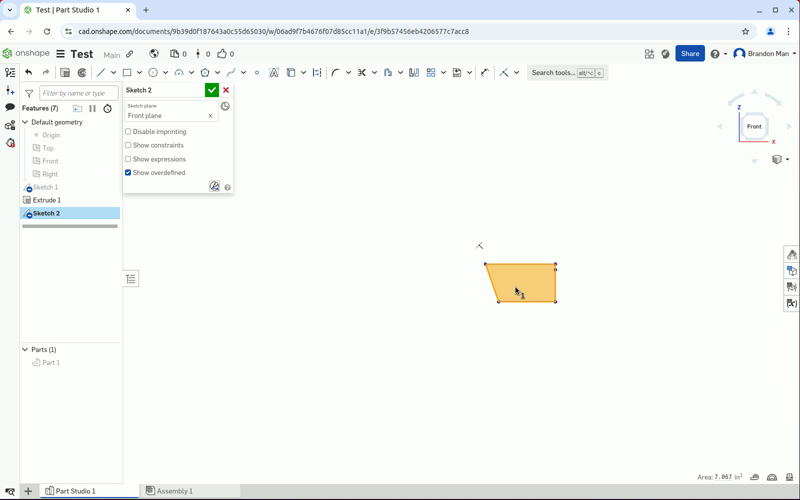
scroll(-6)
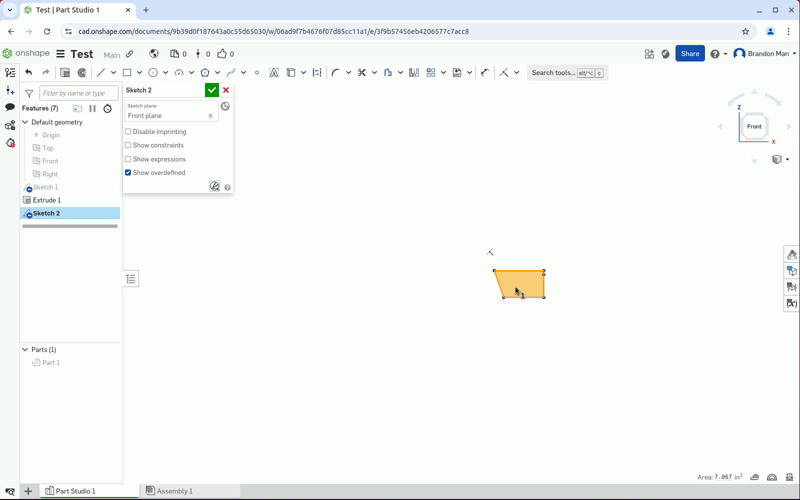
scroll(-6)
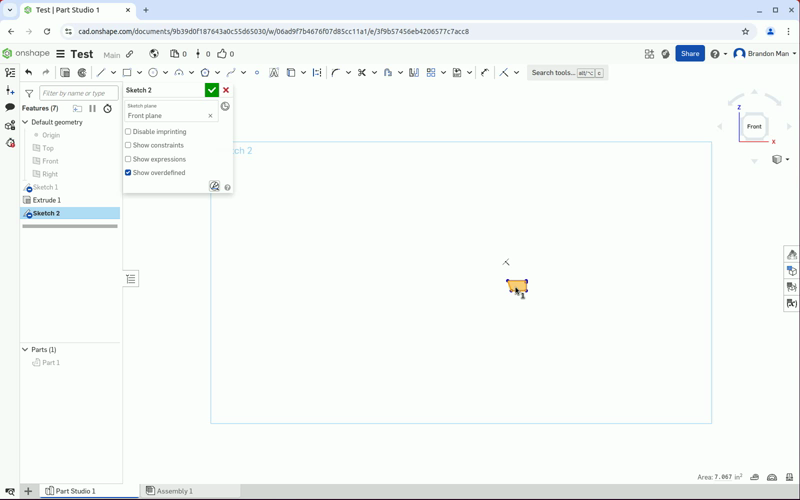
mouse_move(73, 352)
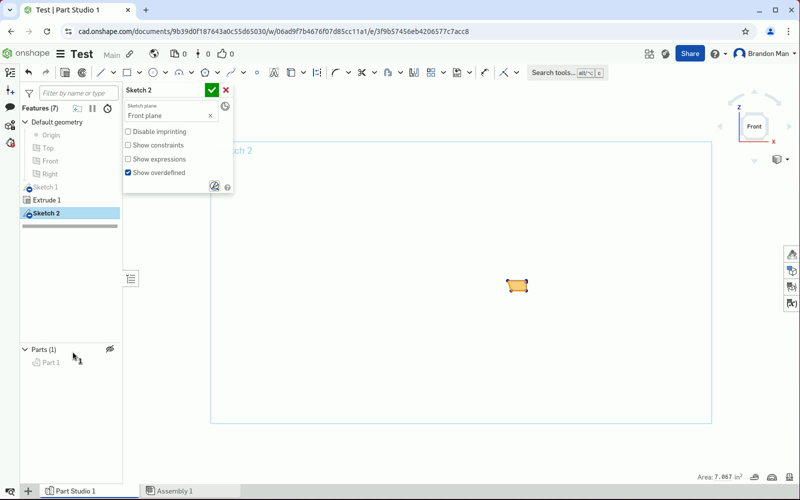
key(shift+y)
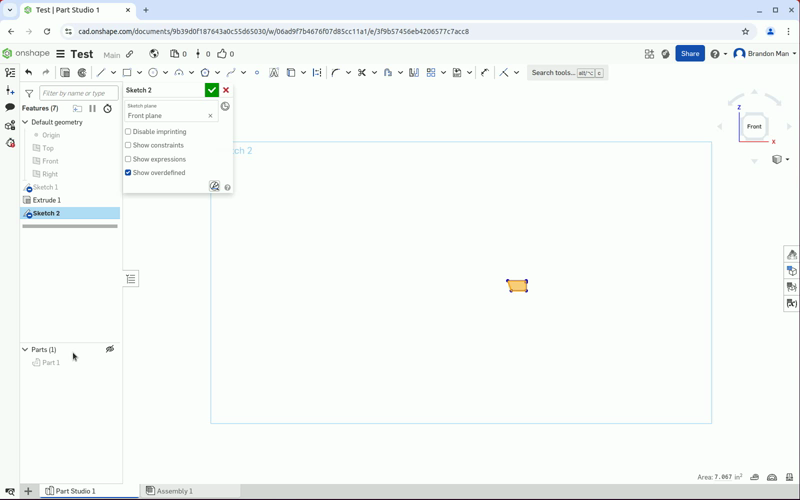
key(shift+e)
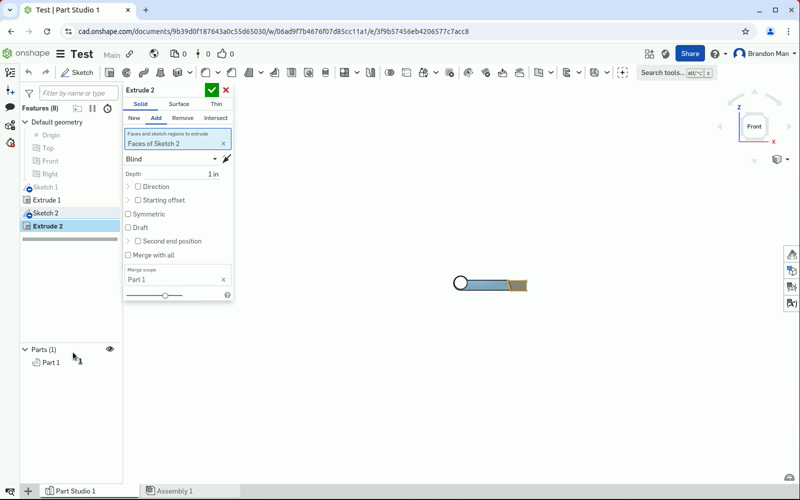
mouse_move(143, 106)
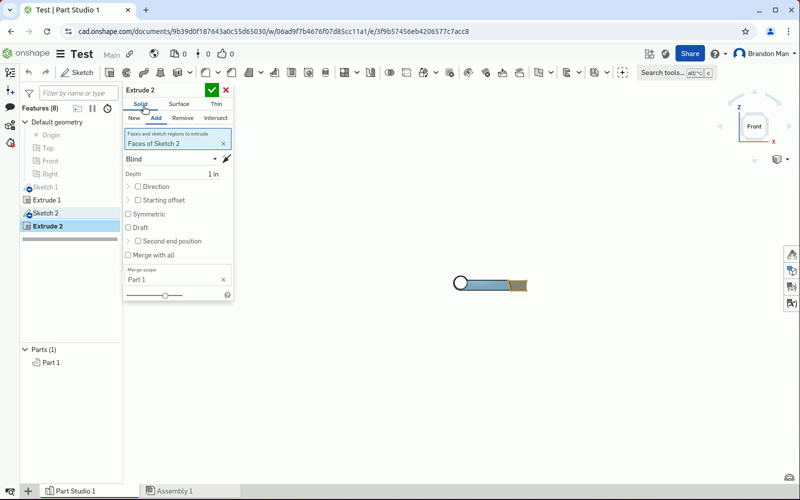
click(143, 106)
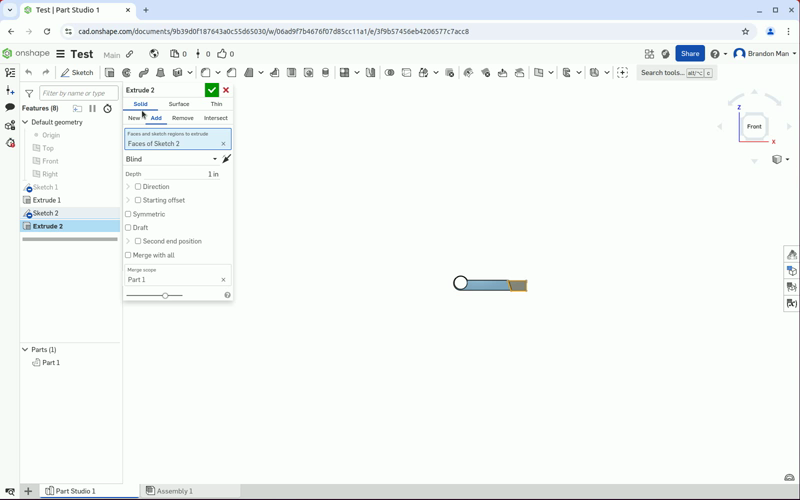
mouse_move(137, 120)
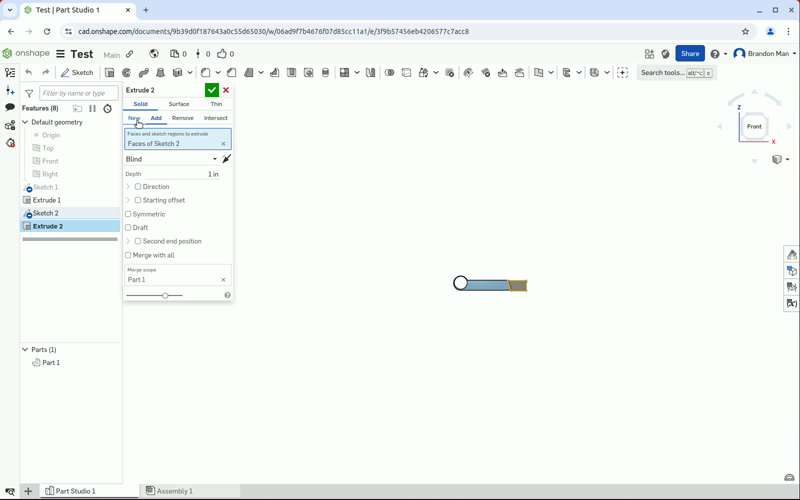
click(137, 120)
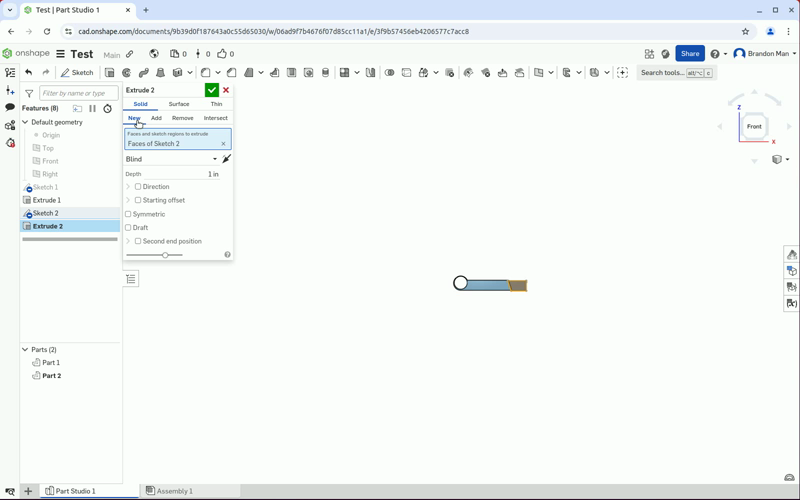
key(tab, 4)
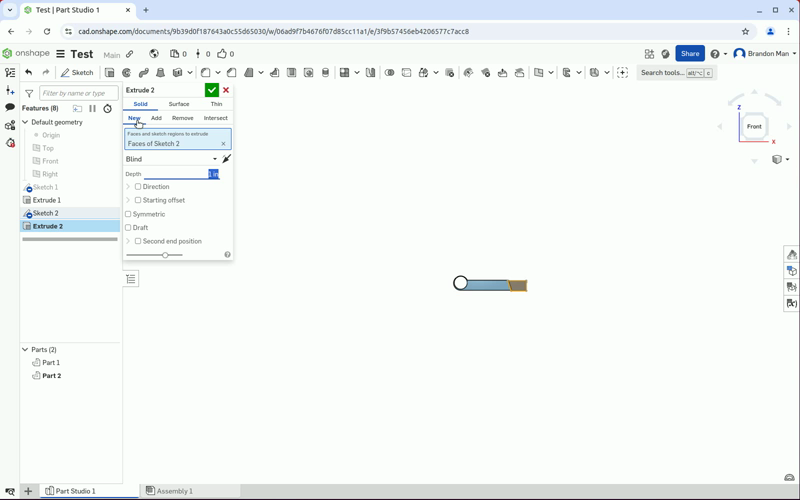
text(5.778)
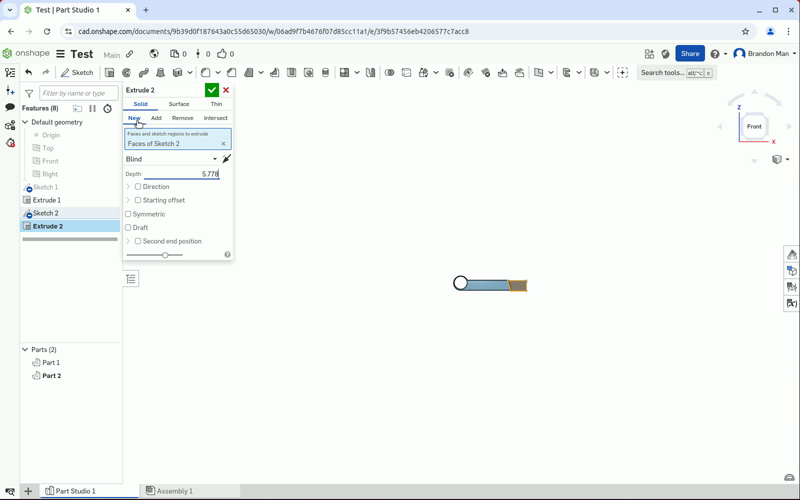
key(tab, 3)
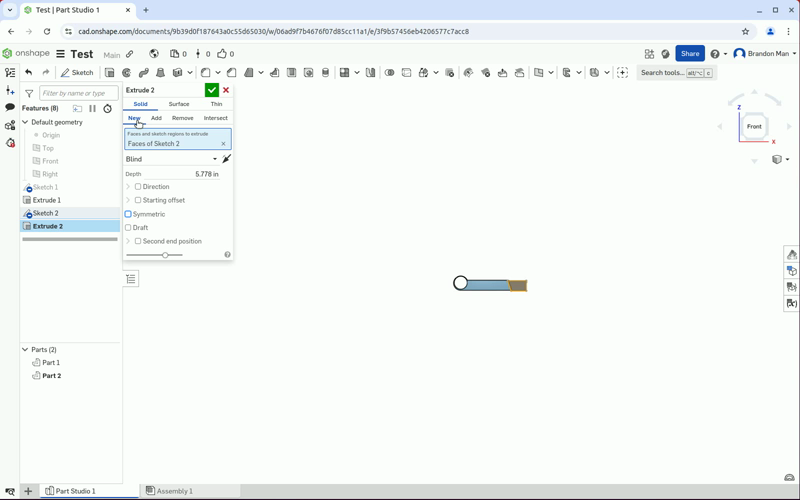
key(space)
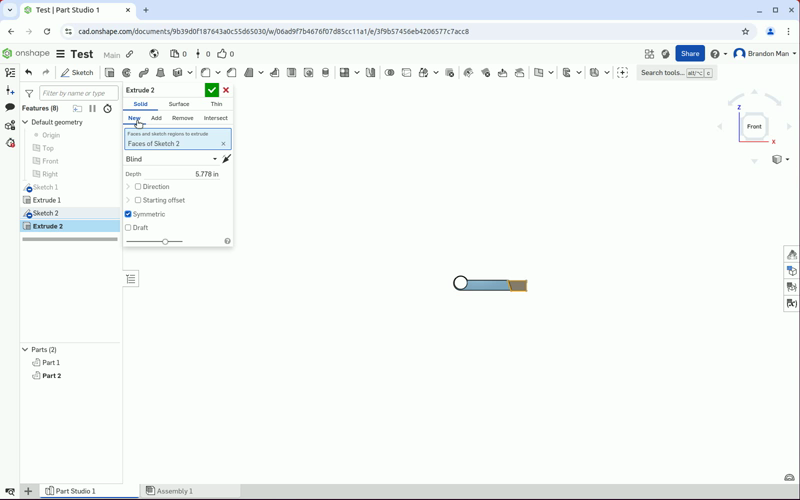
key(enter)
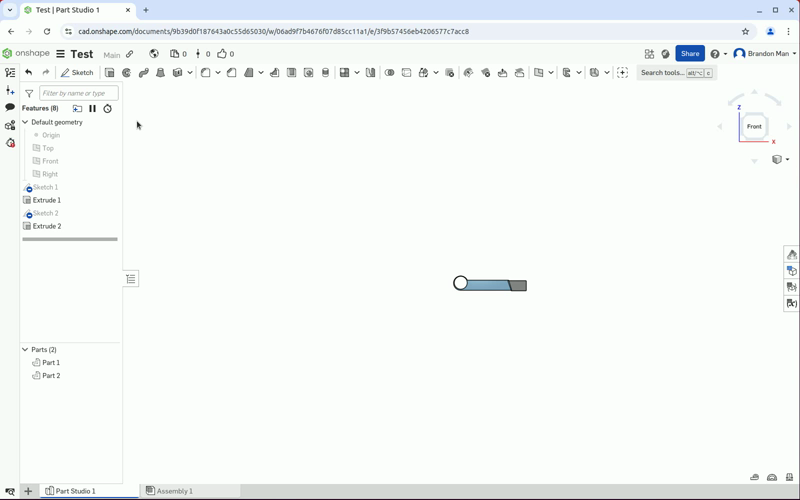
key(shift+h)
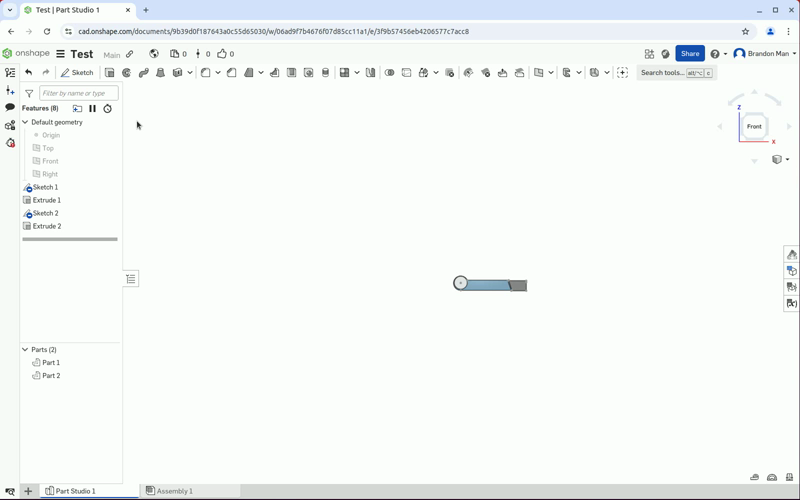
key(shift+h)
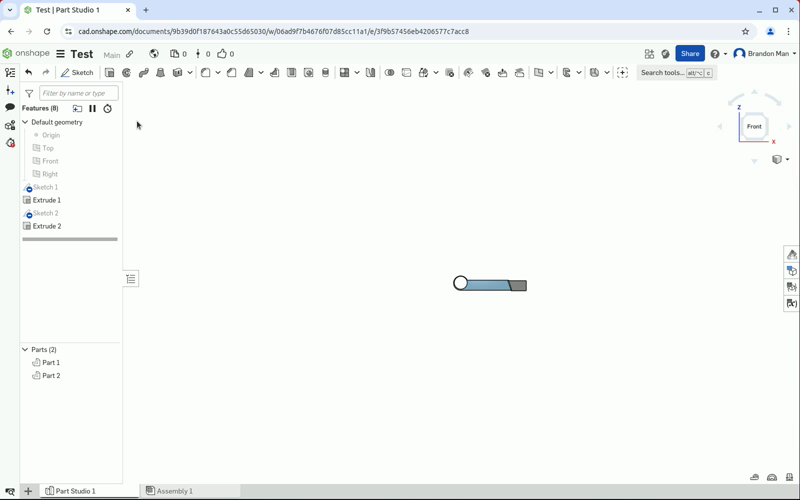
mouse_move(73, 189)
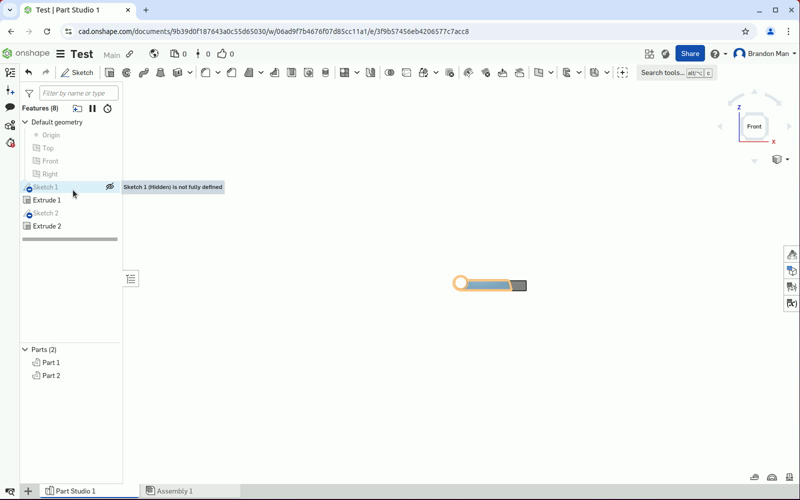
click(73, 189)
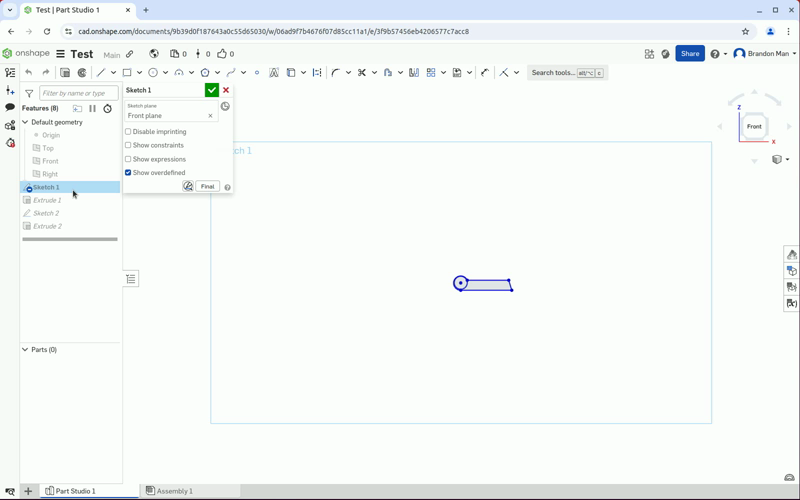
mouse_move(229, 92)
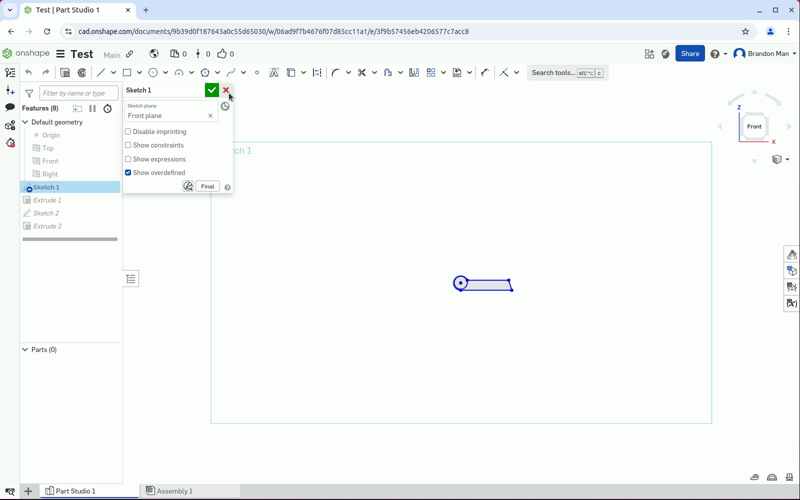
click(229, 92)
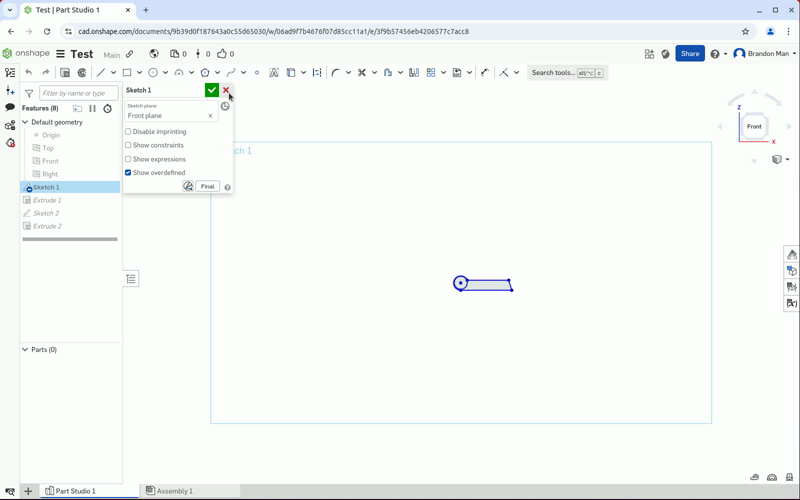
key(shift+s)
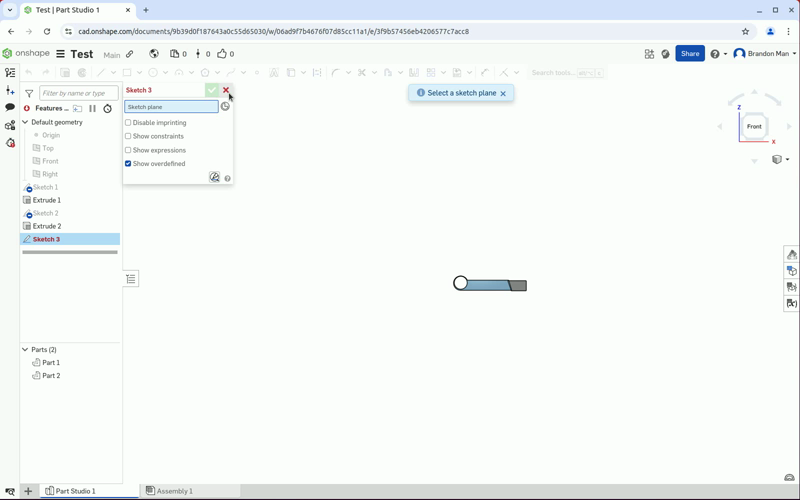
mouse_move(73, 163)
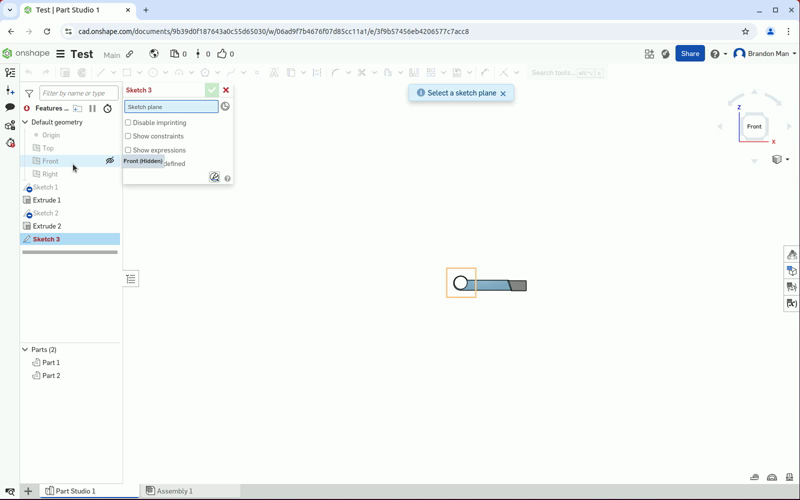
click(73, 163)
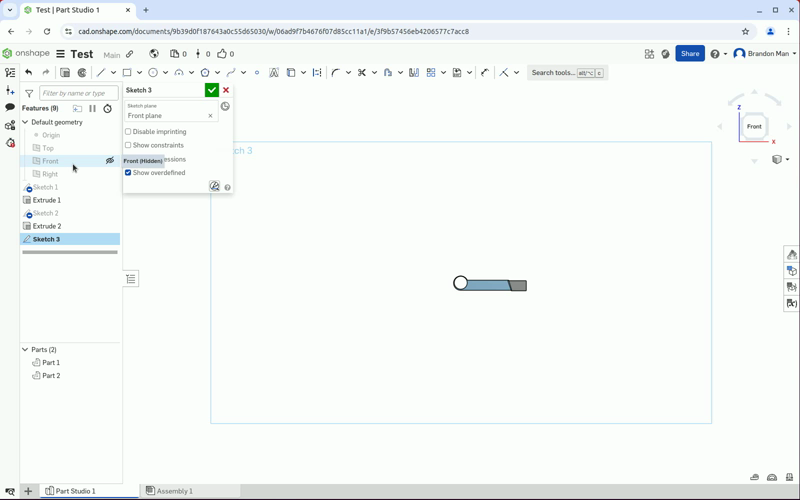
mouse_move(73, 352)
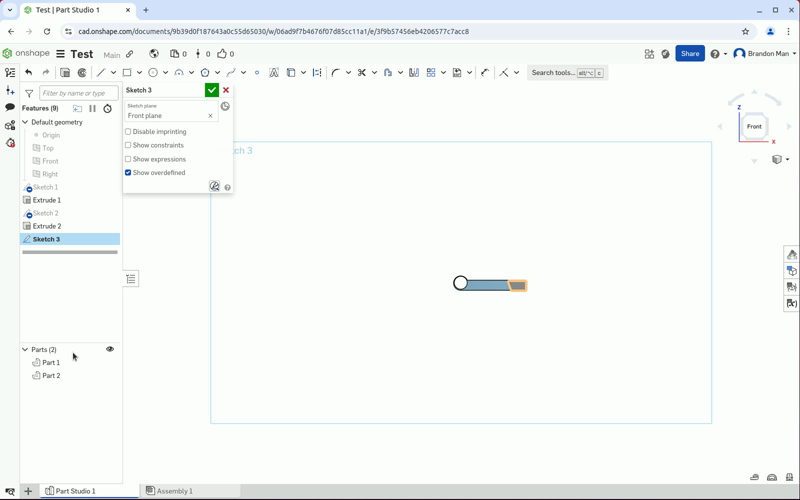
key(y)
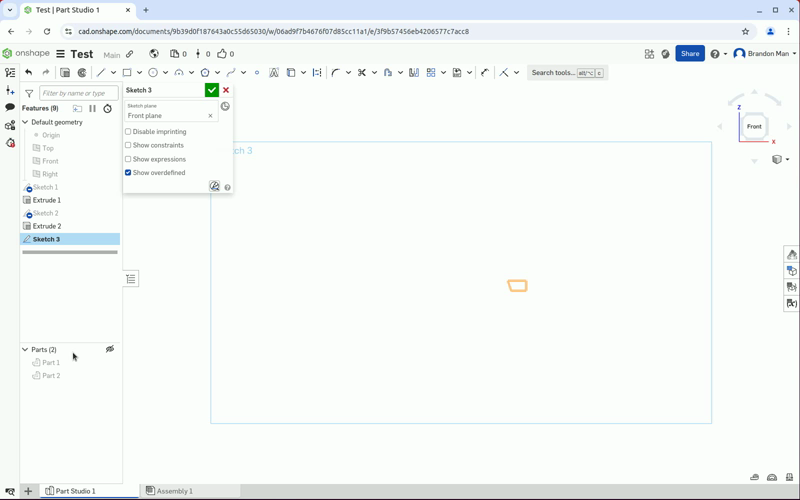
key(l)
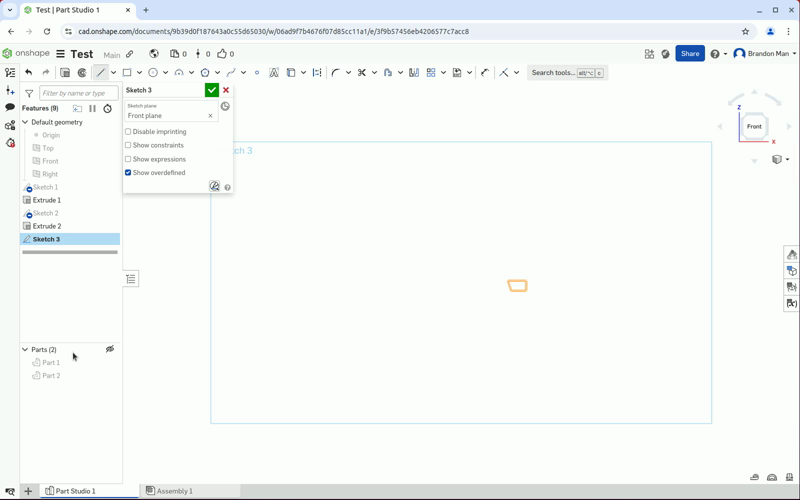
key_down(shift)
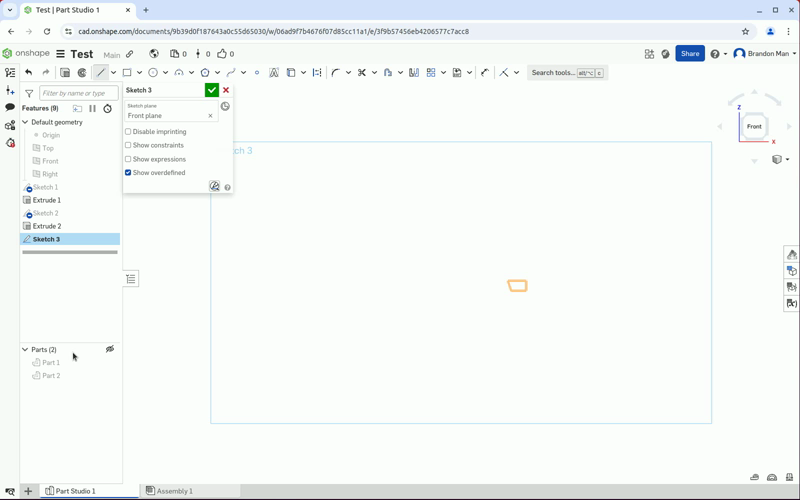
mouse_move(525, 290)
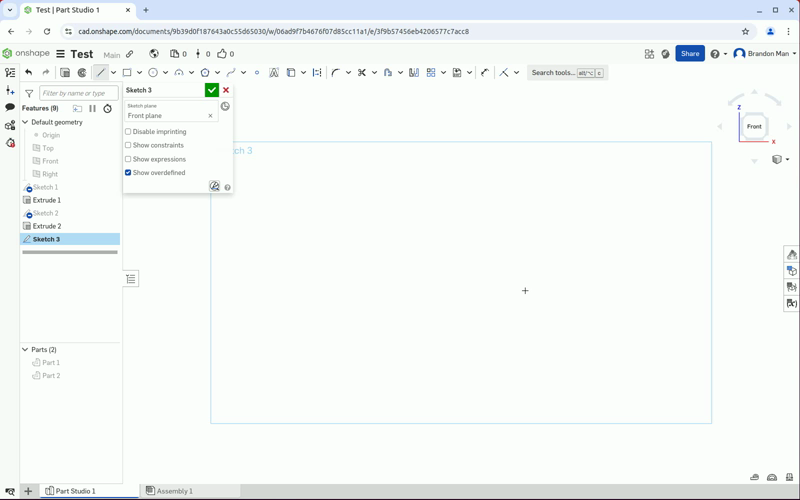
click(525, 290)
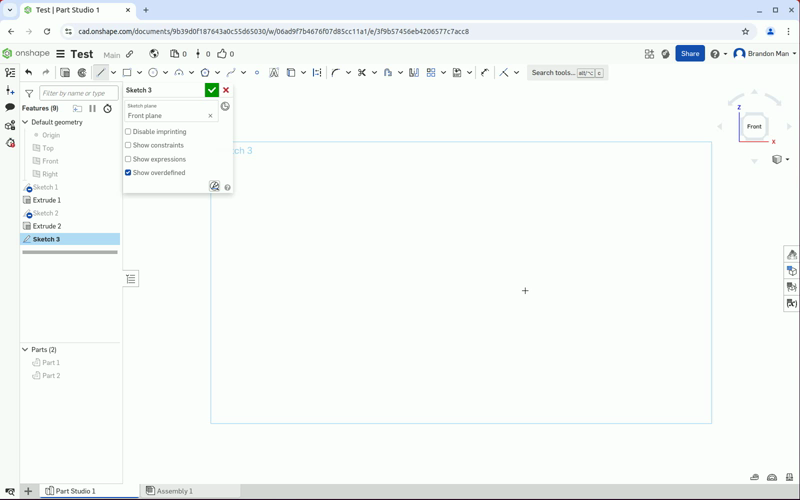
key_up(shift)
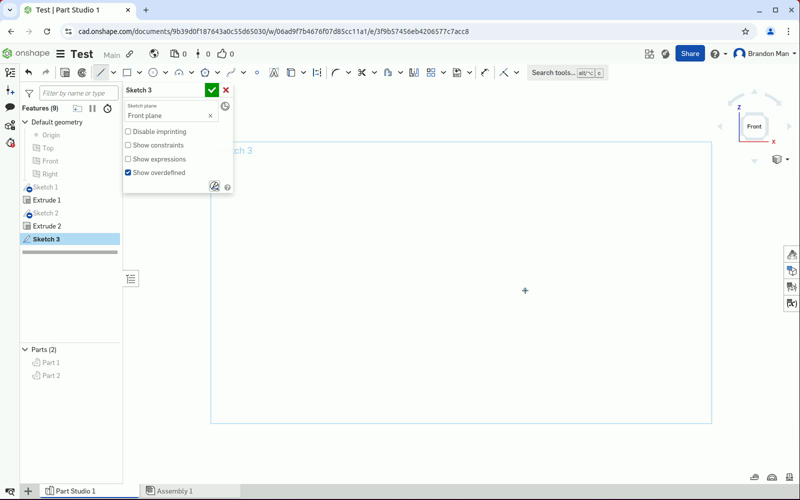
key_down(shift)
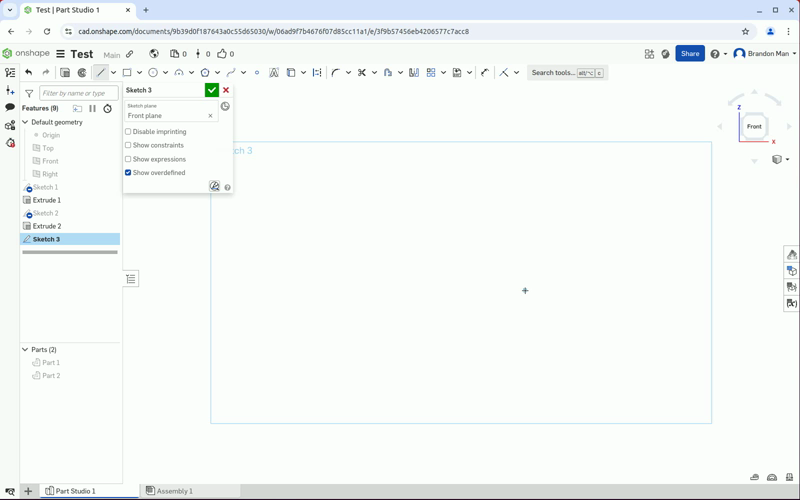
mouse_move(555, 290)
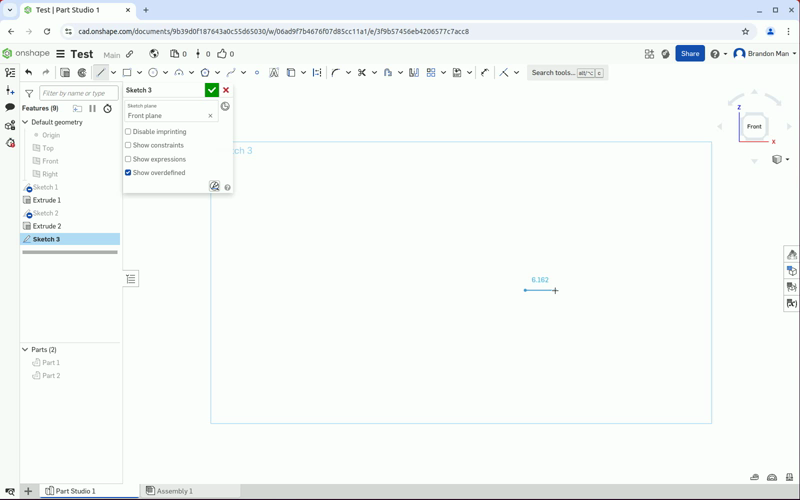
mouse_move(573, 290)
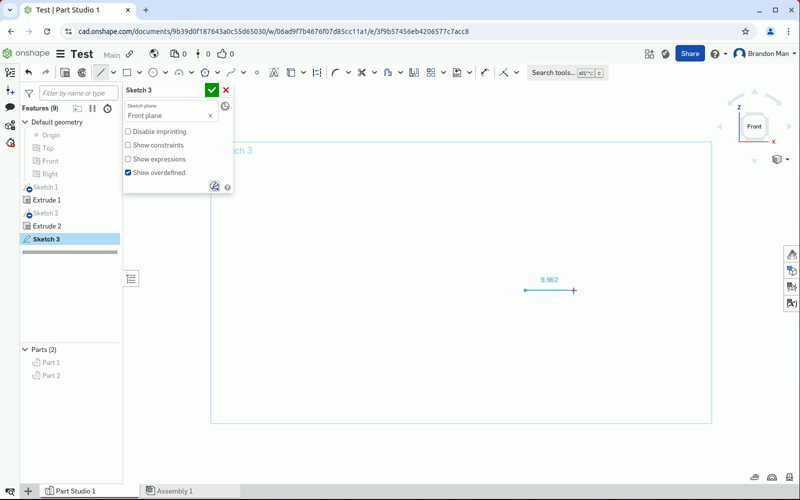
click(573, 290)
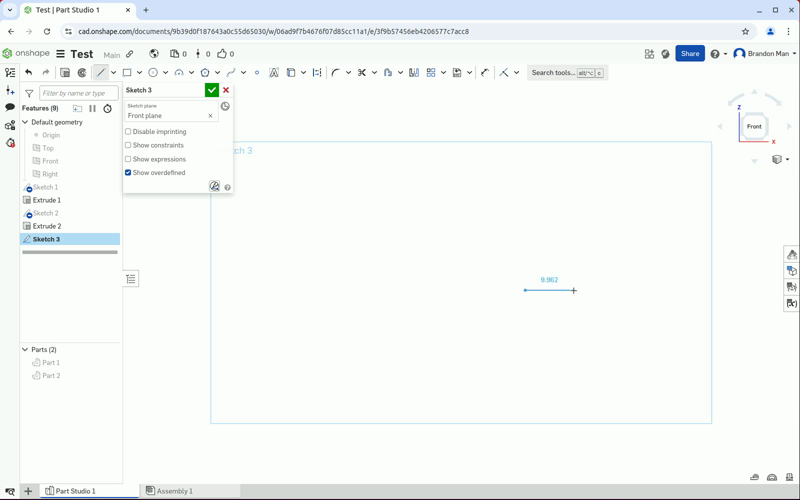
key_up(shift)
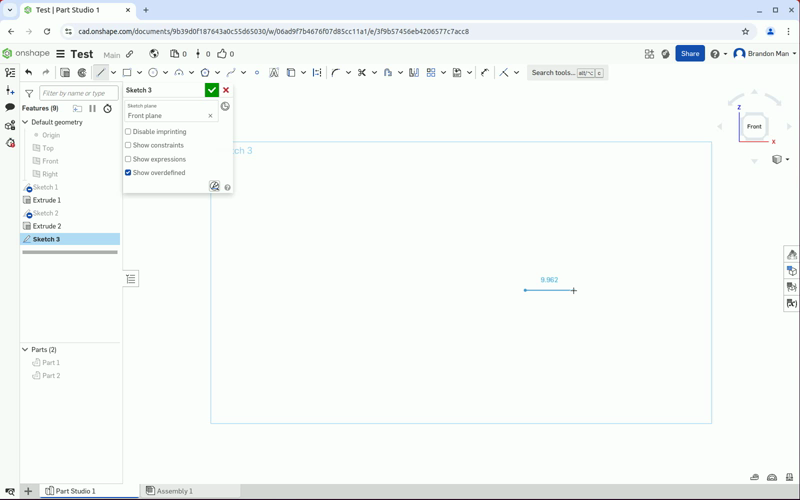
key_down(shift)
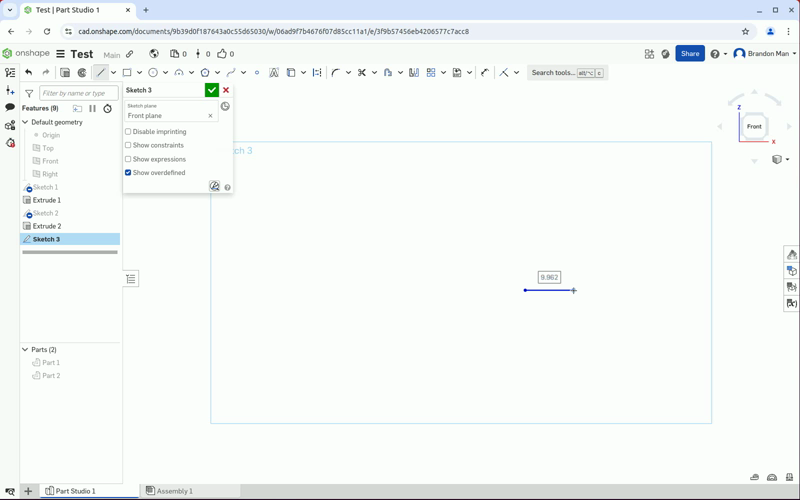
mouse_move(589, 290)
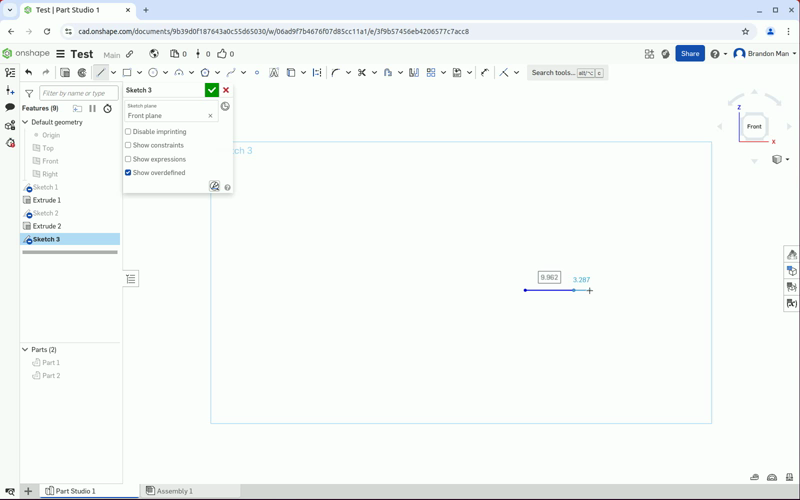
mouse_move(573, 281)
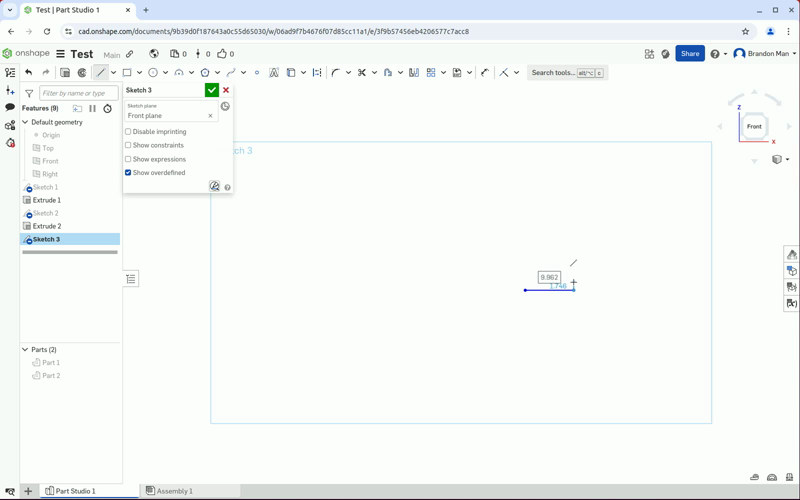
click(573, 281)
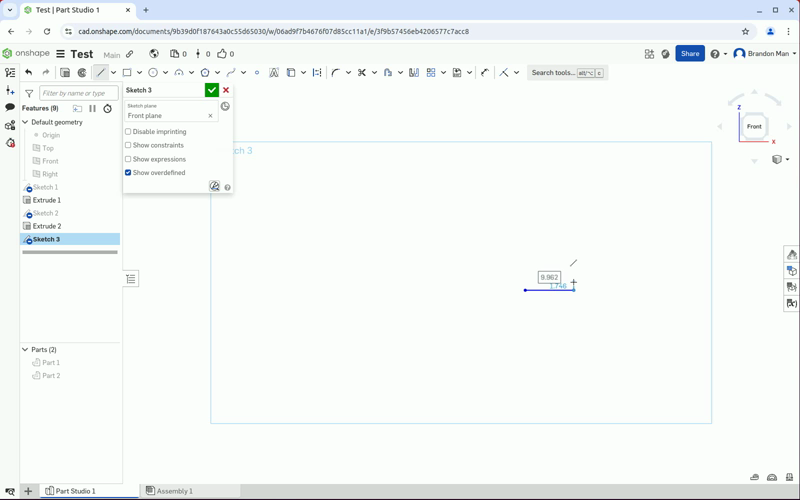
key_up(shift)
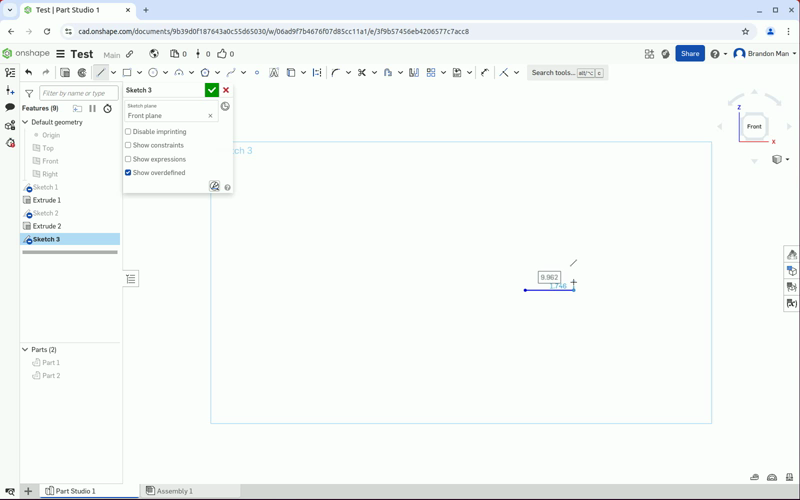
key_down(shift)
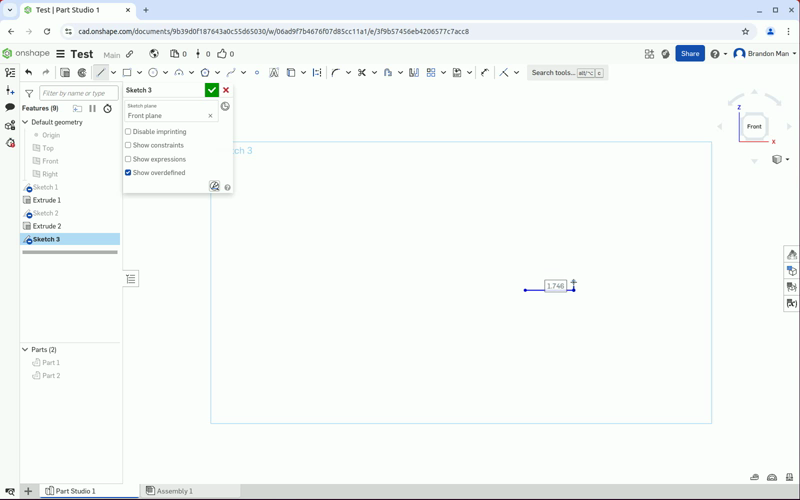
mouse_move(589, 281)
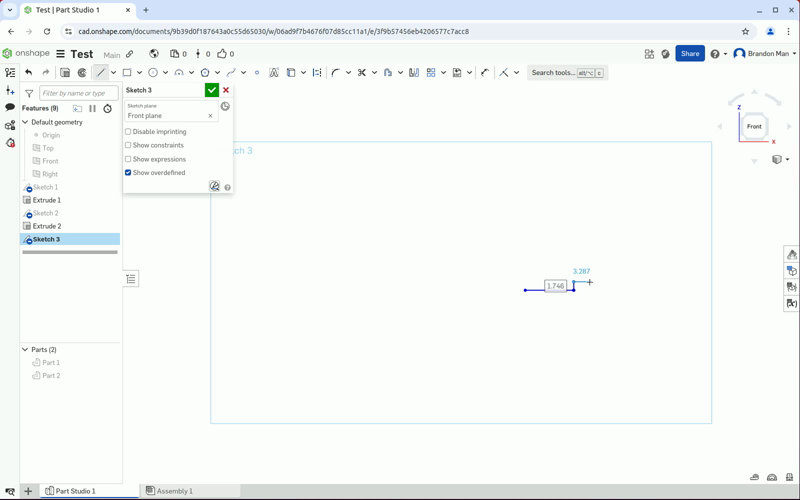
mouse_move(525, 281)
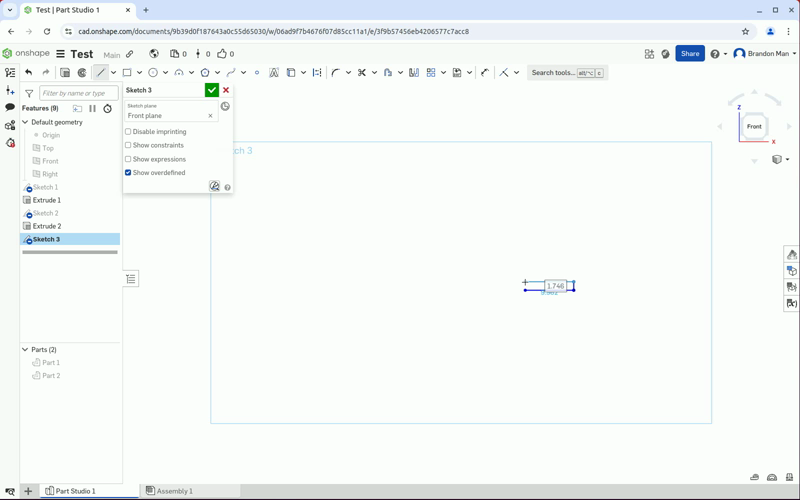
click(525, 281)
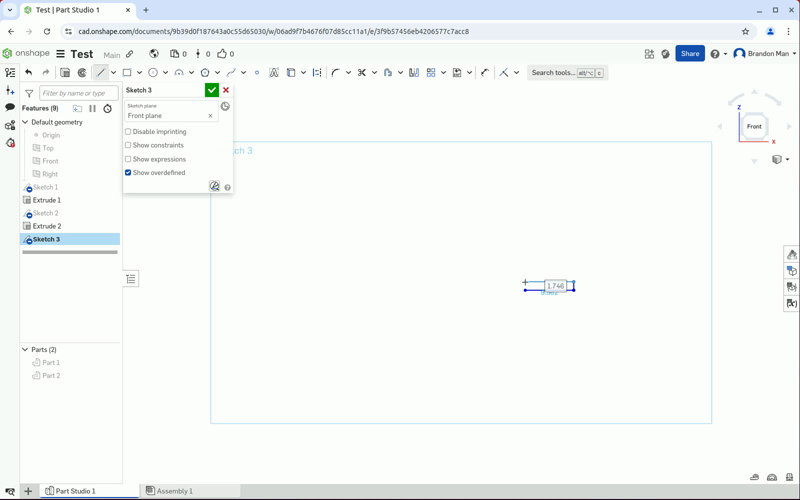
key_up(shift)
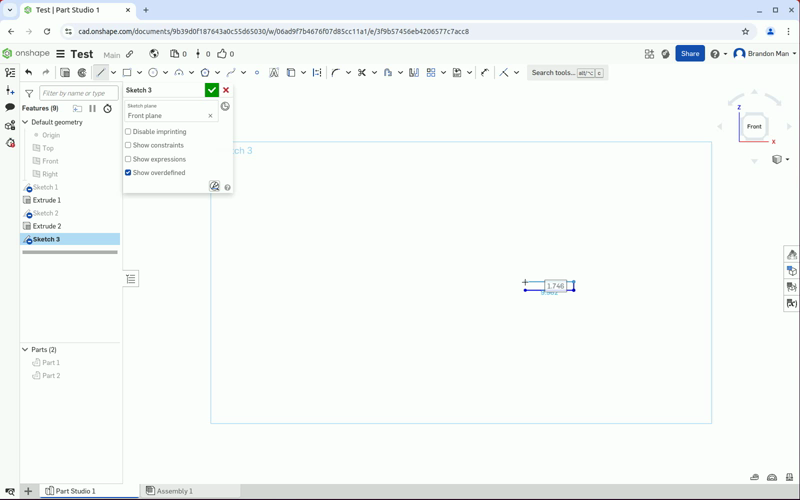
mouse_move(555, 281)
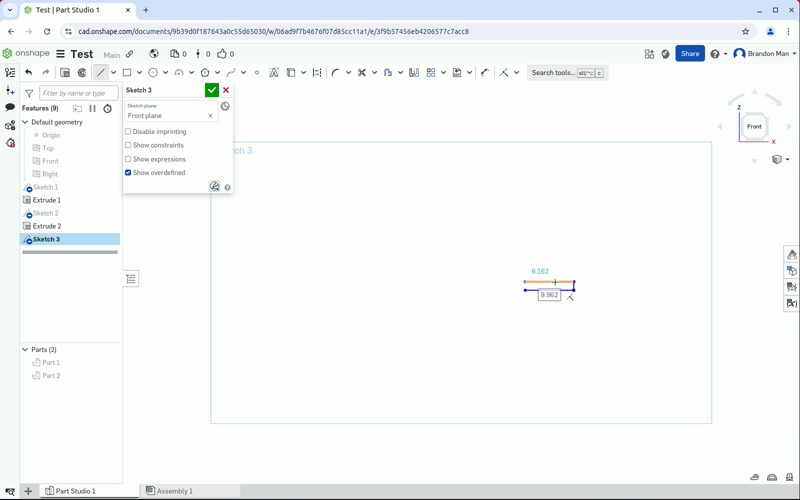
key_down(shift)
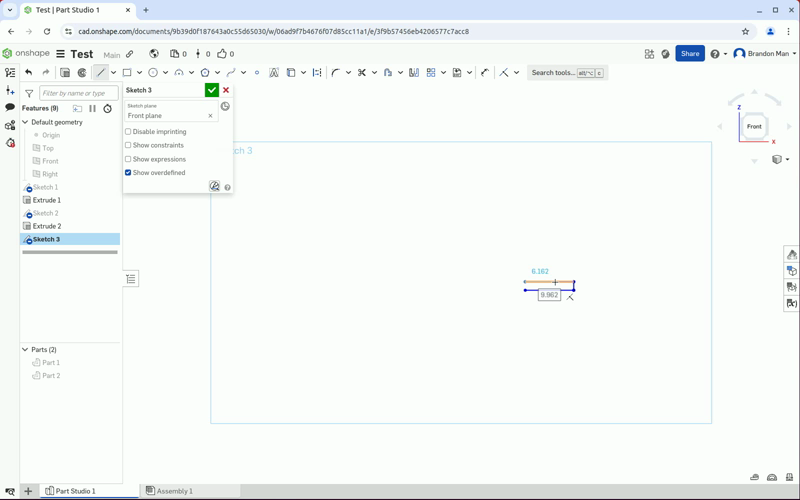
mouse_move(525, 290)
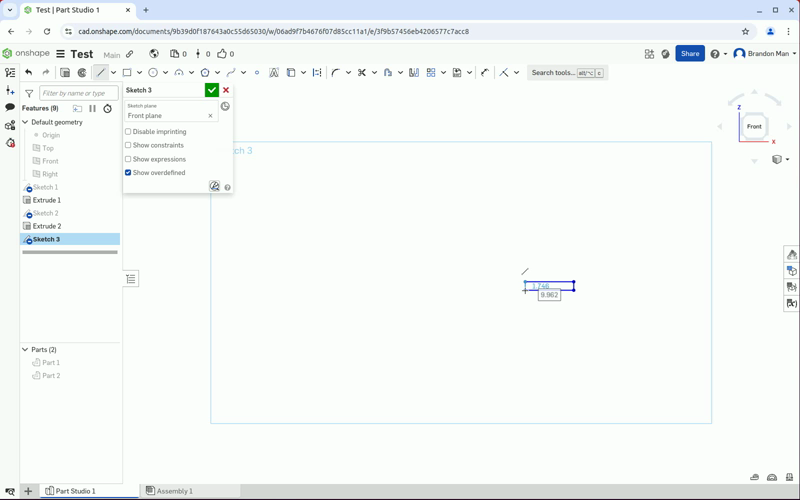
key_up(shift)
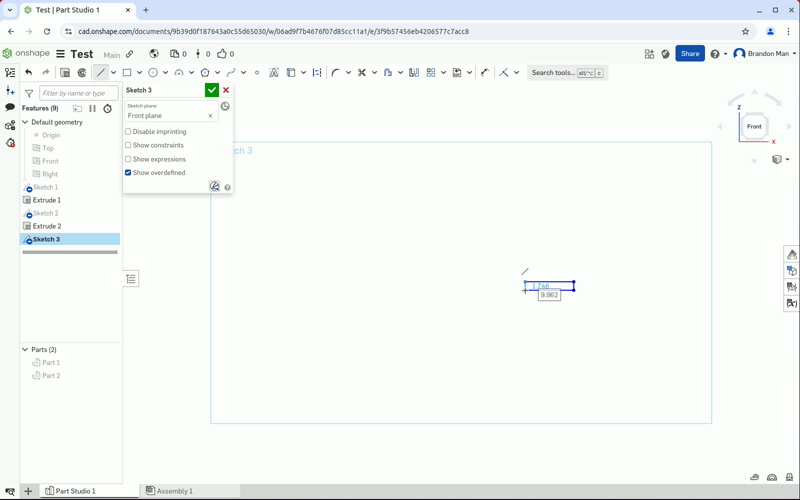
click(525, 290)
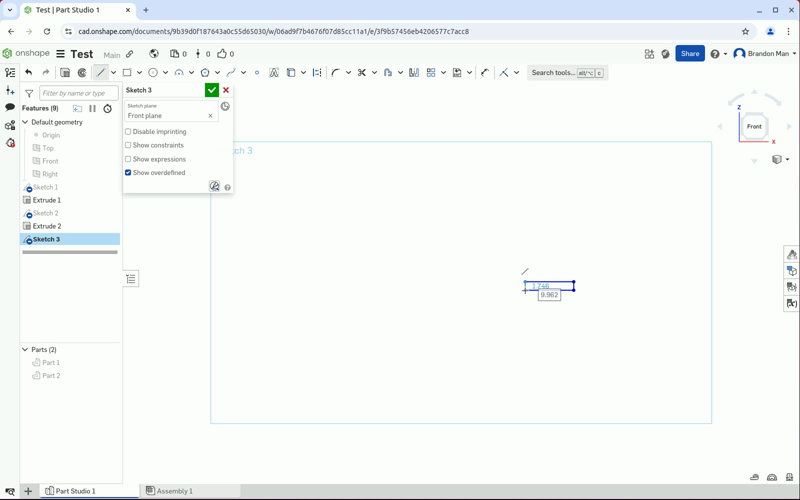
key(esc)
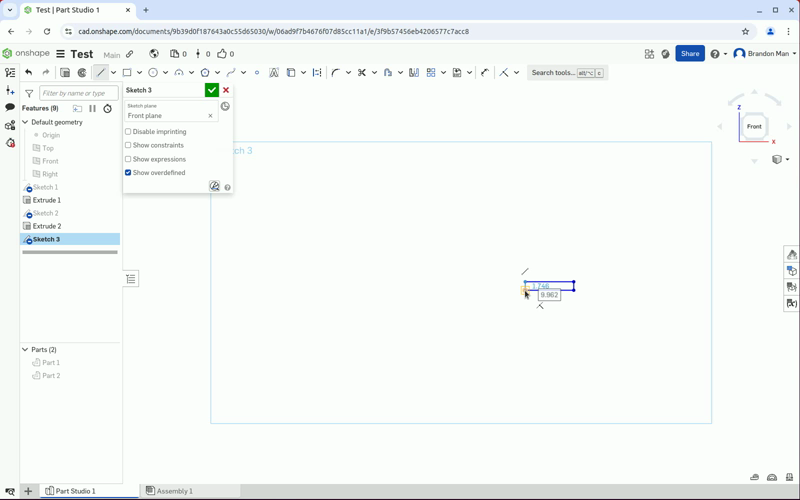
mouse_move(552, 282)
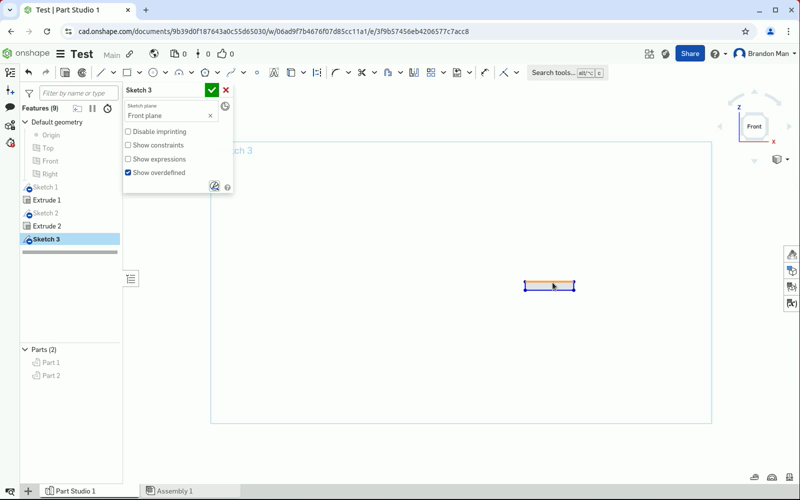
scroll(6)
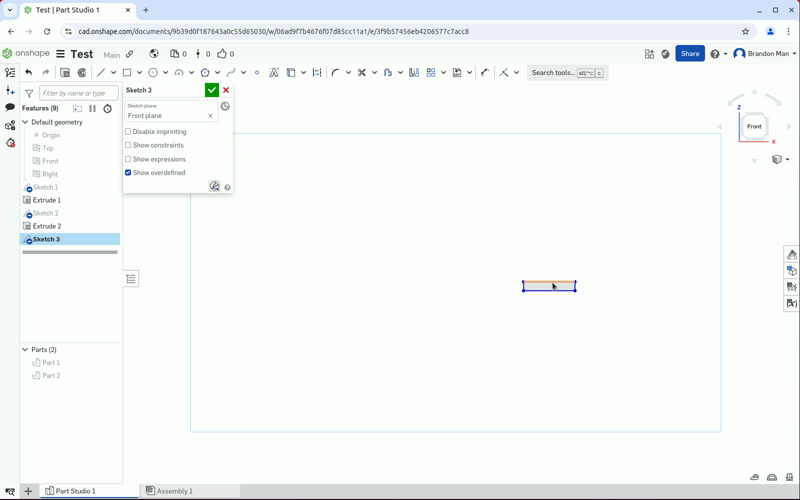
scroll(6)
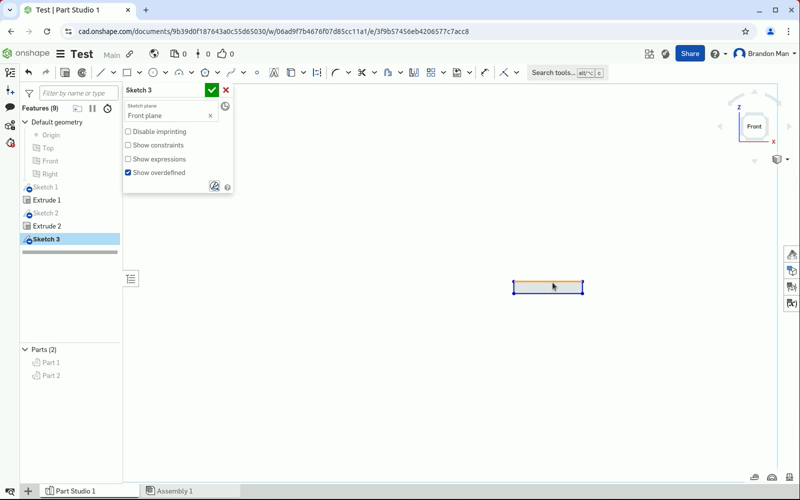
scroll(6)
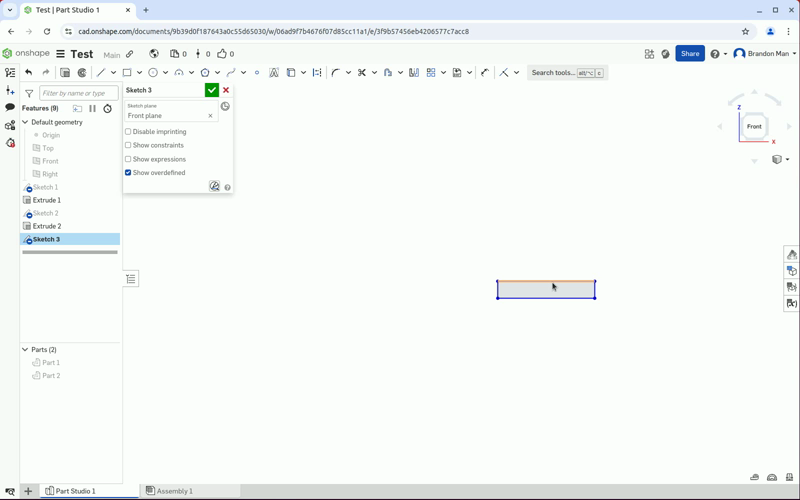
scroll(6)
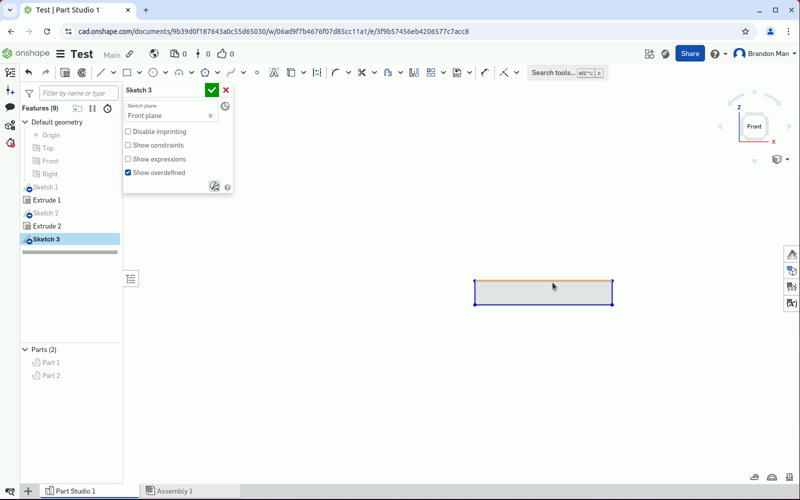
scroll(6)
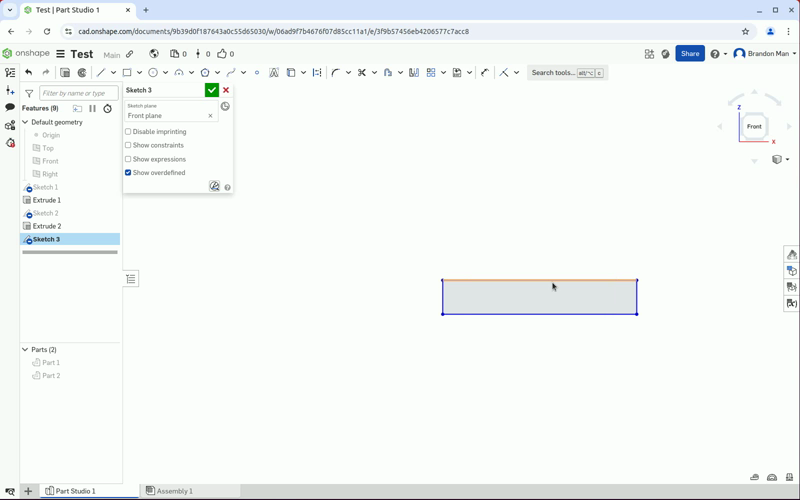
scroll(6)
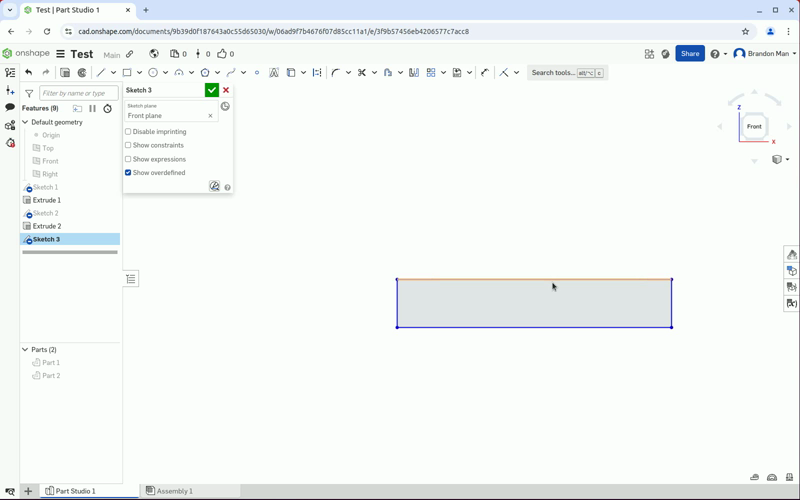
scroll(6)
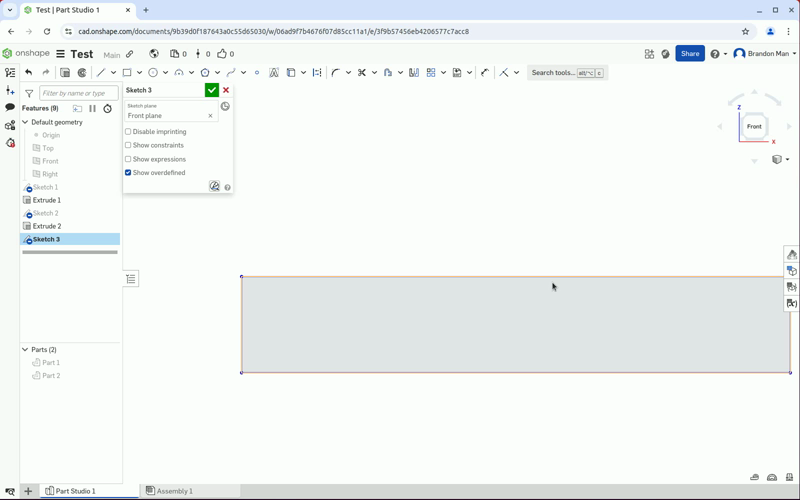
click(552, 282)
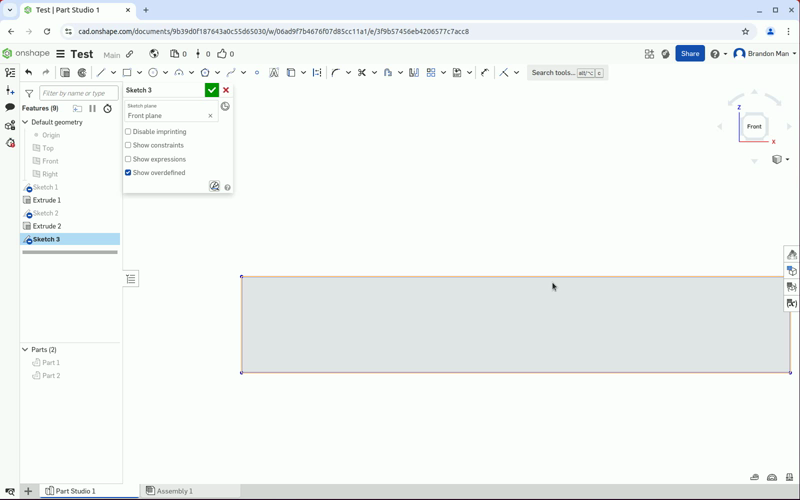
scroll(-6)
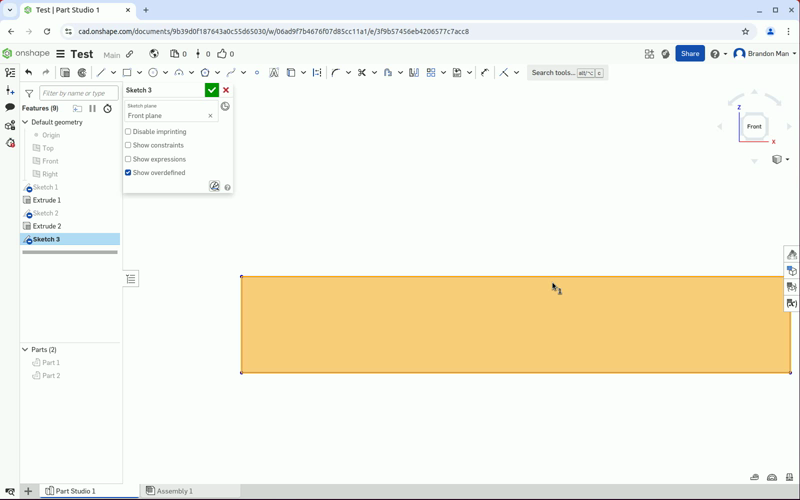
scroll(-6)
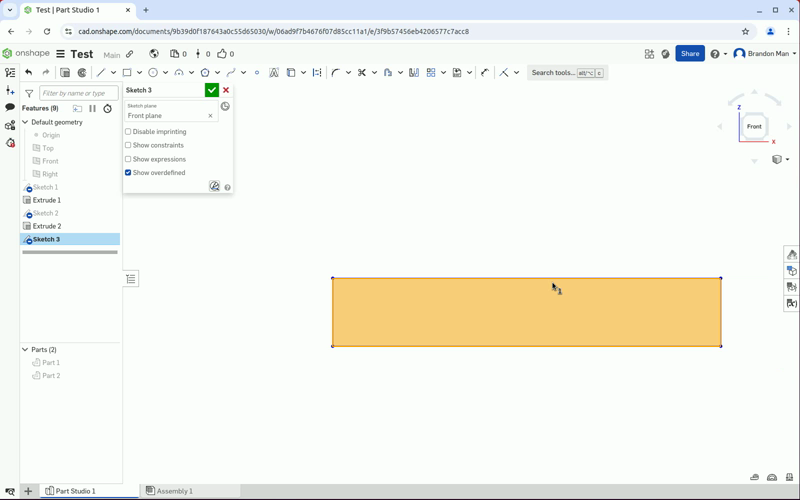
scroll(-6)
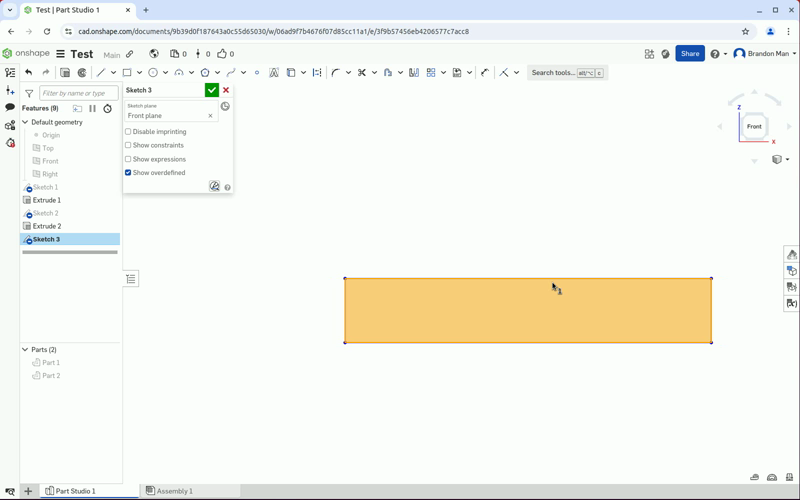
scroll(-6)
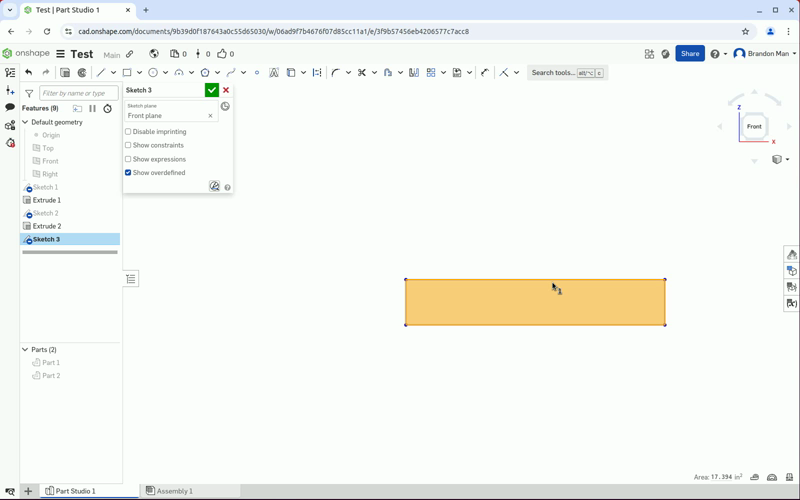
scroll(-6)
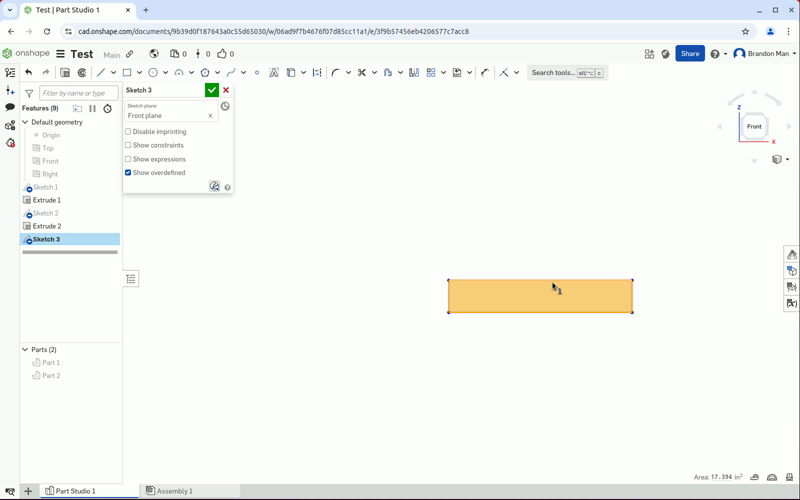
scroll(-6)
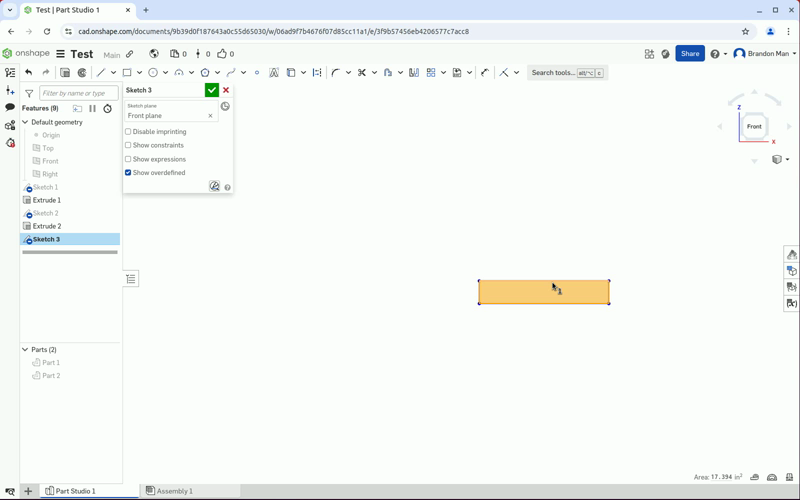
scroll(-6)
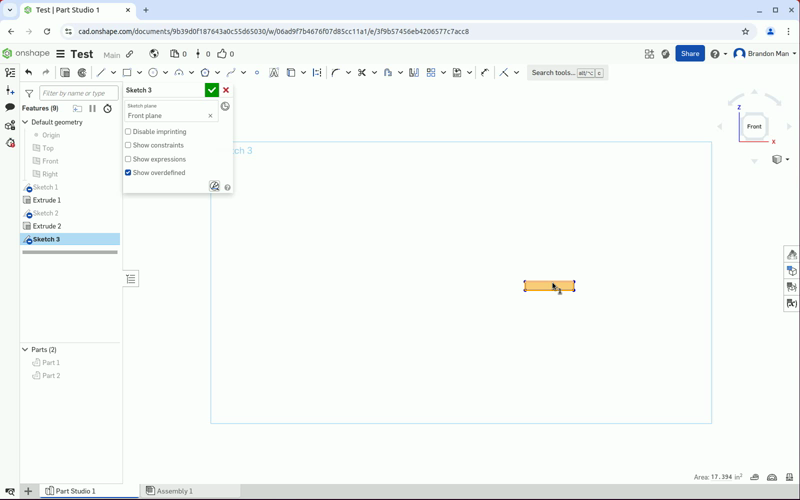
mouse_move(73, 352)
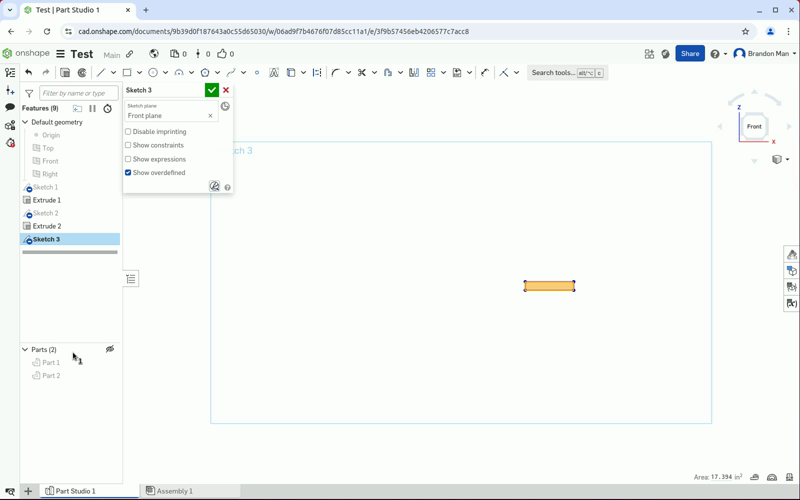
key(shift+y)
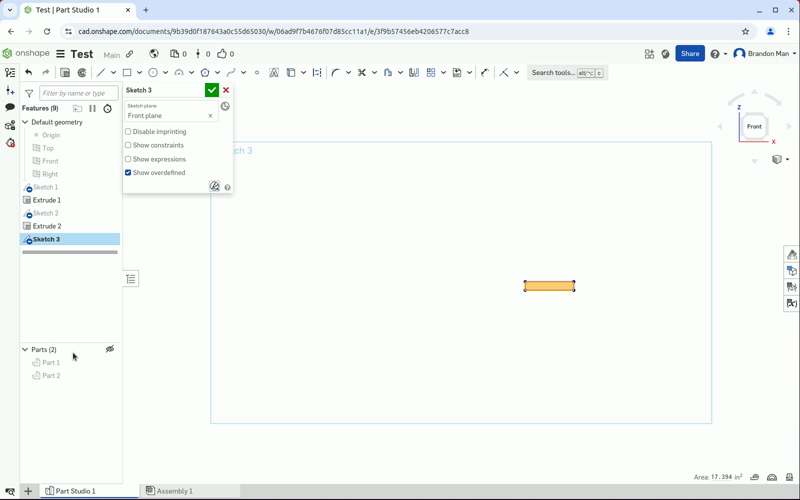
key(shift+e)
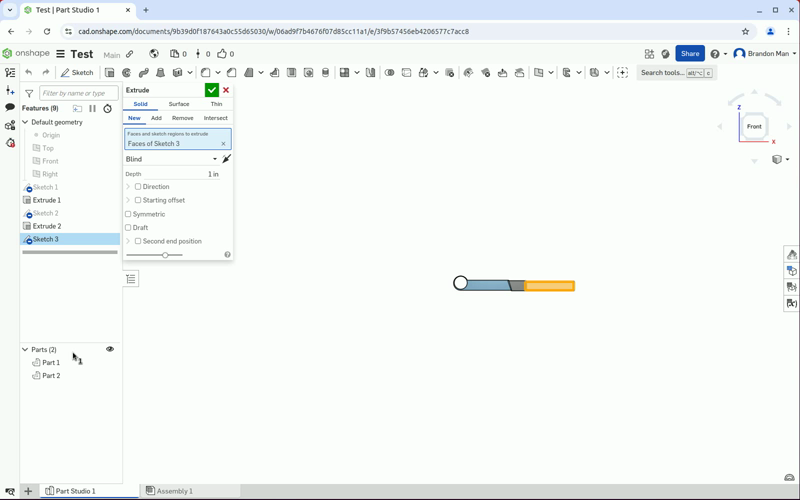
mouse_move(143, 106)
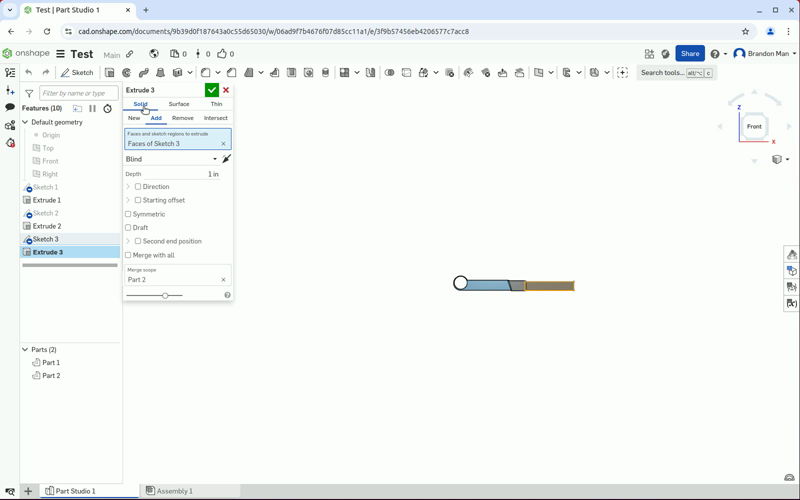
click(143, 106)
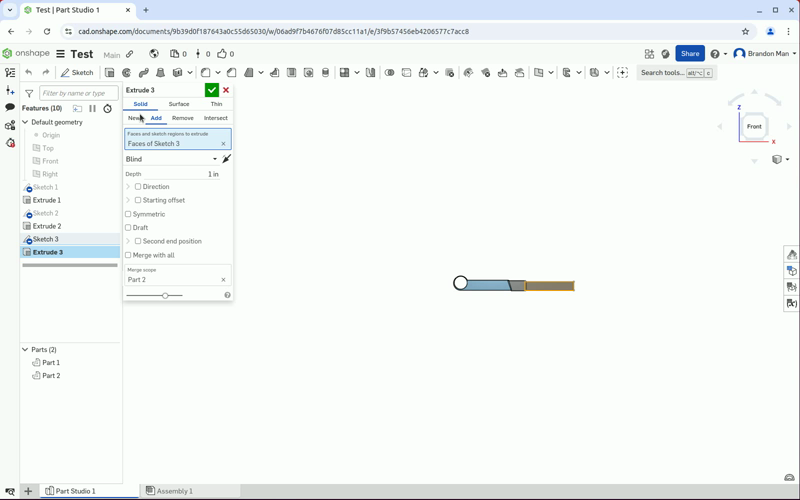
mouse_move(137, 120)
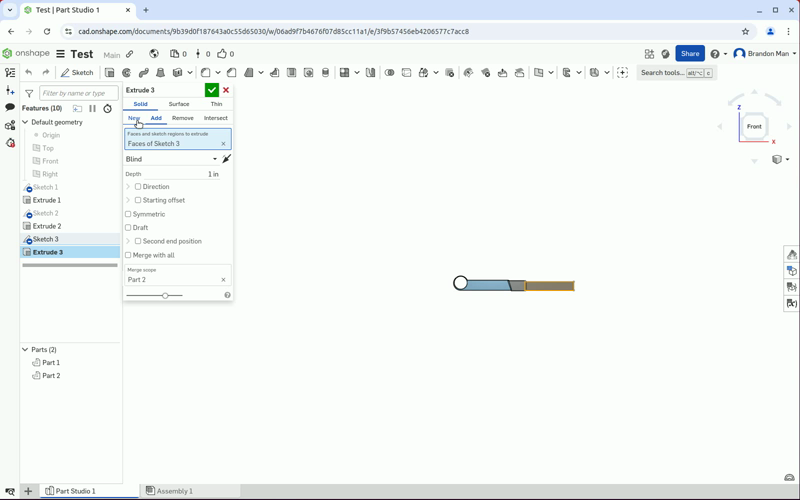
click(137, 120)
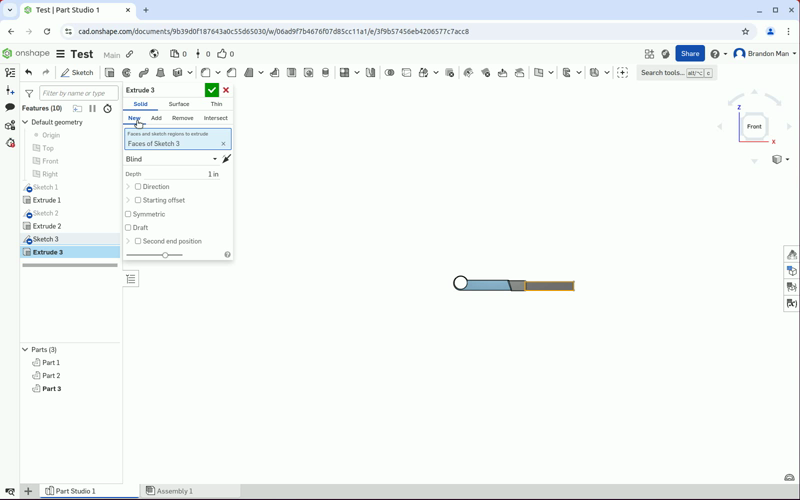
key(tab, 4)
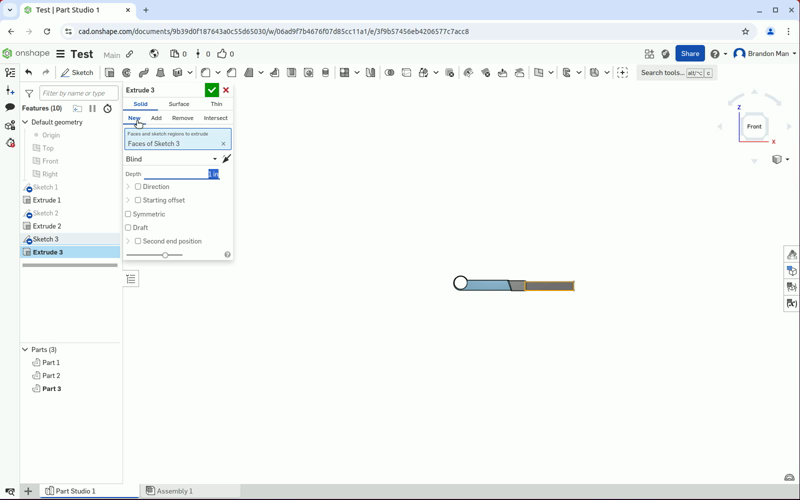
text(5.778)
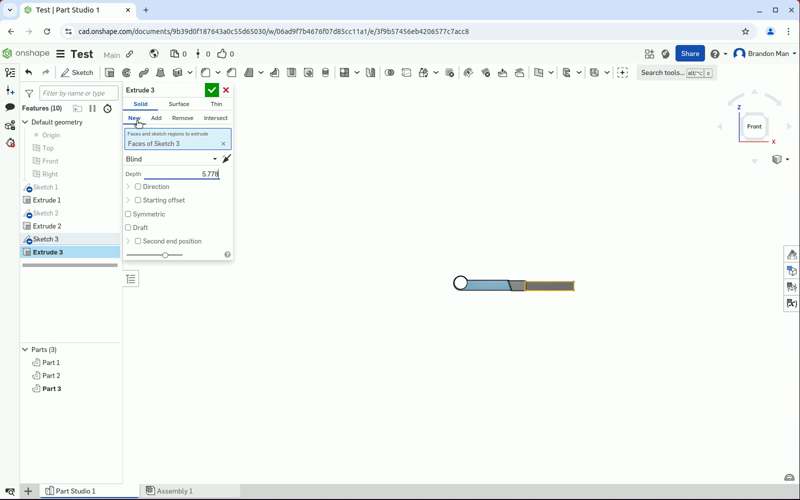
key(tab, 3)
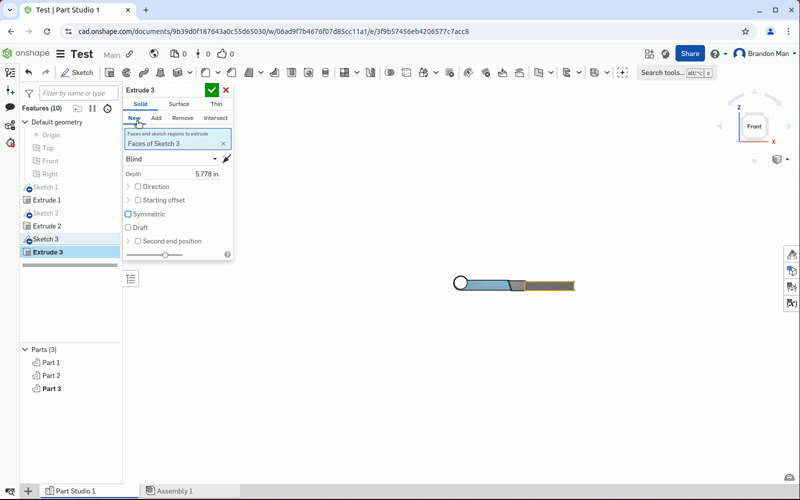
key(space)
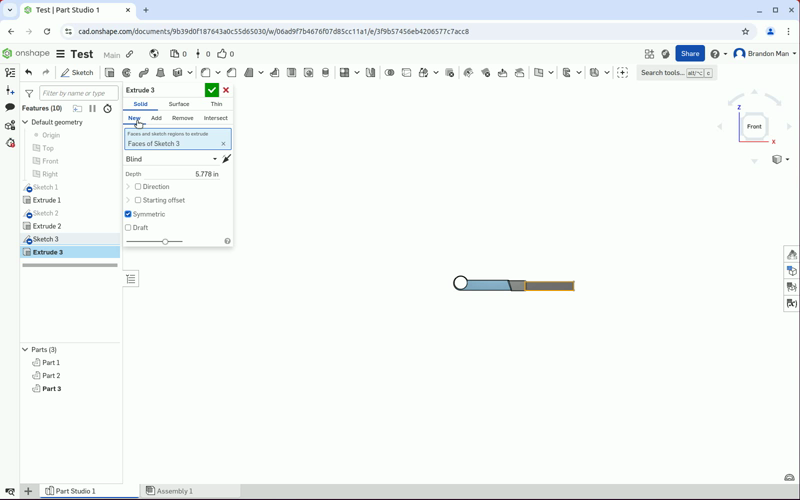
key(enter)
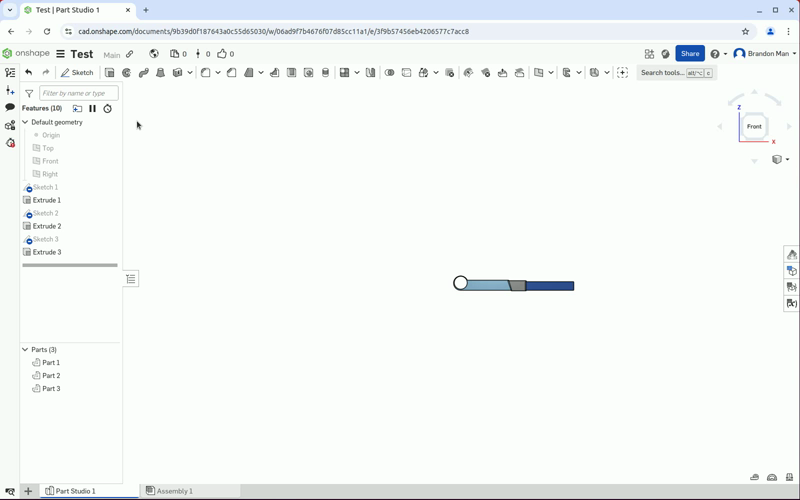
key(shift+h)
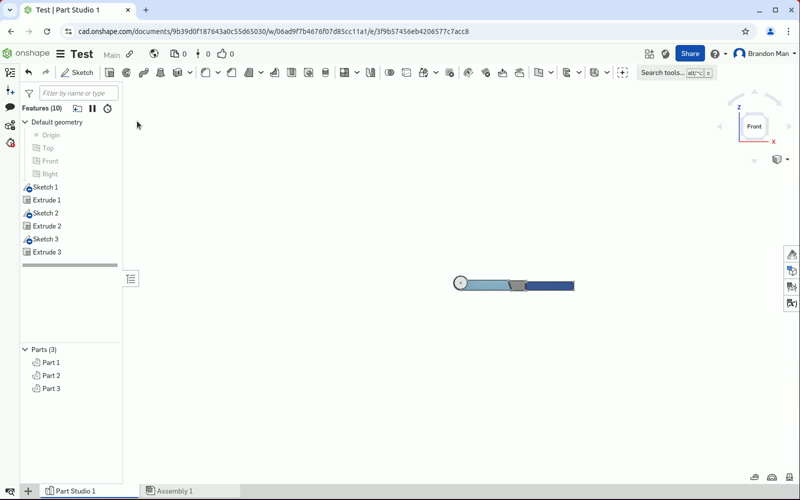
key(shift+h)
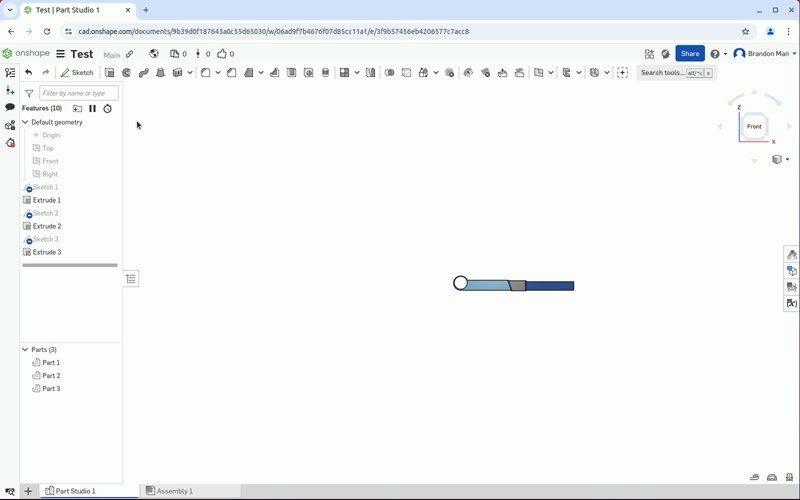
mouse_move(73, 189)
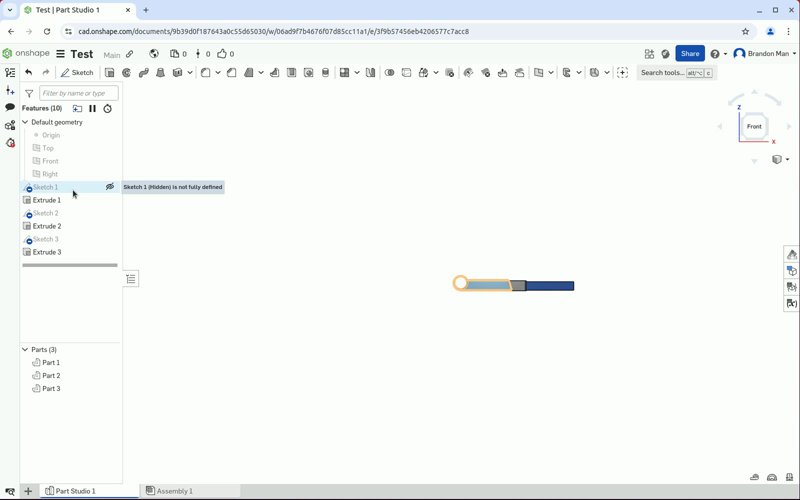
click(73, 189)
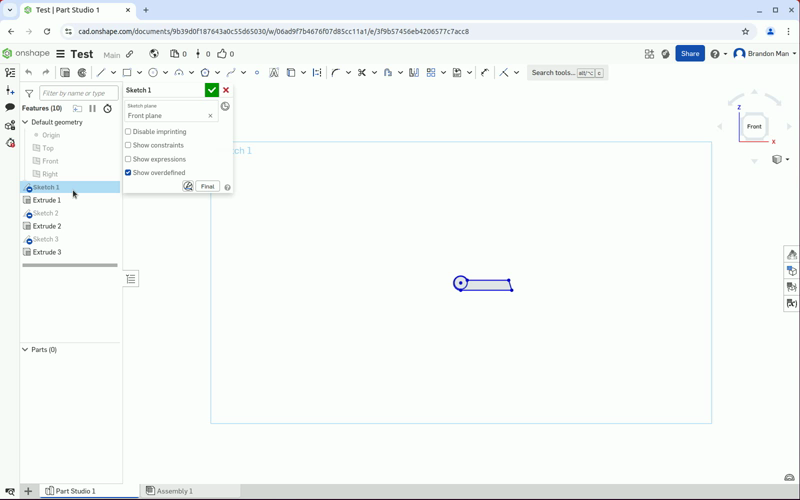
mouse_move(229, 92)
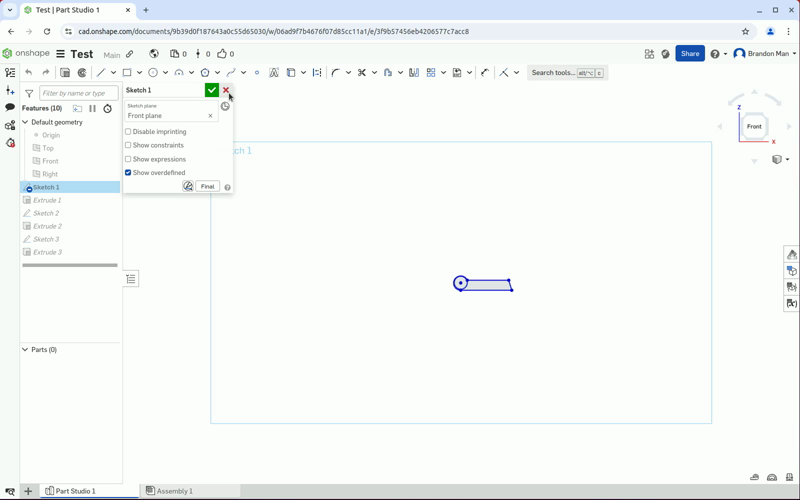
click(229, 92)
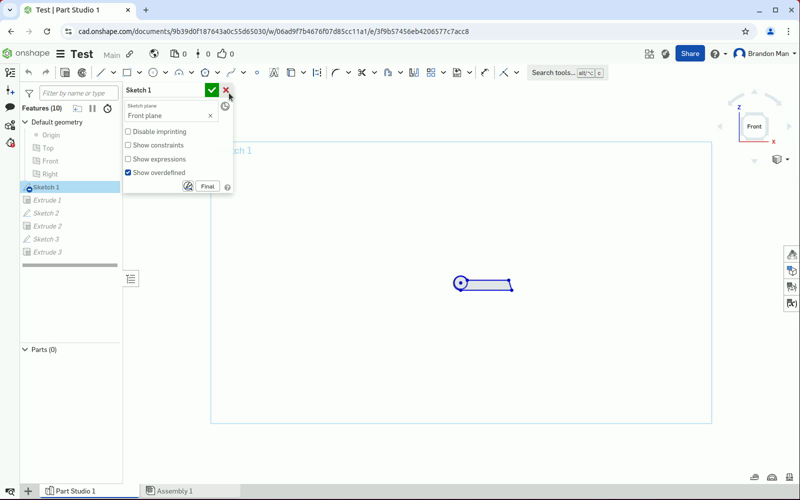
key(shift+s)
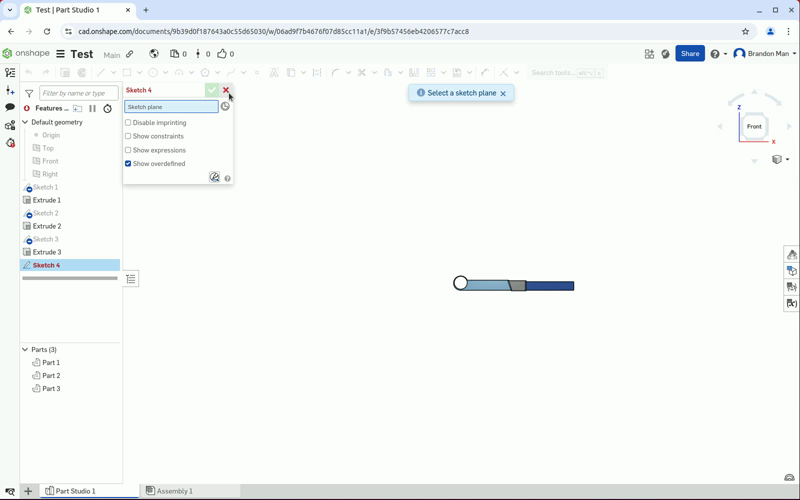
mouse_move(73, 163)
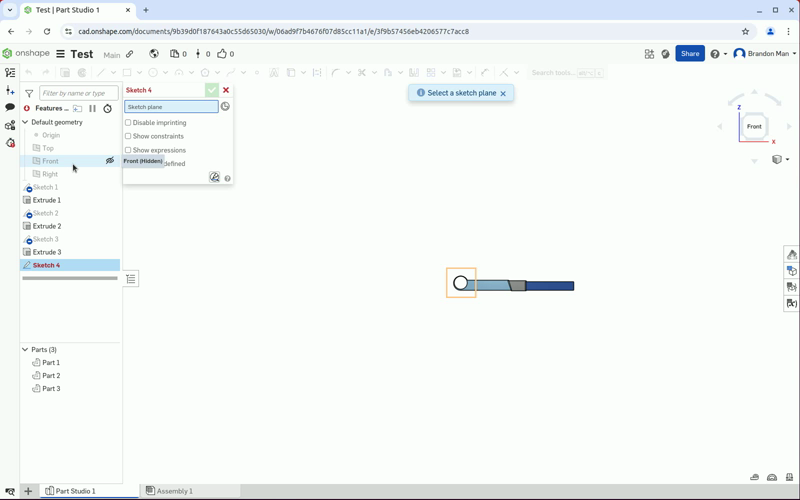
click(73, 163)
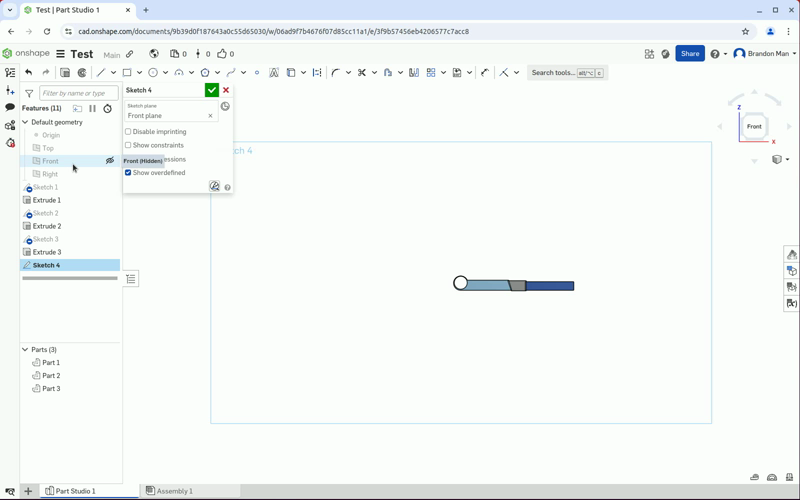
mouse_move(73, 352)
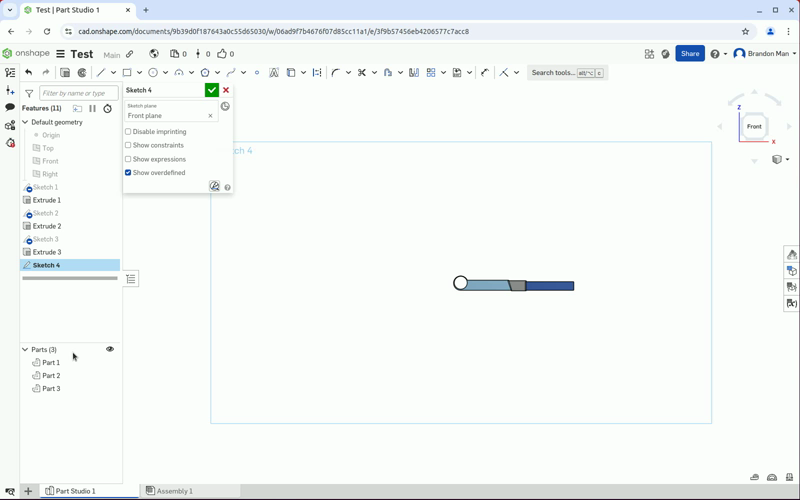
key(y)
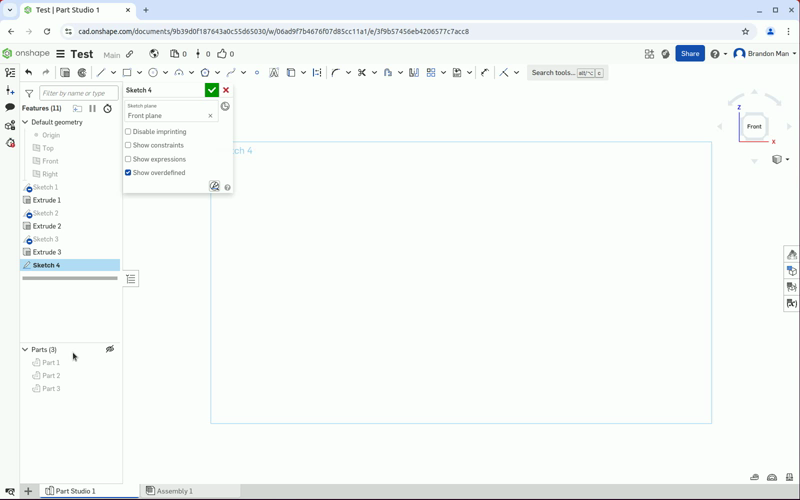
key(l)
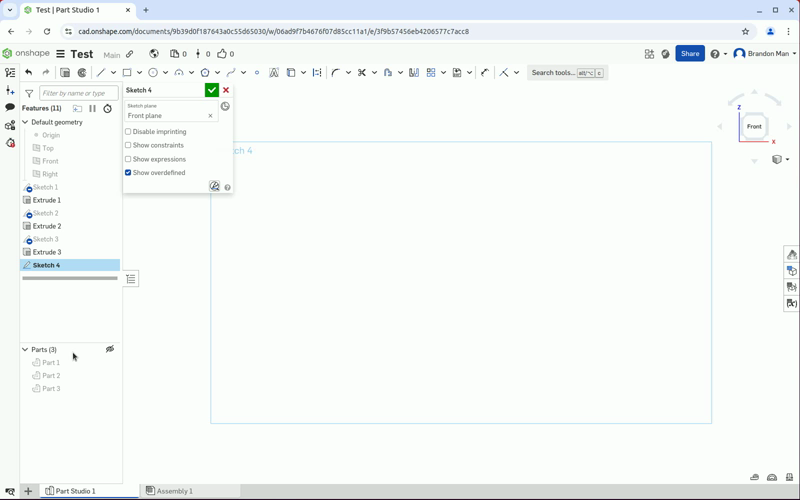
key_down(shift)
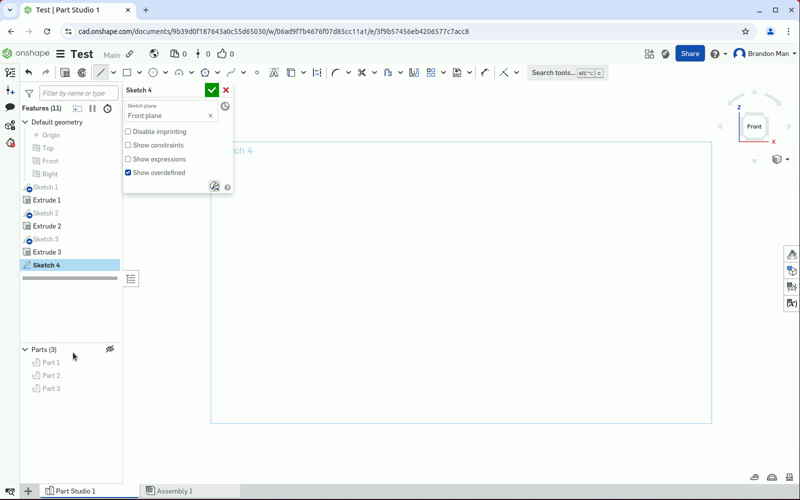
mouse_move(525, 281)
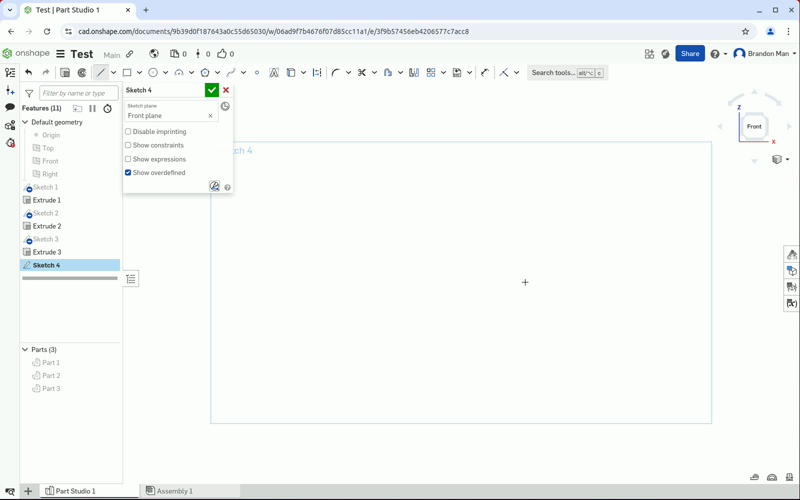
click(525, 281)
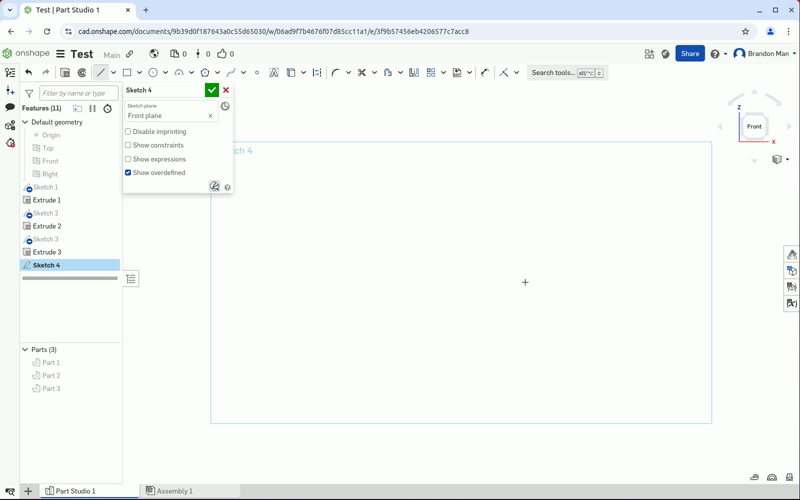
key_up(shift)
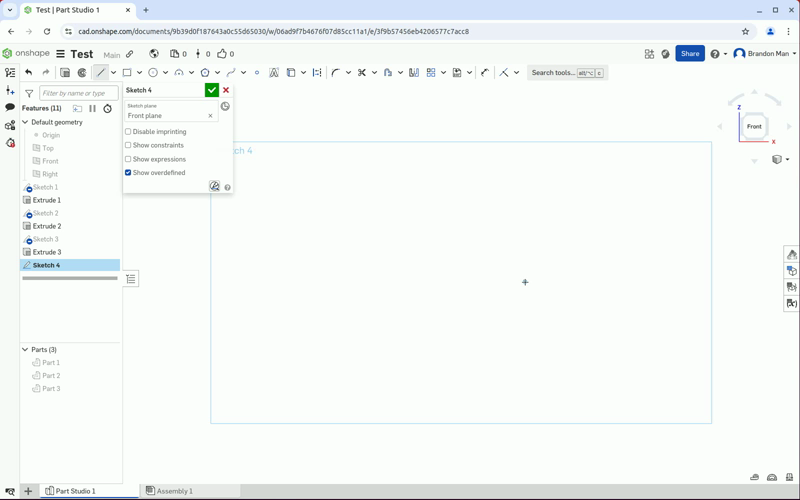
key_down(shift)
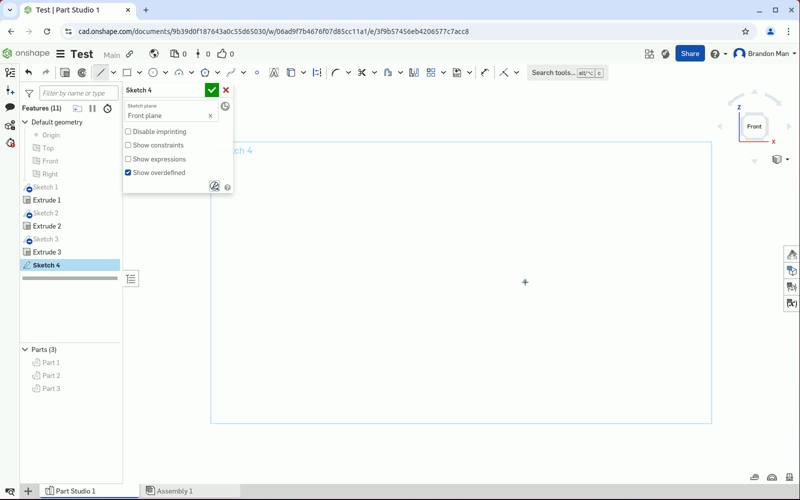
mouse_move(555, 281)
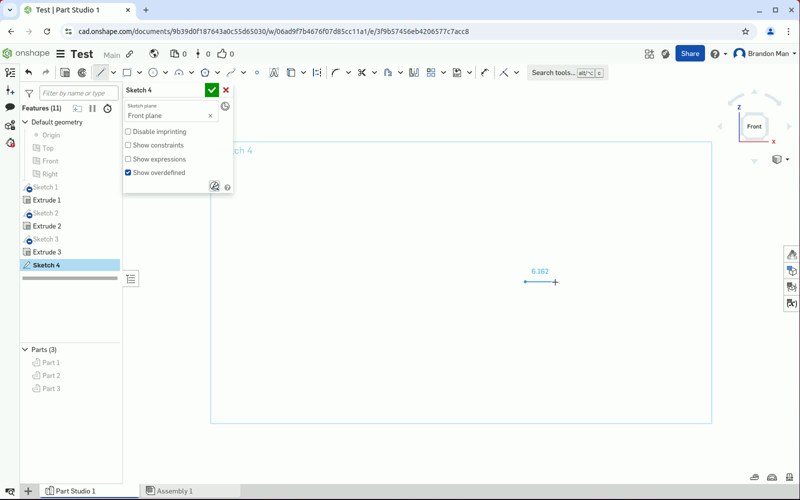
mouse_move(573, 281)
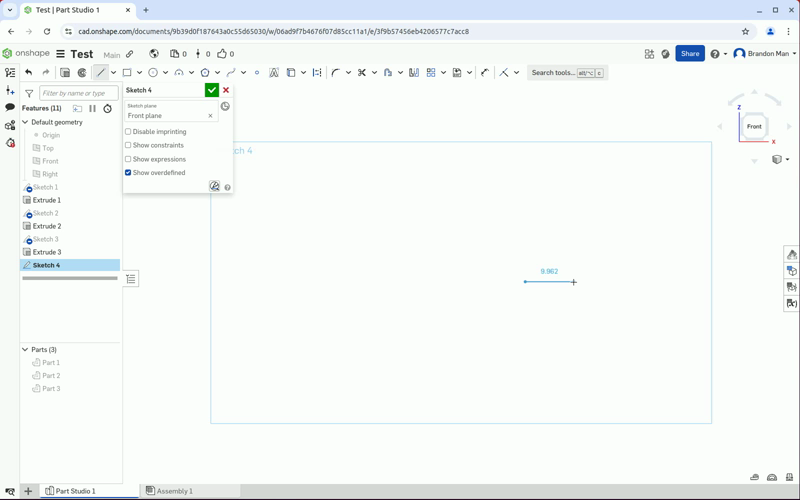
click(573, 281)
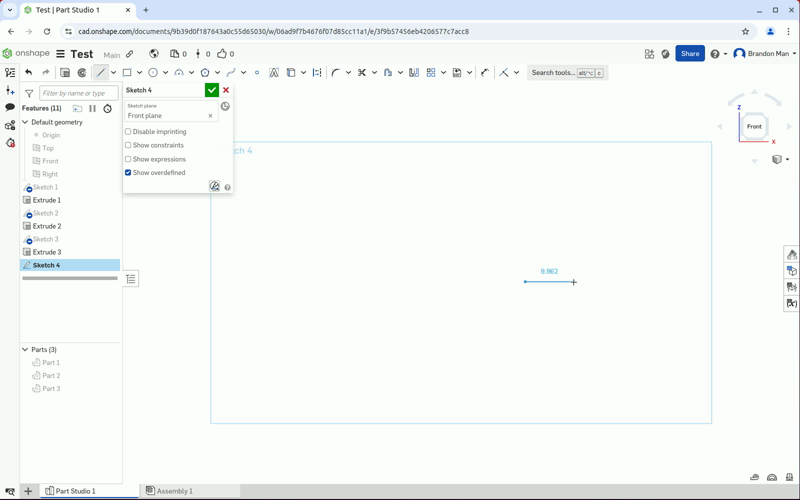
key_up(shift)
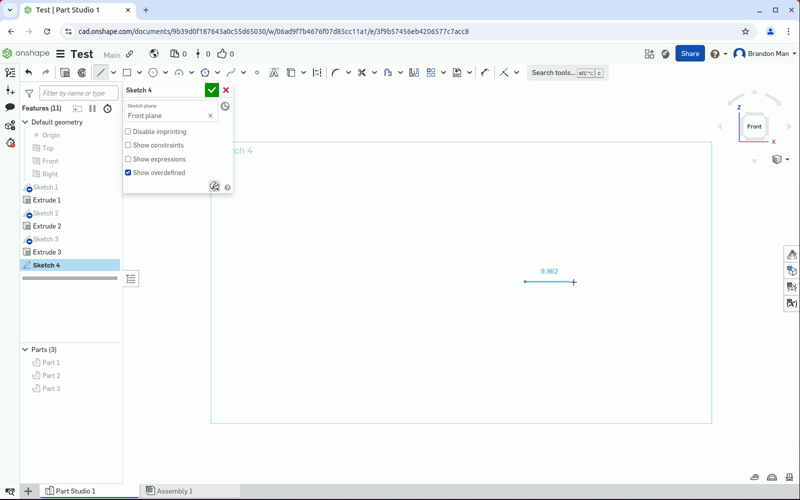
key(esc)
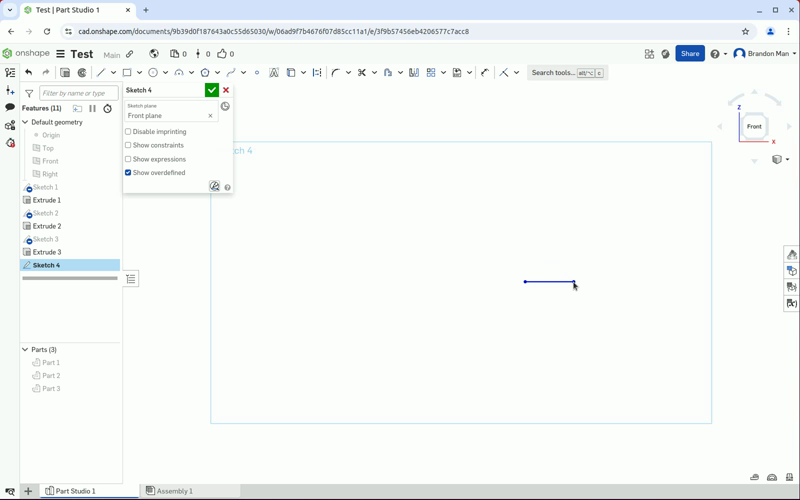
key(a)
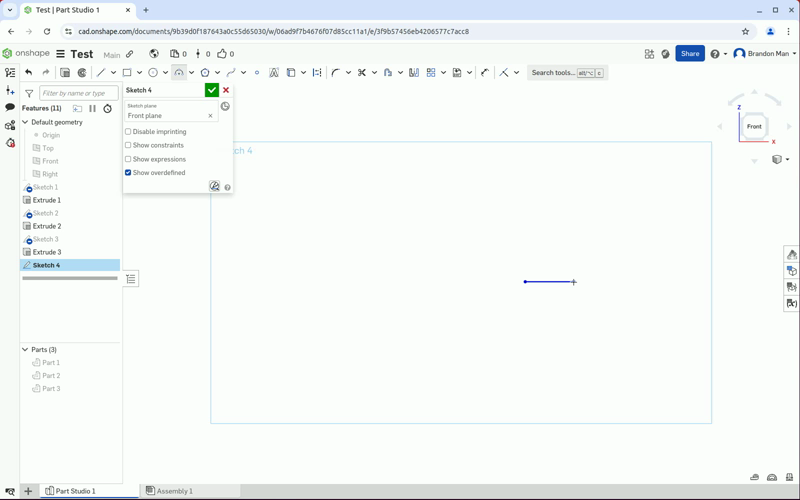
mouse_move(573, 281)
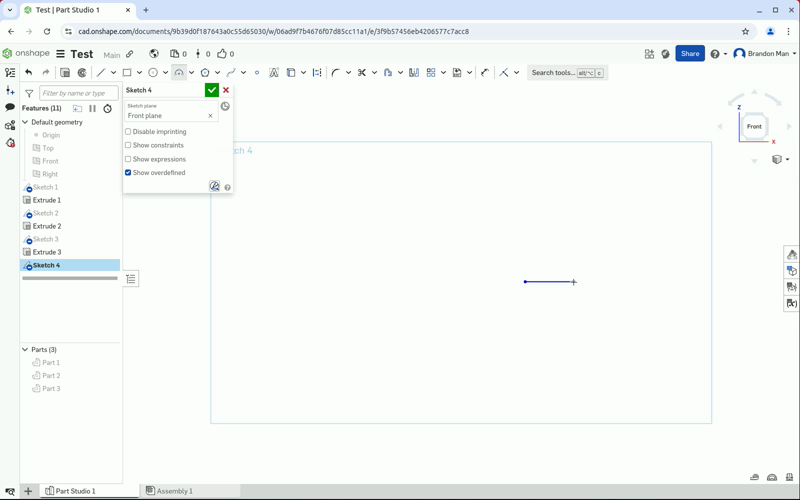
click(573, 281)
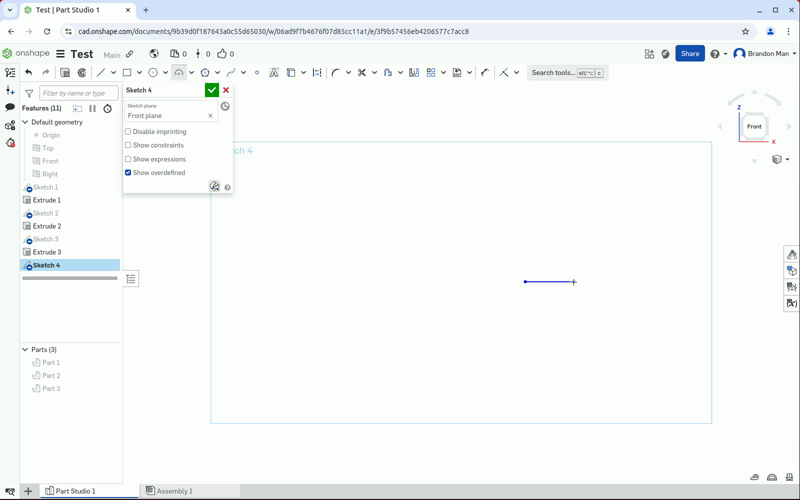
key_down(shift)
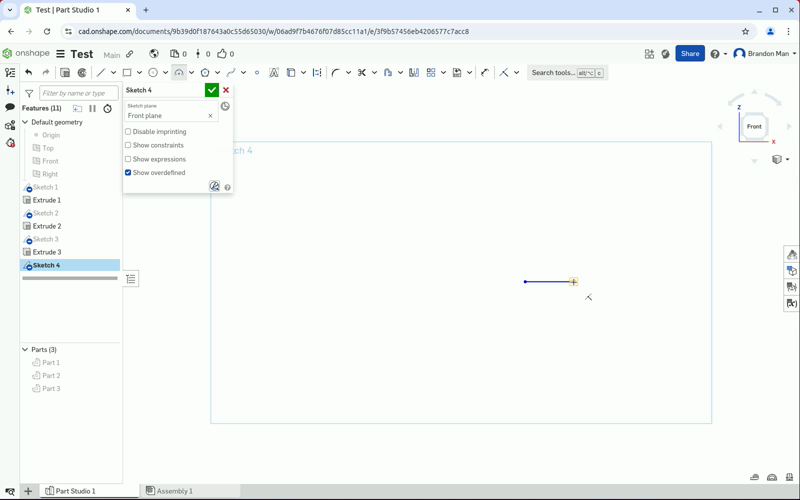
mouse_move(569, 277)
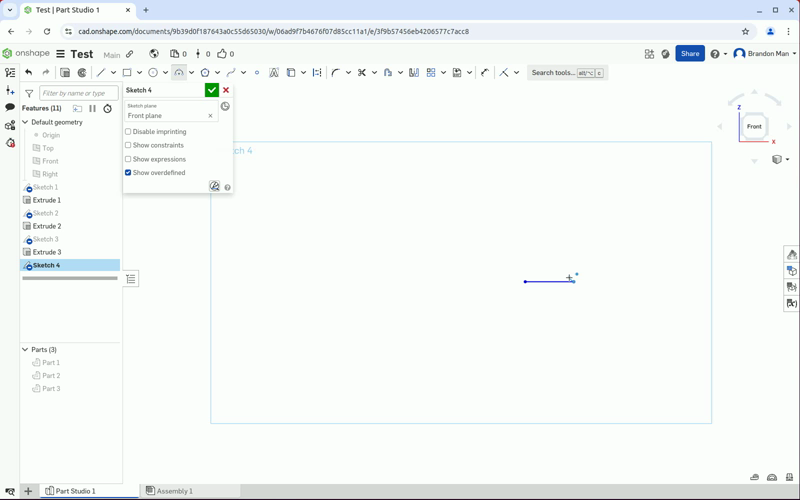
scroll(6)
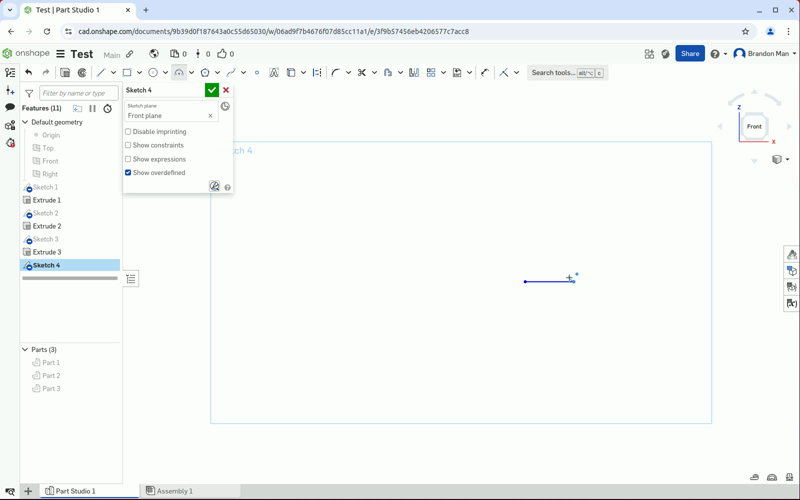
scroll(6)
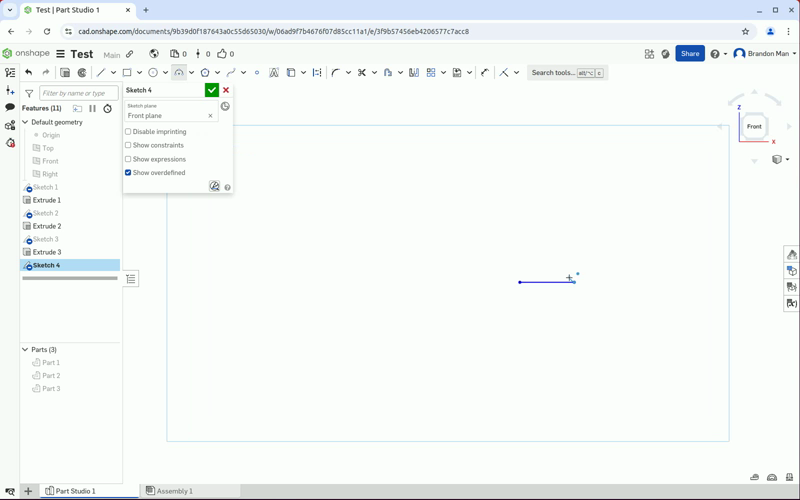
scroll(6)
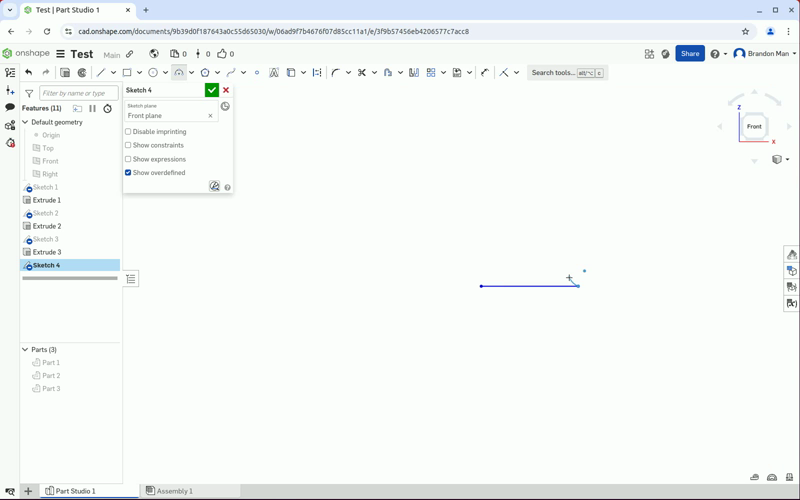
scroll(6)
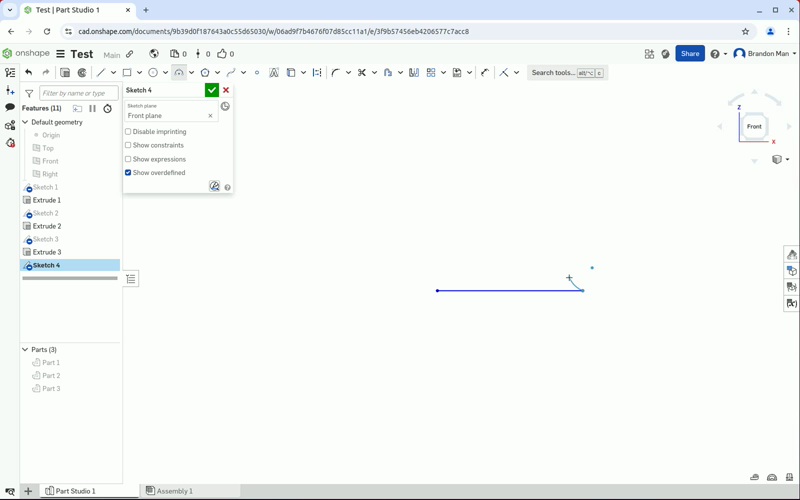
scroll(6)
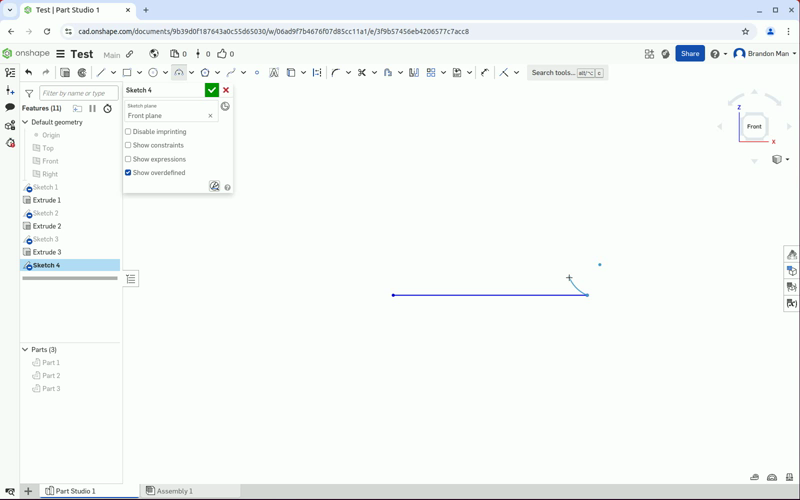
scroll(6)
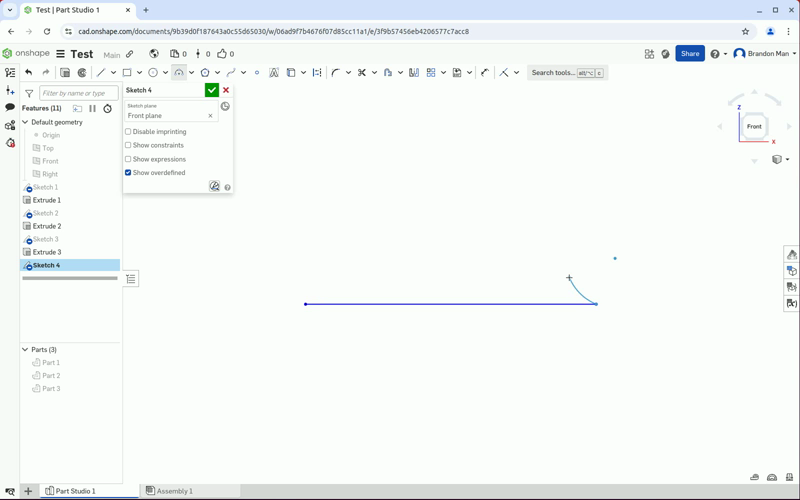
scroll(6)
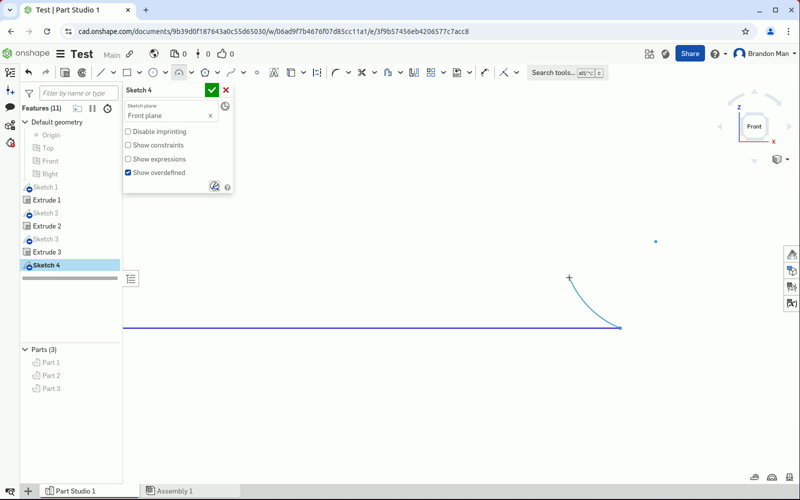
click(569, 277)
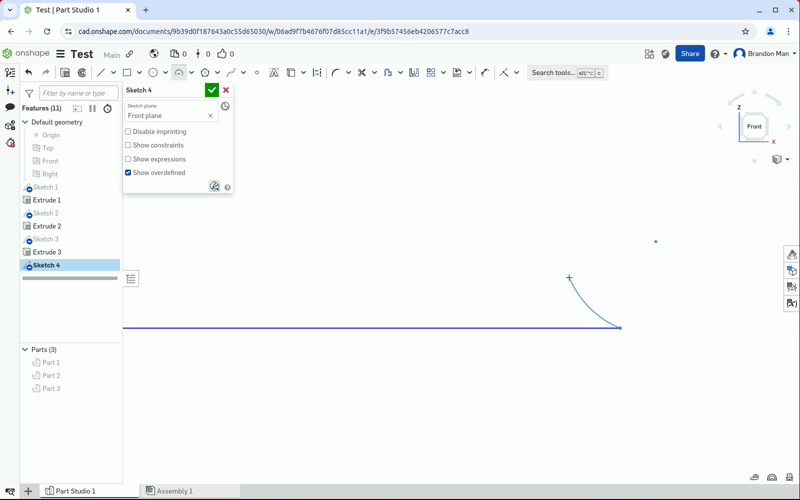
scroll(-6)
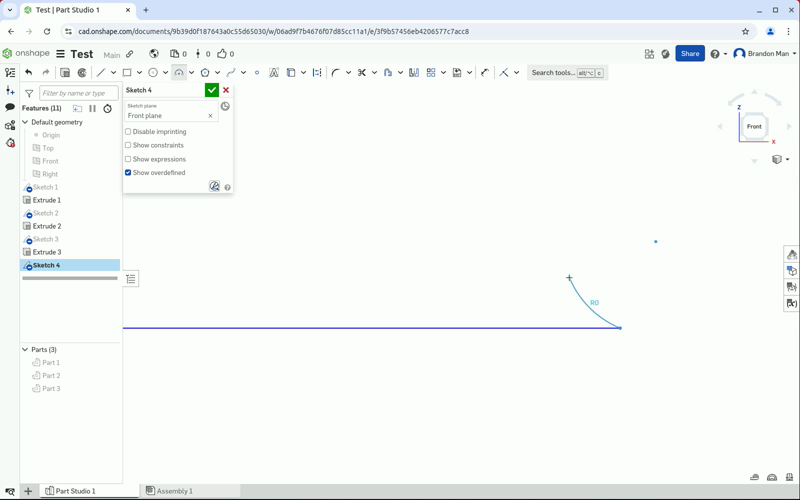
scroll(-6)
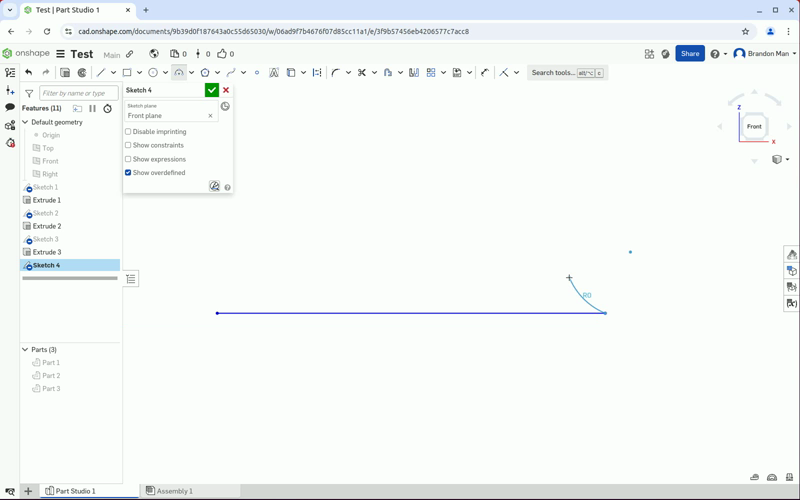
scroll(-6)
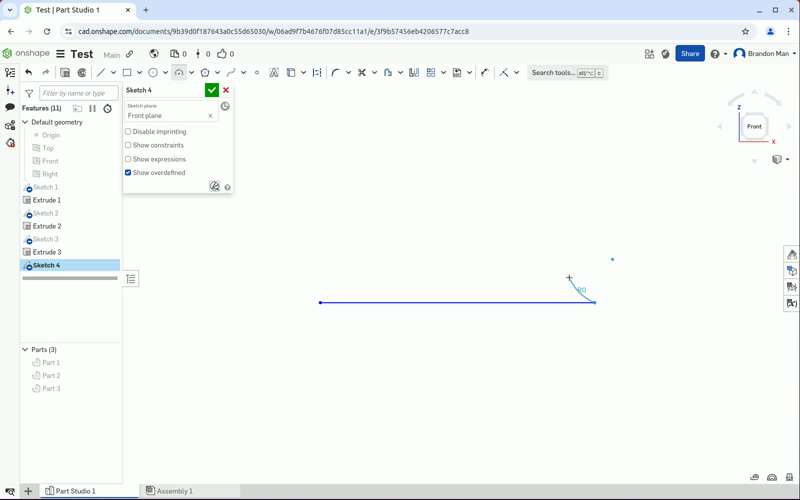
scroll(-6)
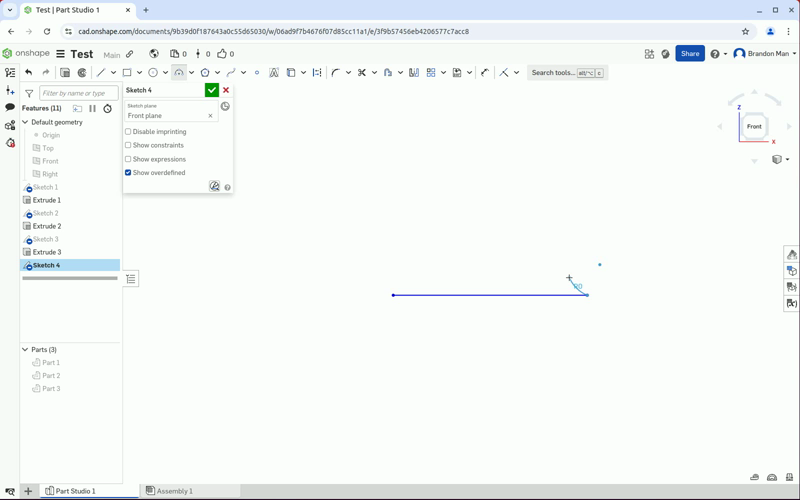
scroll(-6)
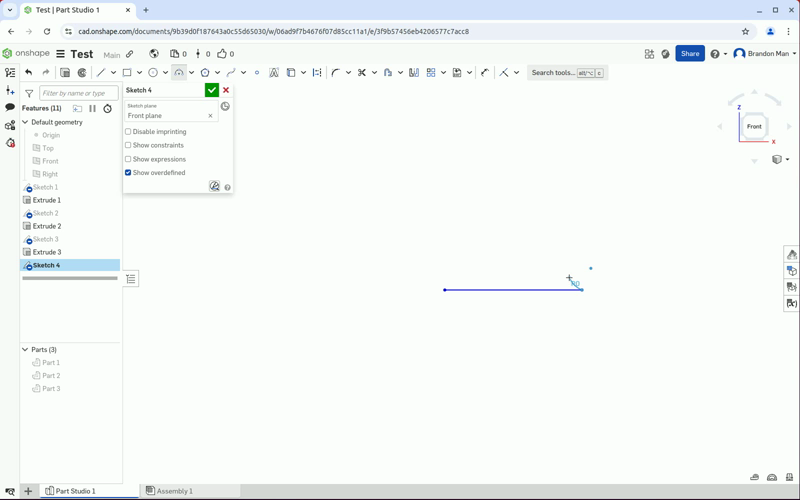
scroll(-6)
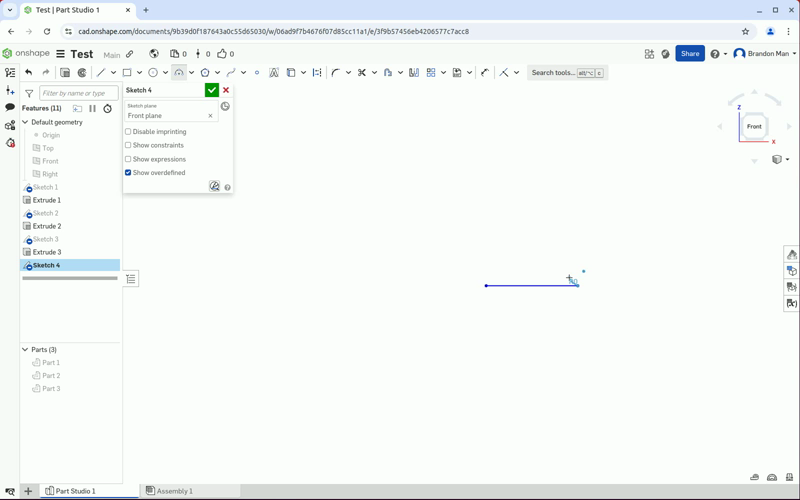
scroll(-6)
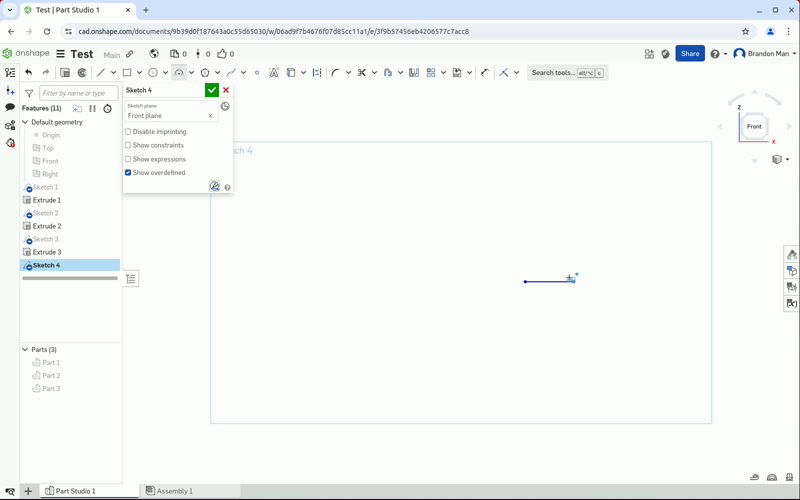
mouse_move(572, 278)
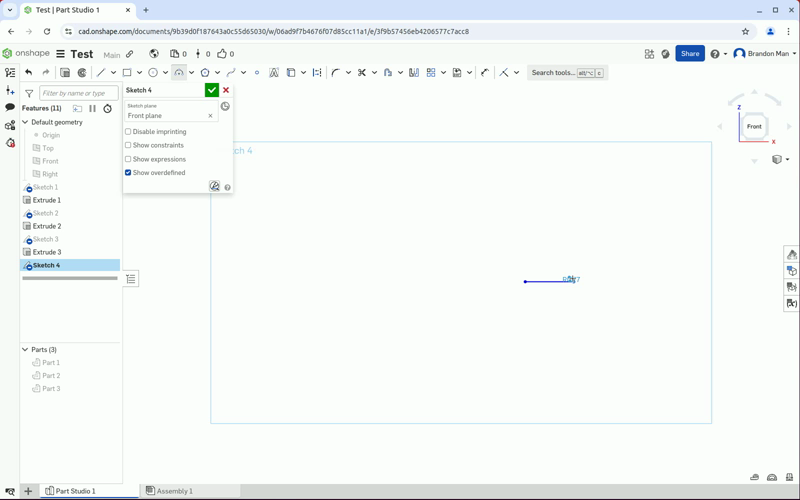
scroll(6)
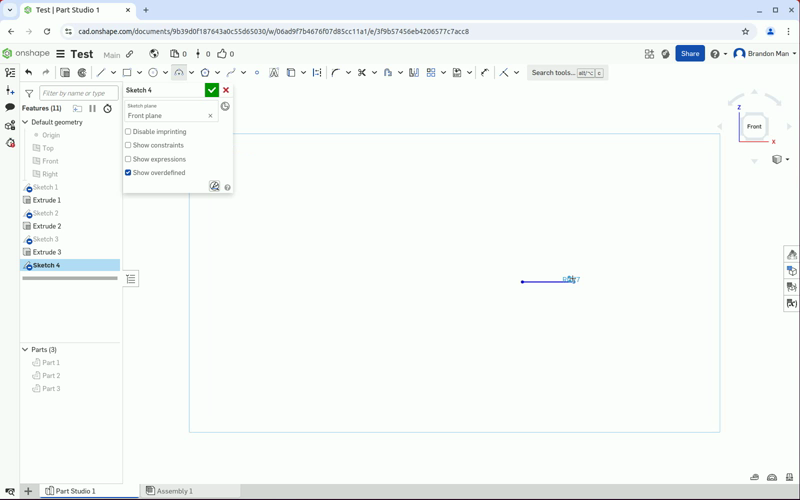
scroll(6)
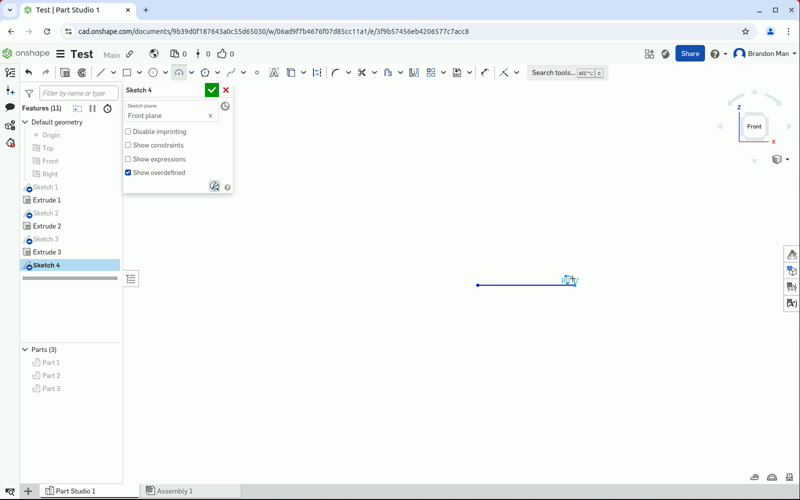
scroll(6)
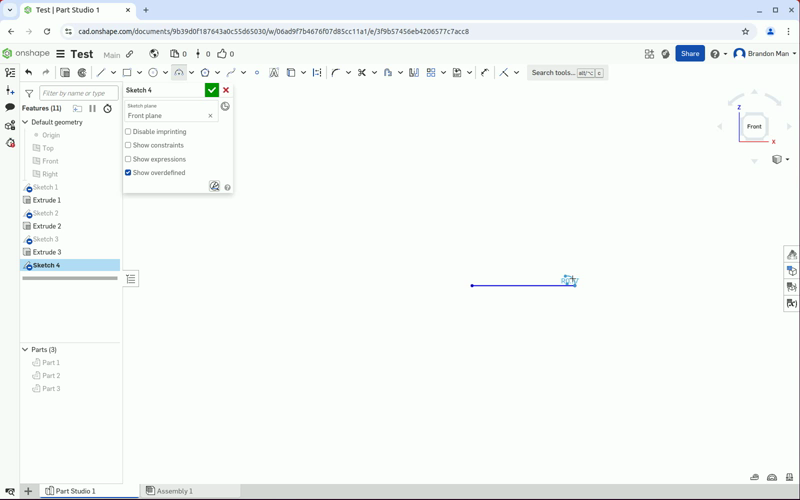
scroll(6)
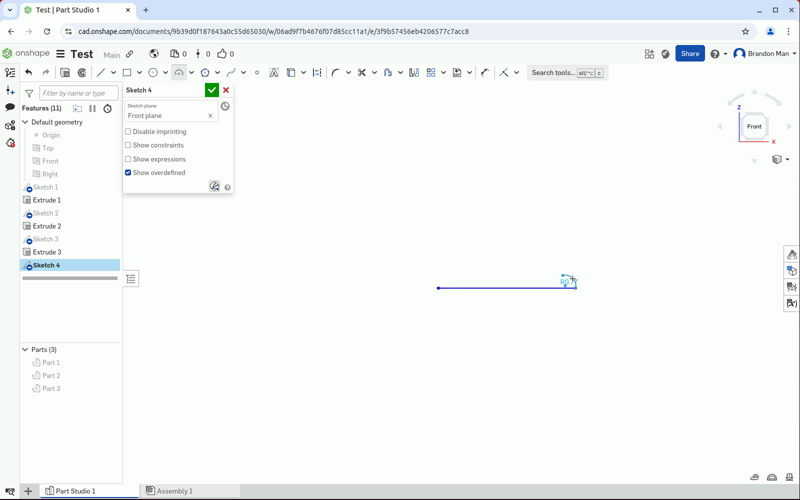
scroll(6)
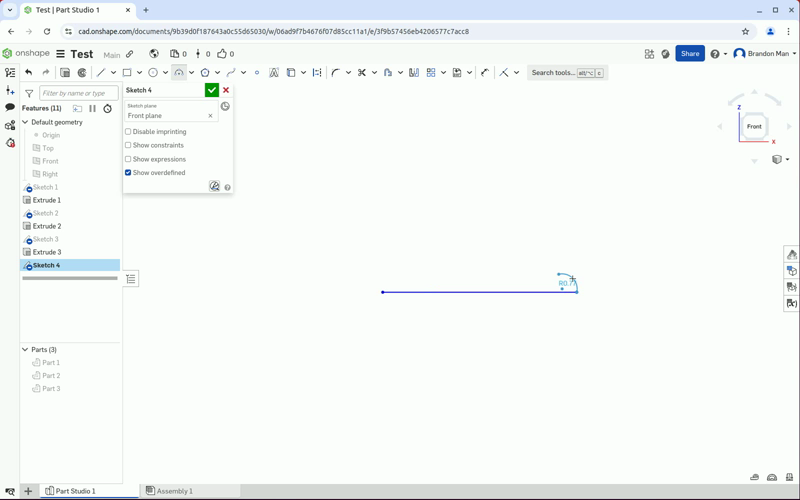
scroll(6)
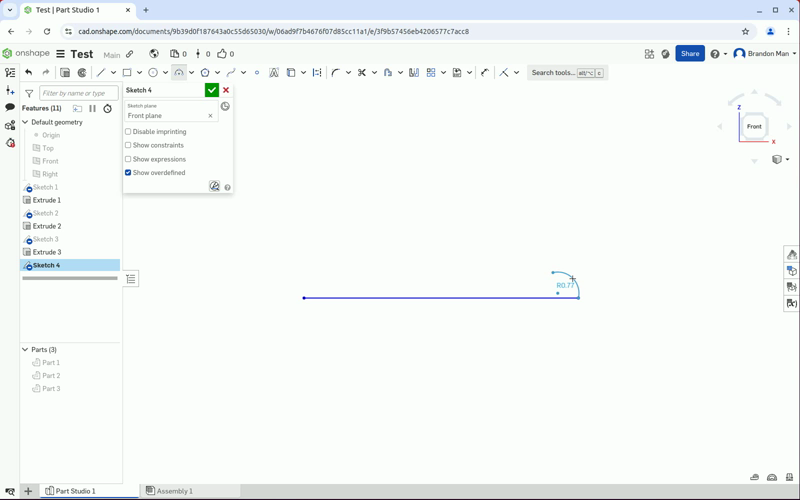
scroll(6)
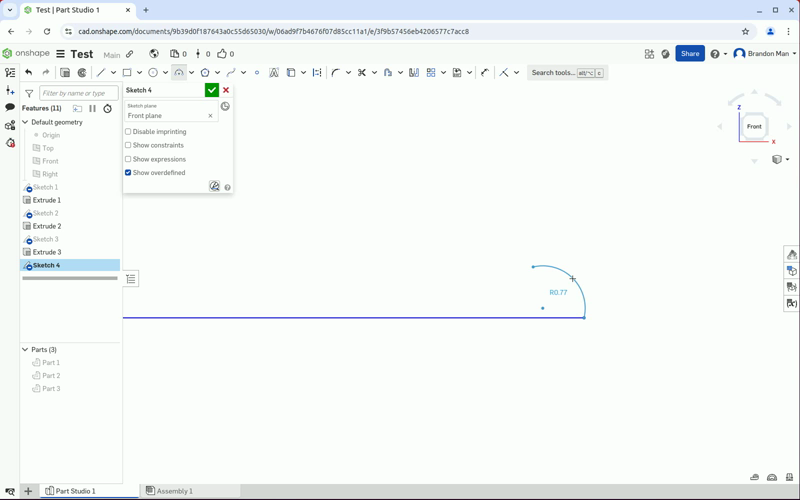
click(572, 278)
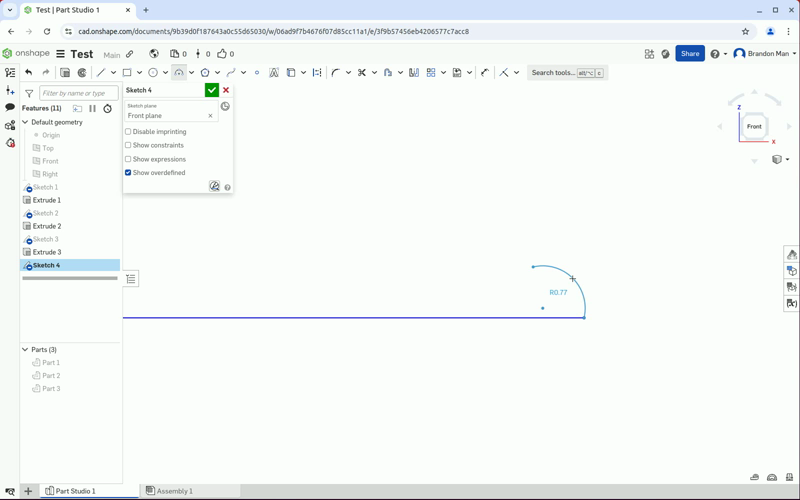
scroll(-6)
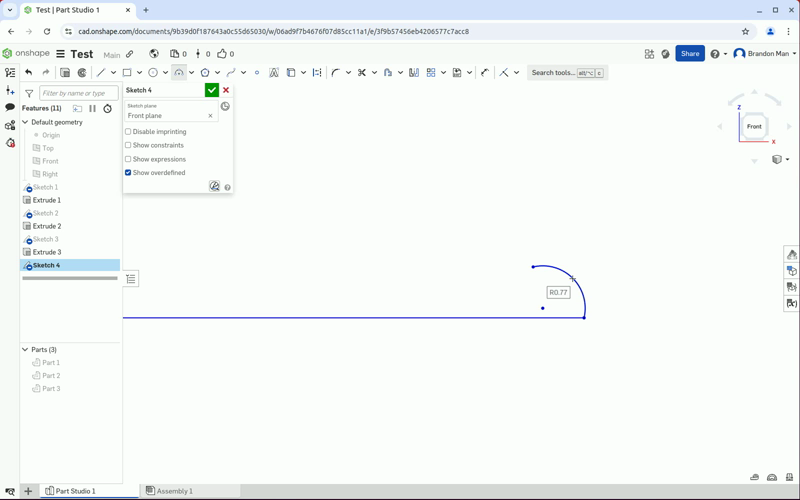
scroll(-6)
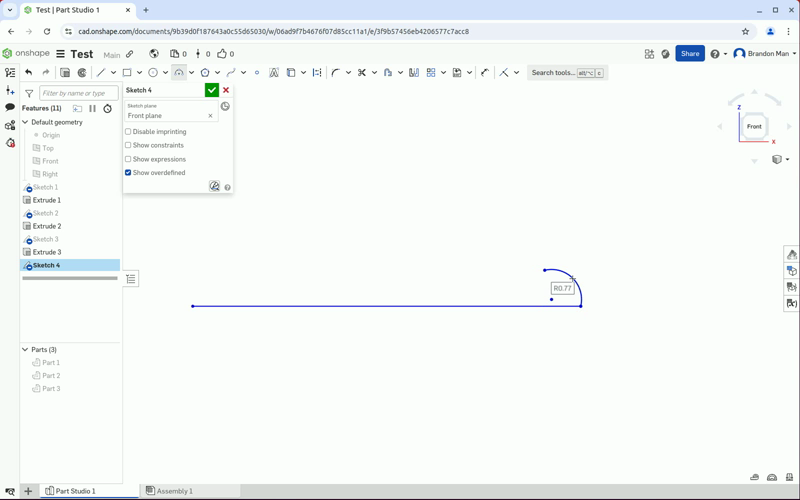
scroll(-6)
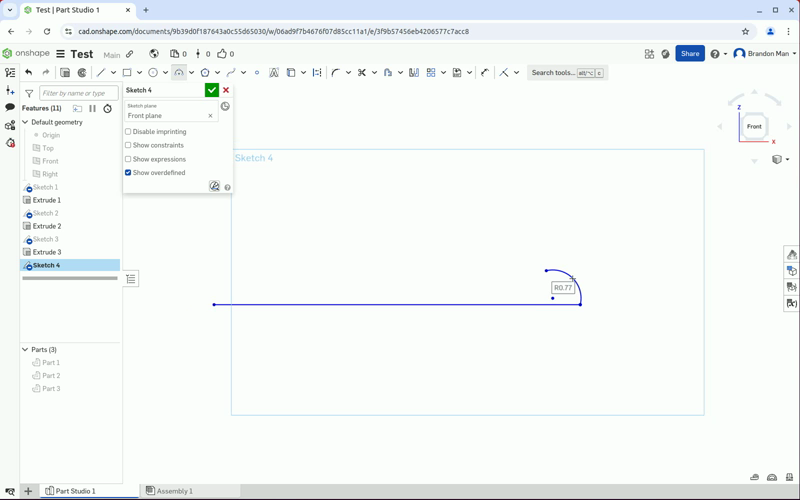
scroll(-6)
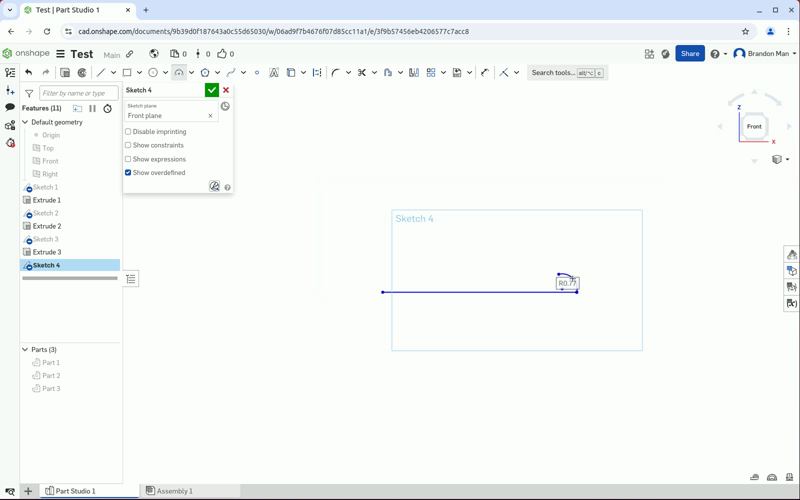
scroll(-6)
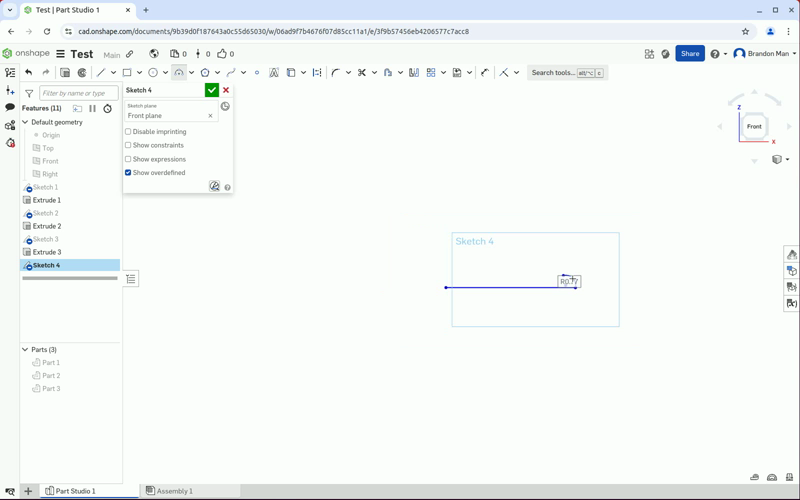
scroll(-6)
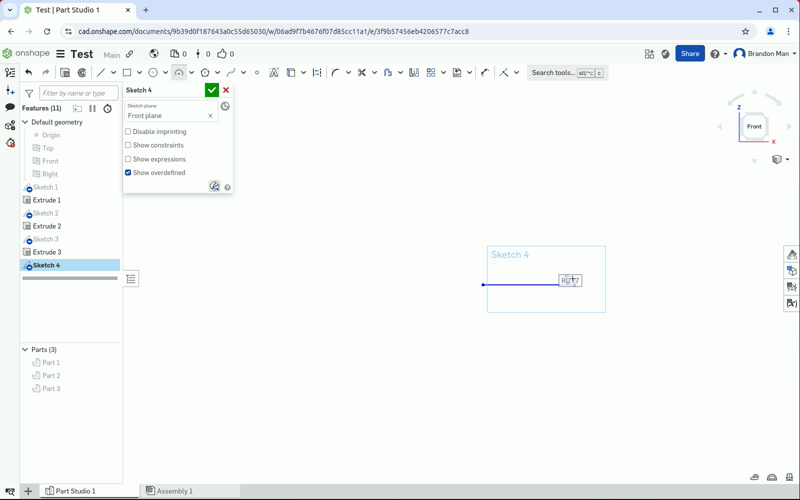
scroll(-6)
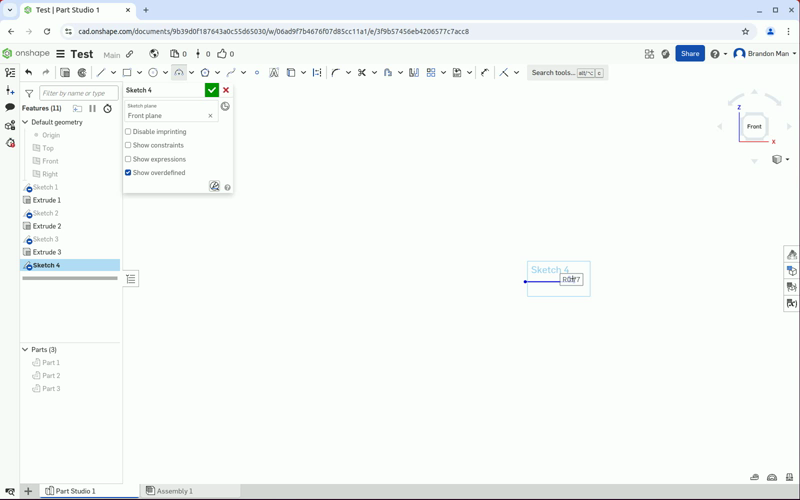
key_up(shift)
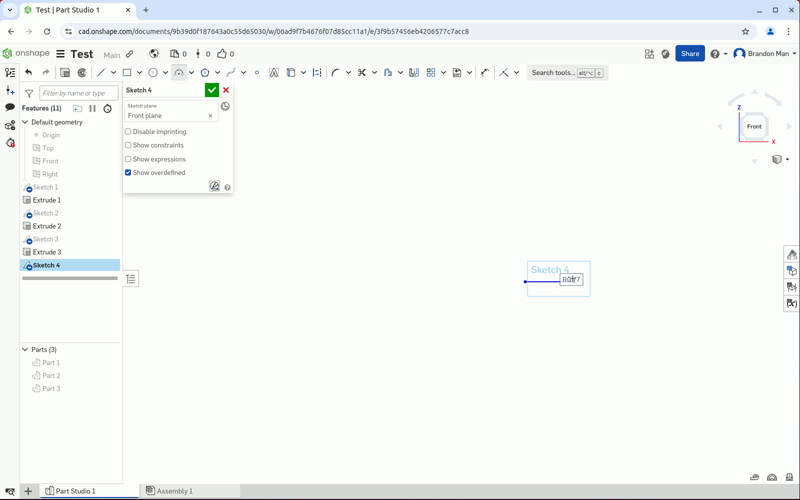
key(esc)
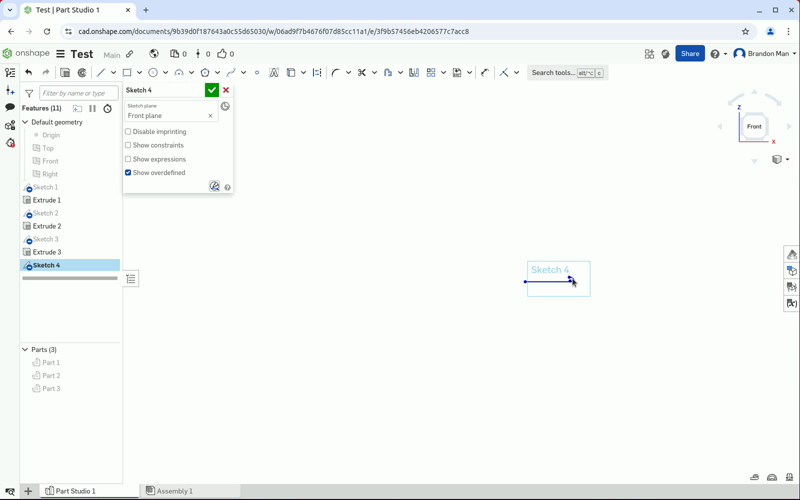
key(l)
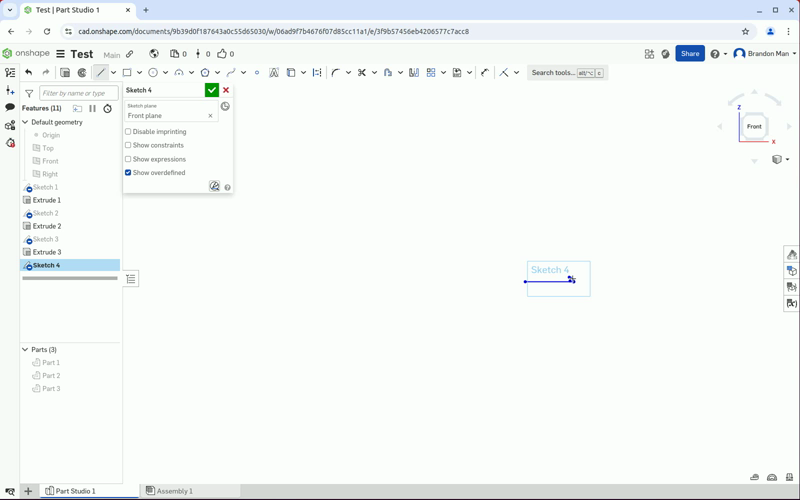
mouse_move(569, 277)
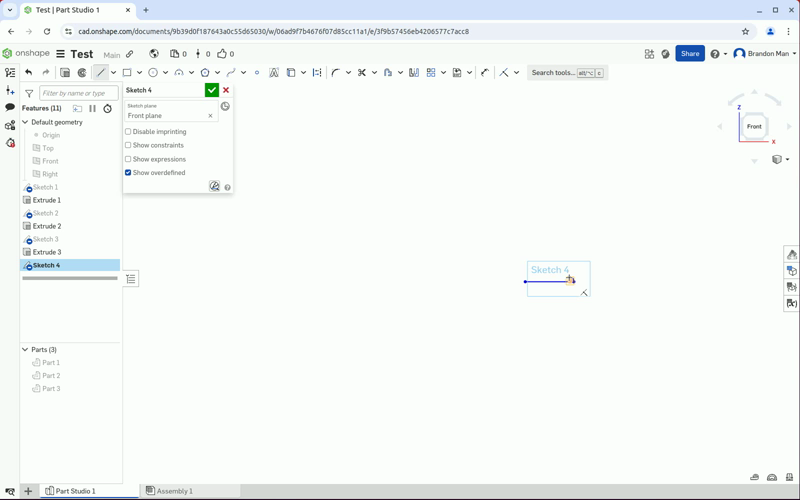
scroll(6)
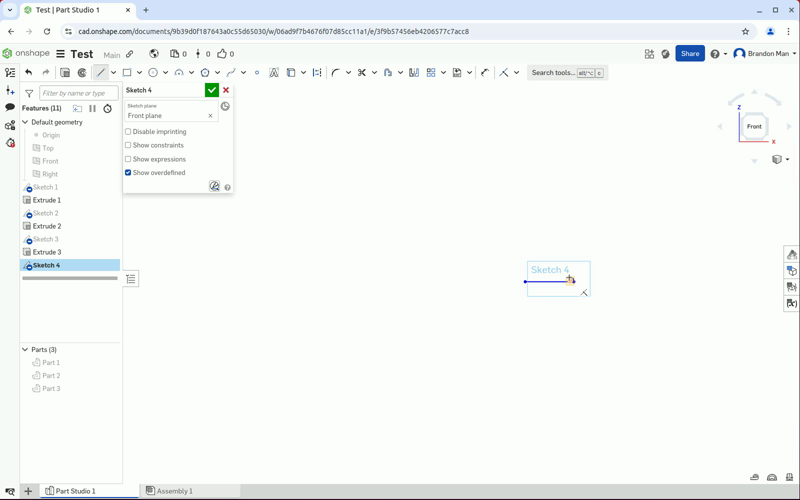
scroll(6)
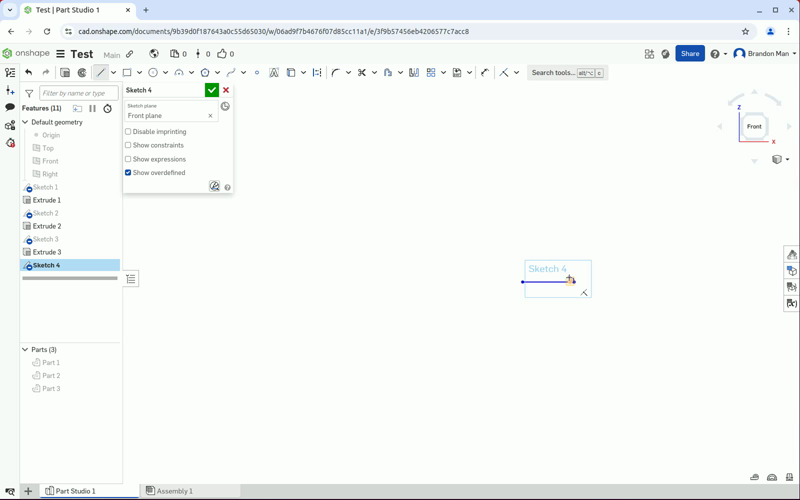
scroll(6)
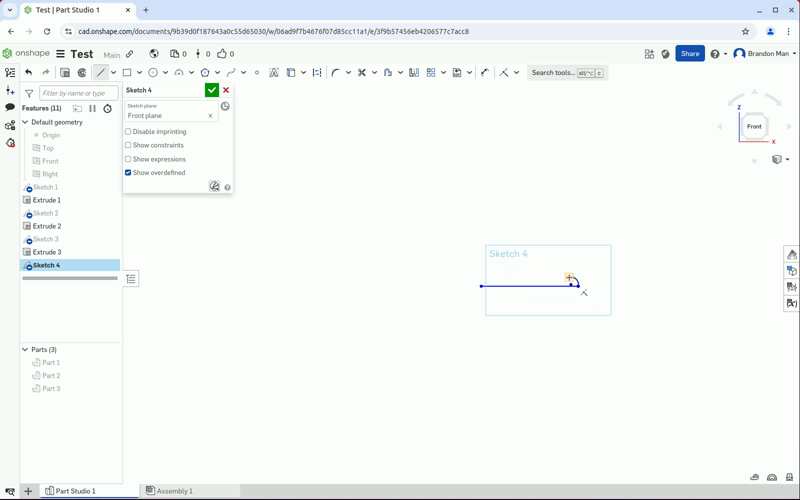
scroll(6)
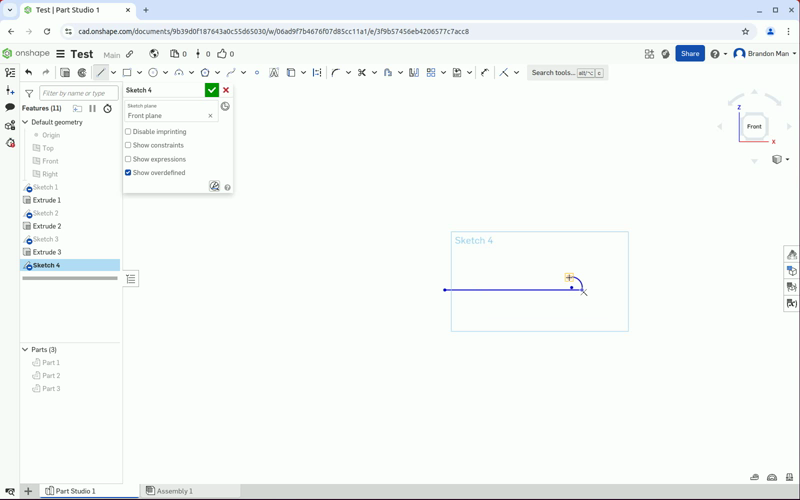
scroll(6)
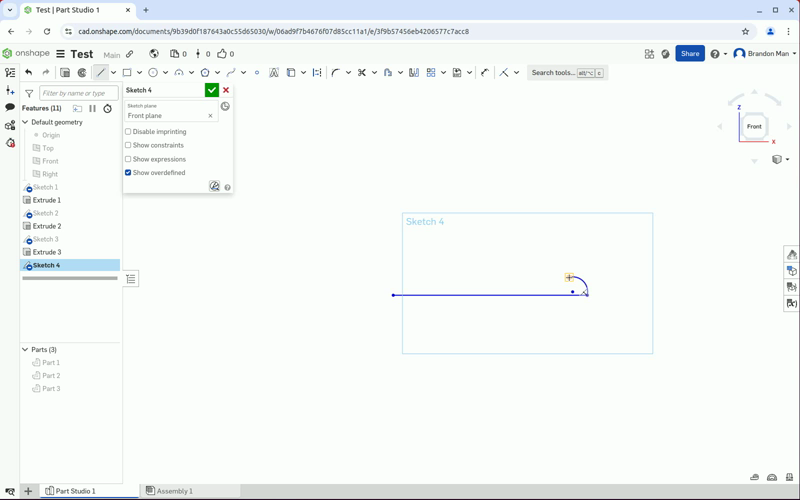
scroll(6)
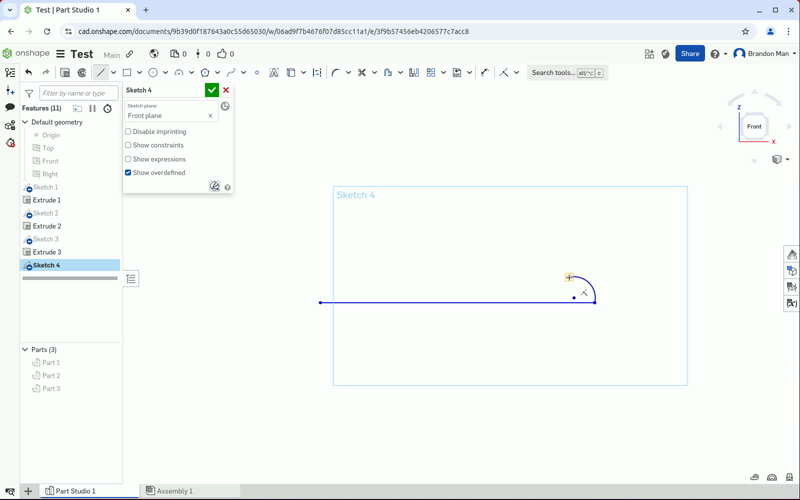
scroll(6)
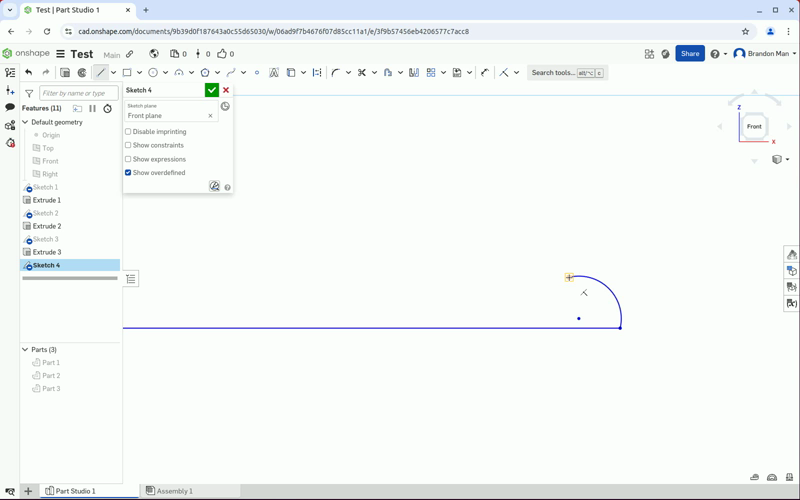
click(569, 277)
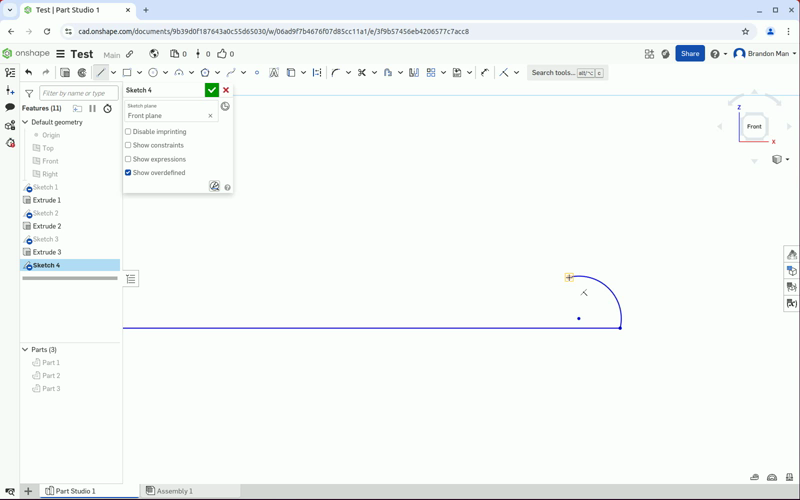
scroll(-6)
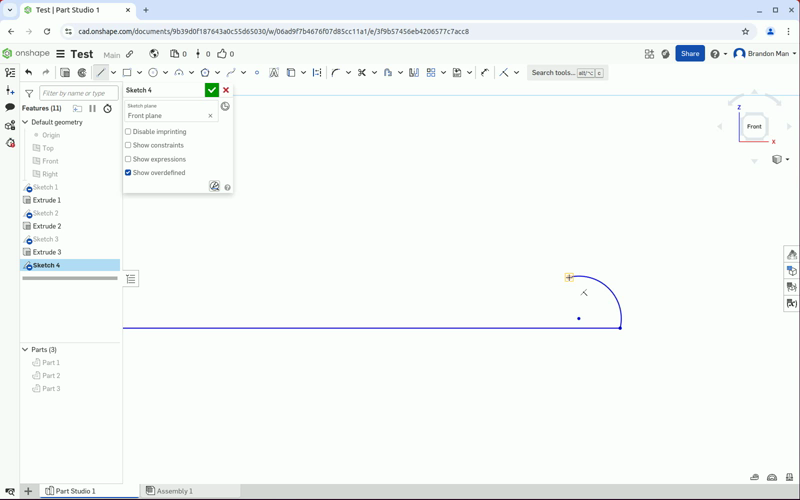
scroll(-6)
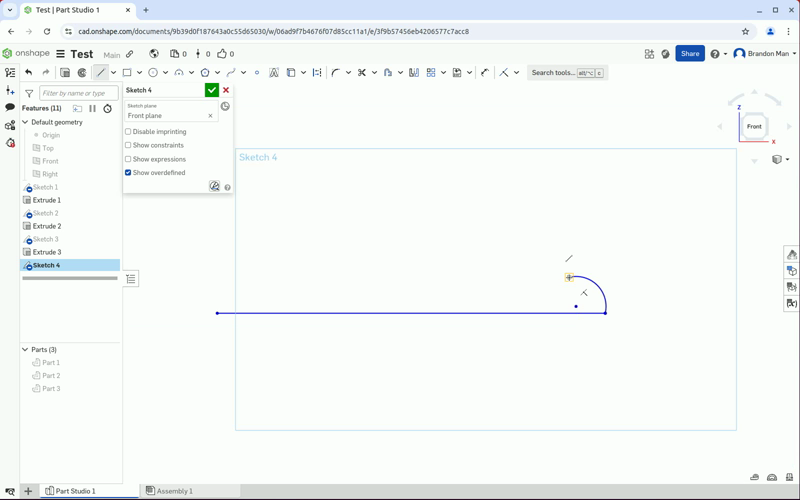
scroll(-6)
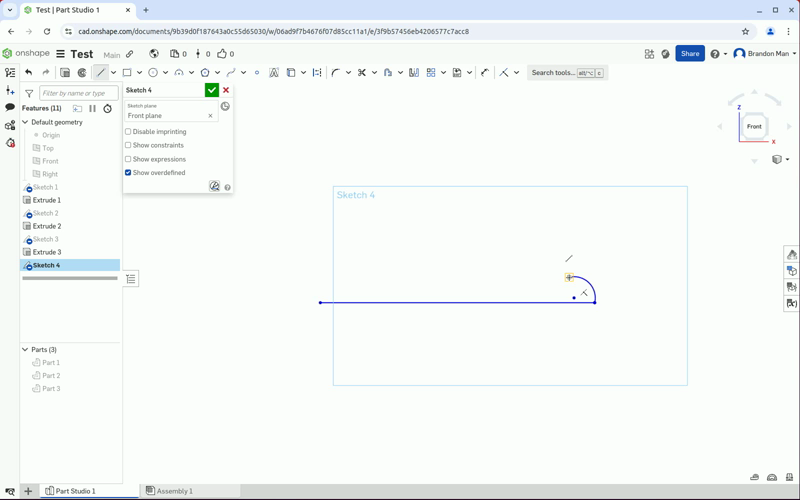
scroll(-6)
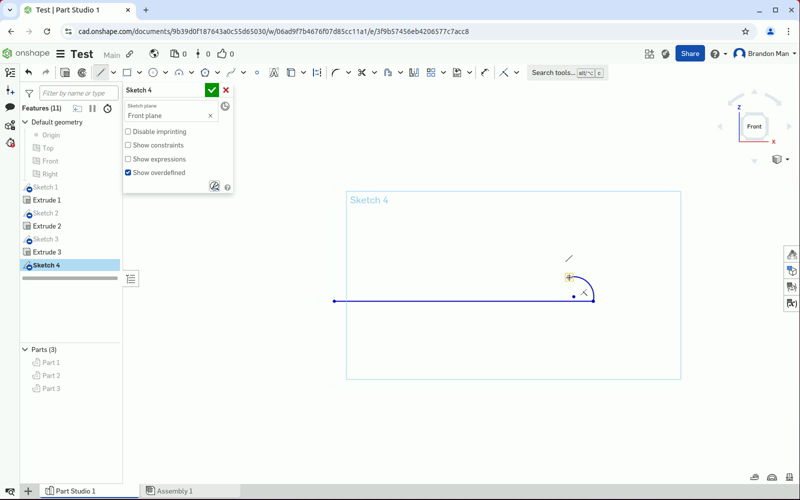
scroll(-6)
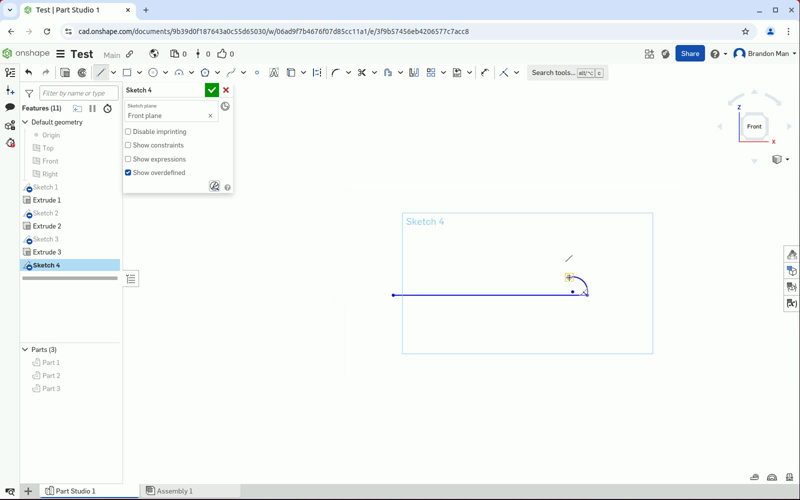
scroll(-6)
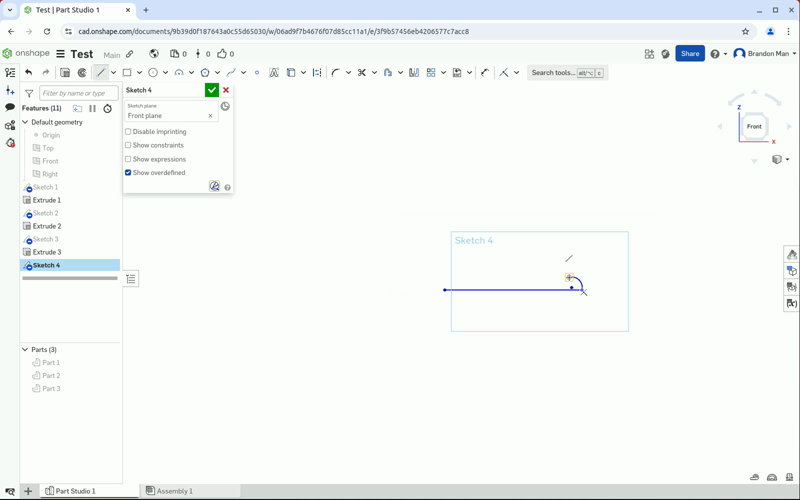
scroll(-6)
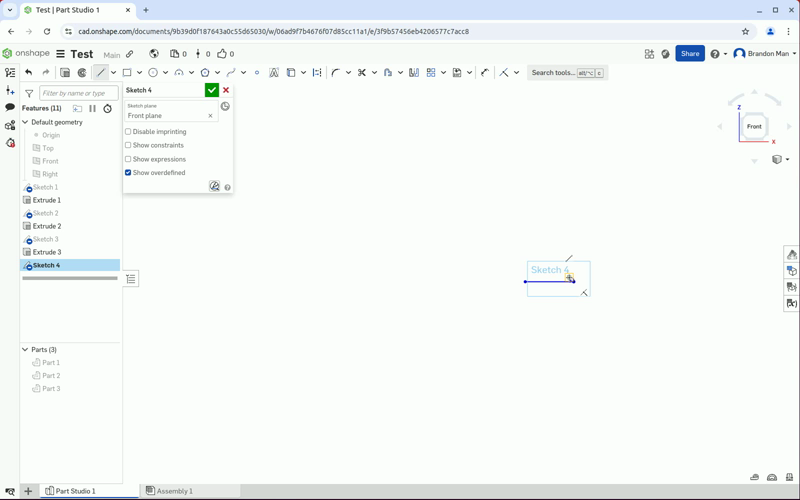
key_down(shift)
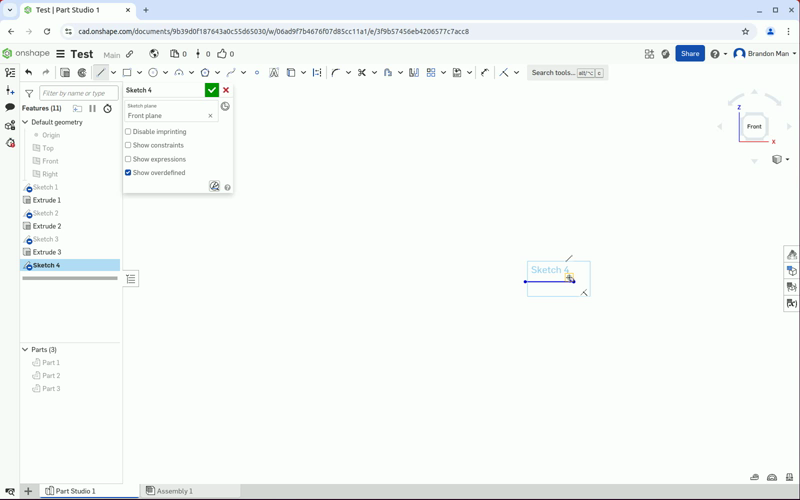
mouse_move(589, 277)
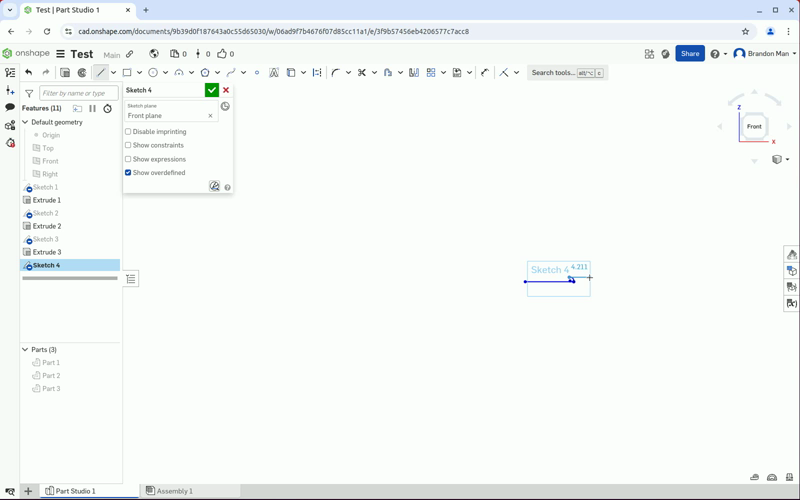
mouse_move(546, 277)
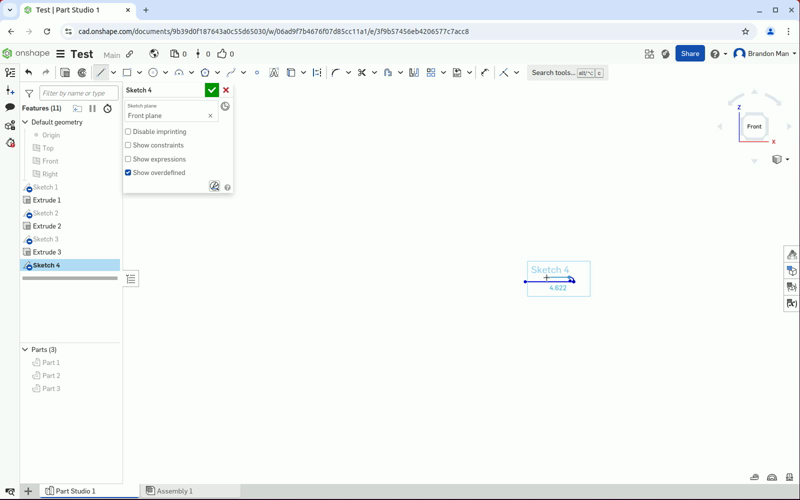
click(546, 277)
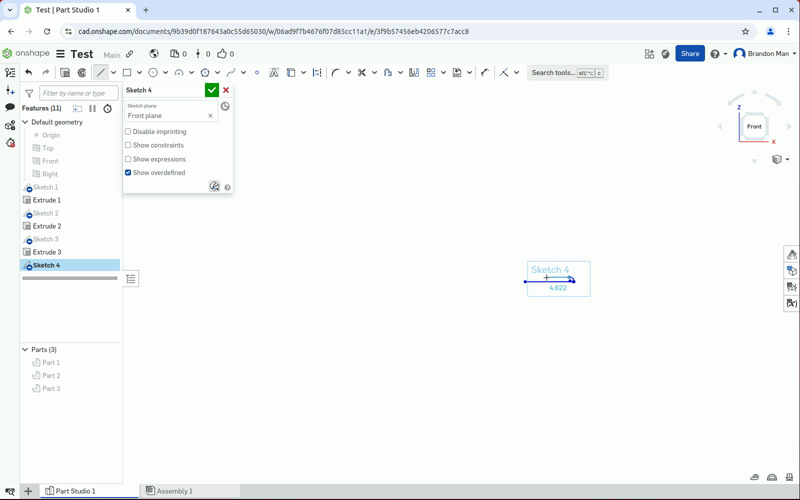
key_up(shift)
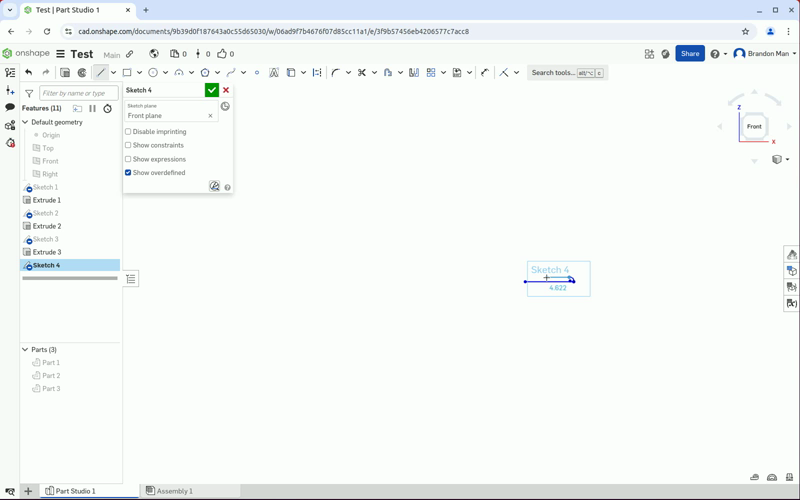
key(esc)
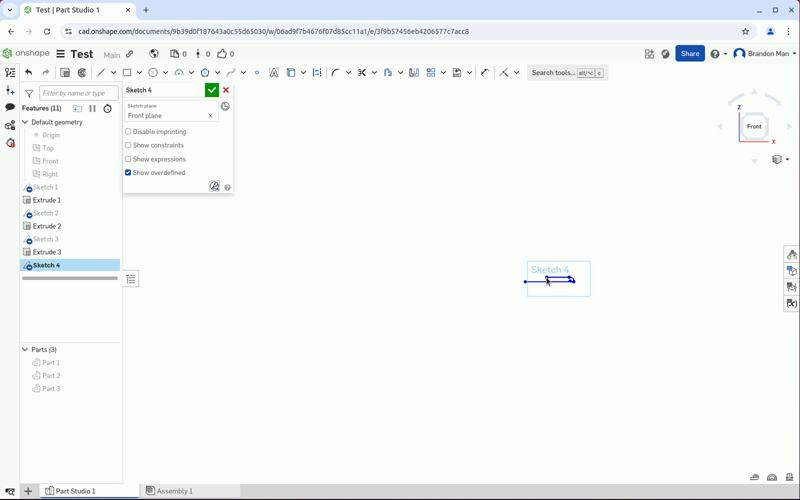
key(a)
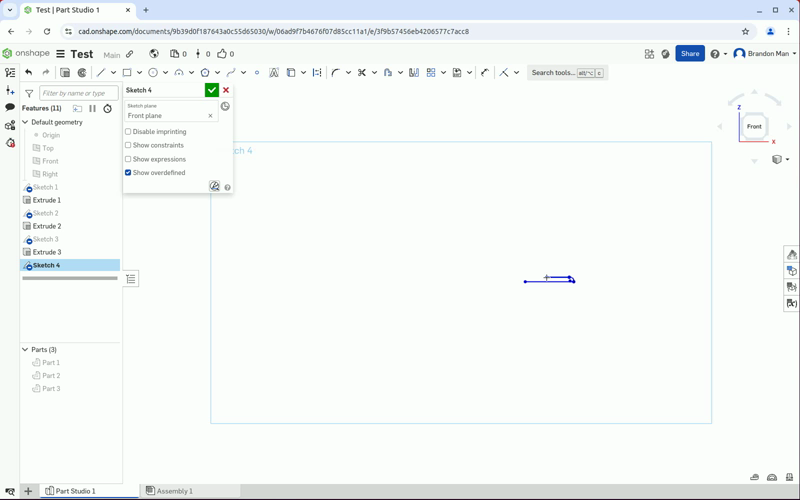
mouse_move(546, 277)
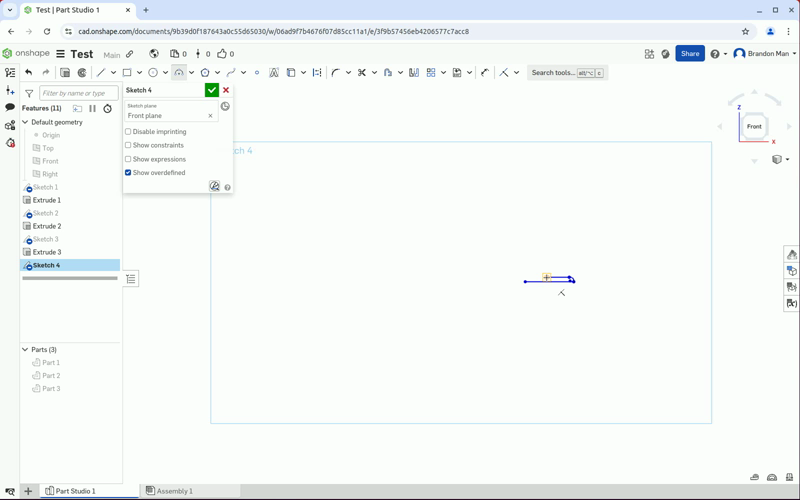
click(546, 277)
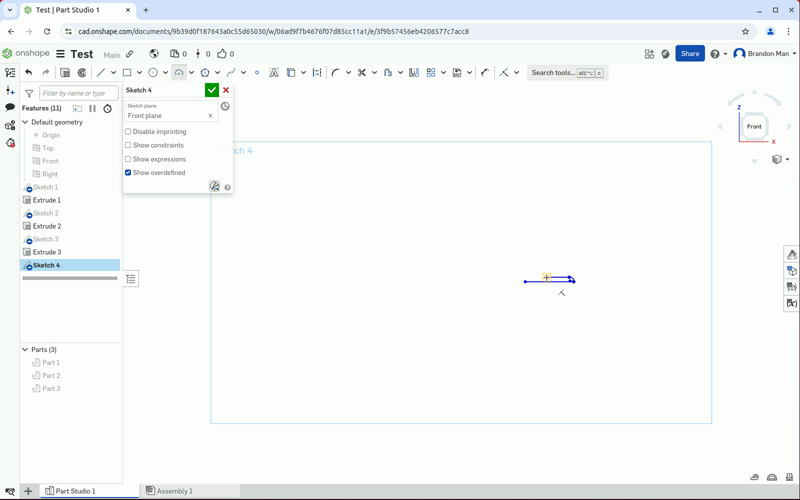
key_down(shift)
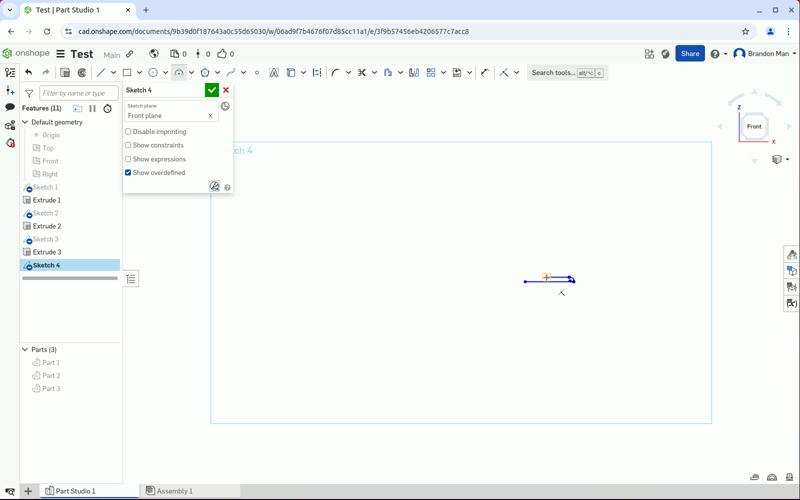
mouse_move(543, 274)
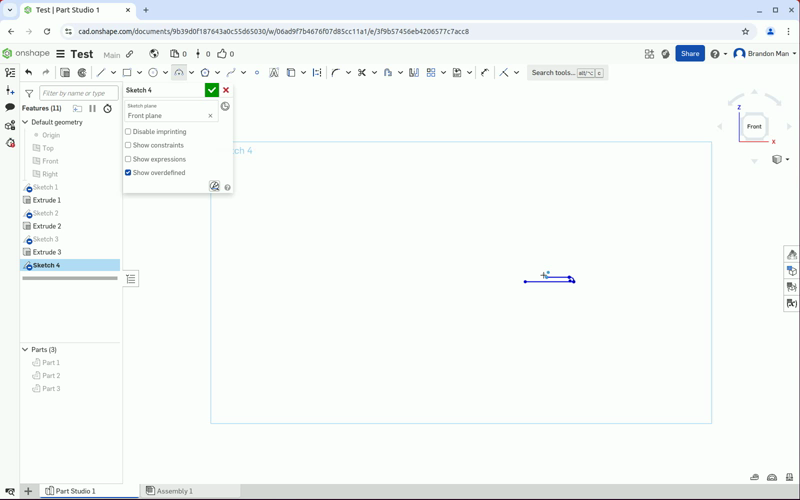
scroll(6)
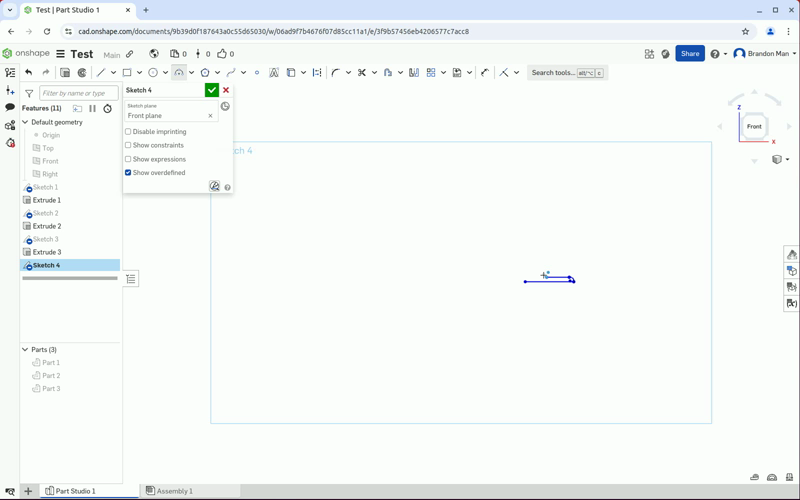
scroll(6)
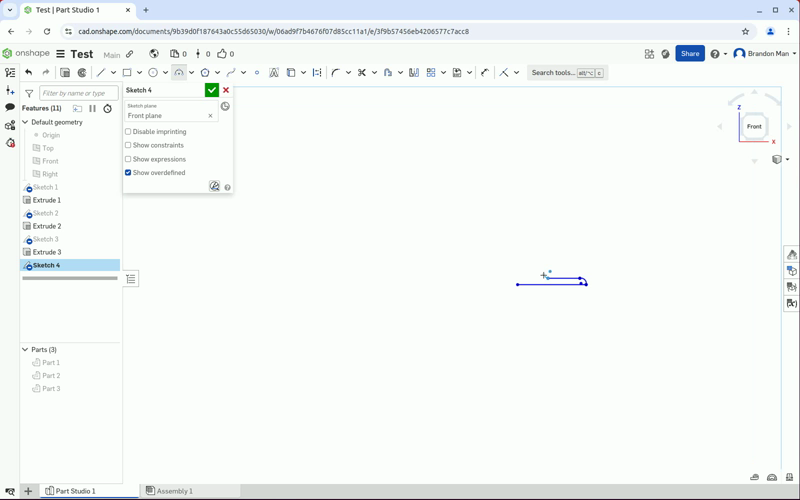
scroll(6)
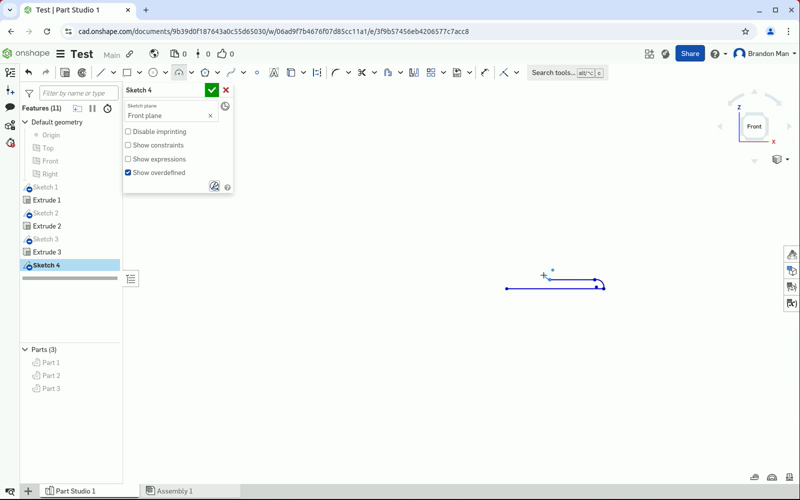
scroll(6)
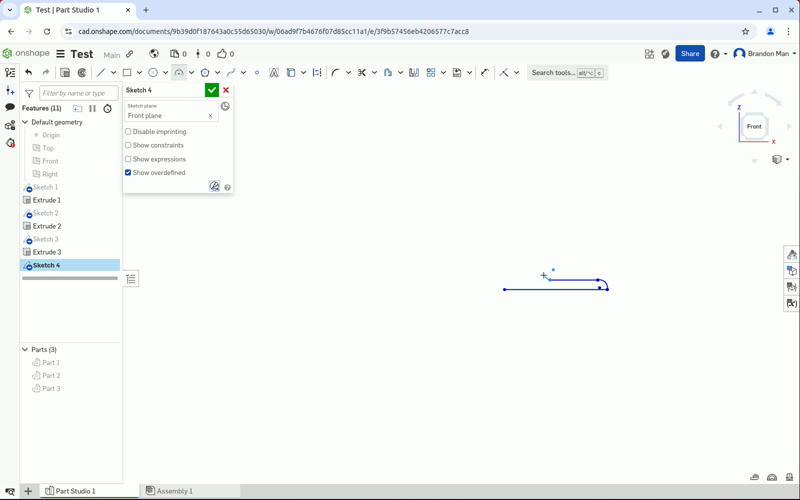
scroll(6)
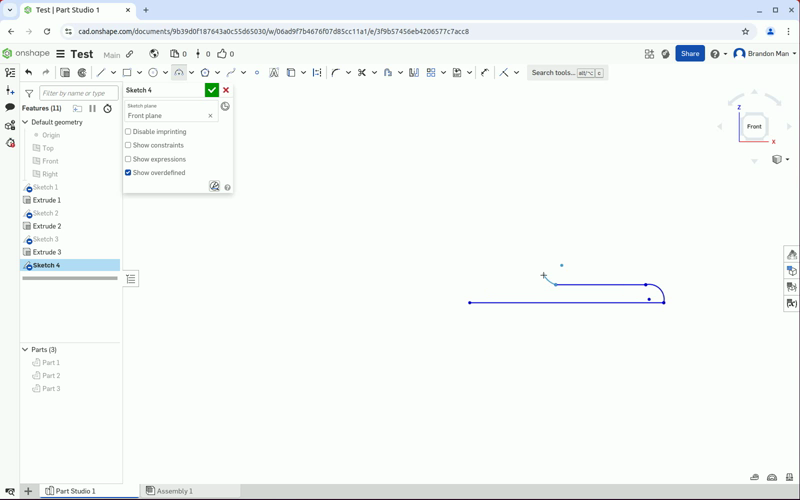
scroll(6)
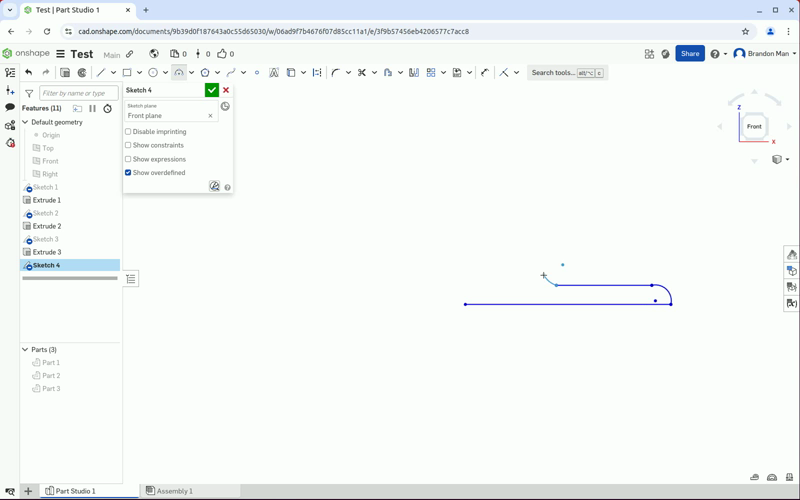
scroll(6)
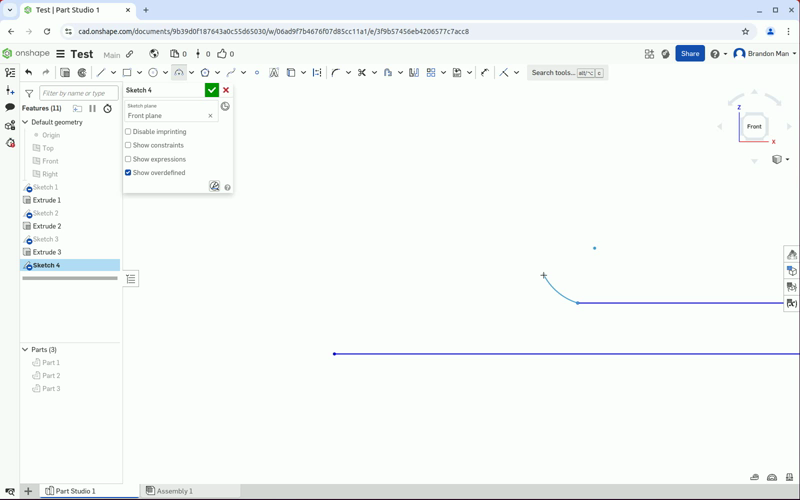
click(543, 274)
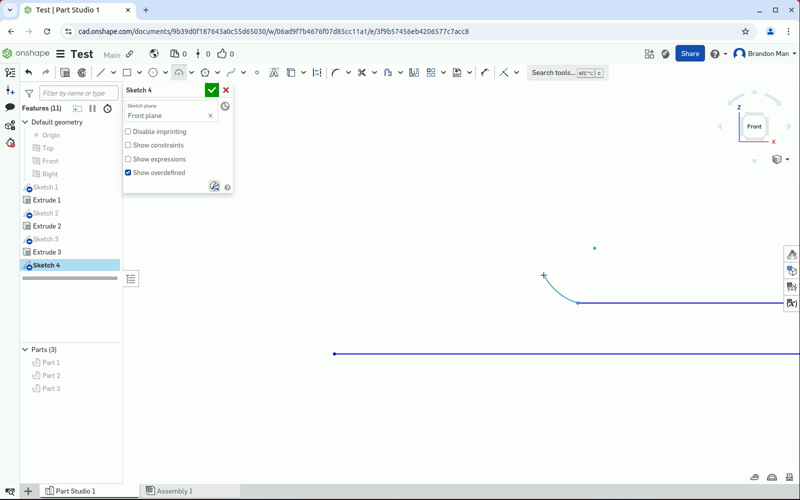
scroll(-6)
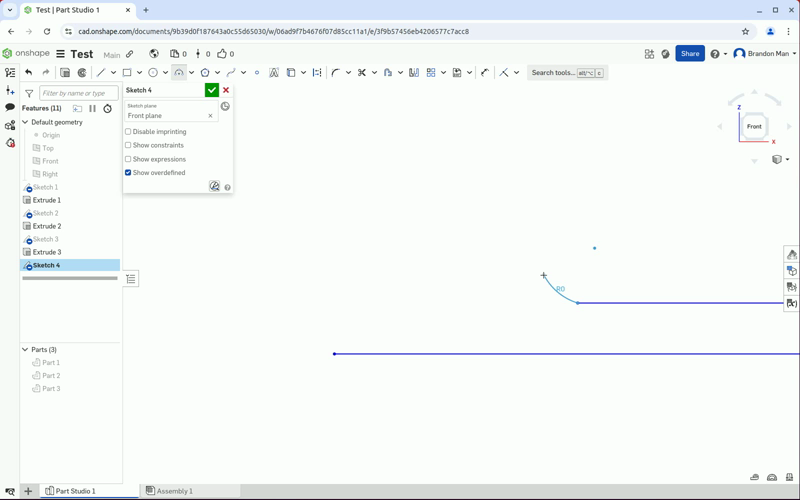
scroll(-6)
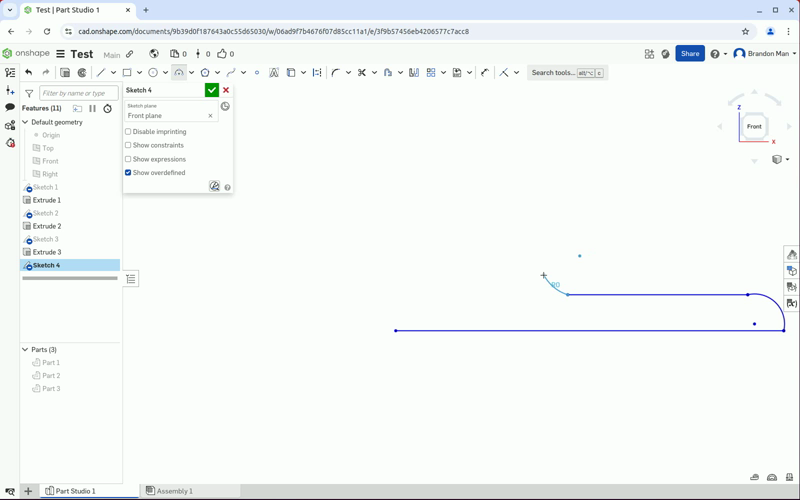
scroll(-6)
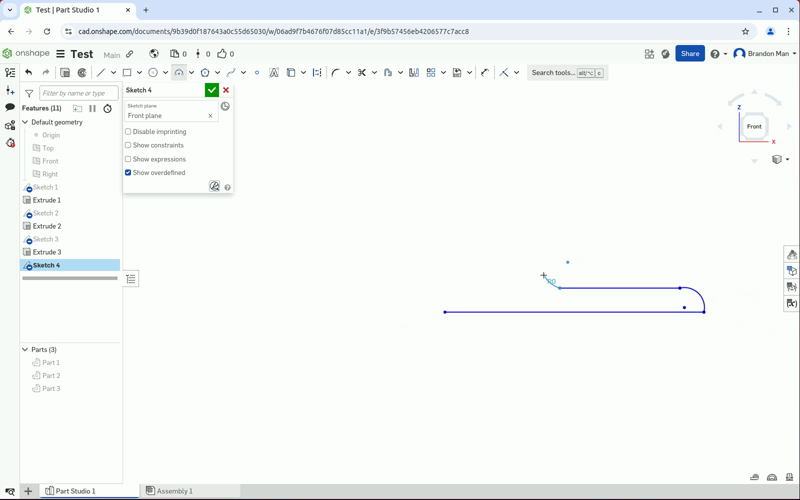
scroll(-6)
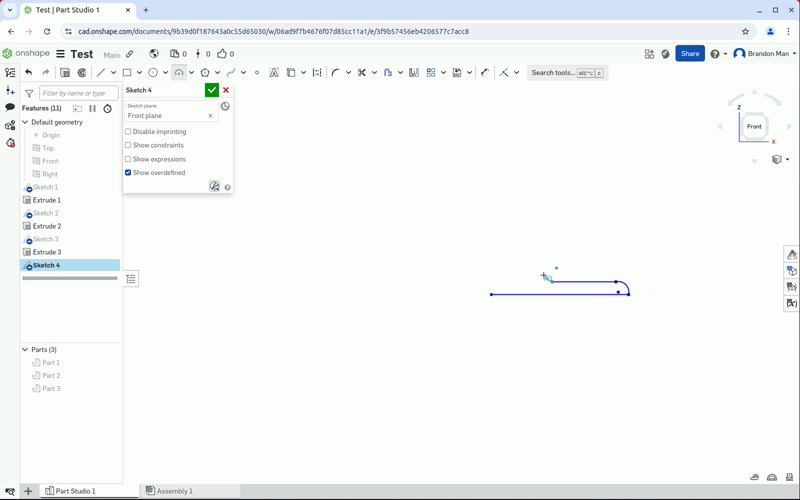
scroll(-6)
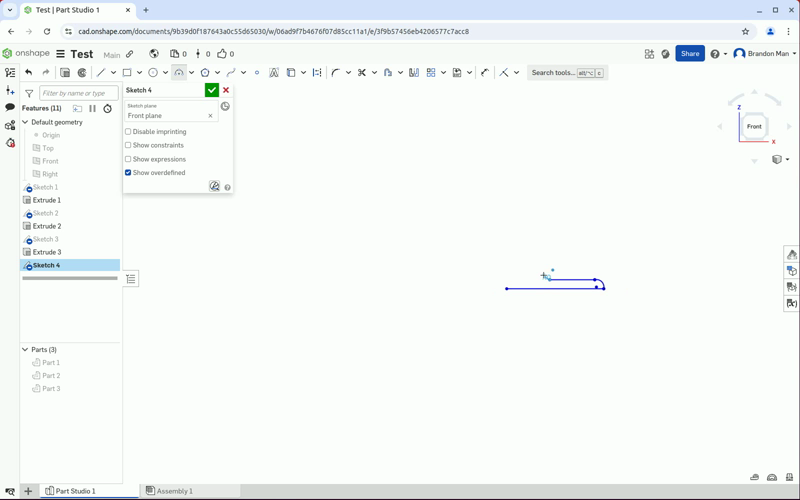
scroll(-6)
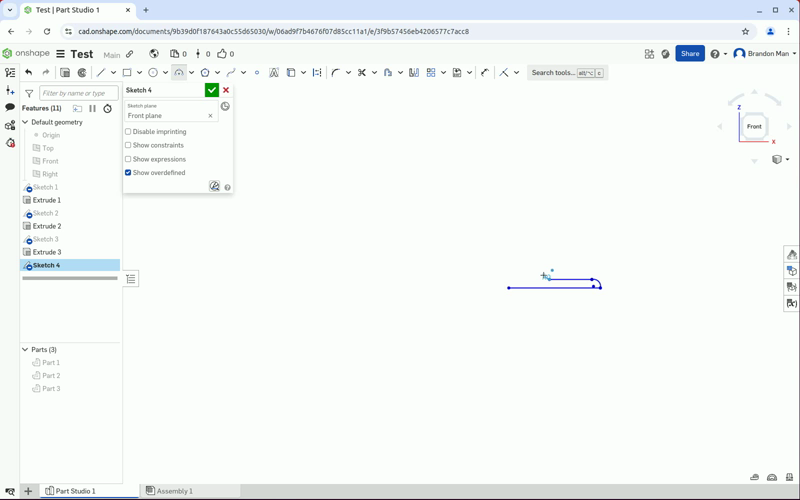
scroll(-6)
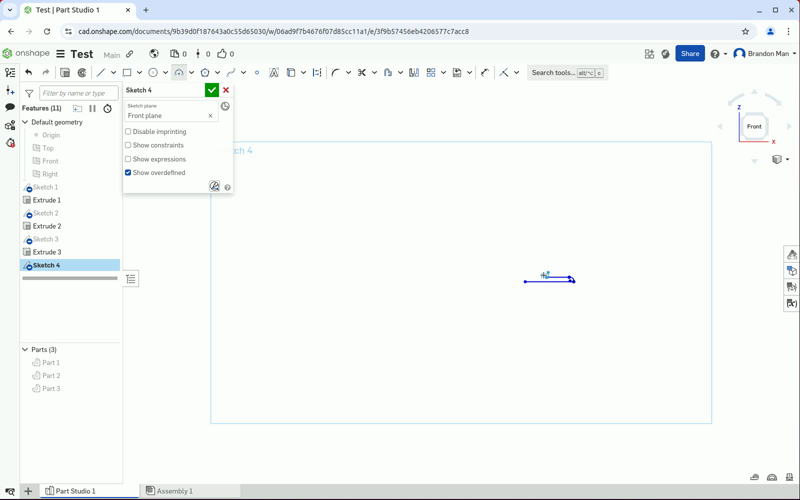
mouse_move(544, 276)
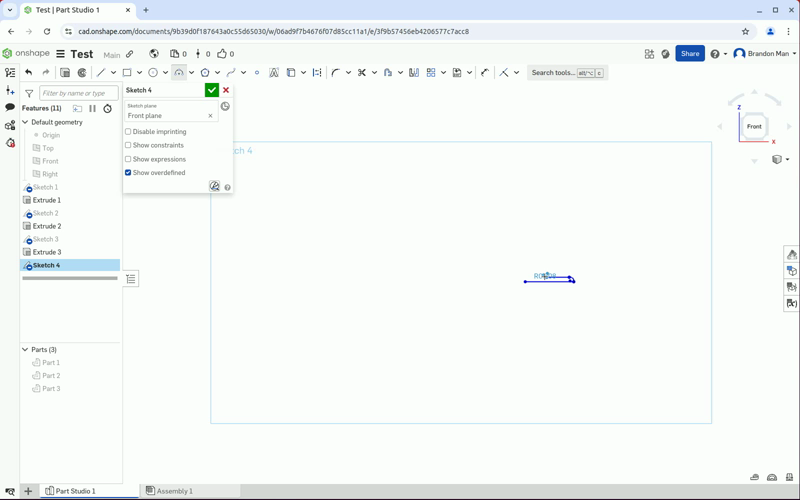
scroll(6)
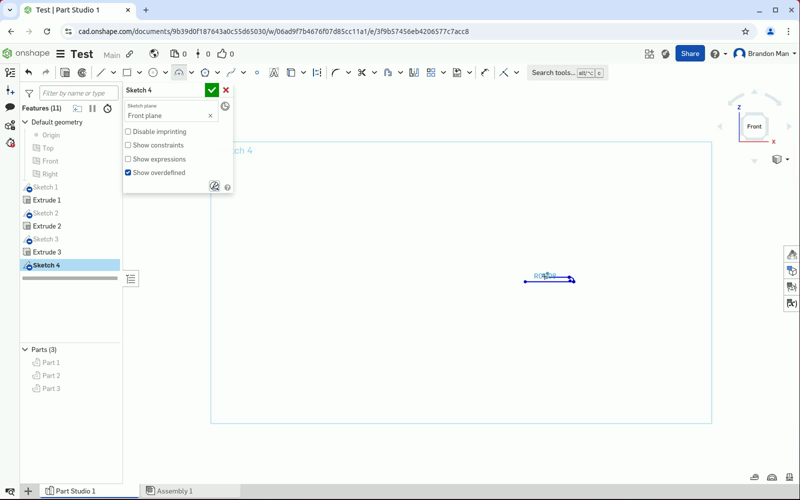
scroll(6)
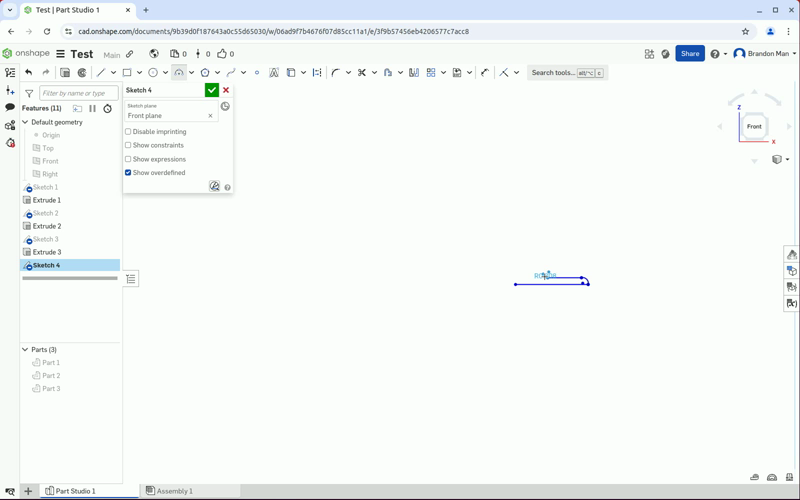
scroll(6)
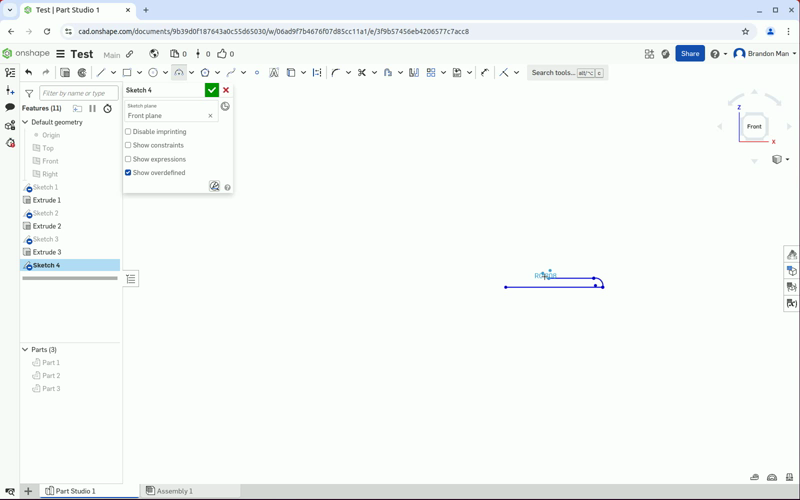
scroll(6)
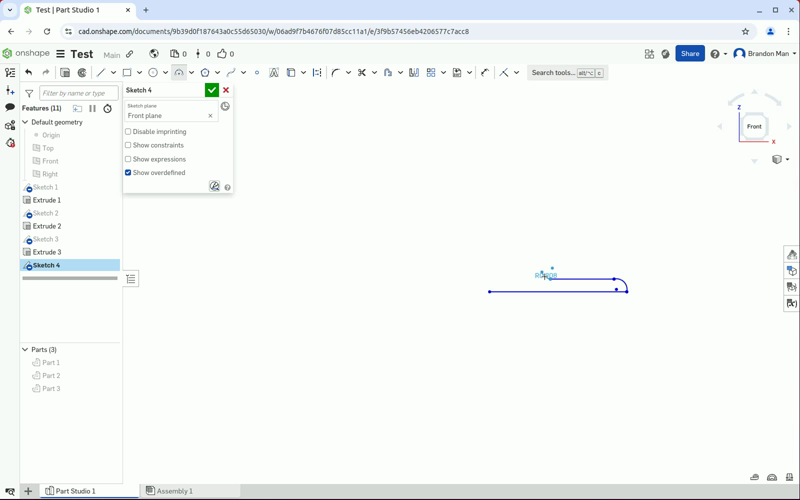
scroll(6)
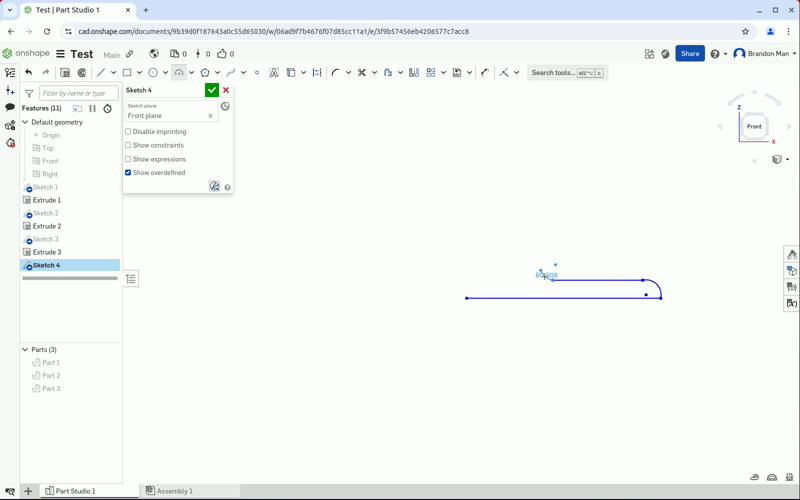
scroll(6)
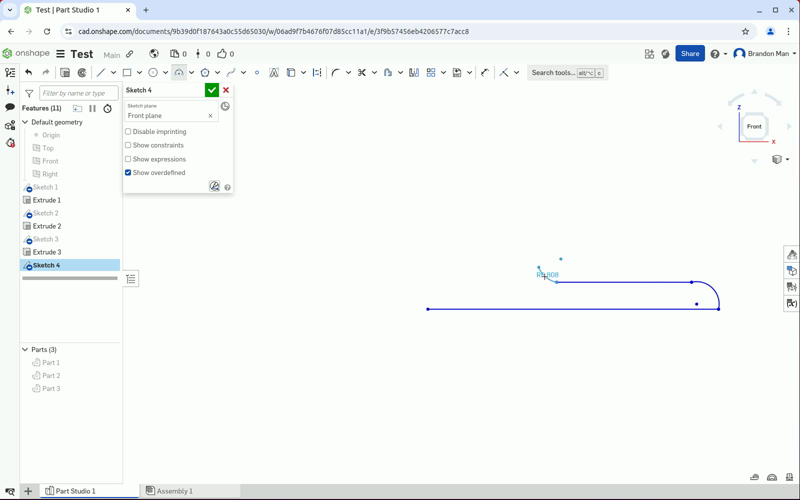
scroll(6)
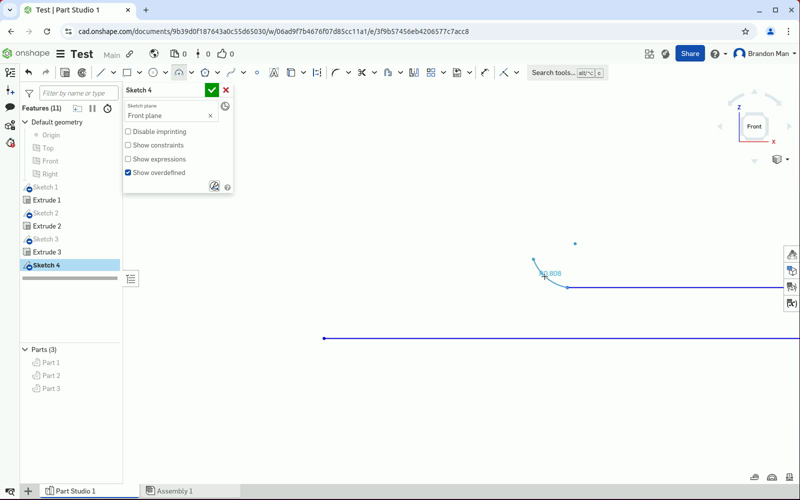
click(544, 276)
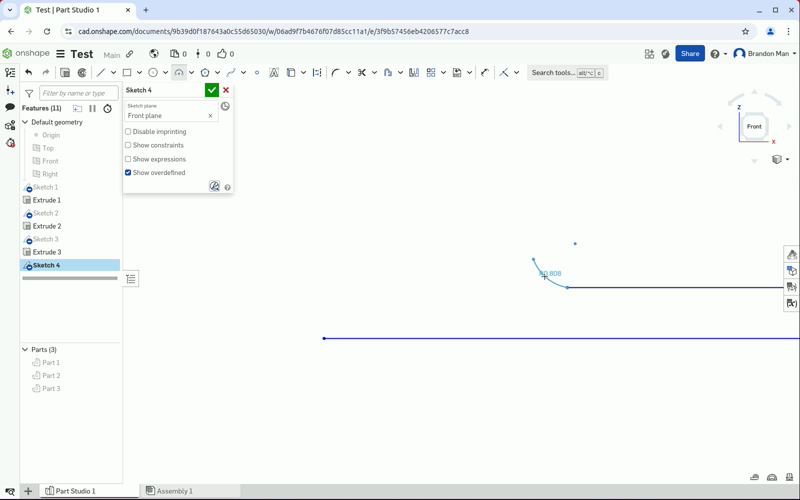
scroll(-6)
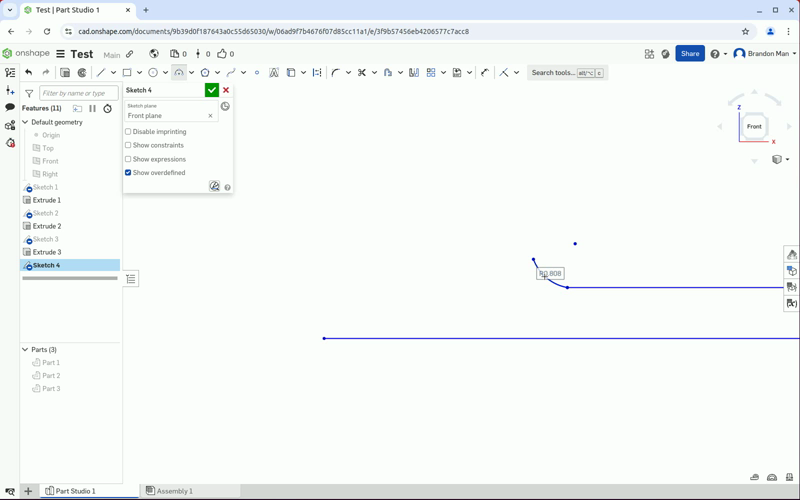
scroll(-6)
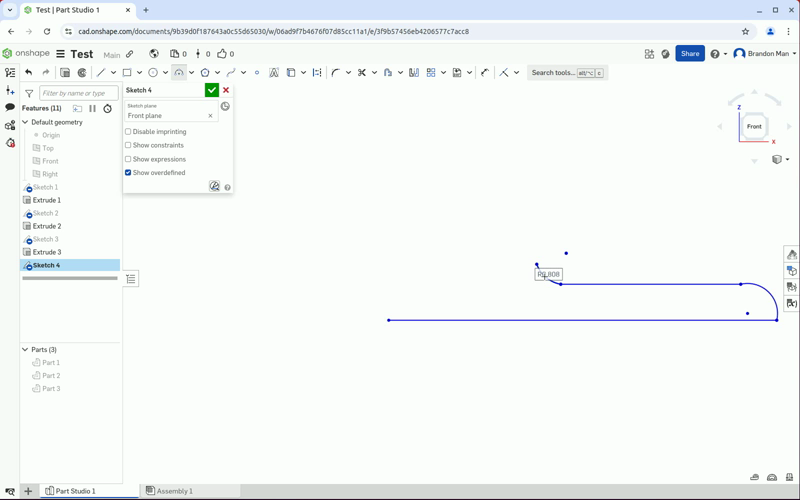
scroll(-6)
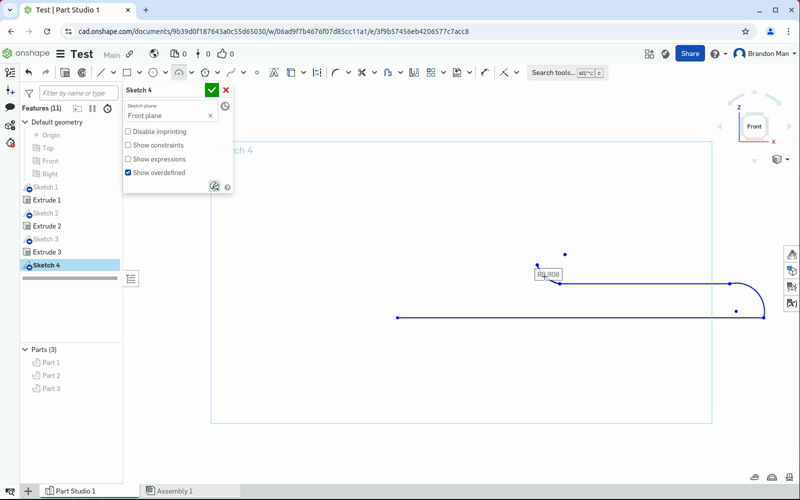
scroll(-6)
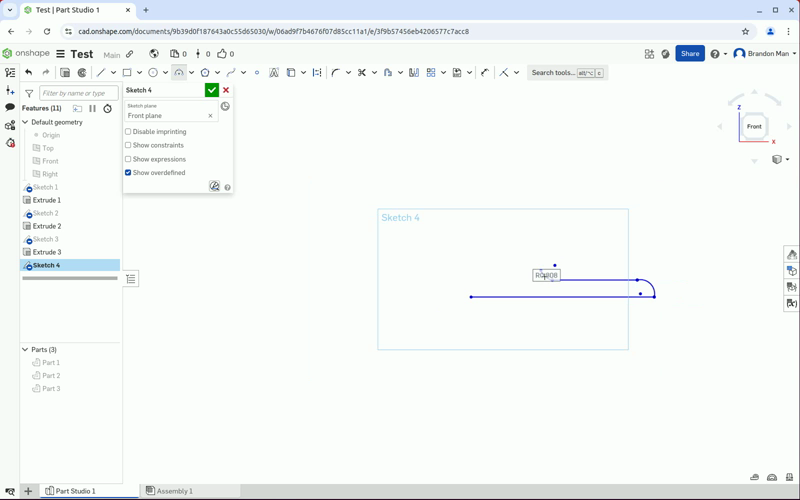
scroll(-6)
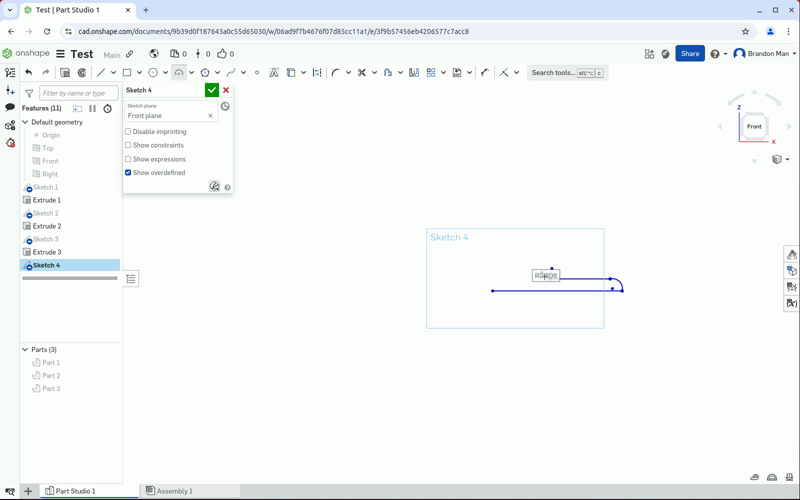
scroll(-6)
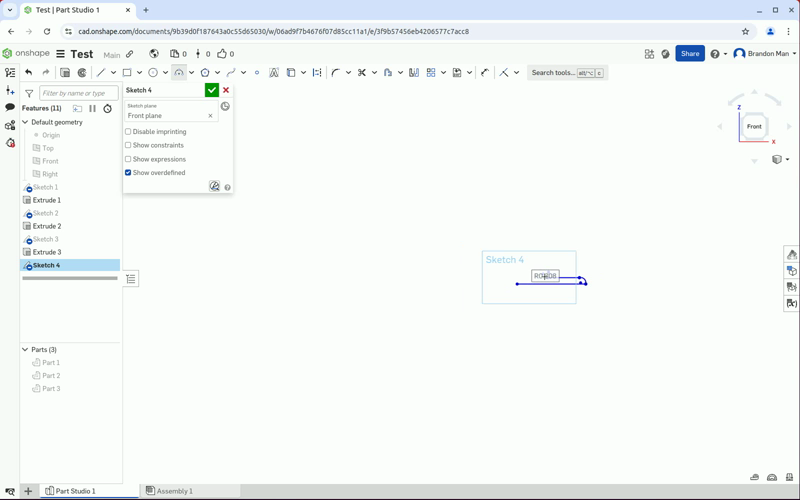
scroll(-6)
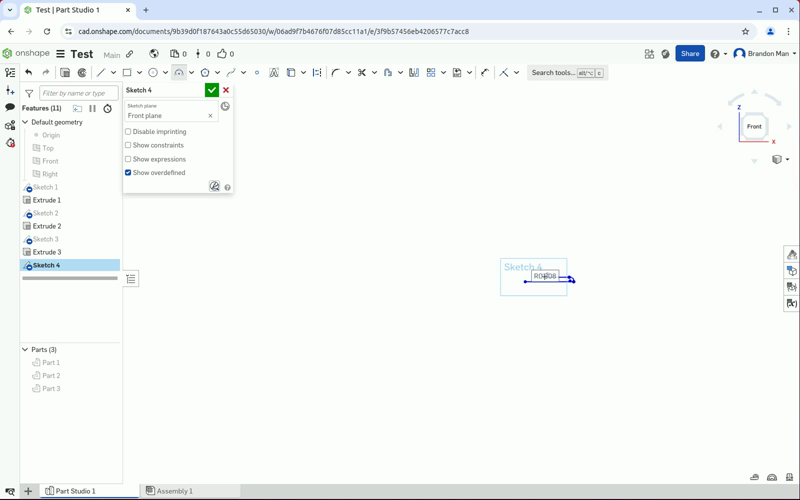
key_up(shift)
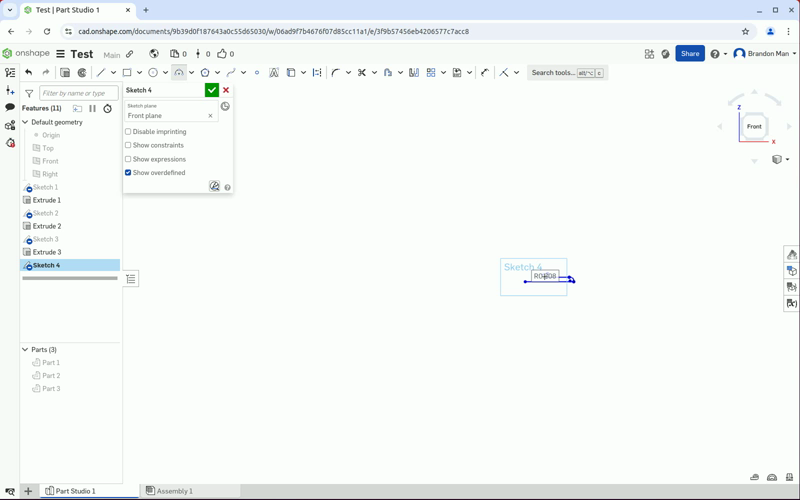
key(esc)
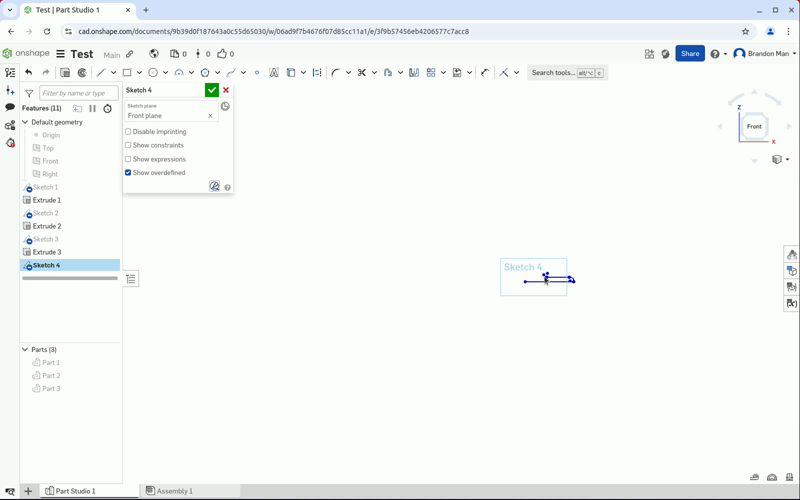
key(l)
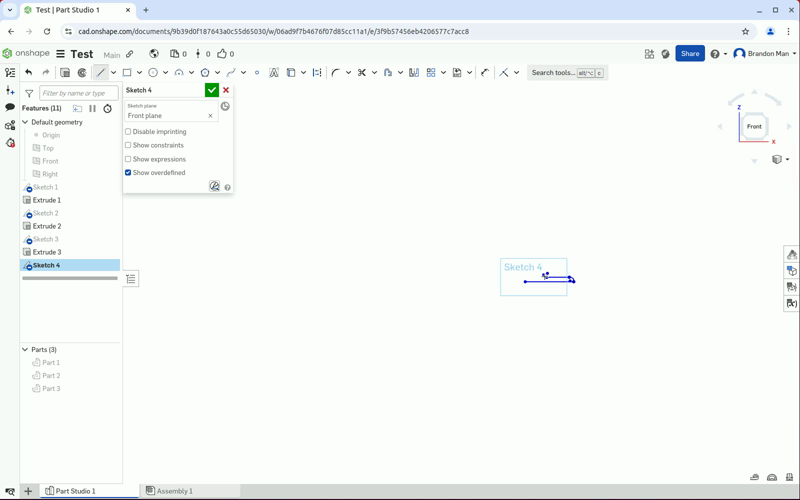
mouse_move(543, 274)
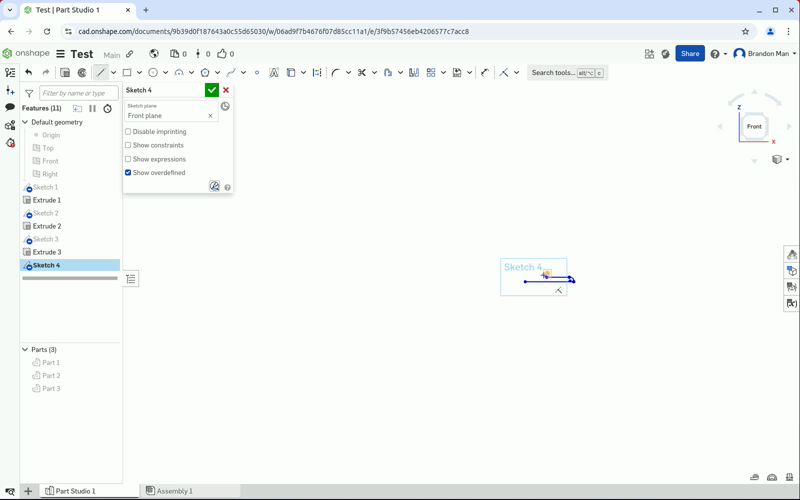
scroll(6)
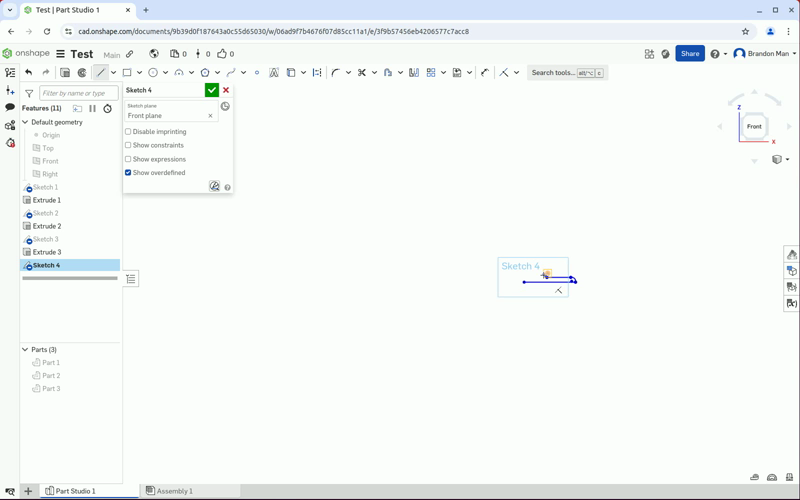
scroll(6)
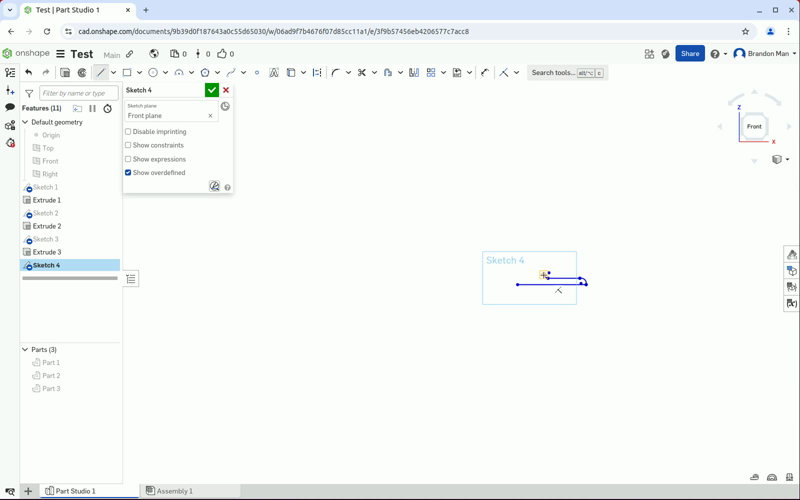
scroll(6)
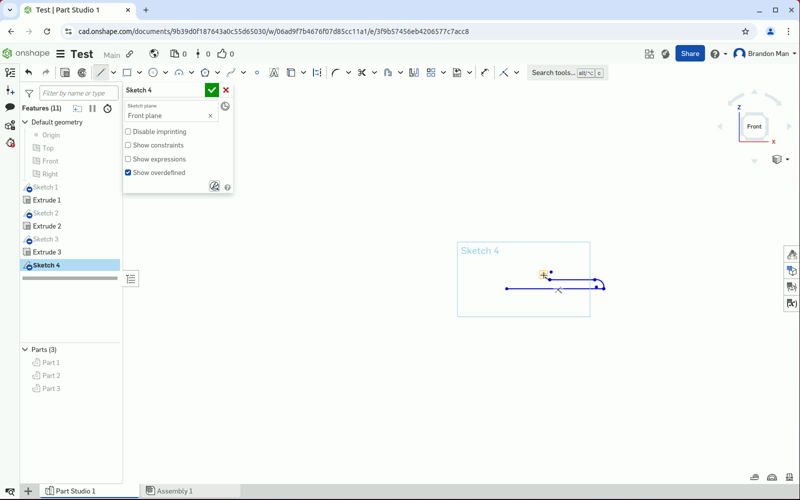
scroll(6)
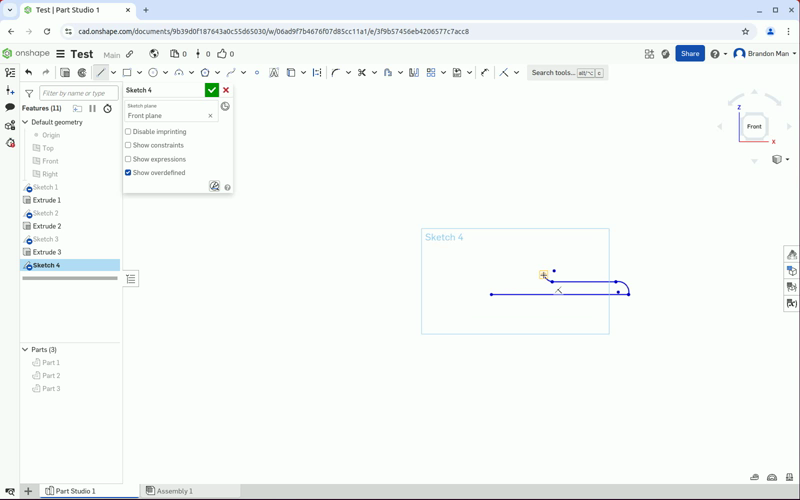
scroll(6)
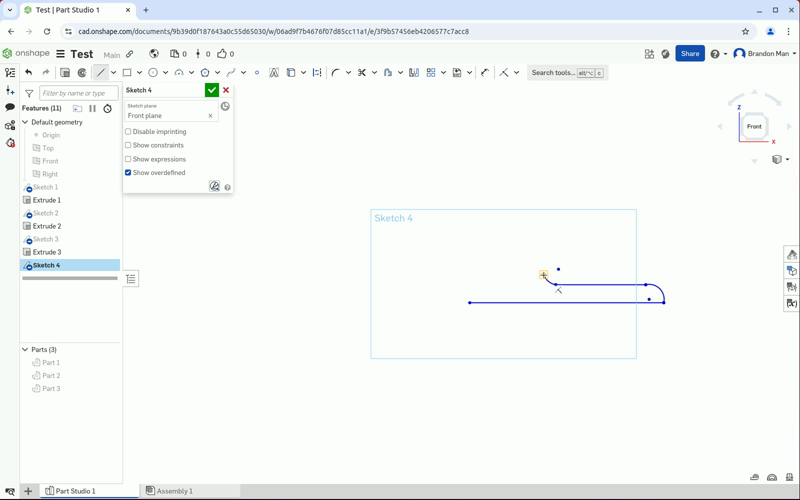
scroll(6)
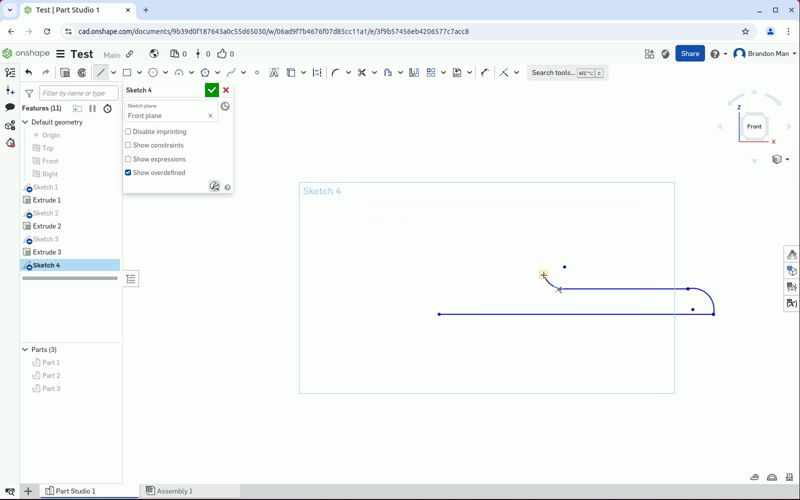
scroll(6)
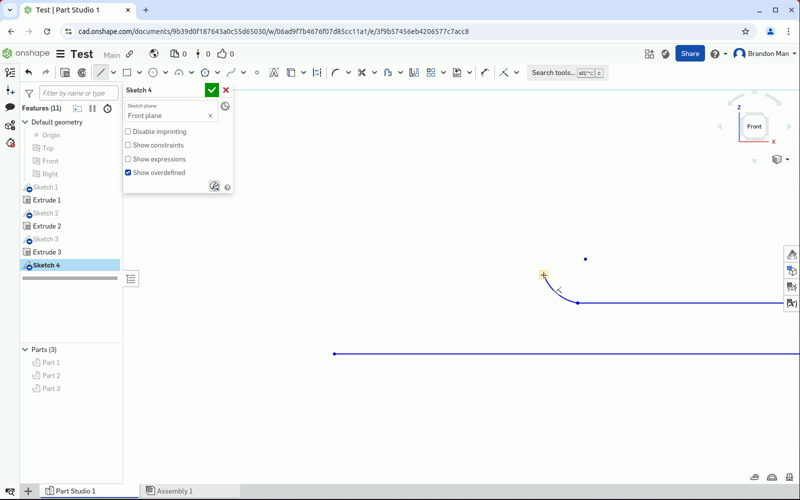
click(543, 274)
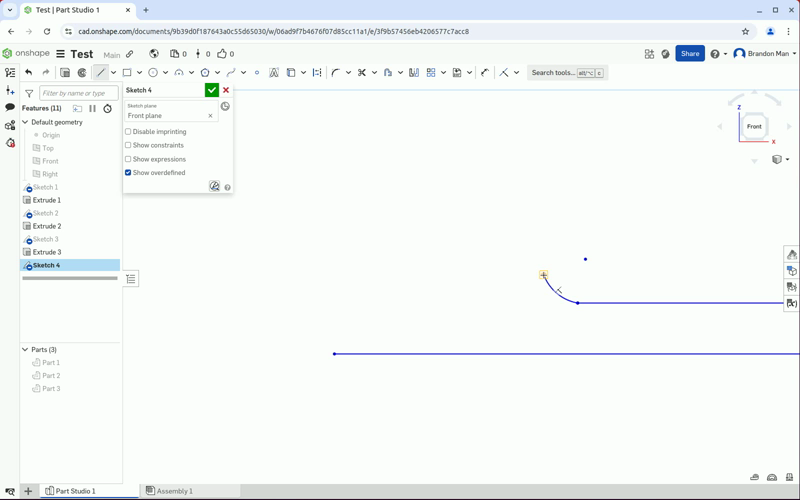
scroll(-6)
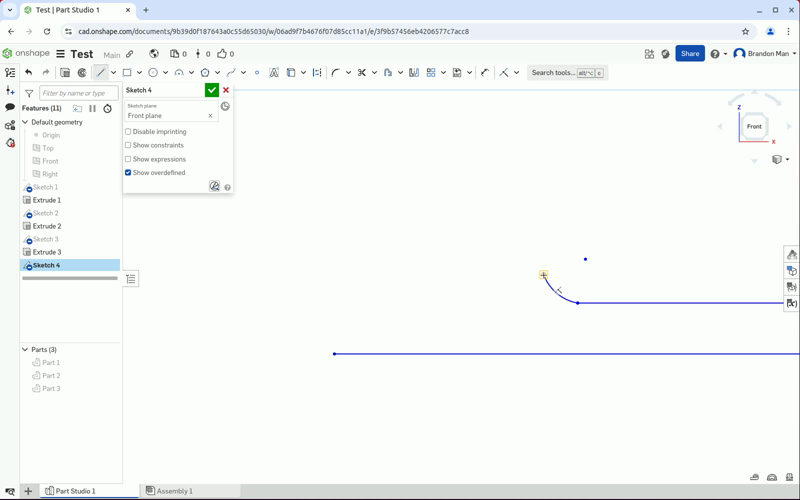
scroll(-6)
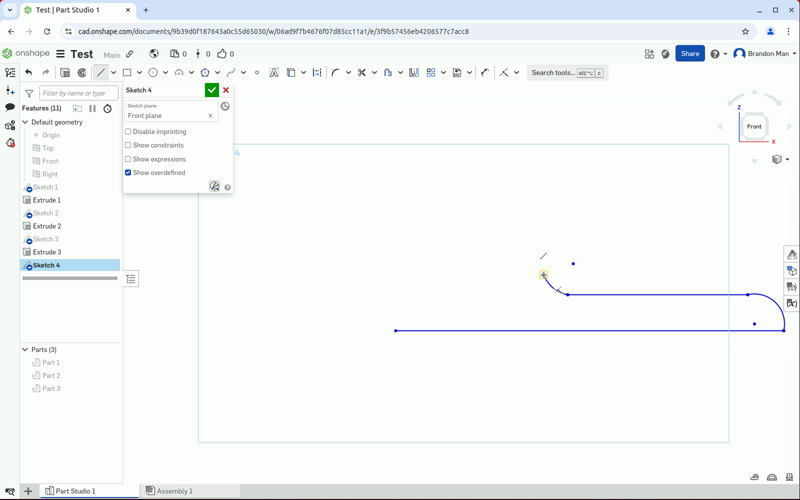
scroll(-6)
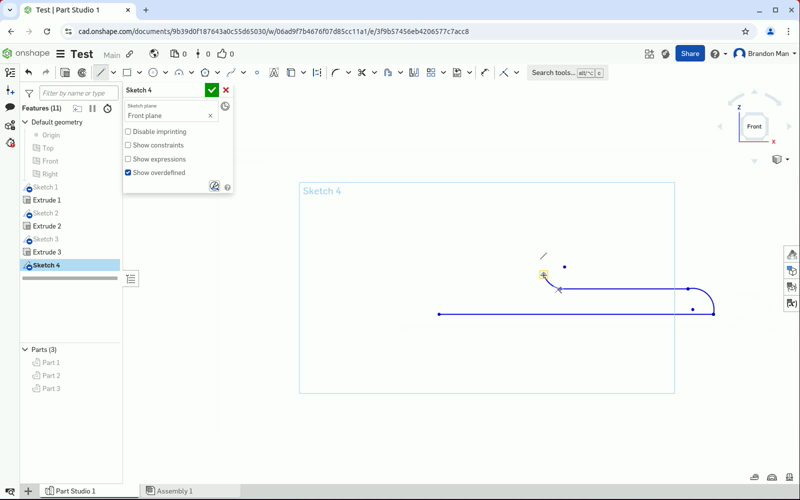
scroll(-6)
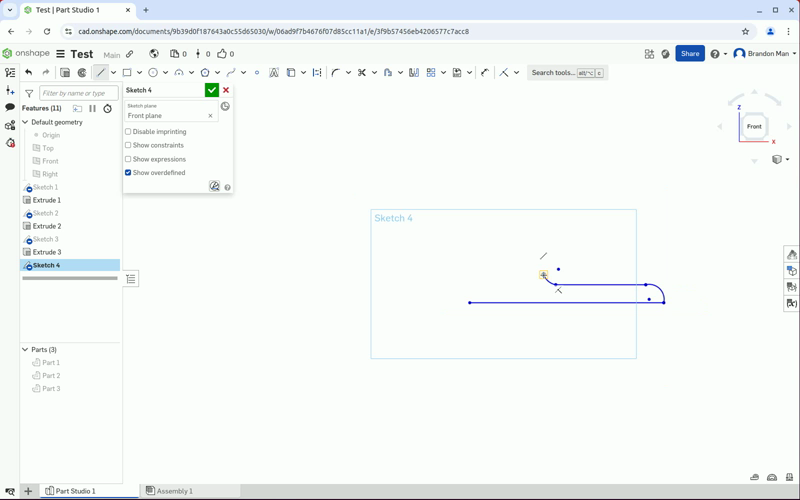
scroll(-6)
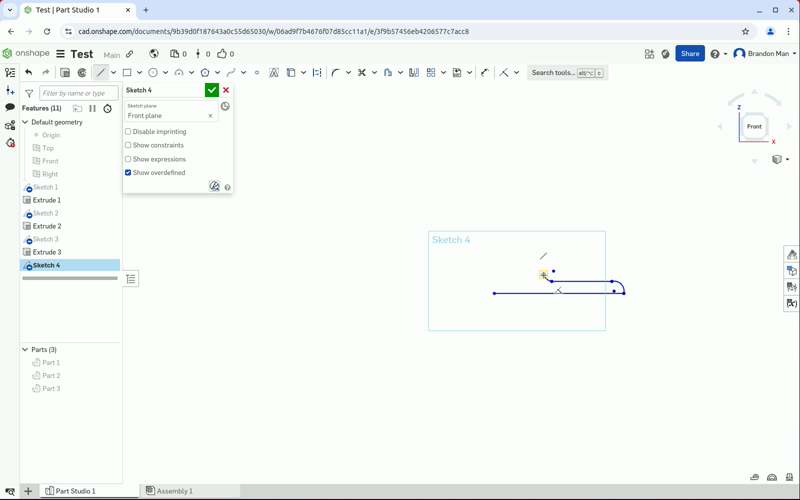
scroll(-6)
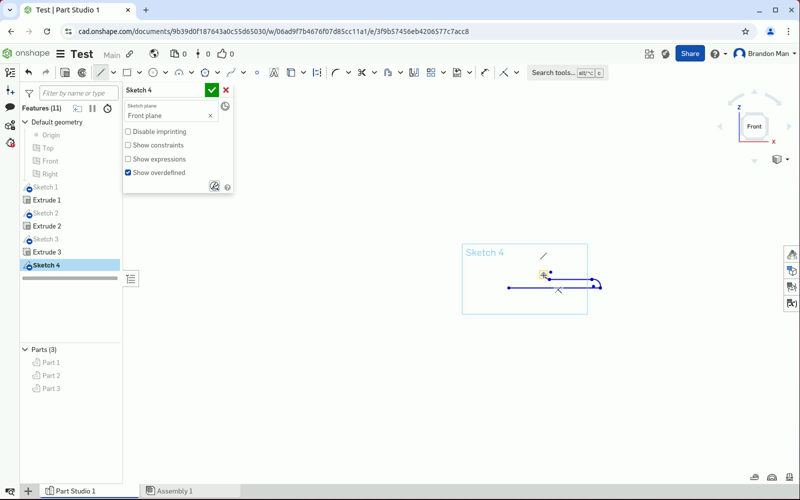
scroll(-6)
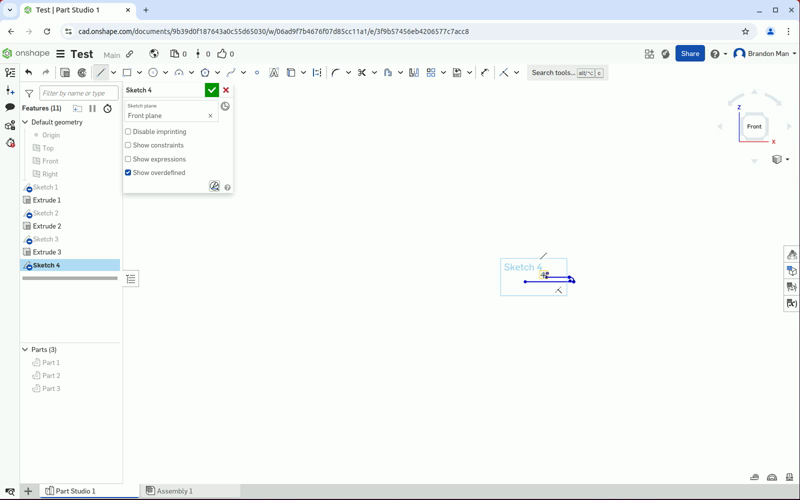
key_down(shift)
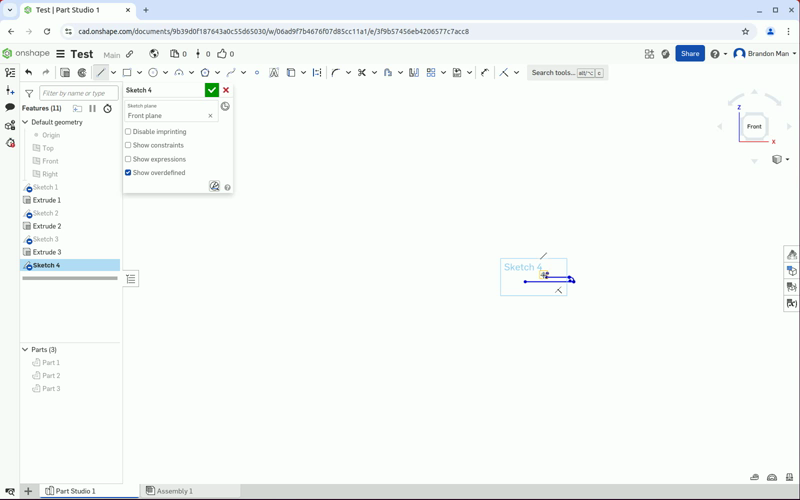
mouse_move(573, 274)
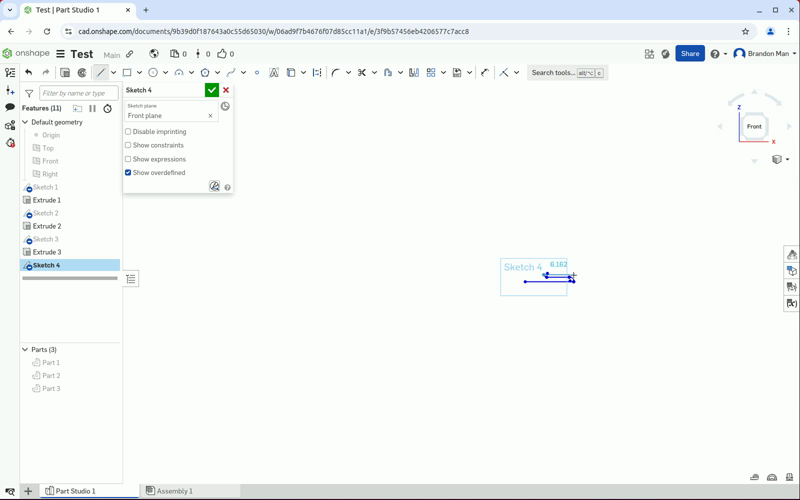
mouse_move(543, 260)
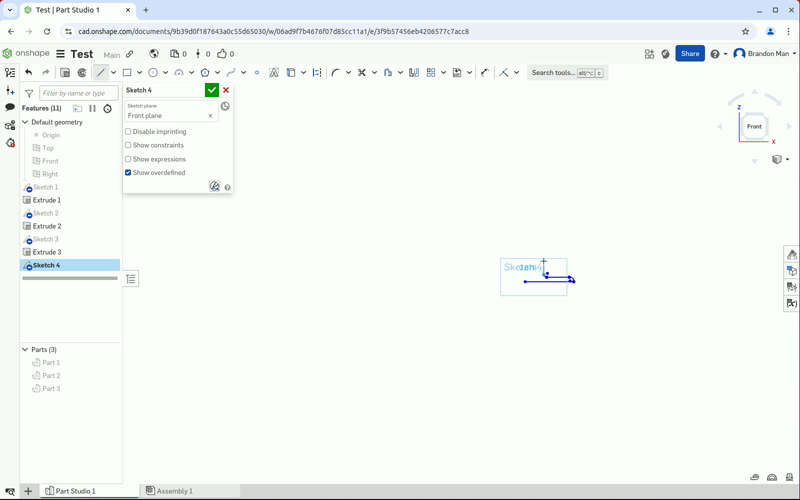
click(543, 260)
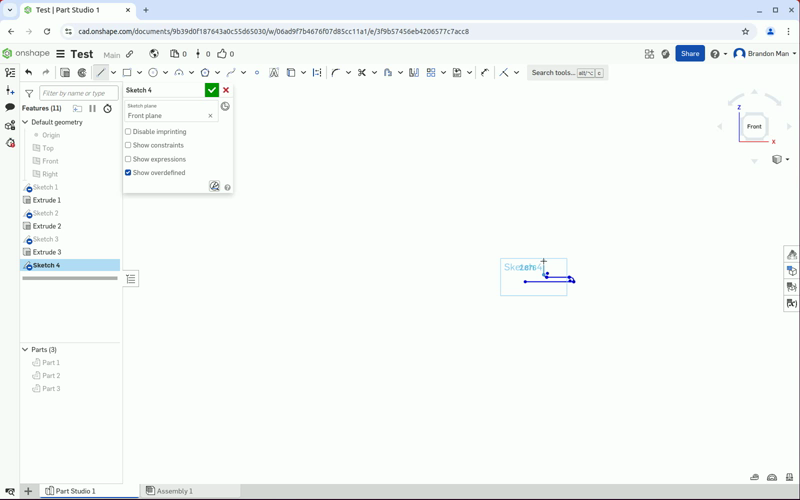
key_up(shift)
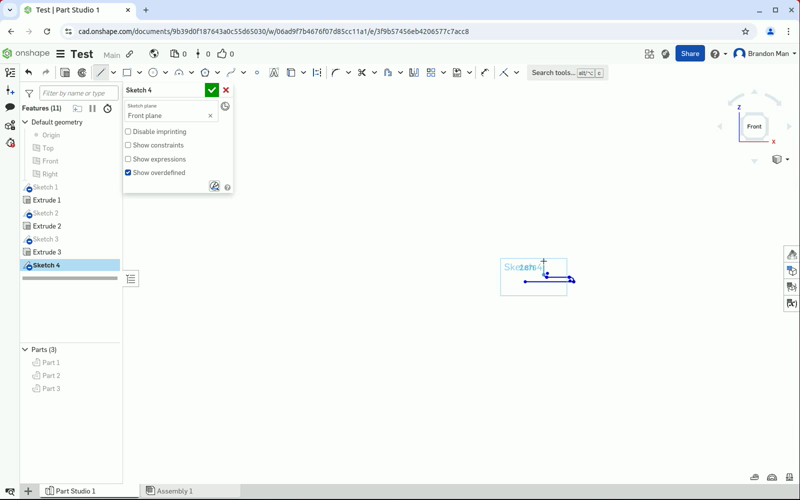
key(esc)
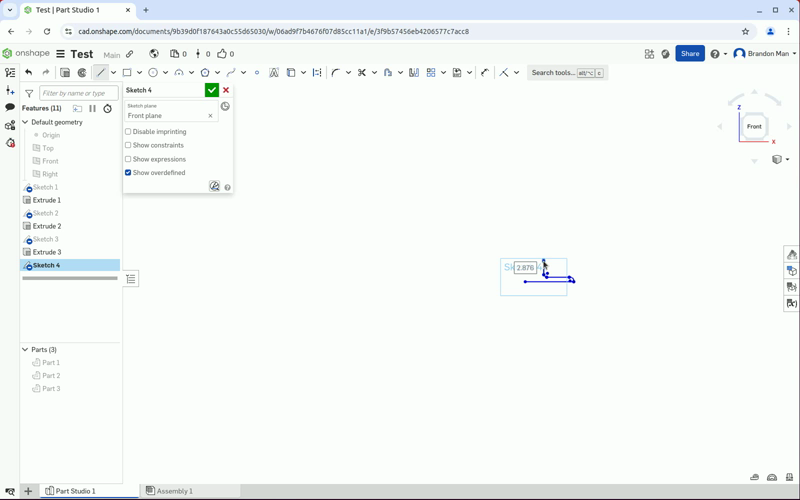
key(a)
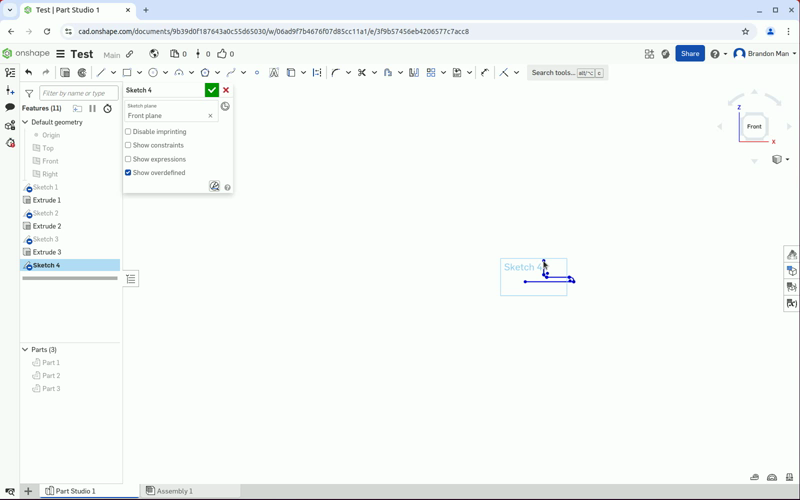
mouse_move(543, 260)
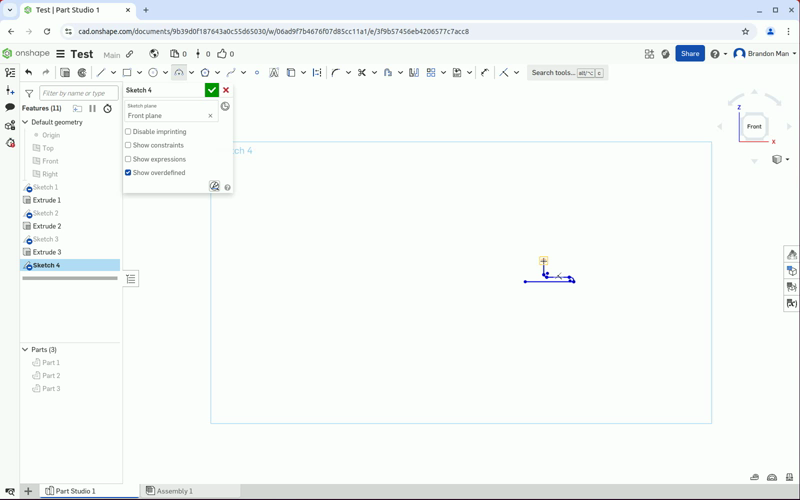
click(543, 260)
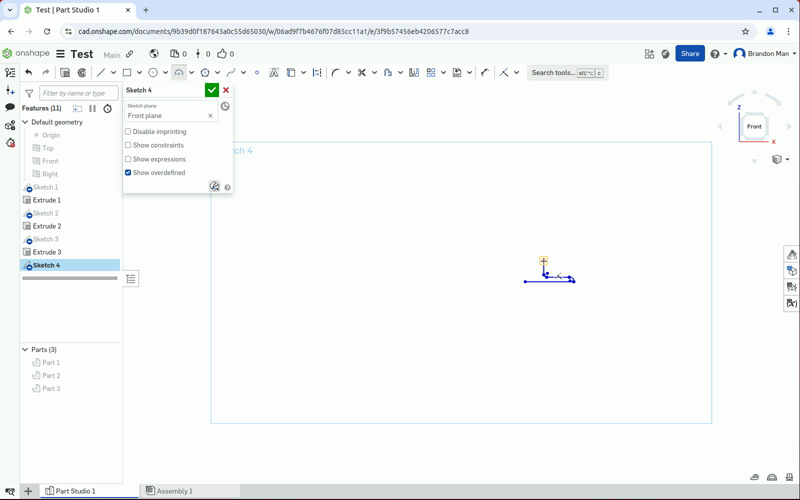
key_down(shift)
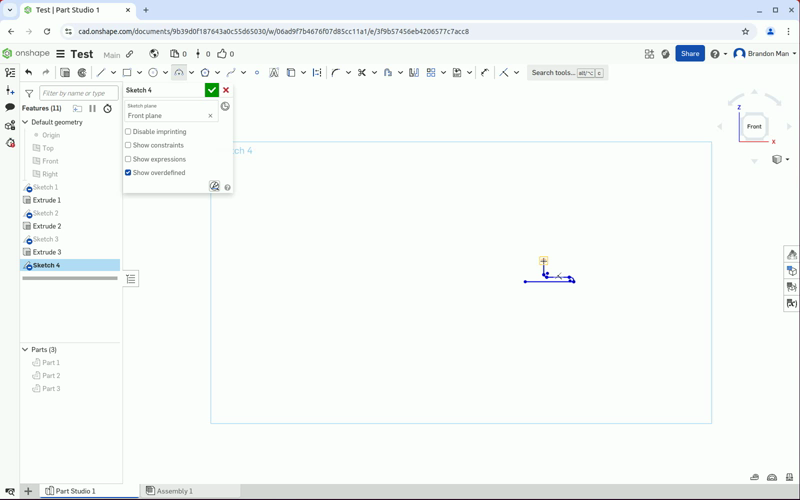
mouse_move(540, 257)
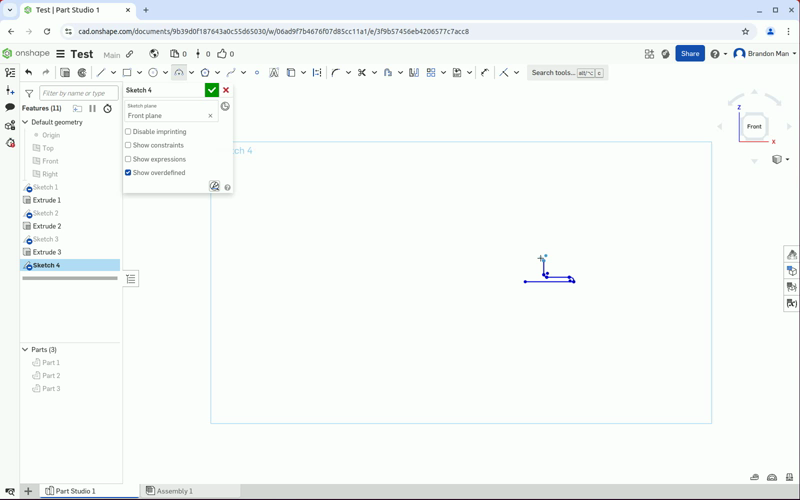
scroll(6)
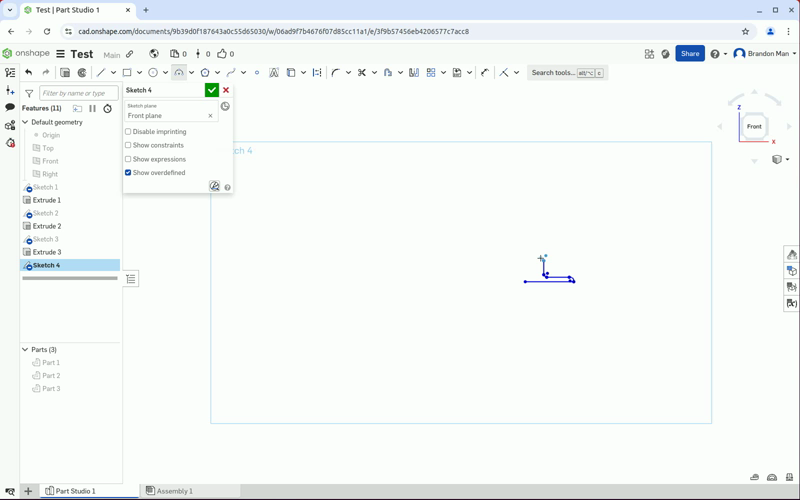
scroll(6)
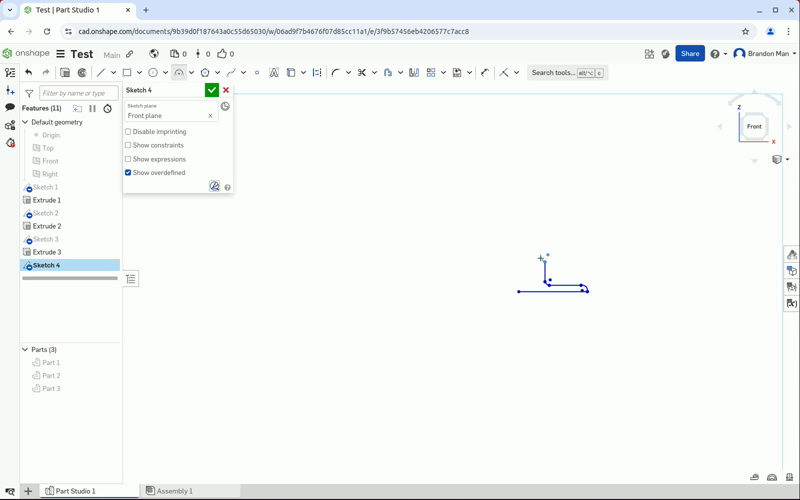
scroll(6)
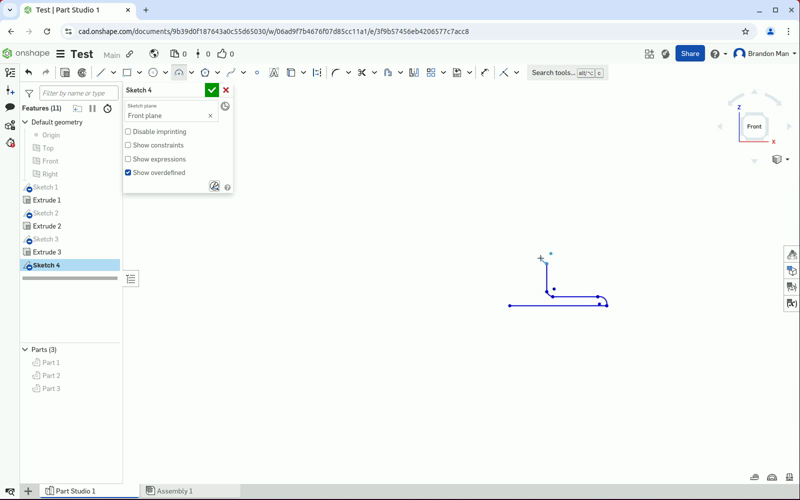
scroll(6)
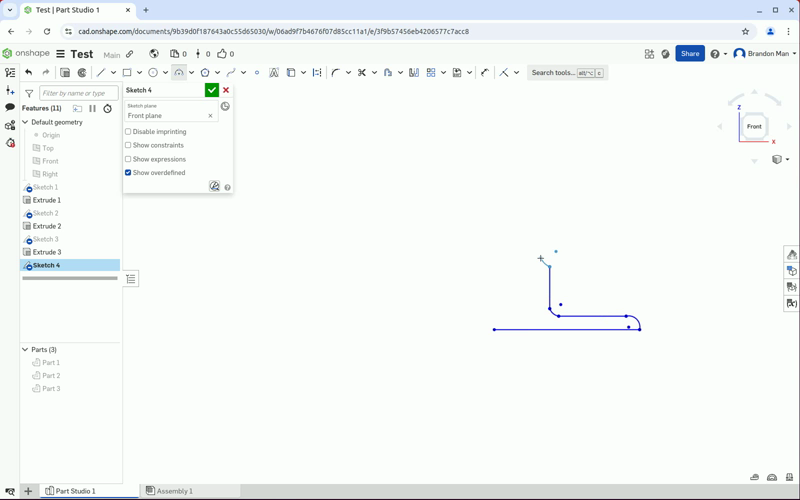
scroll(6)
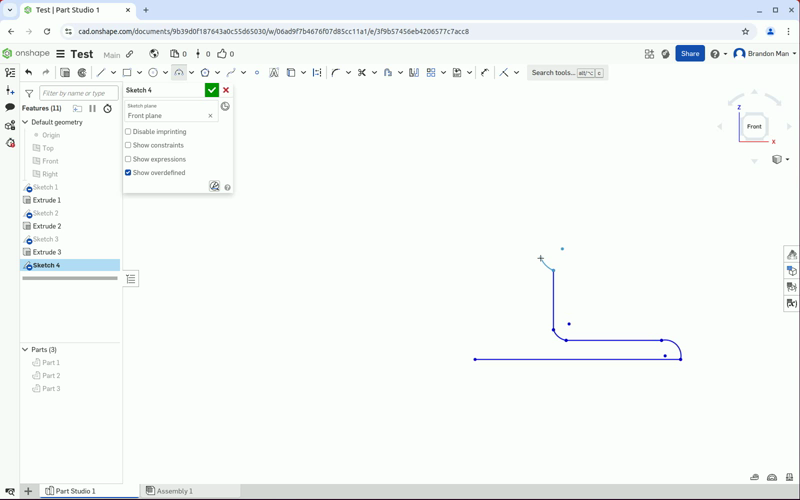
scroll(6)
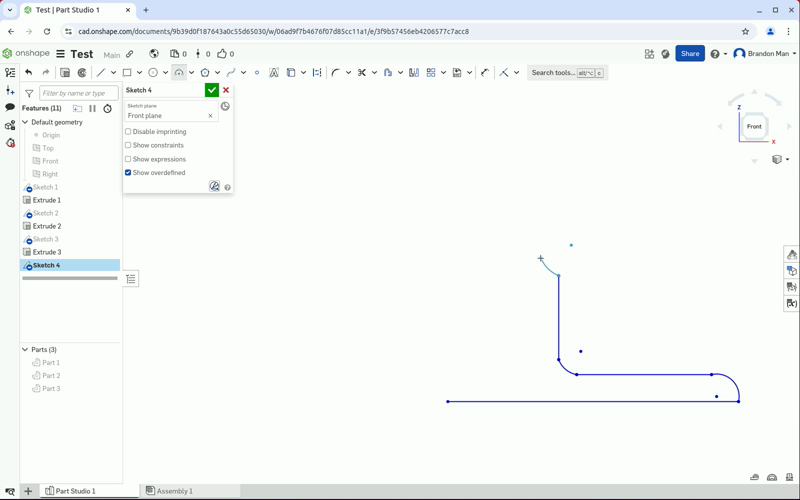
scroll(6)
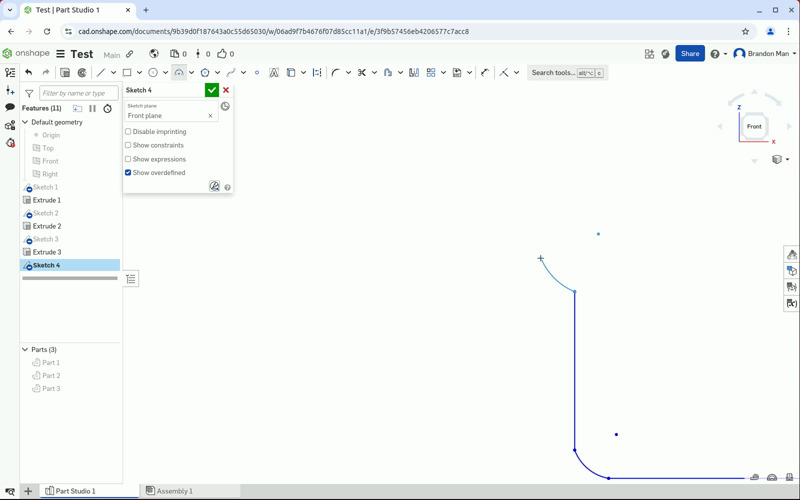
click(540, 257)
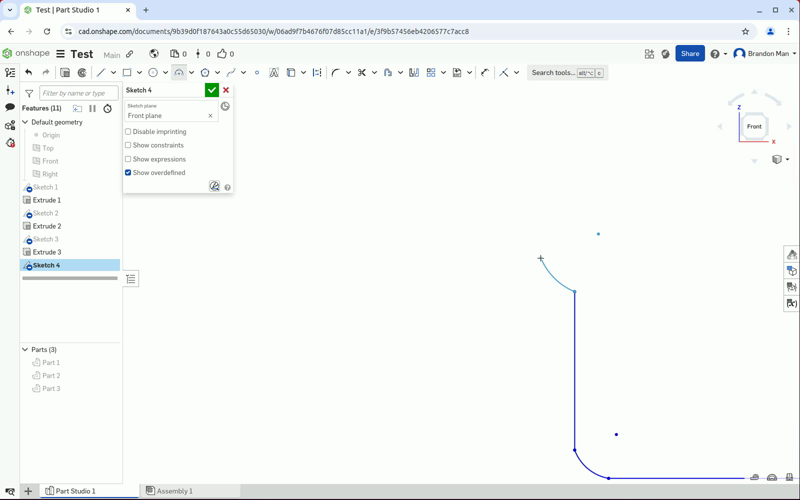
scroll(-6)
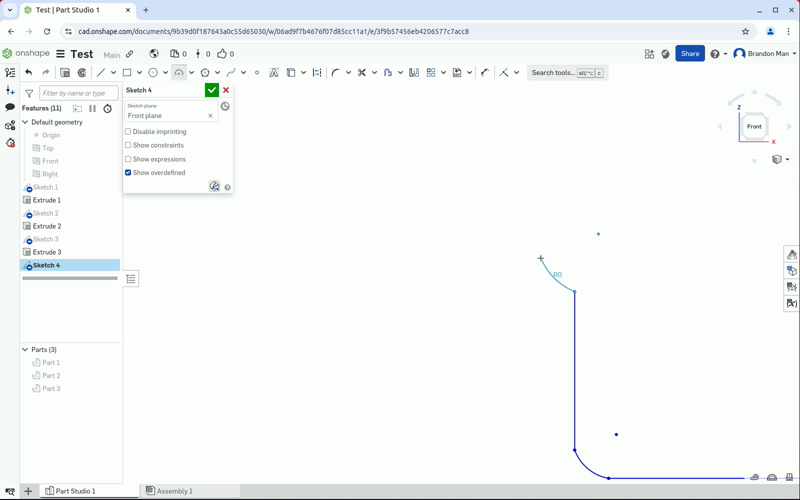
scroll(-6)
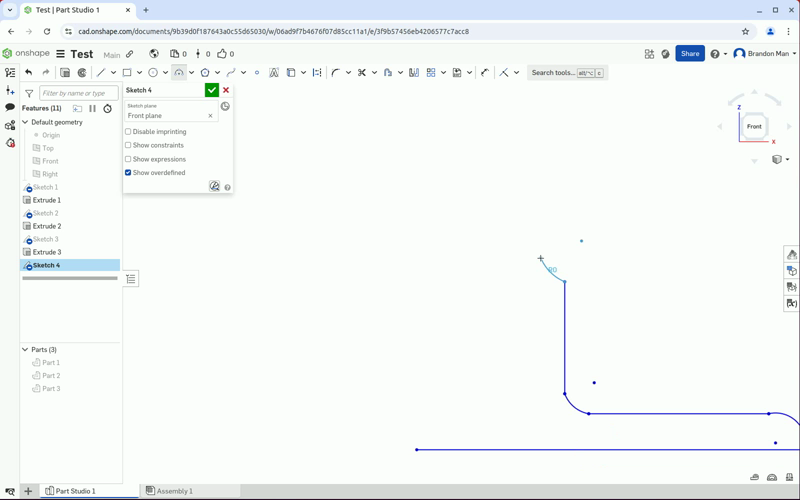
scroll(-6)
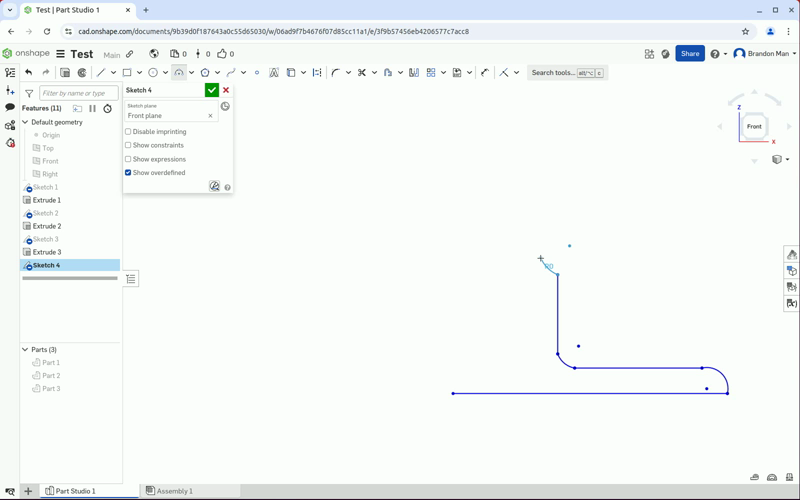
scroll(-6)
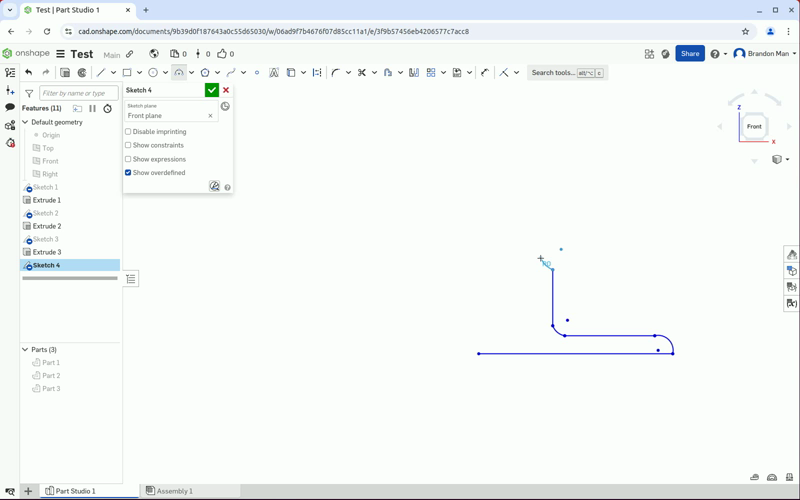
scroll(-6)
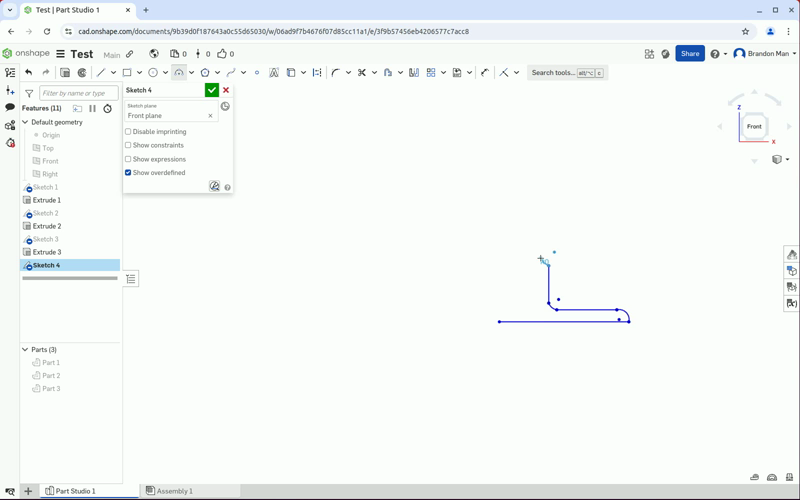
scroll(-6)
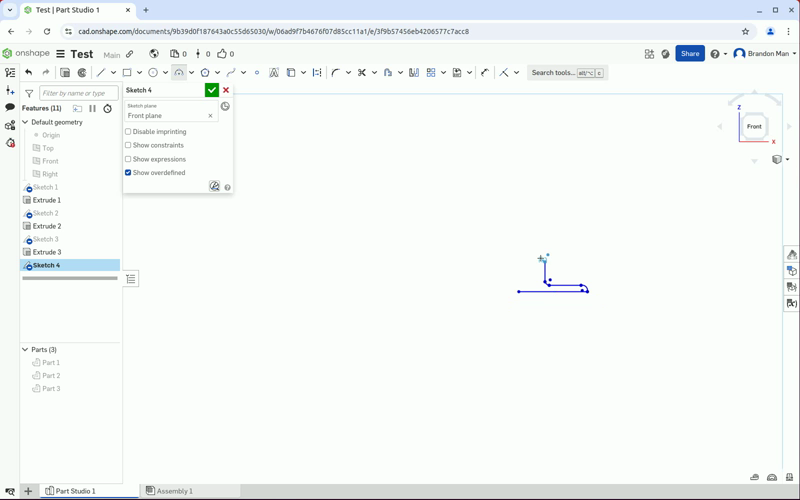
scroll(-6)
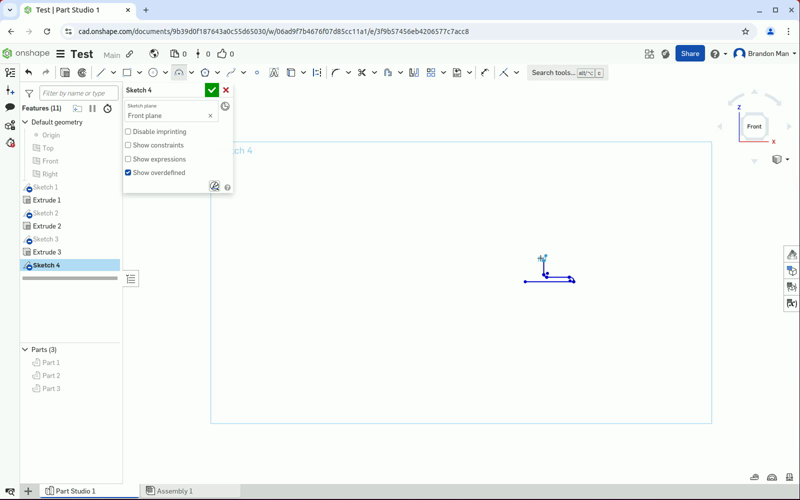
mouse_move(543, 258)
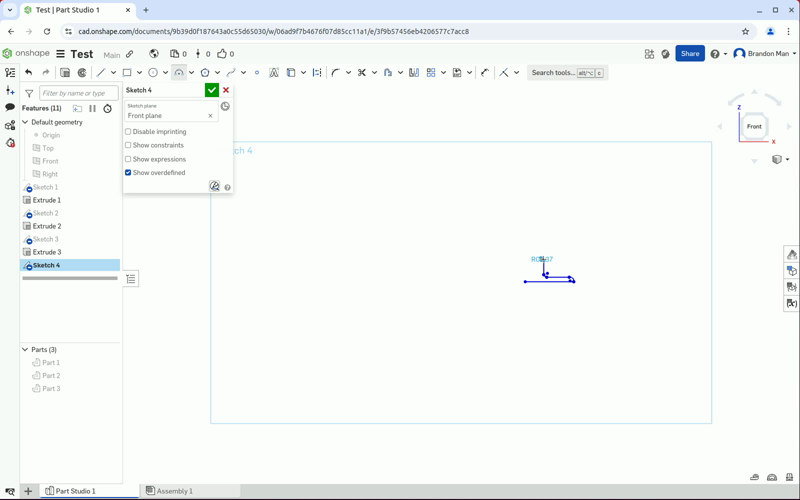
scroll(6)
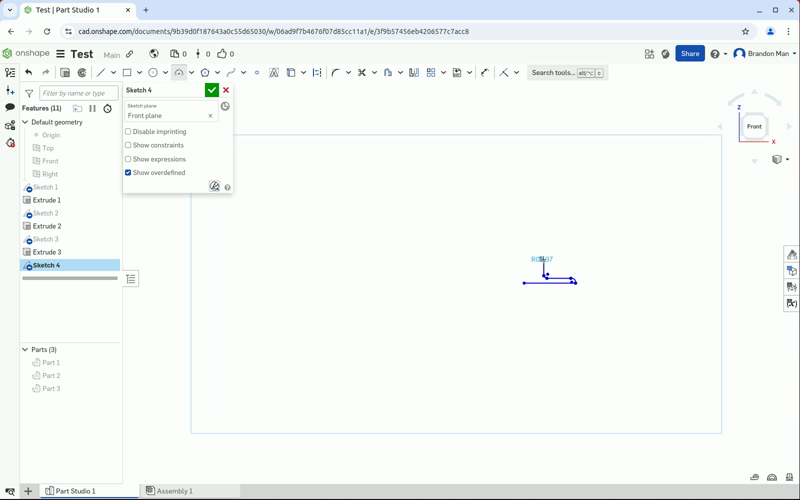
scroll(6)
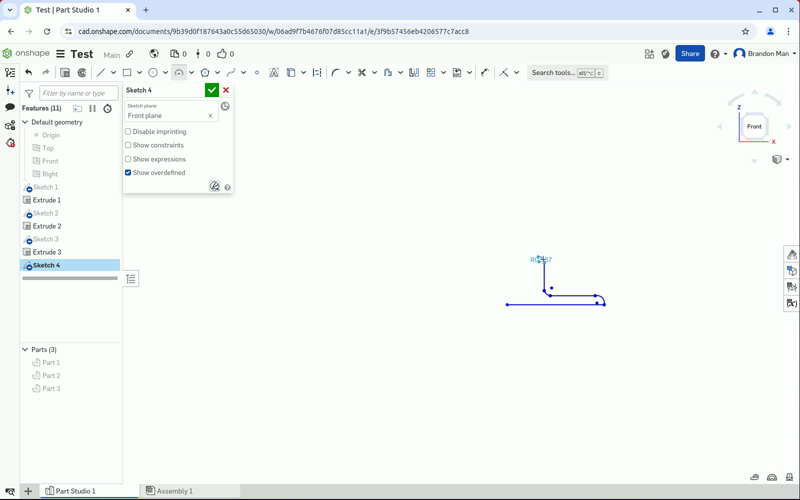
scroll(6)
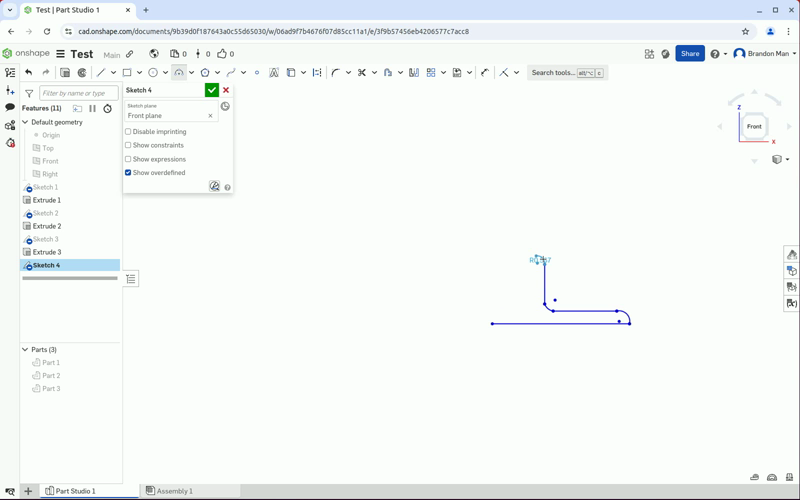
scroll(6)
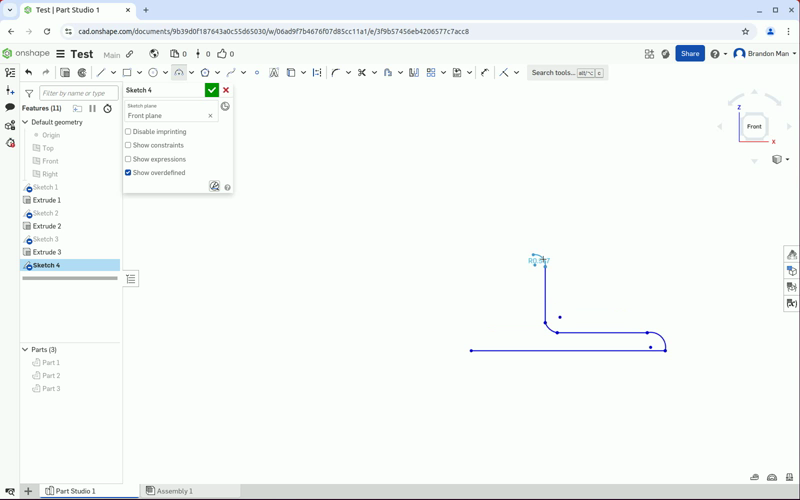
scroll(6)
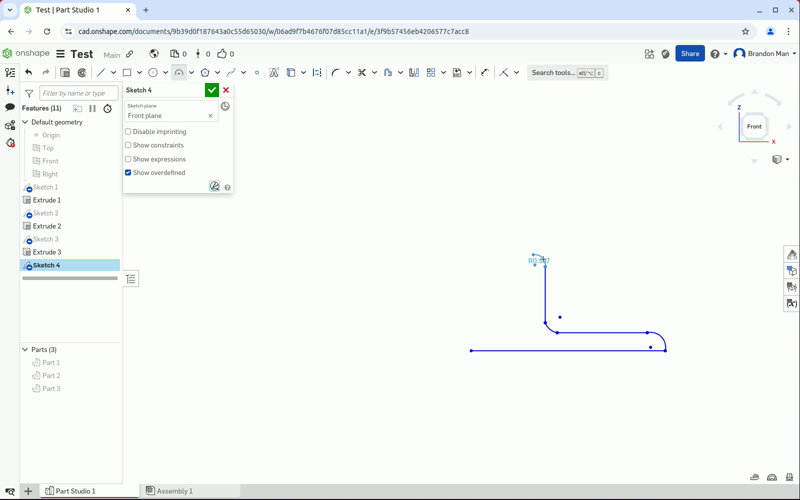
scroll(6)
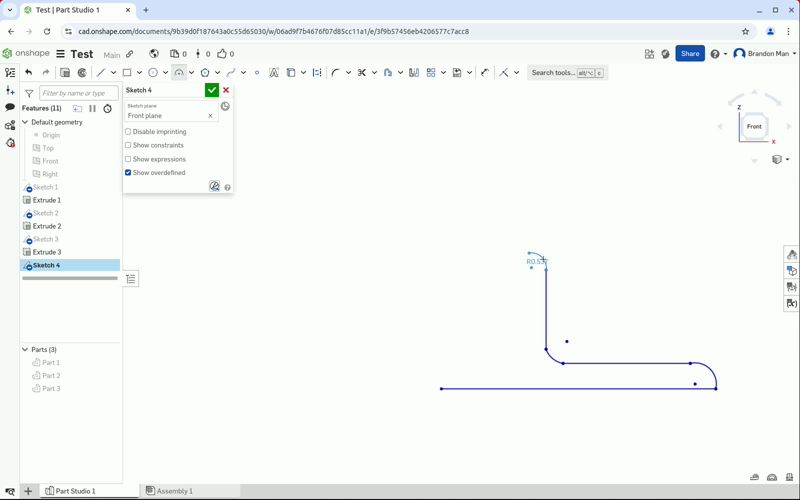
scroll(6)
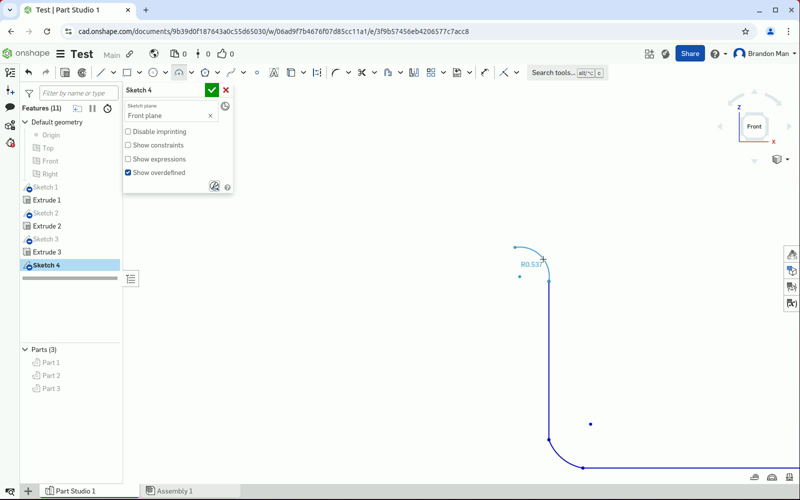
click(543, 258)
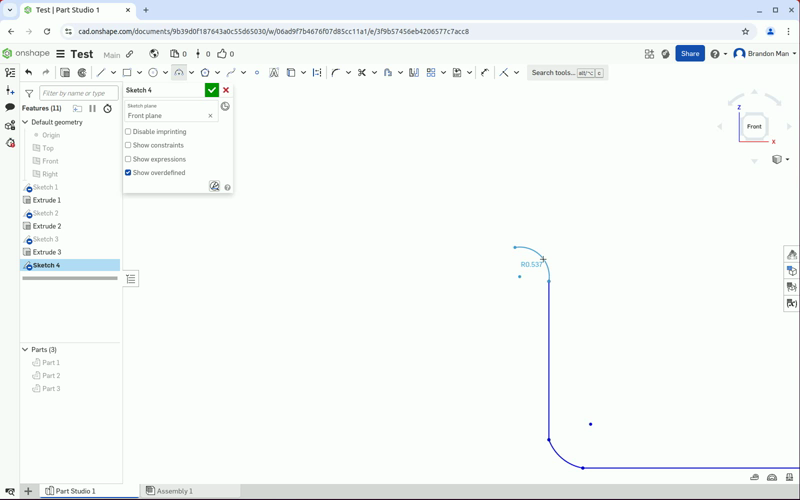
scroll(-6)
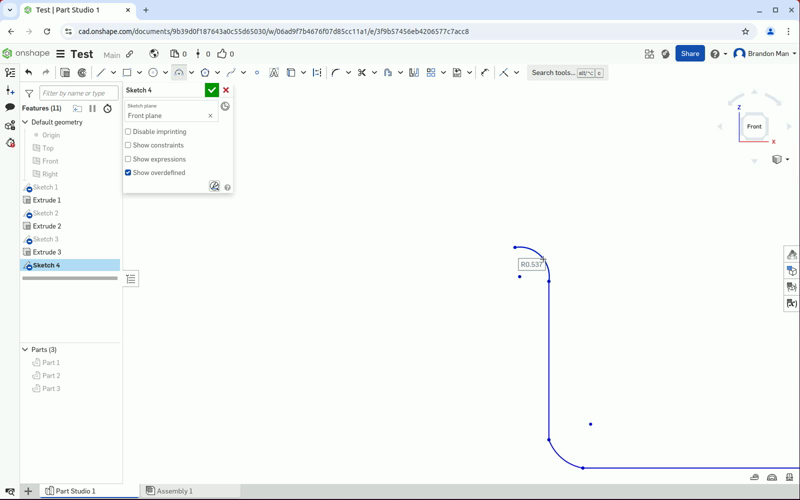
scroll(-6)
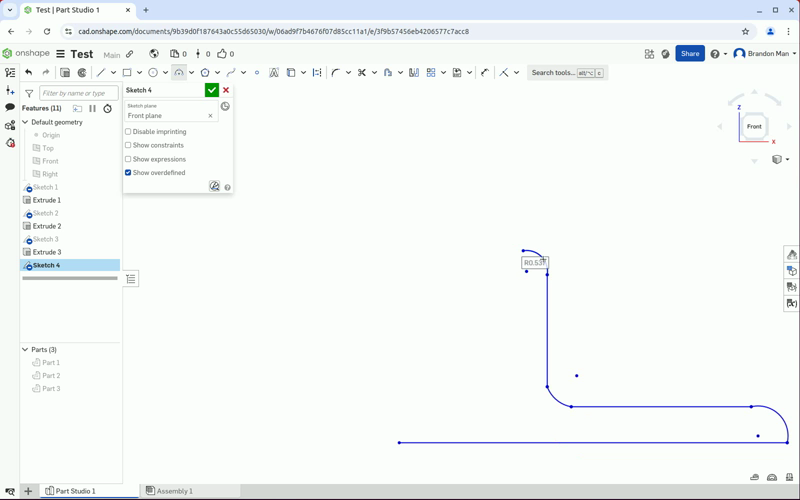
scroll(-6)
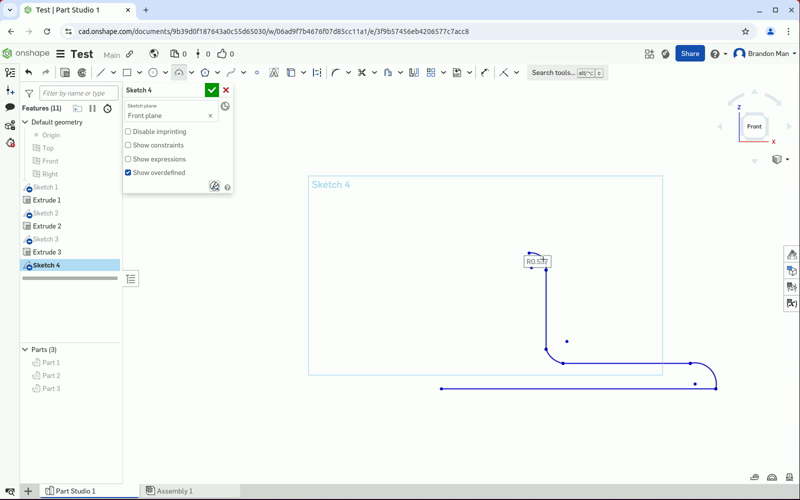
scroll(-6)
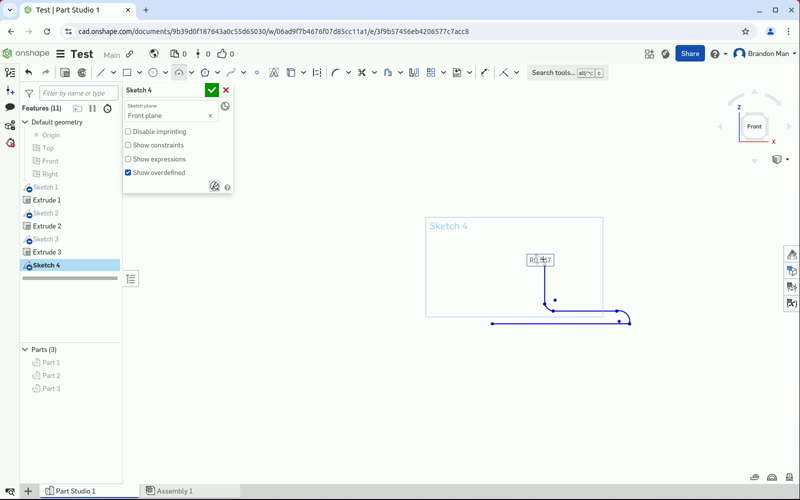
scroll(-6)
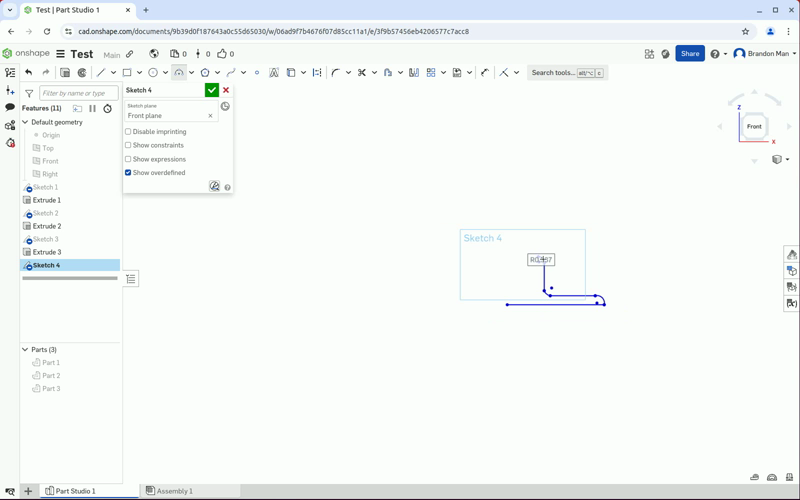
scroll(-6)
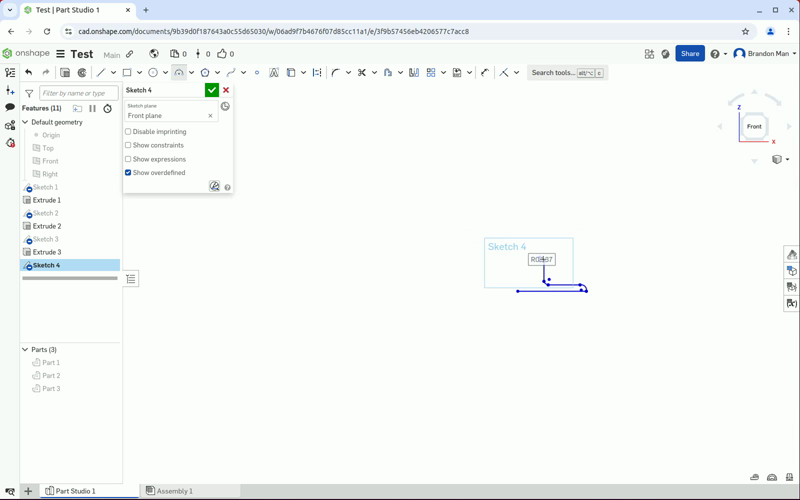
scroll(-6)
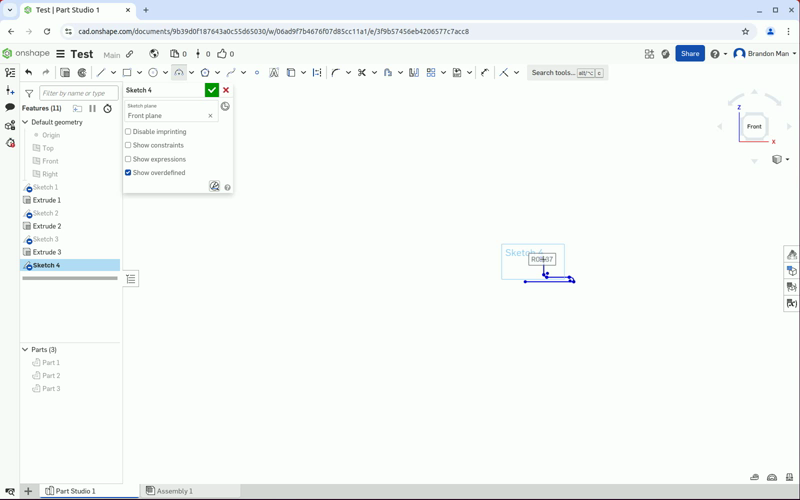
key_up(shift)
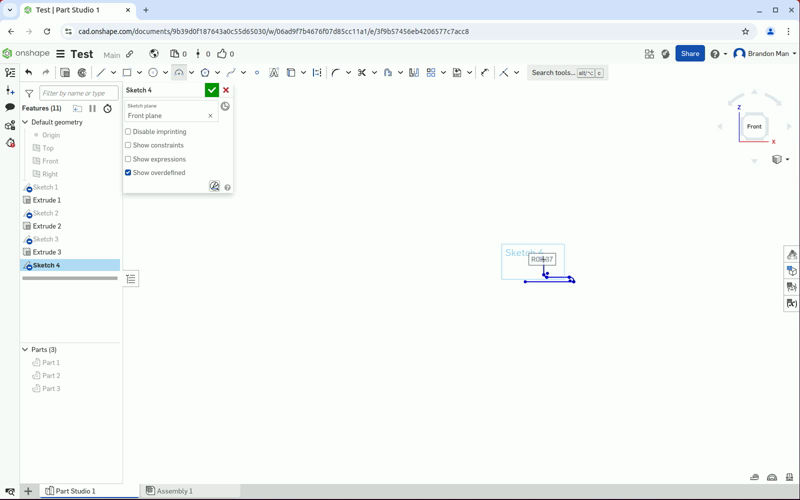
key(esc)
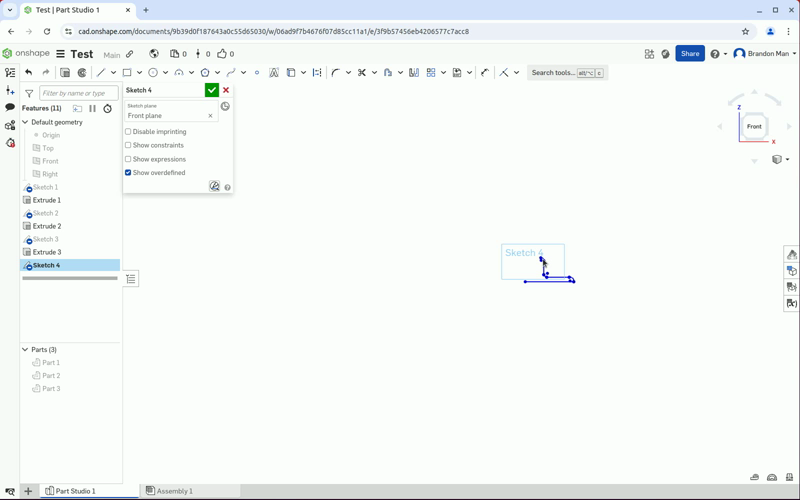
key(l)
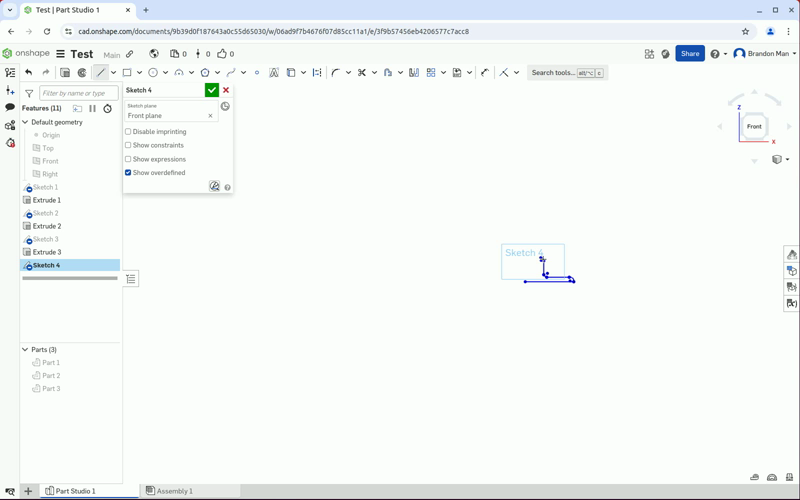
mouse_move(540, 257)
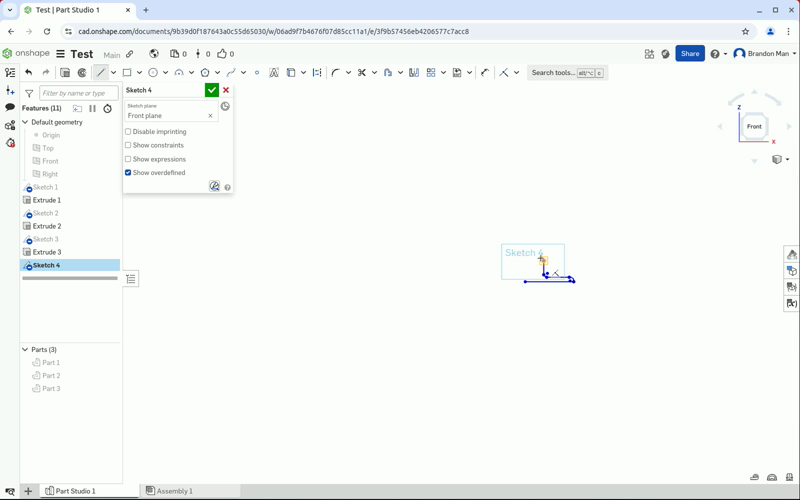
scroll(6)
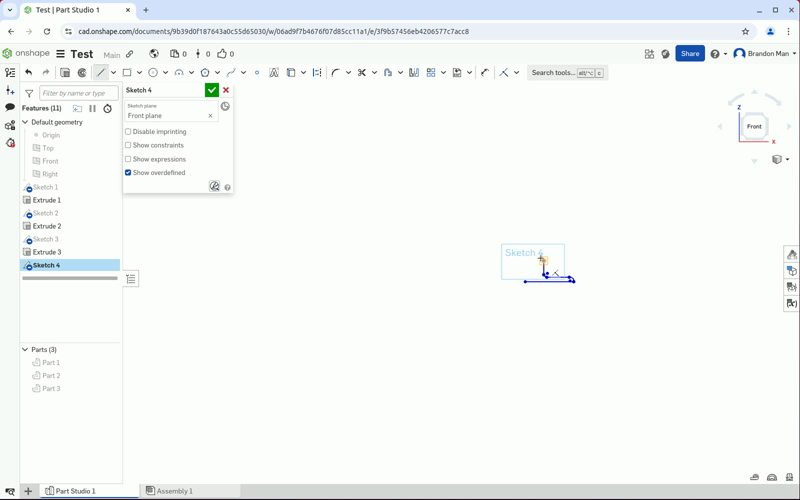
scroll(6)
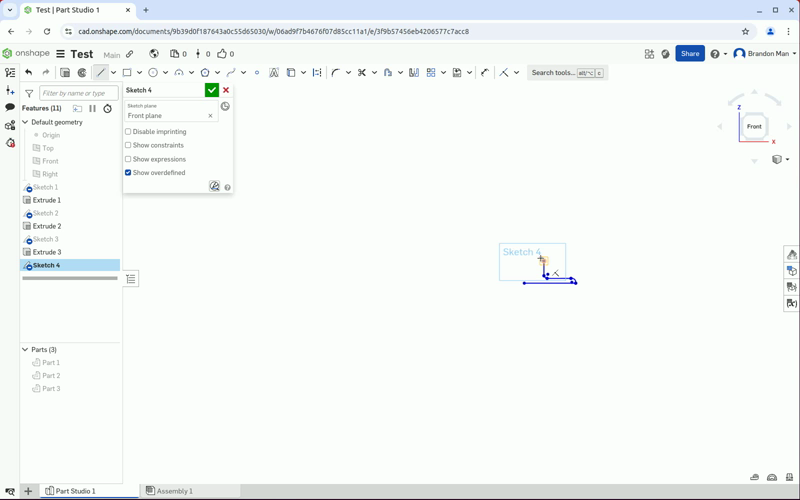
scroll(6)
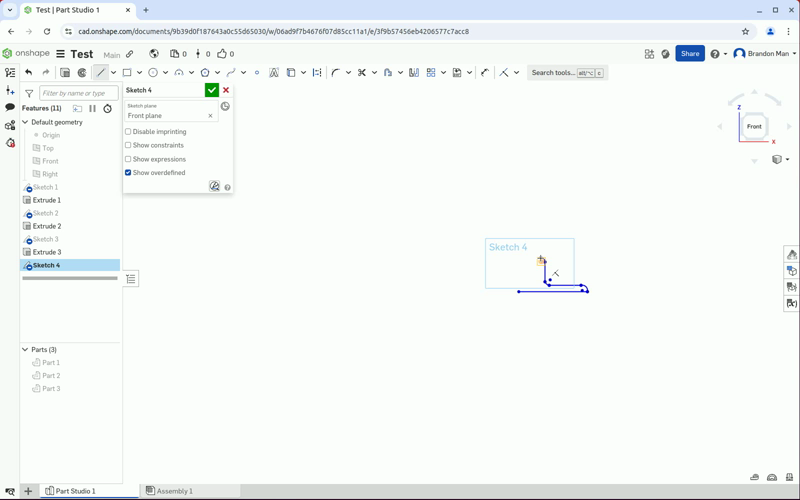
scroll(6)
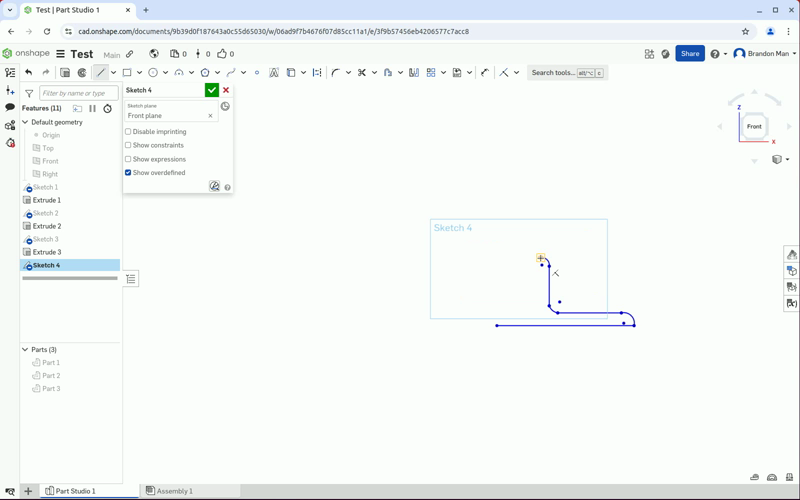
scroll(6)
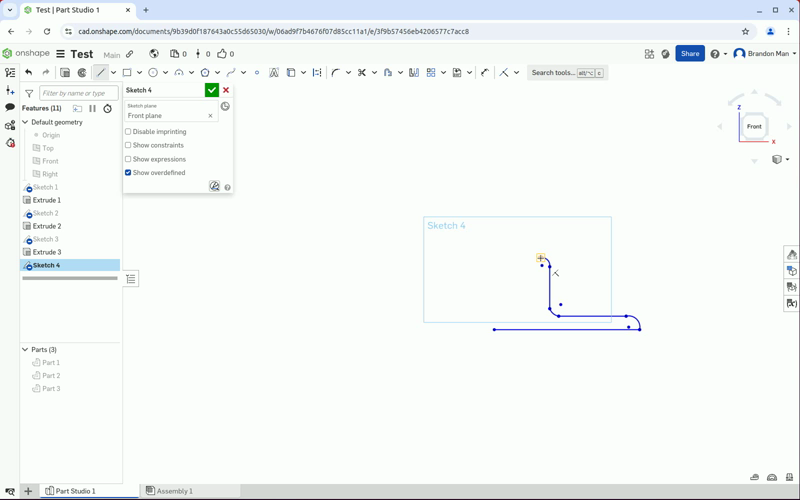
scroll(6)
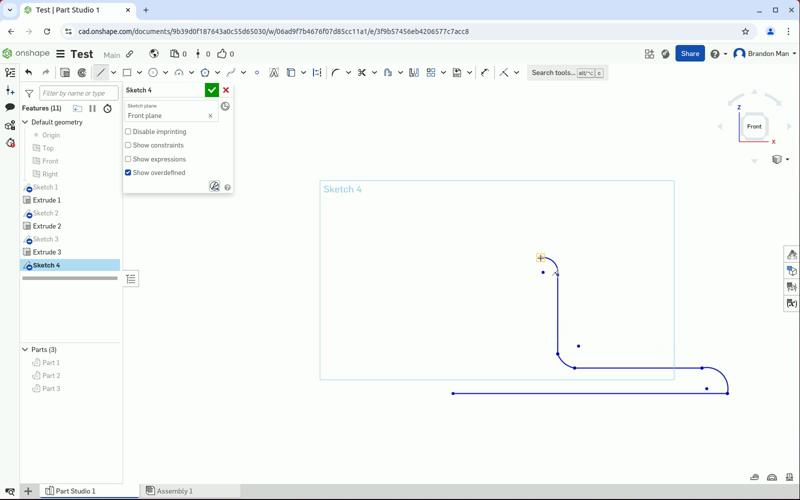
scroll(6)
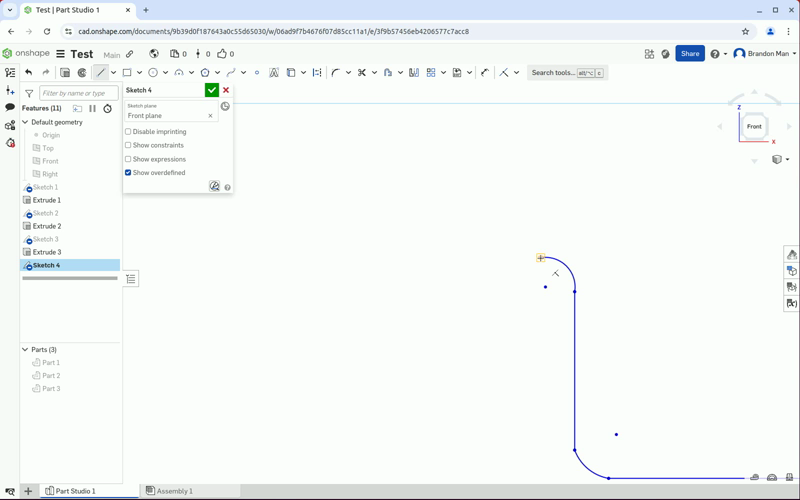
click(540, 257)
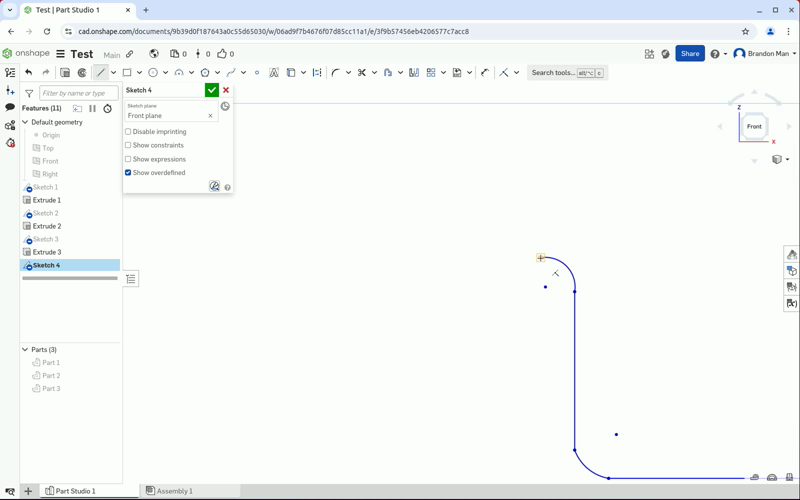
scroll(-6)
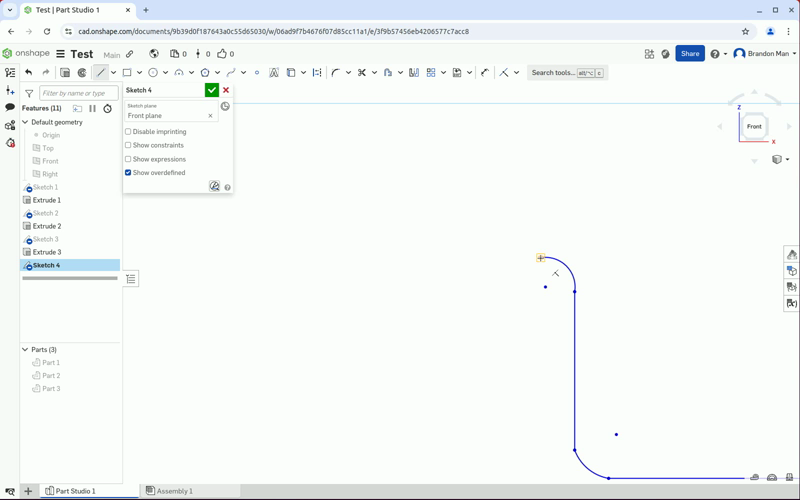
scroll(-6)
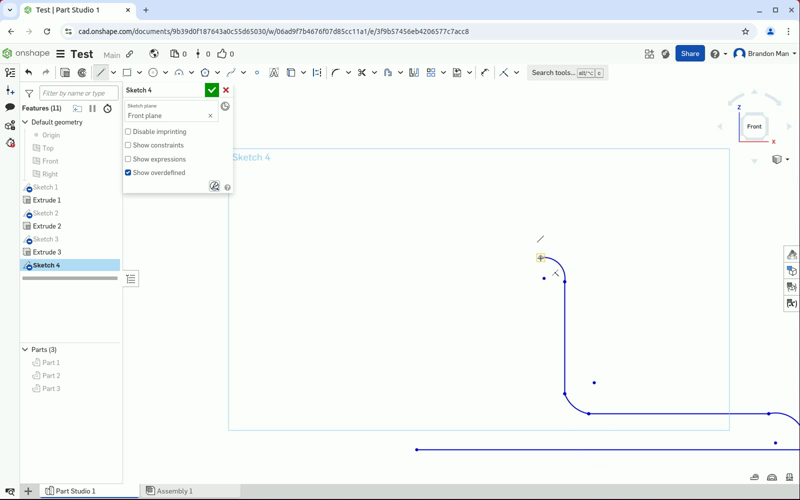
scroll(-6)
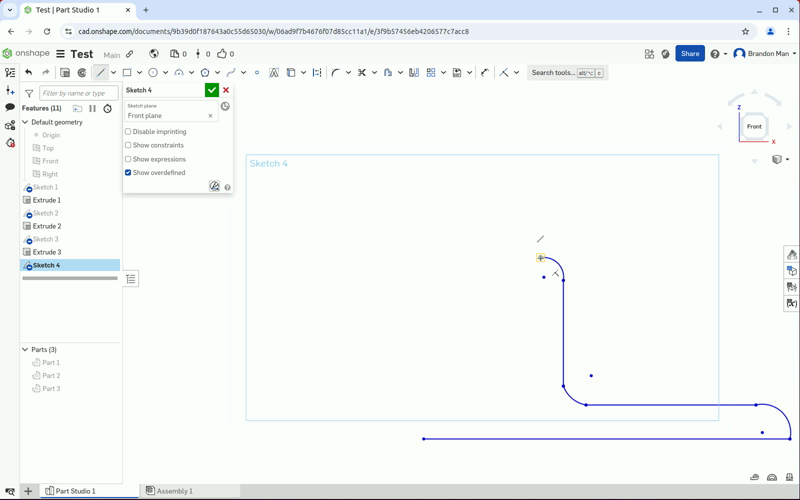
scroll(-6)
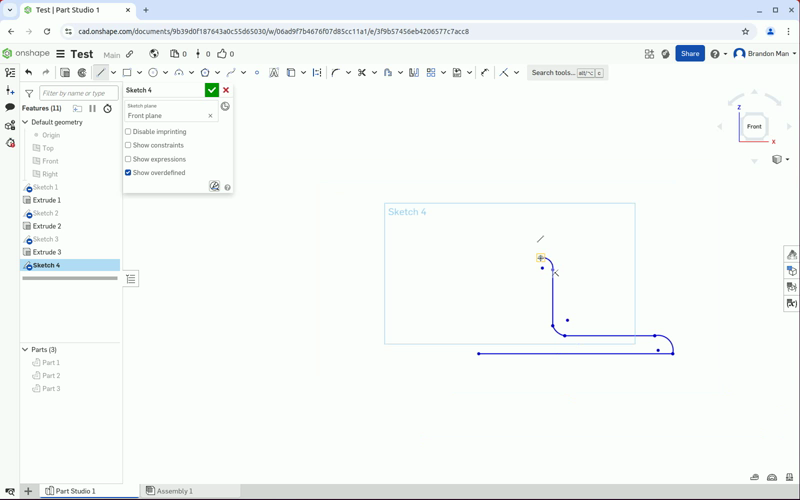
scroll(-6)
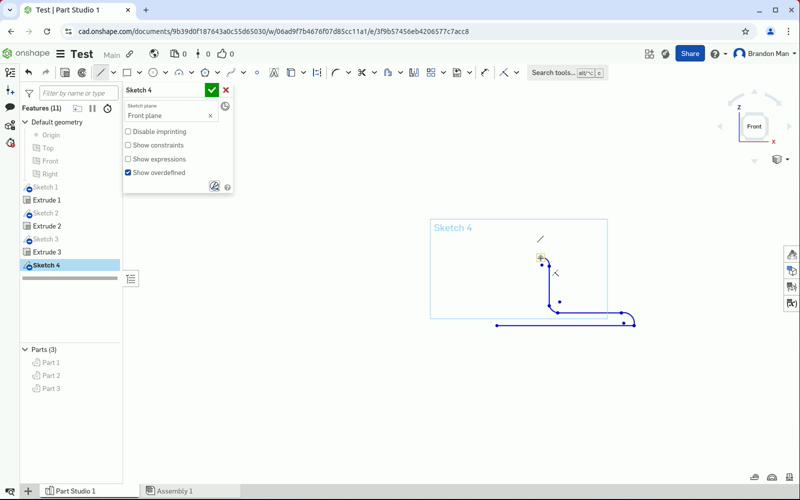
scroll(-6)
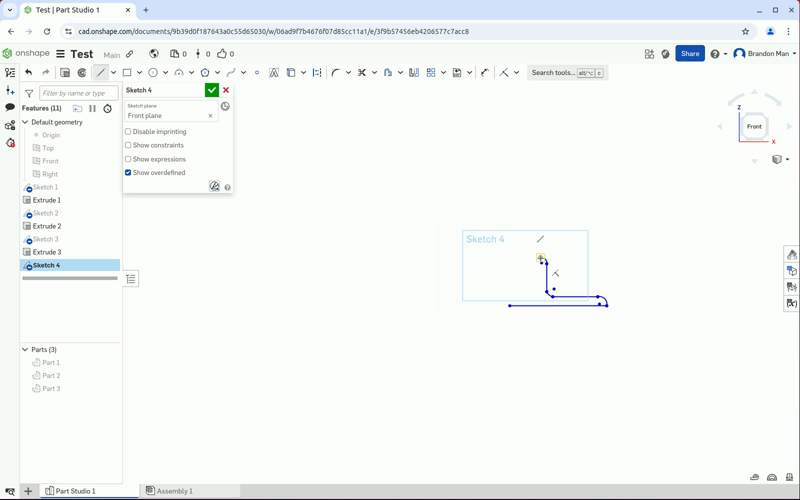
scroll(-6)
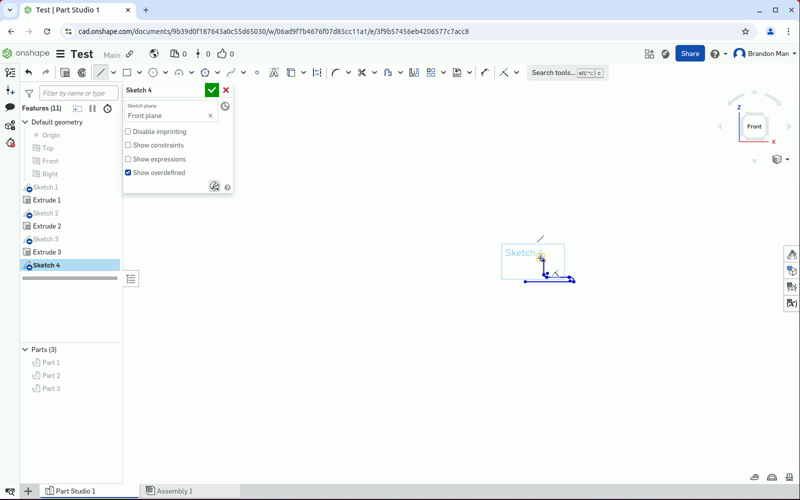
key_down(shift)
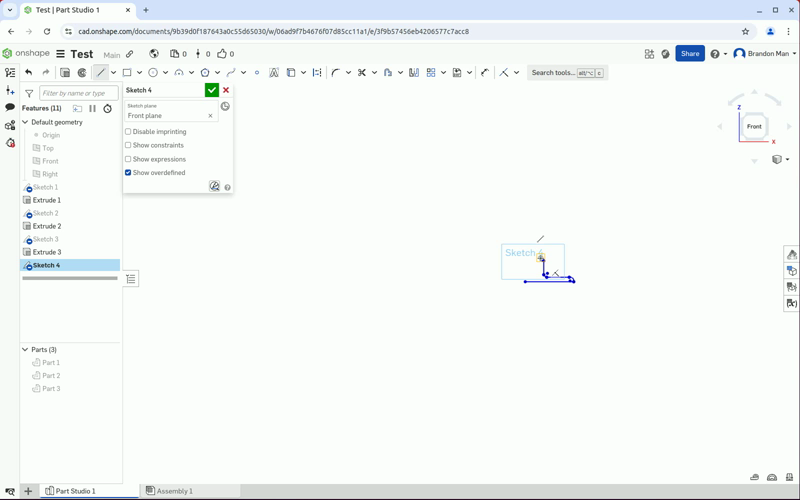
mouse_move(570, 257)
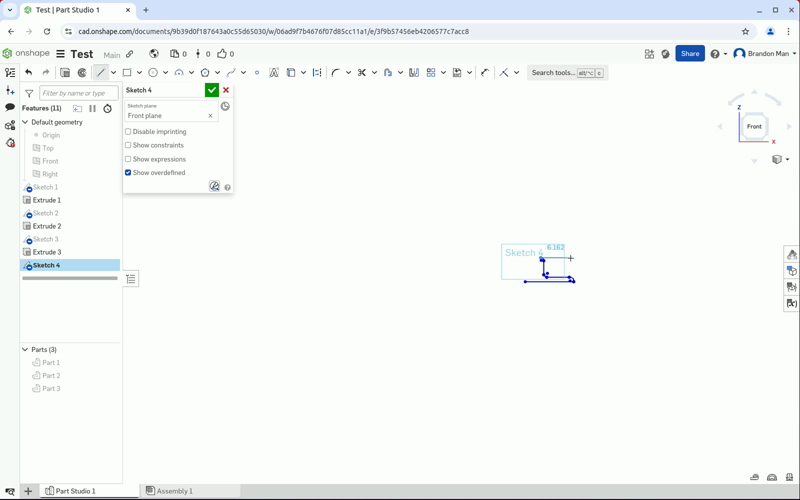
mouse_move(533, 257)
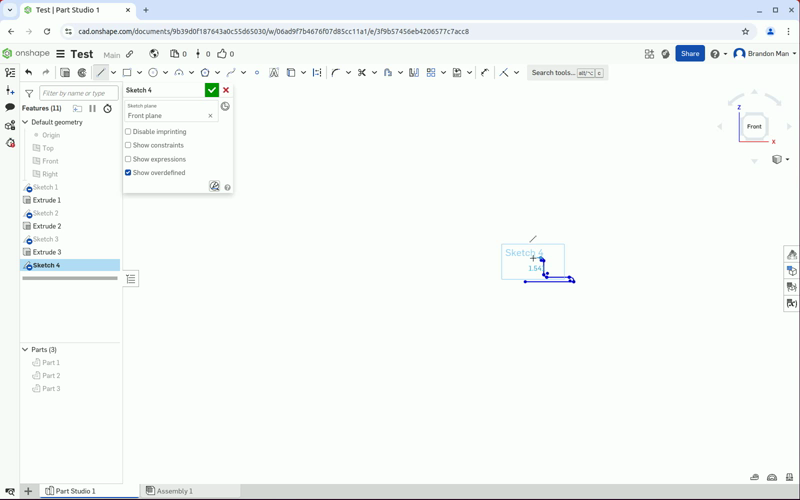
scroll(6)
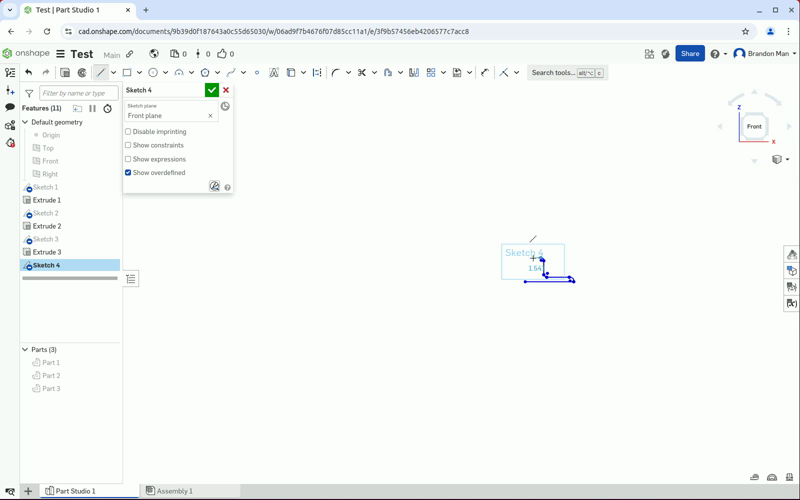
scroll(6)
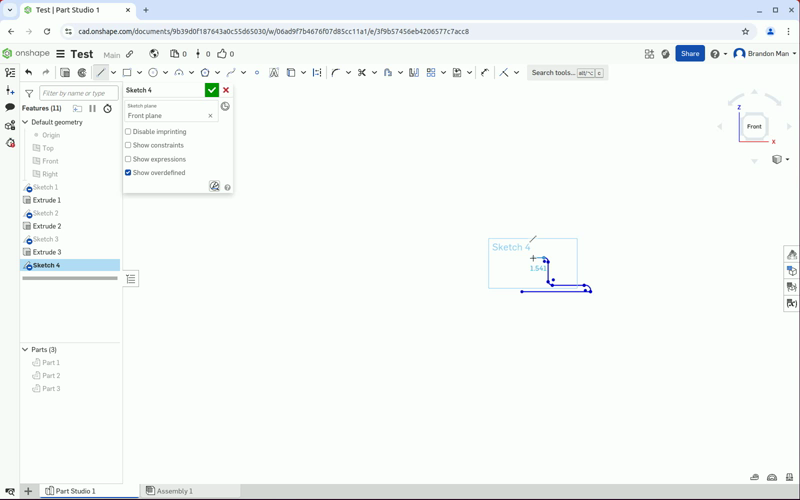
scroll(6)
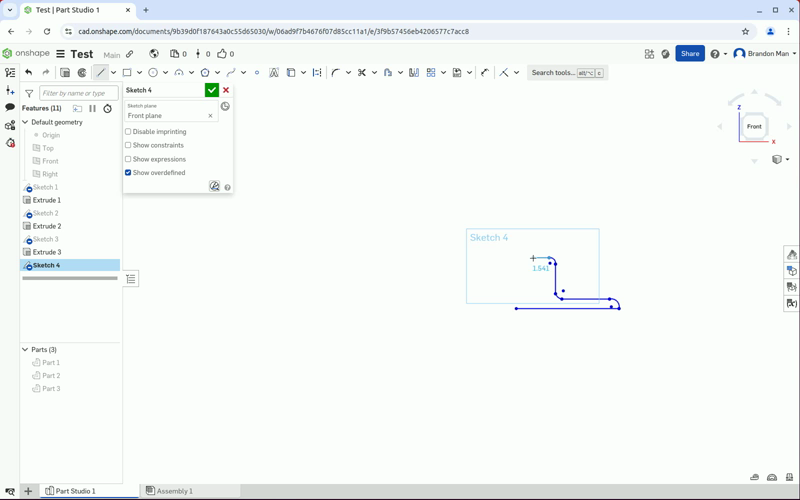
scroll(6)
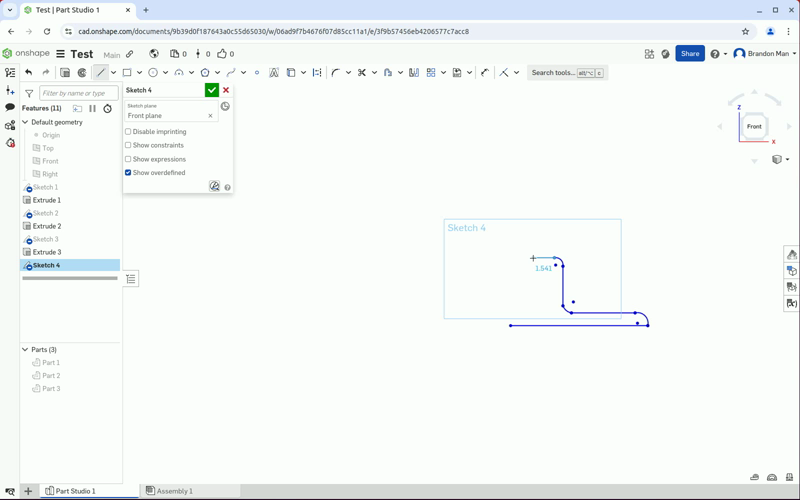
scroll(6)
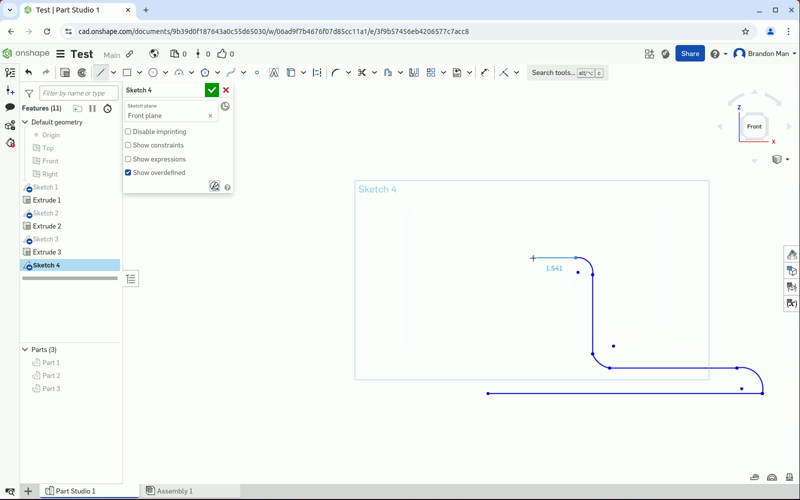
scroll(6)
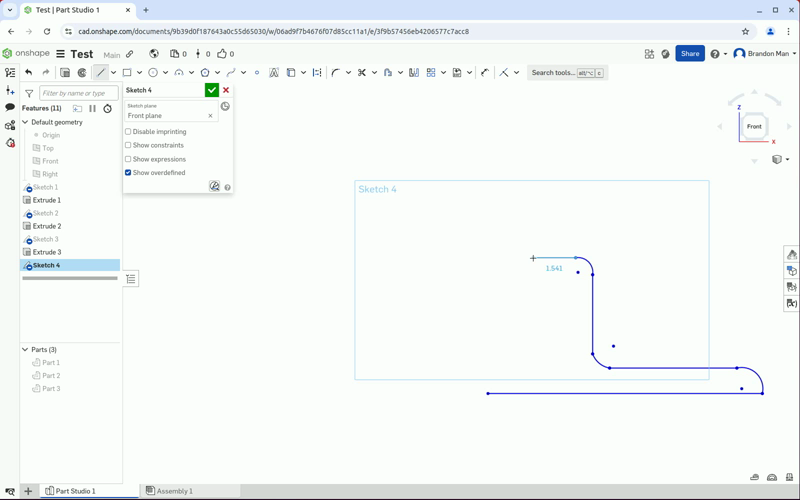
scroll(6)
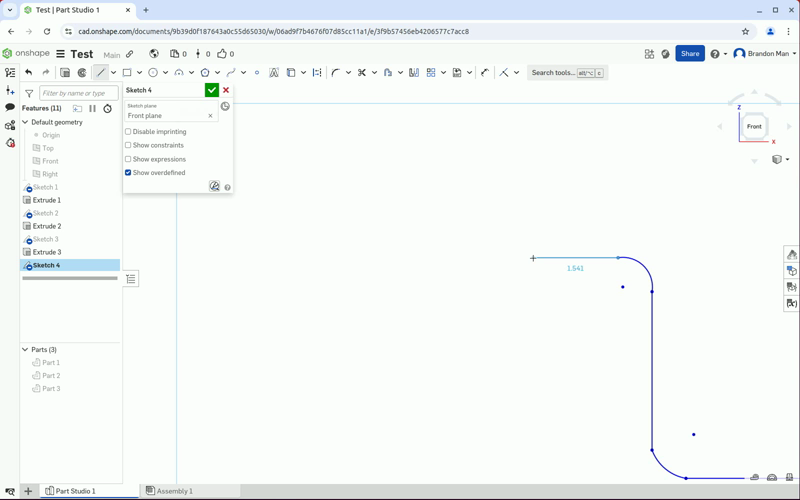
click(533, 257)
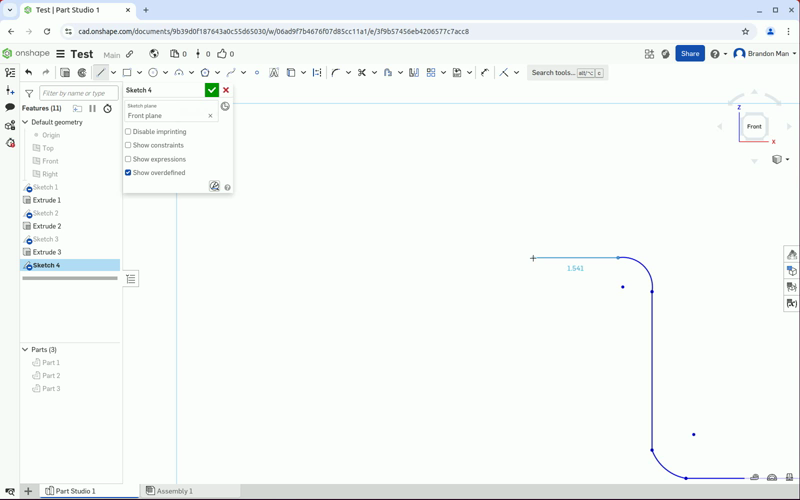
scroll(-6)
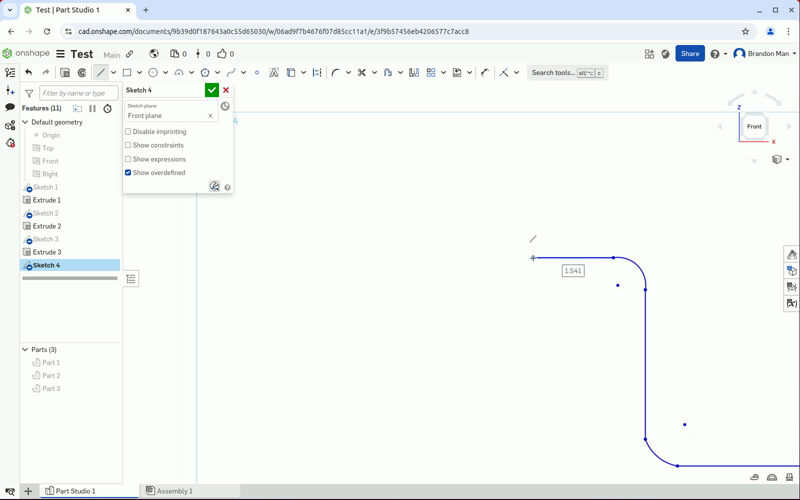
scroll(-6)
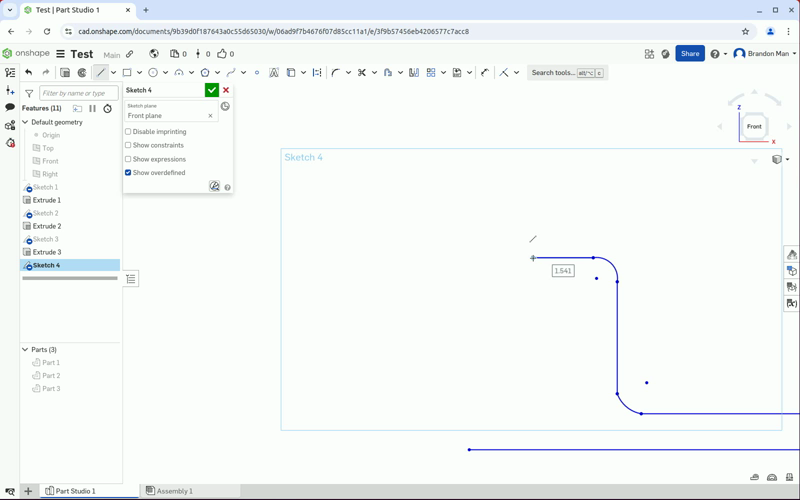
scroll(-6)
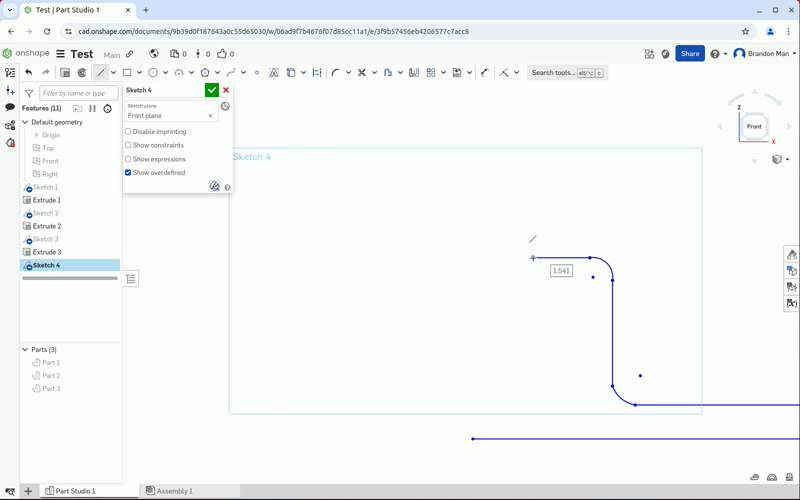
scroll(-6)
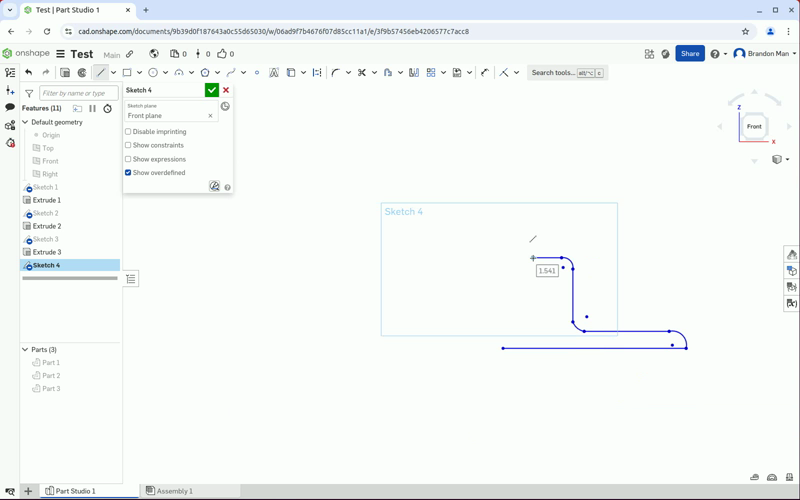
scroll(-6)
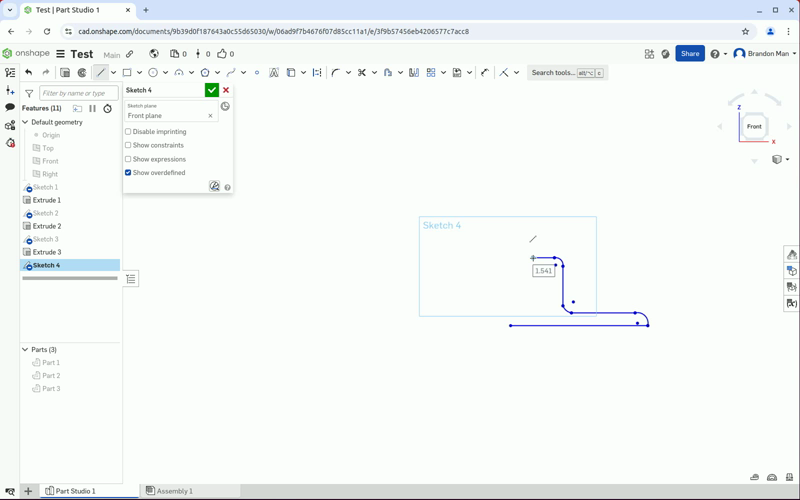
scroll(-6)
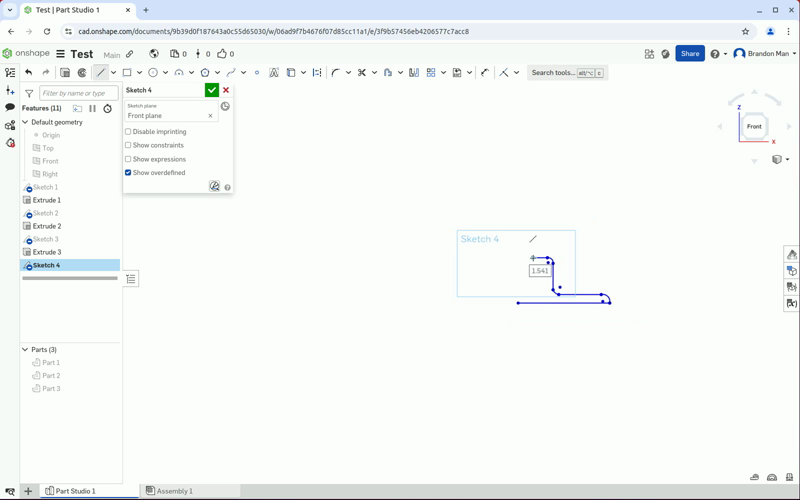
scroll(-6)
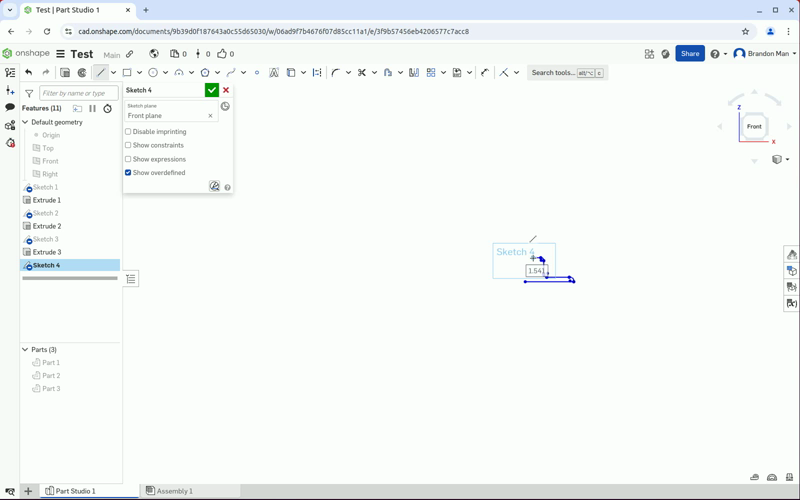
key_up(shift)
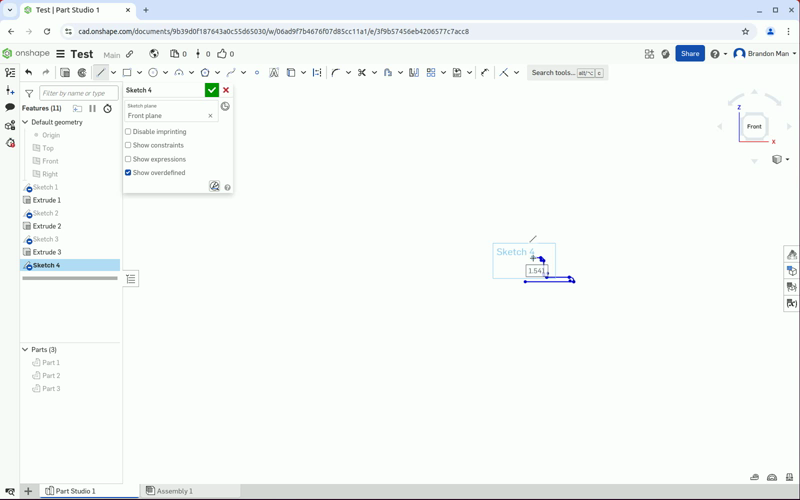
key(esc)
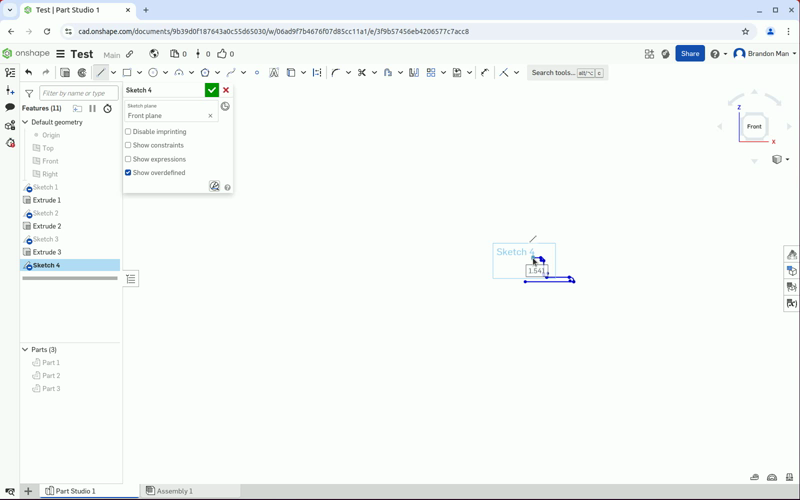
key(a)
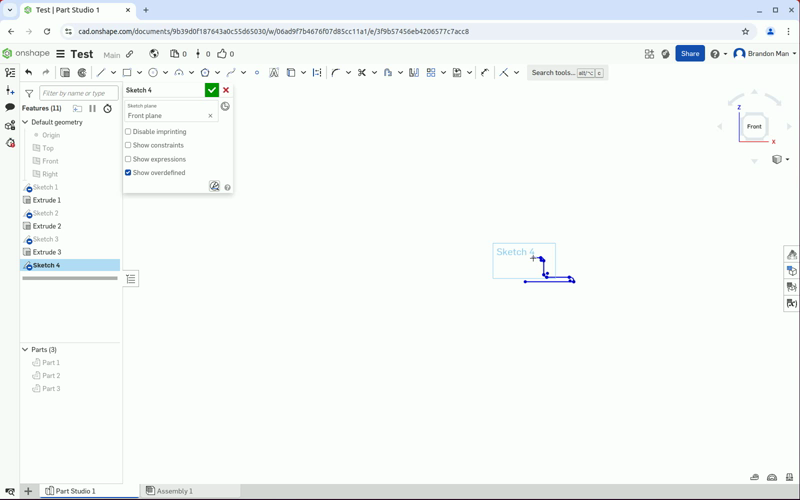
mouse_move(533, 257)
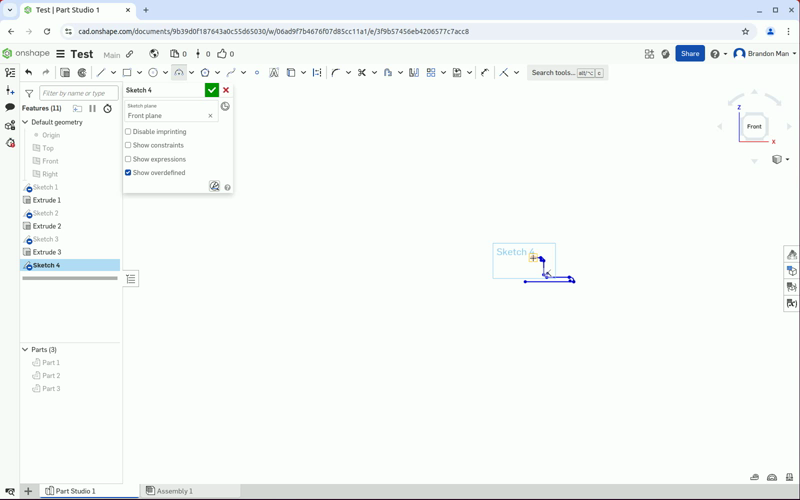
click(533, 257)
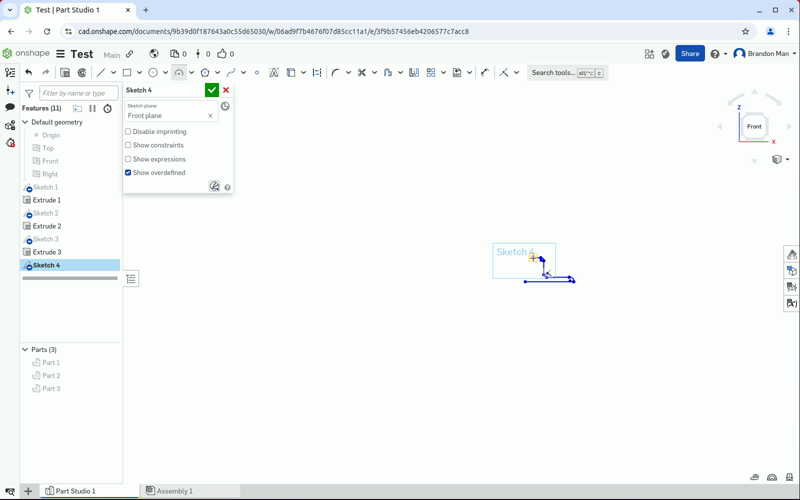
key_down(shift)
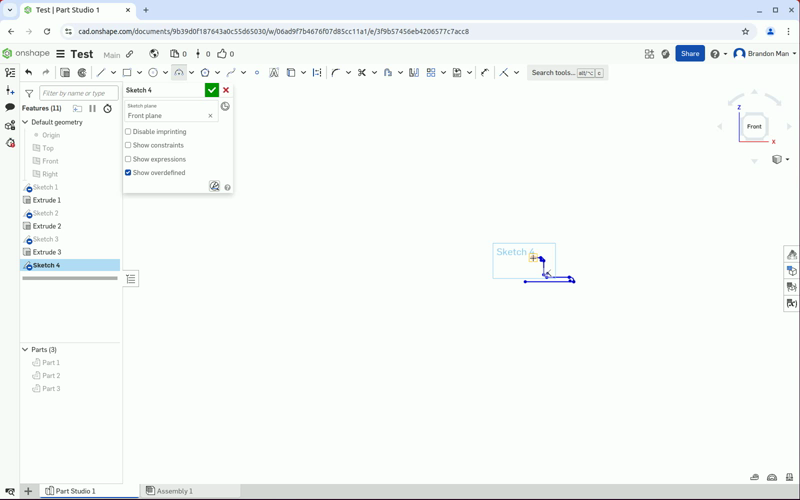
mouse_move(525, 280)
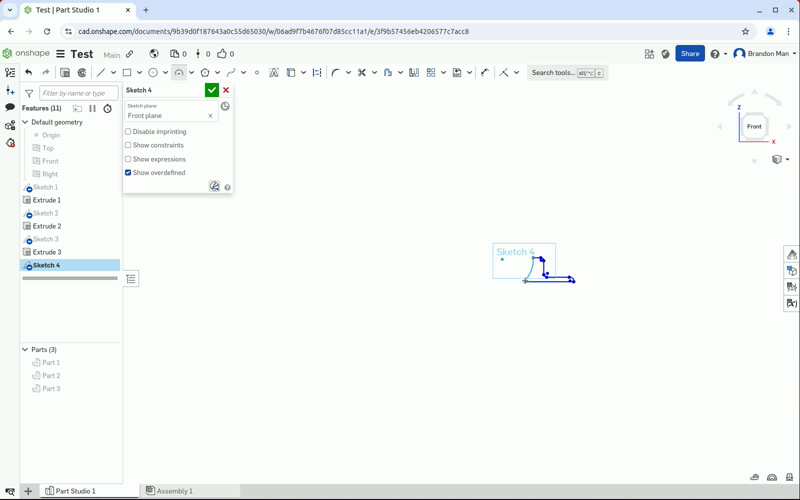
scroll(6)
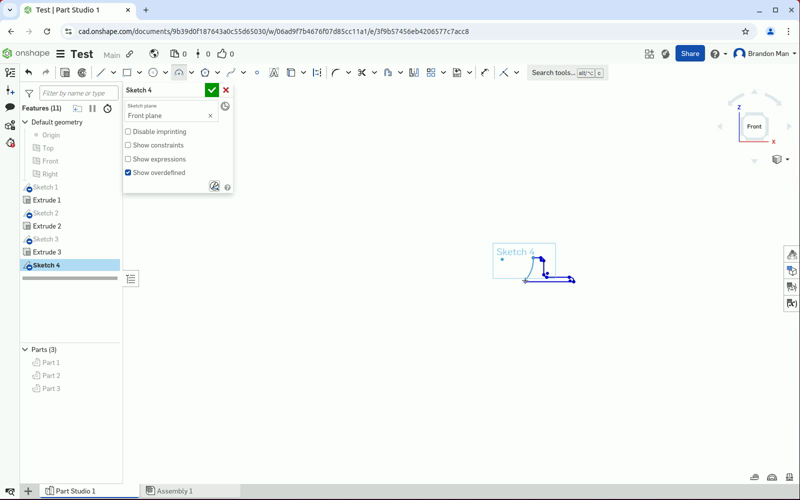
scroll(6)
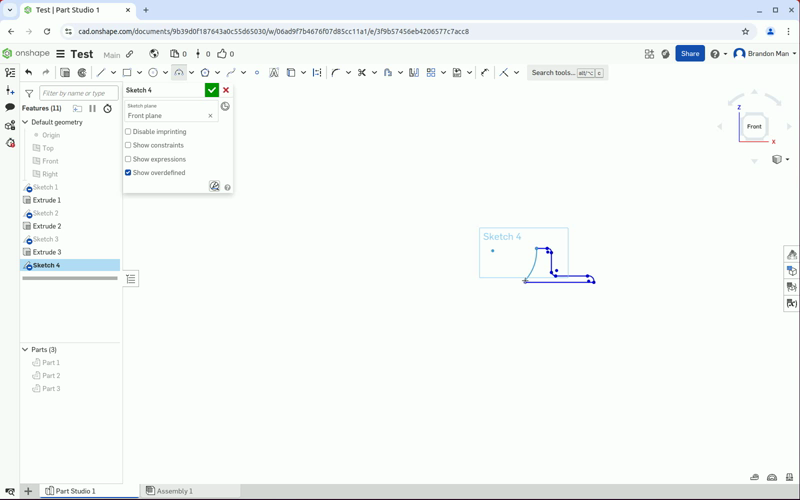
scroll(6)
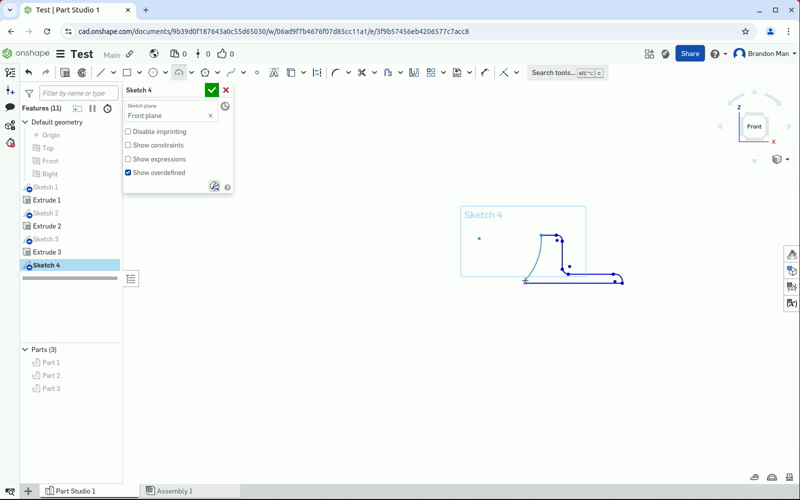
scroll(6)
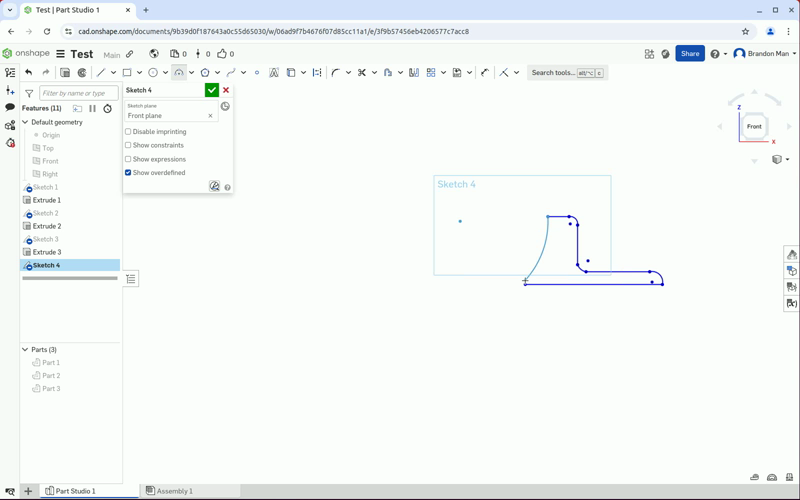
scroll(6)
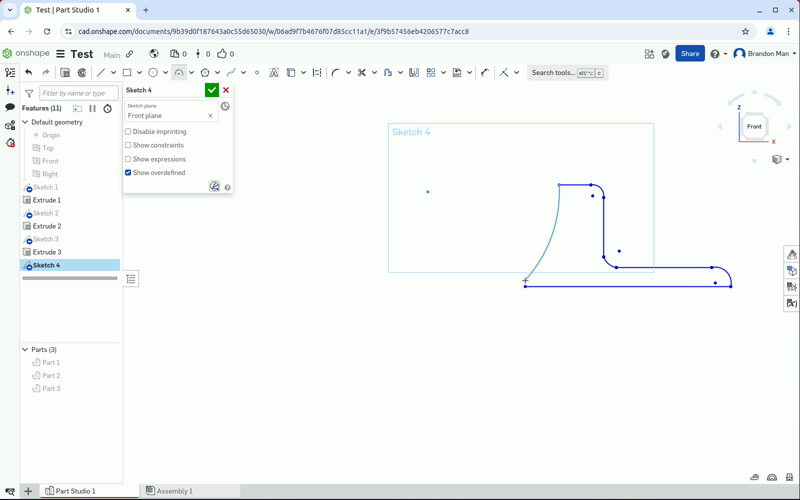
scroll(6)
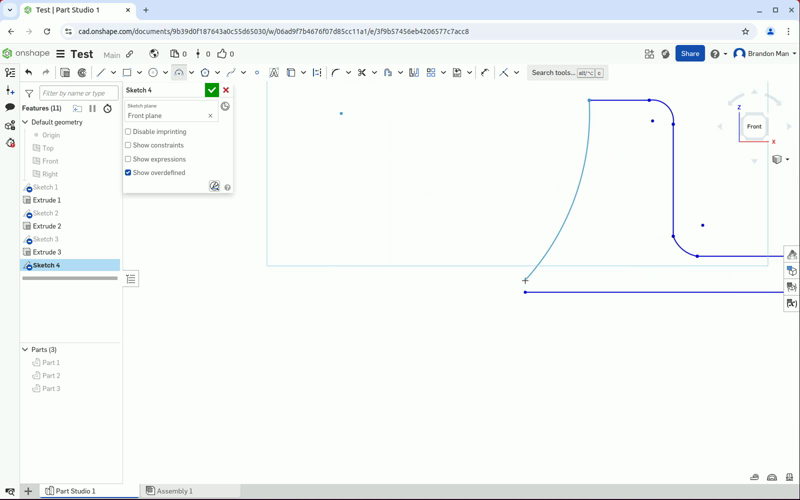
scroll(6)
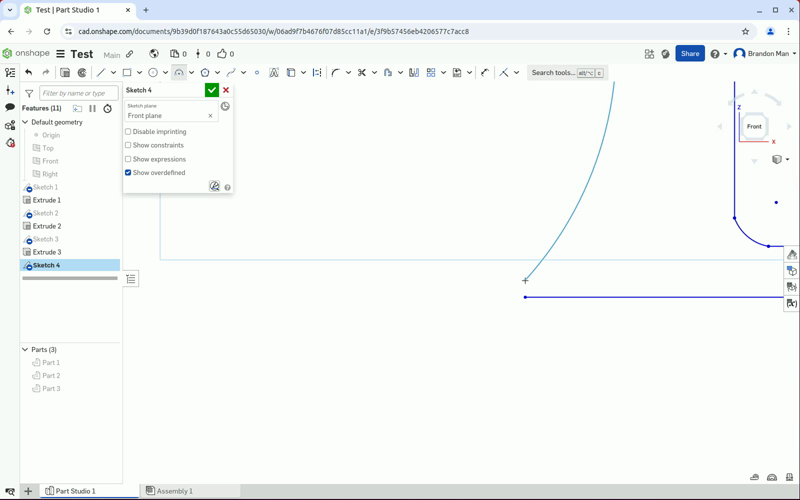
click(525, 280)
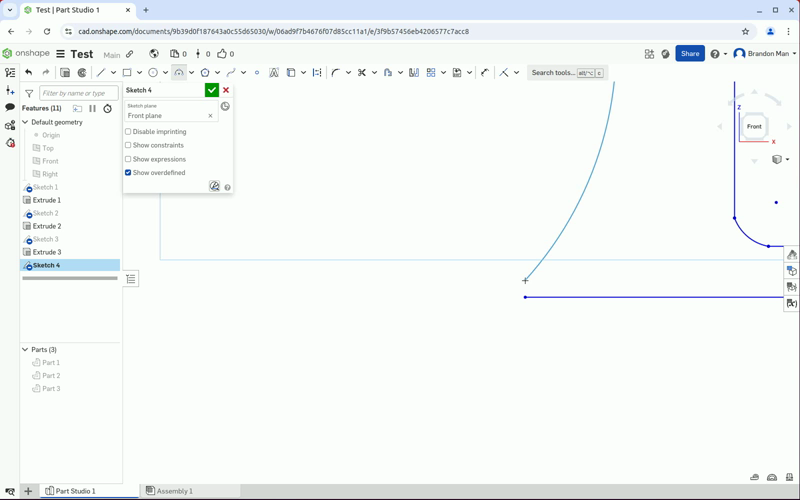
scroll(-6)
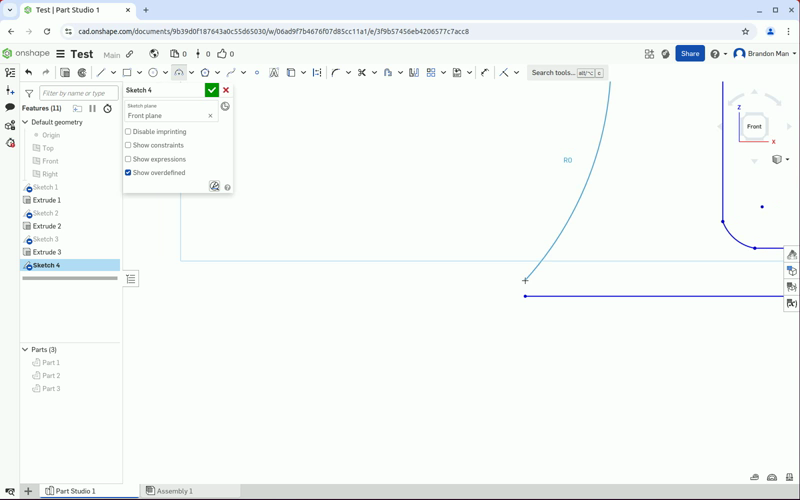
scroll(-6)
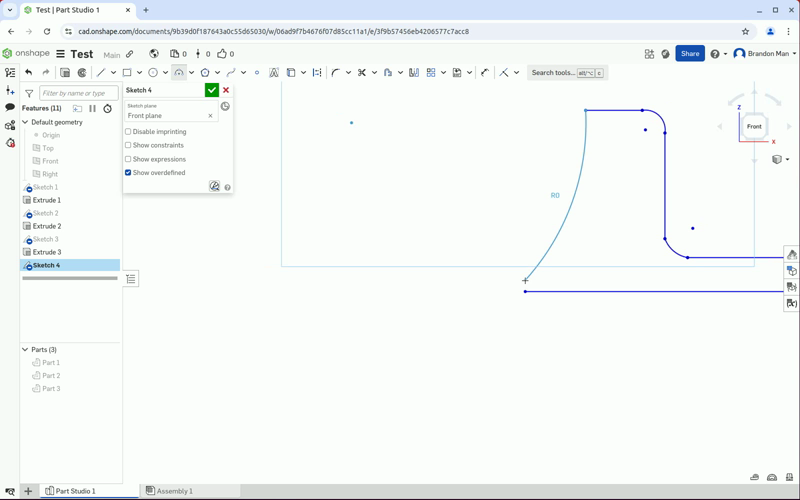
scroll(-6)
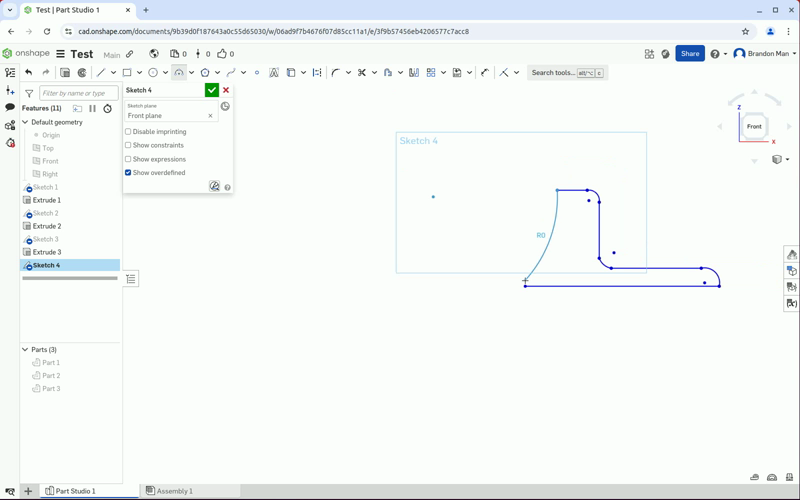
scroll(-6)
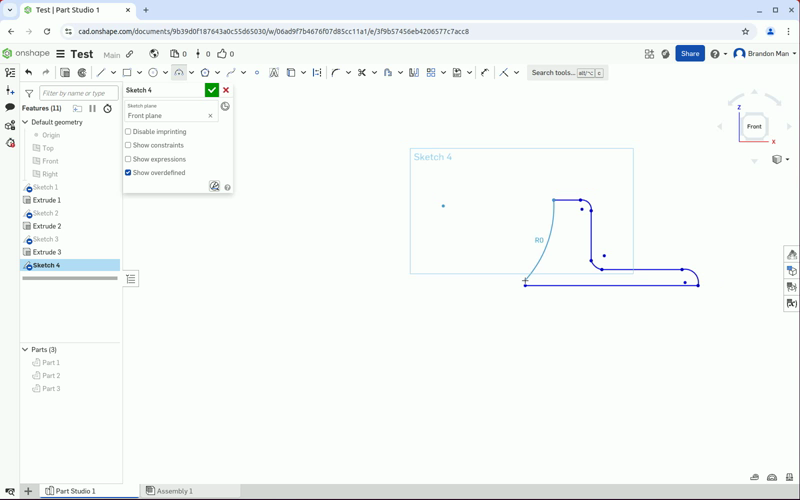
scroll(-6)
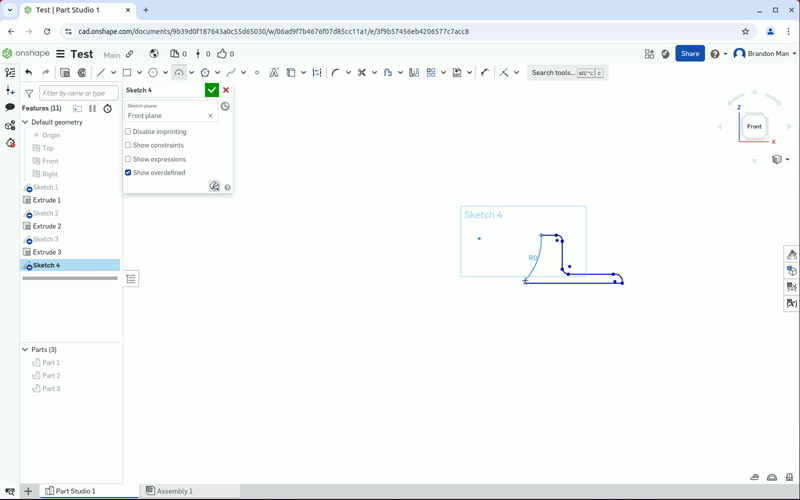
scroll(-6)
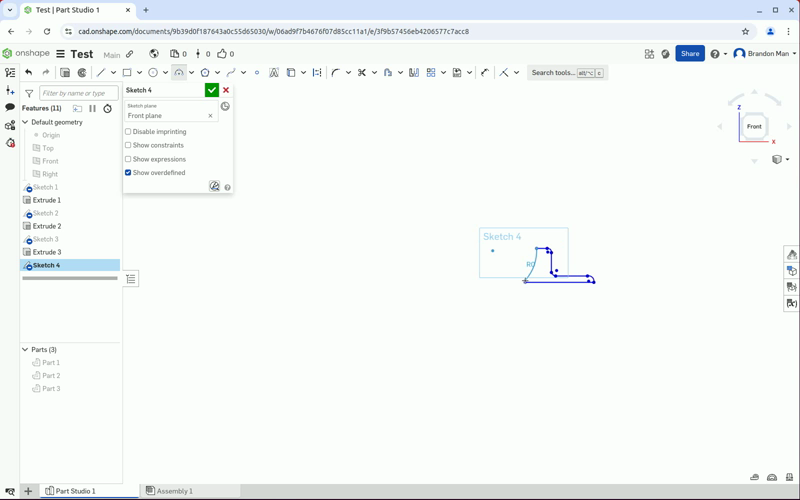
scroll(-6)
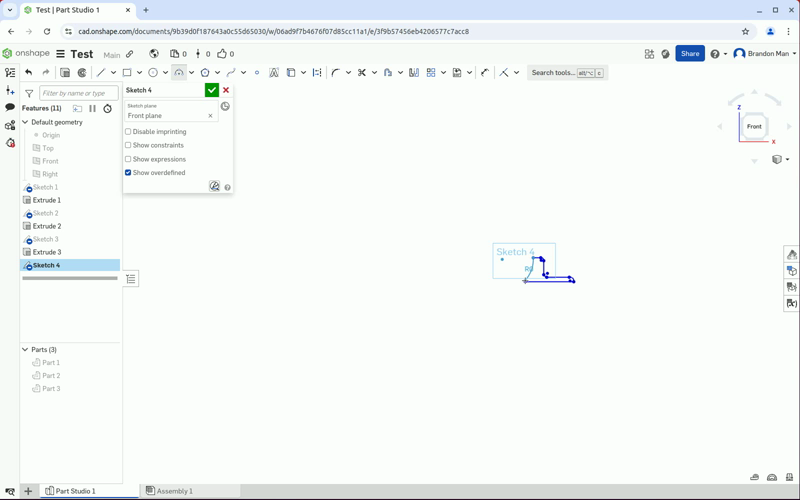
mouse_move(531, 269)
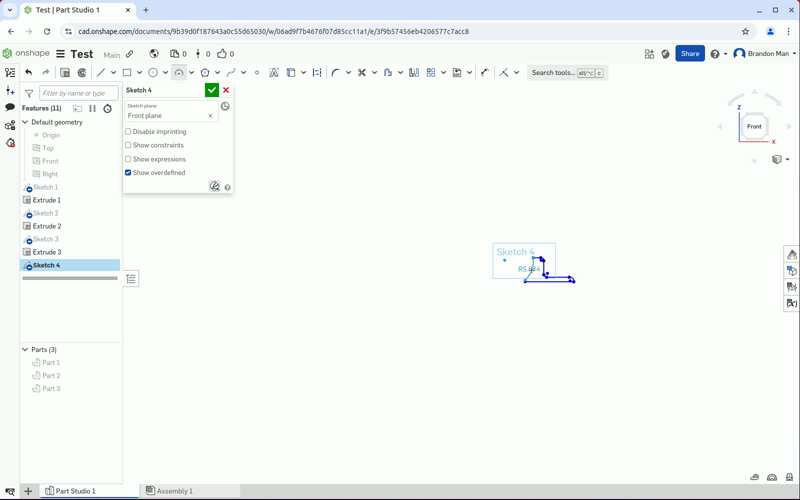
click(531, 269)
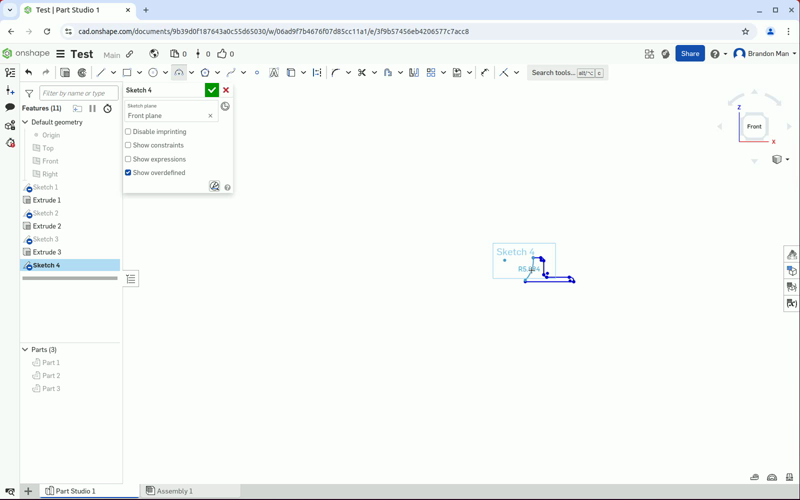
key_up(shift)
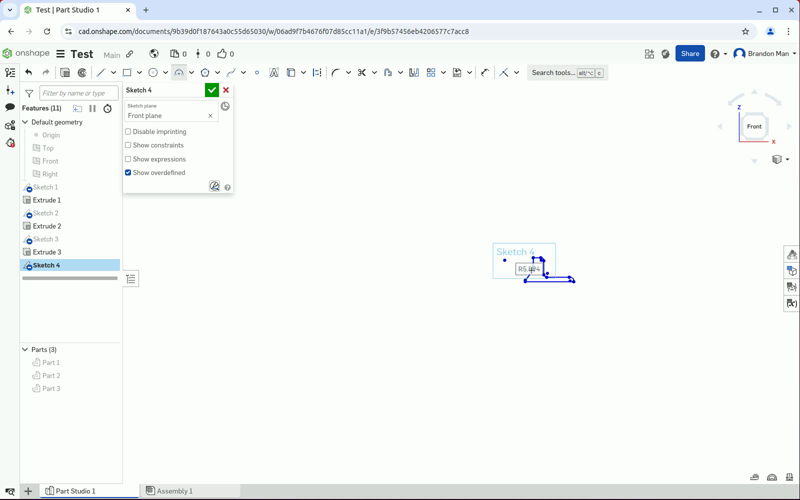
key(esc)
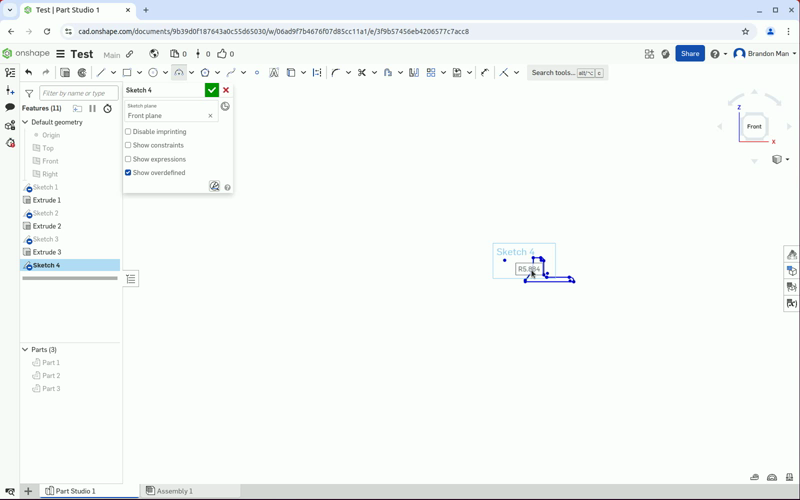
key(l)
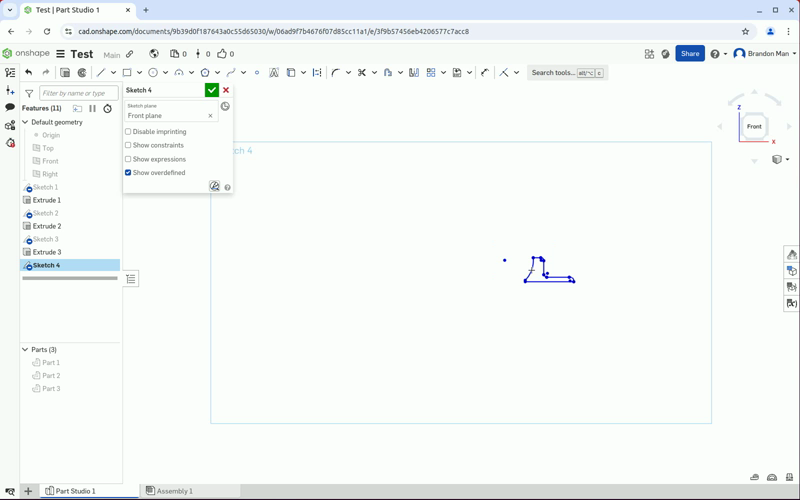
mouse_move(525, 280)
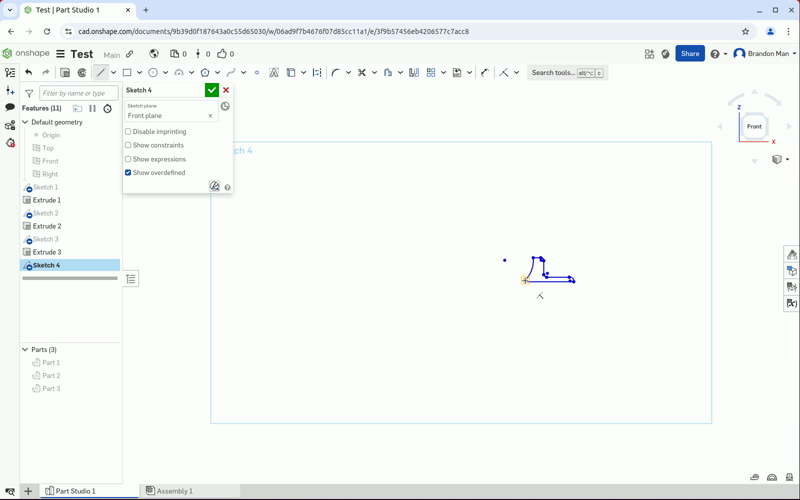
scroll(6)
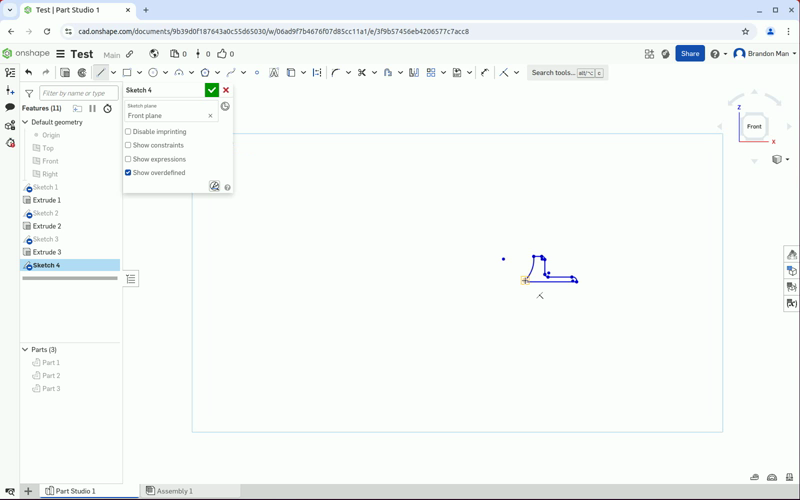
scroll(6)
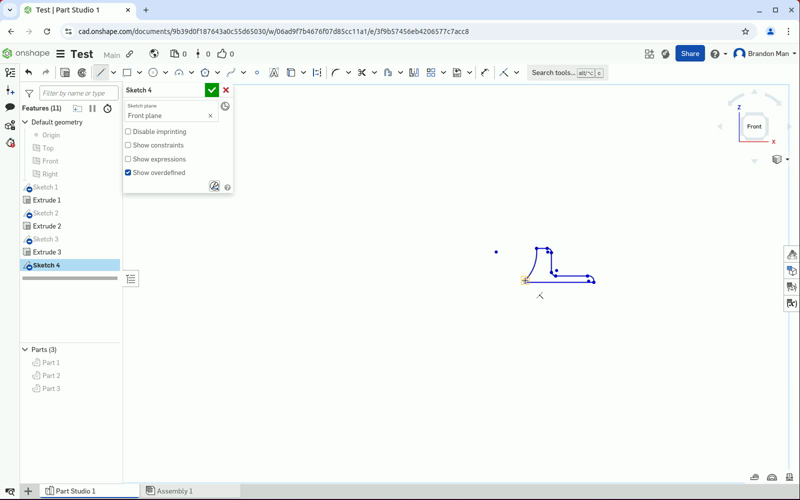
scroll(6)
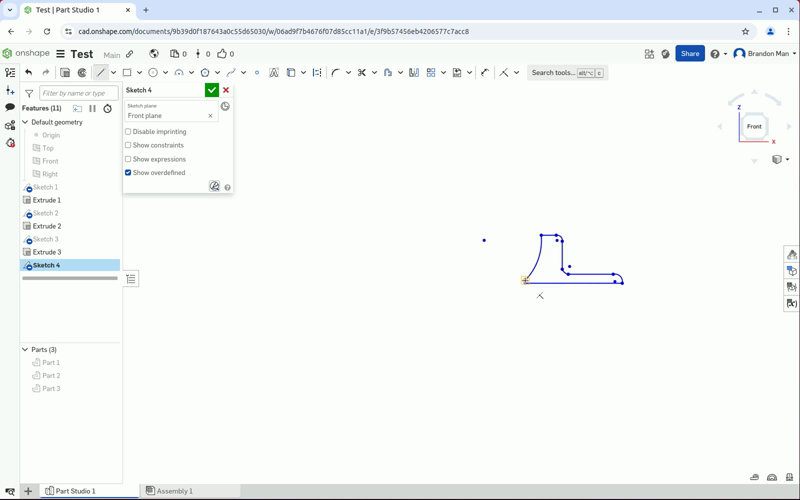
scroll(6)
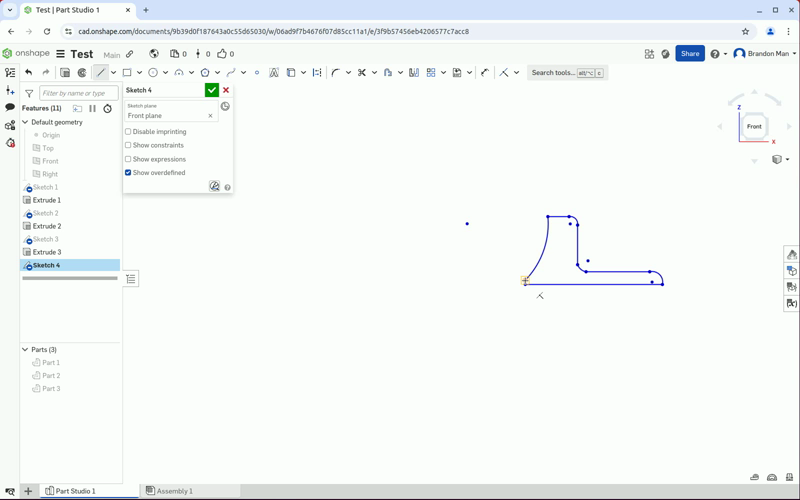
scroll(6)
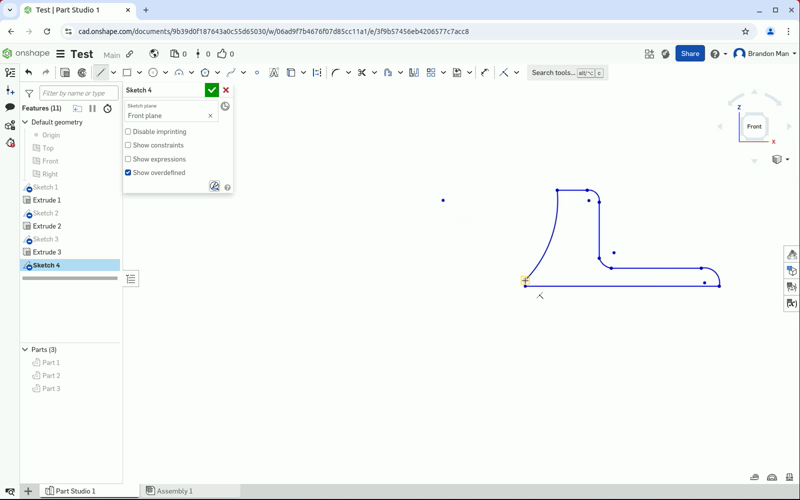
scroll(6)
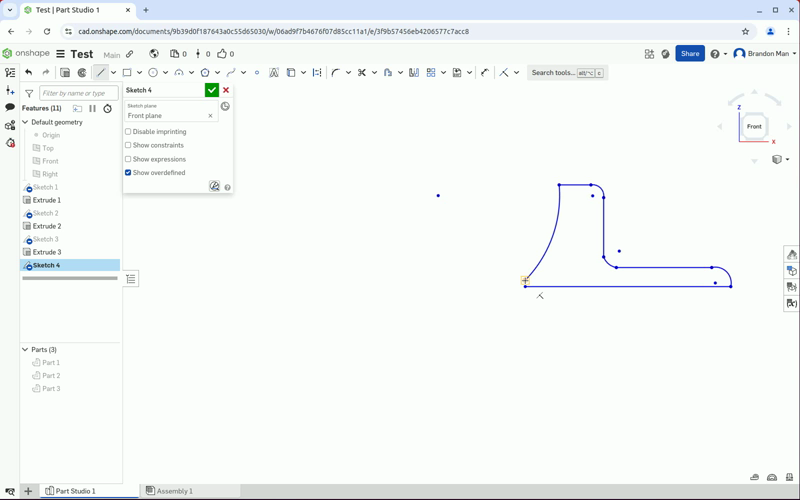
scroll(6)
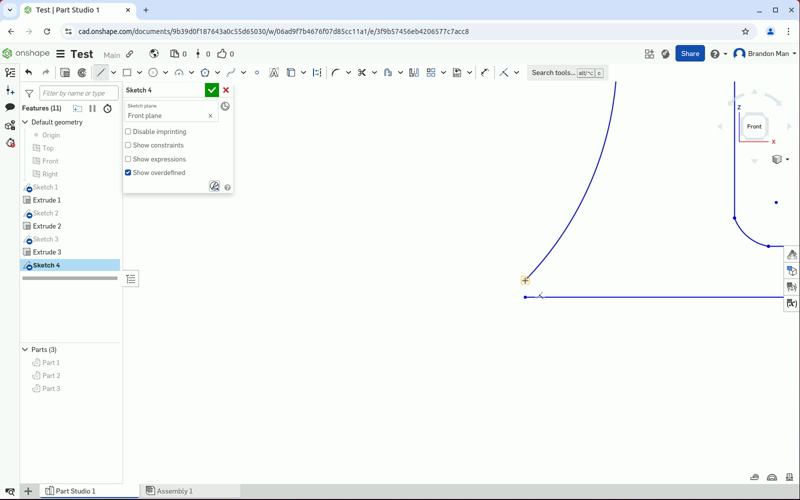
click(525, 280)
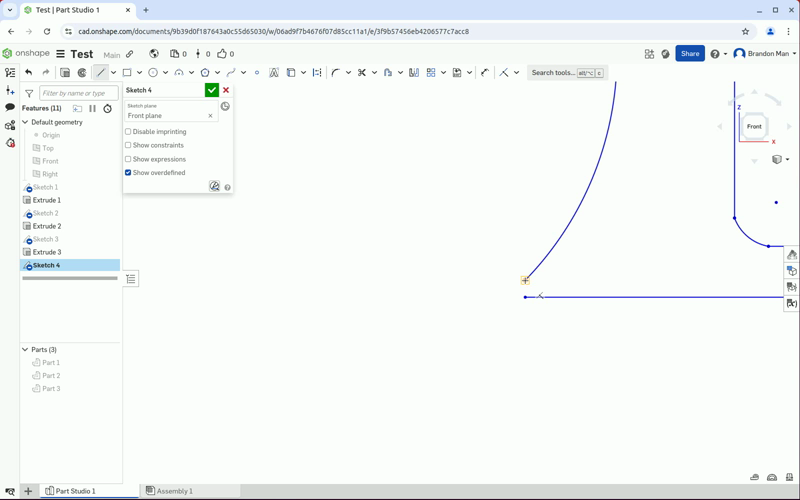
scroll(-6)
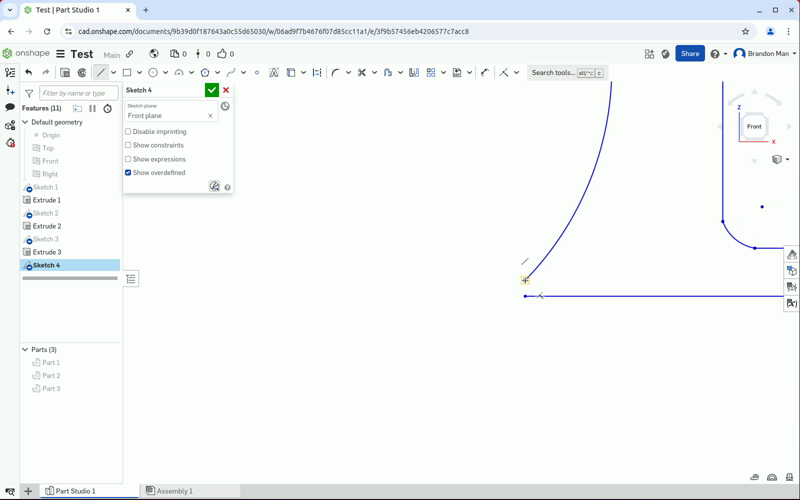
scroll(-6)
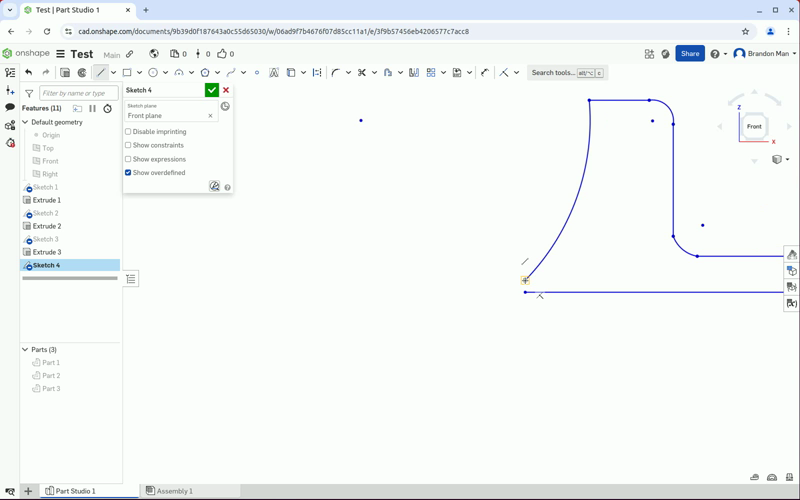
scroll(-6)
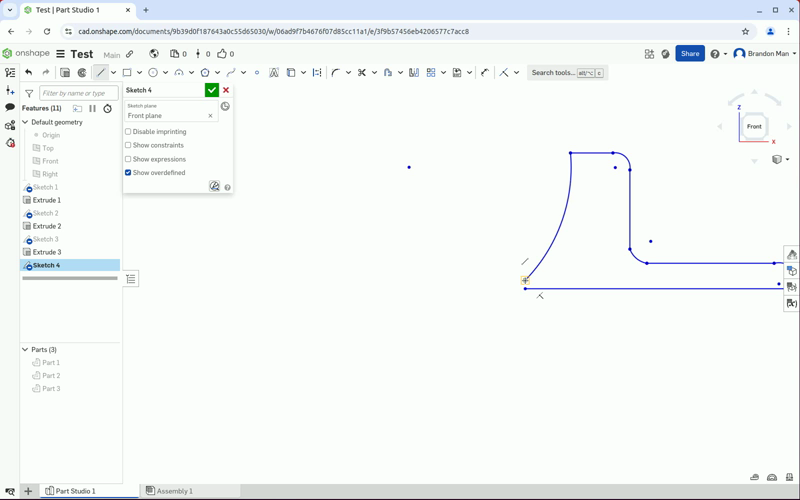
scroll(-6)
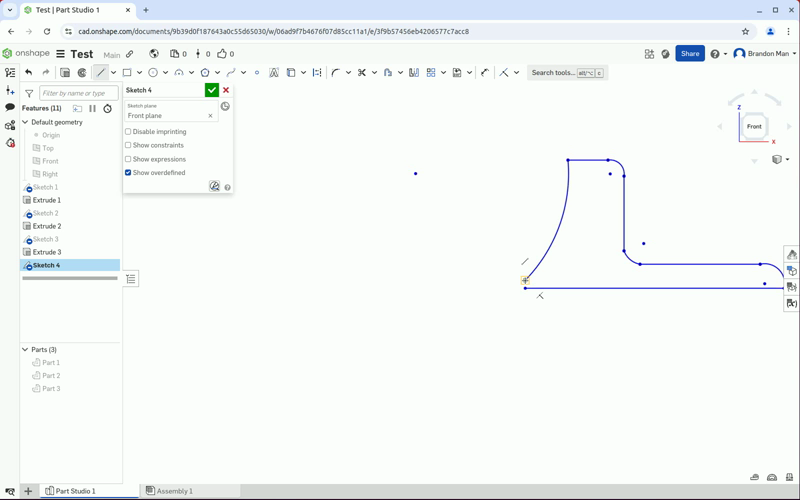
scroll(-6)
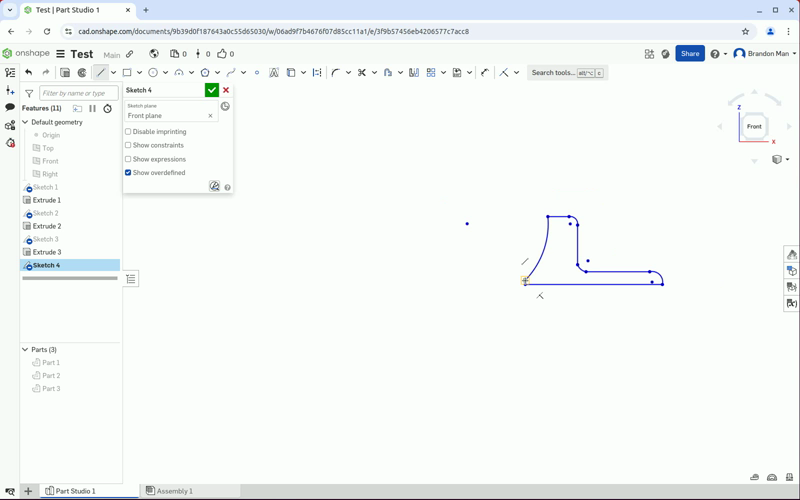
scroll(-6)
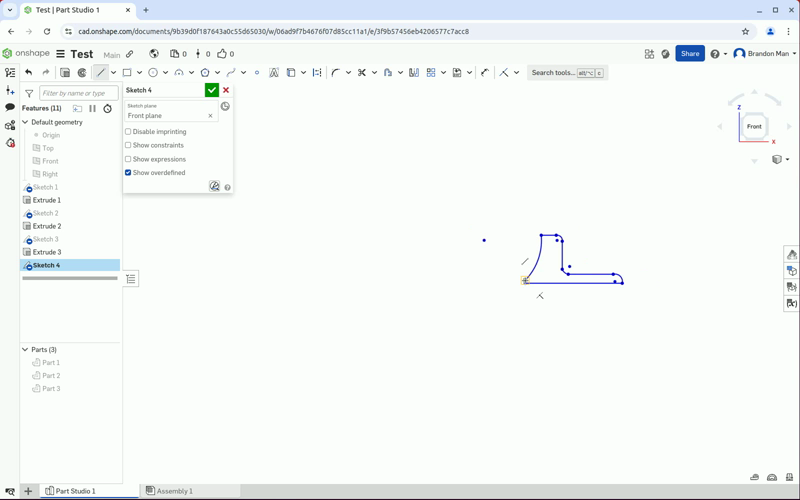
scroll(-6)
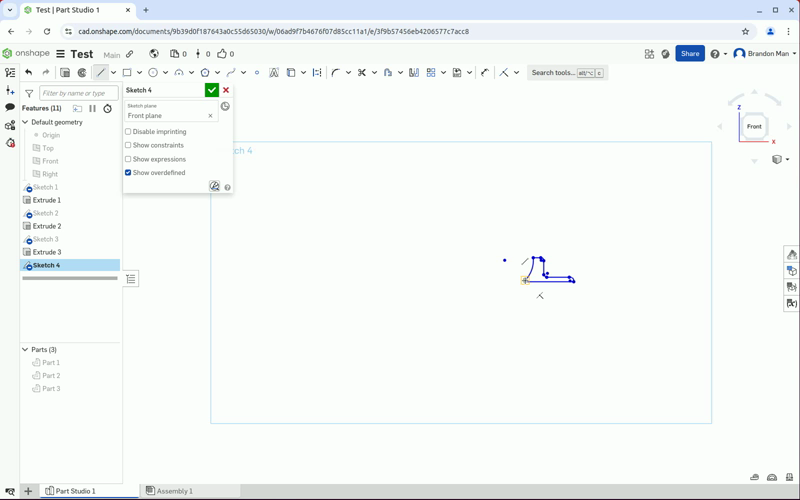
mouse_move(555, 280)
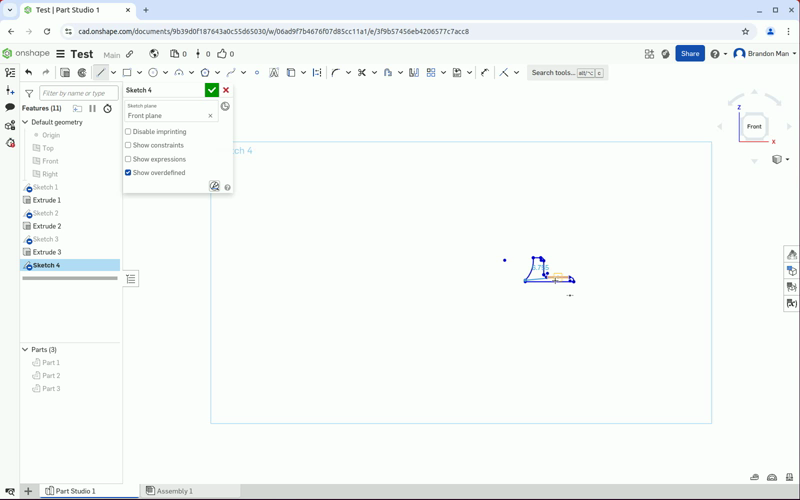
key_down(shift)
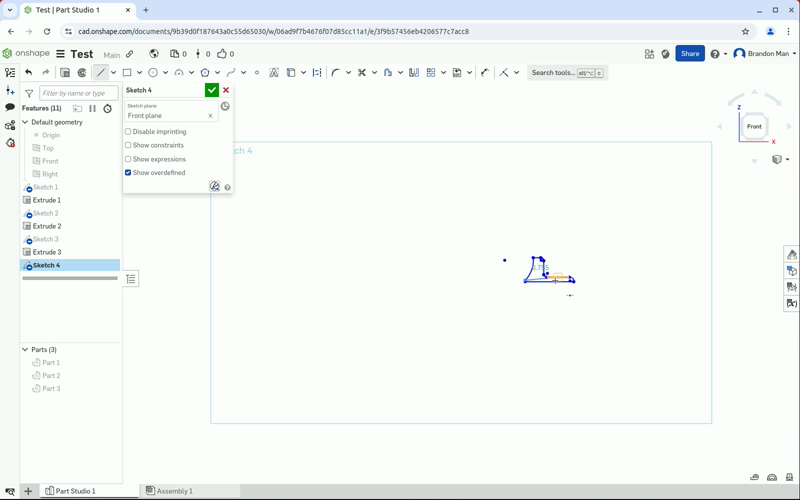
mouse_move(525, 281)
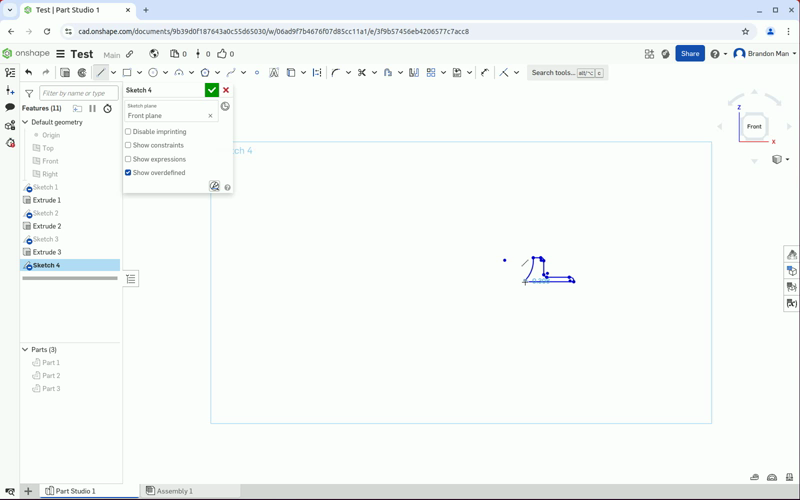
scroll(6)
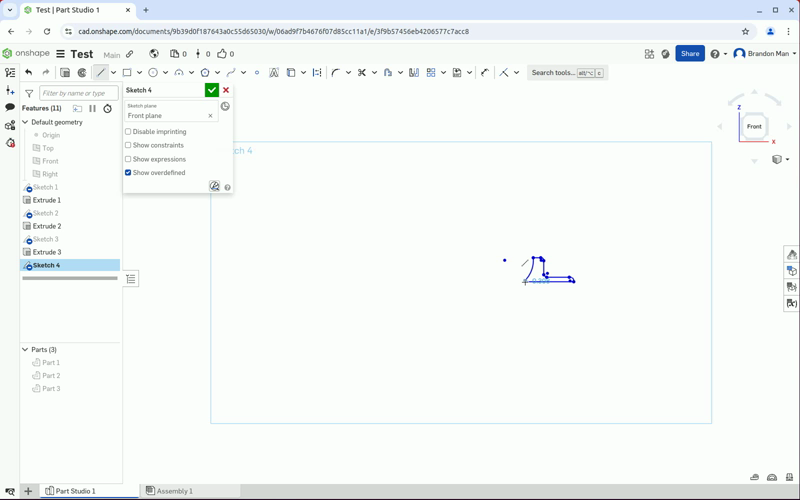
scroll(6)
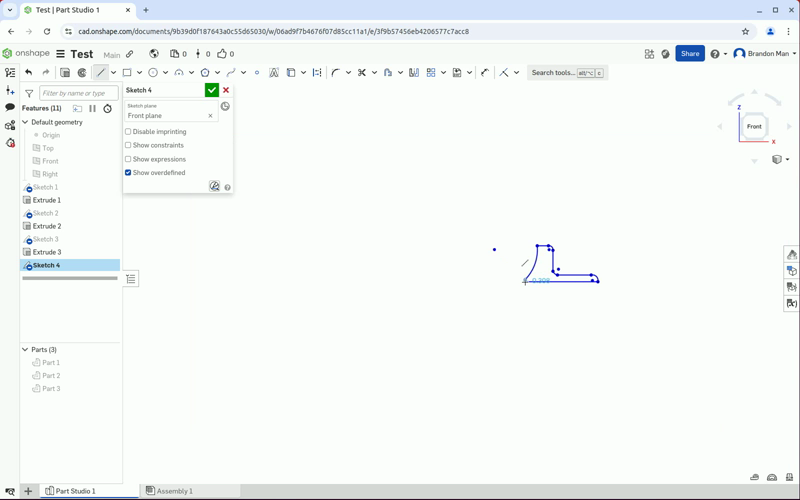
scroll(6)
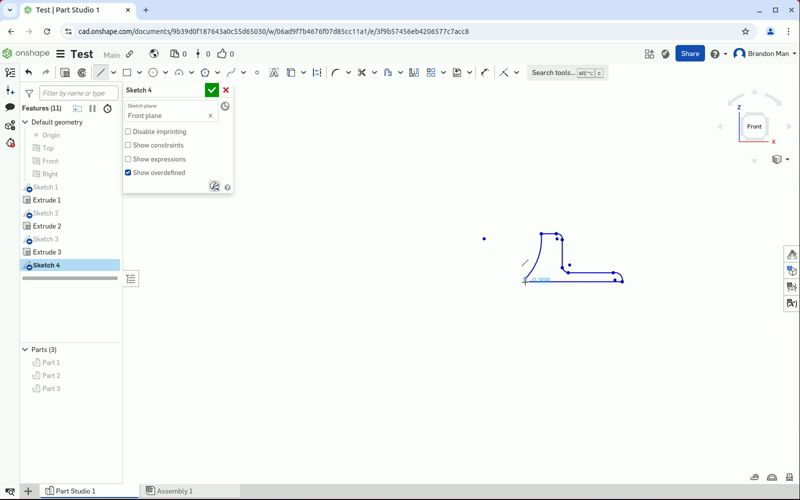
scroll(6)
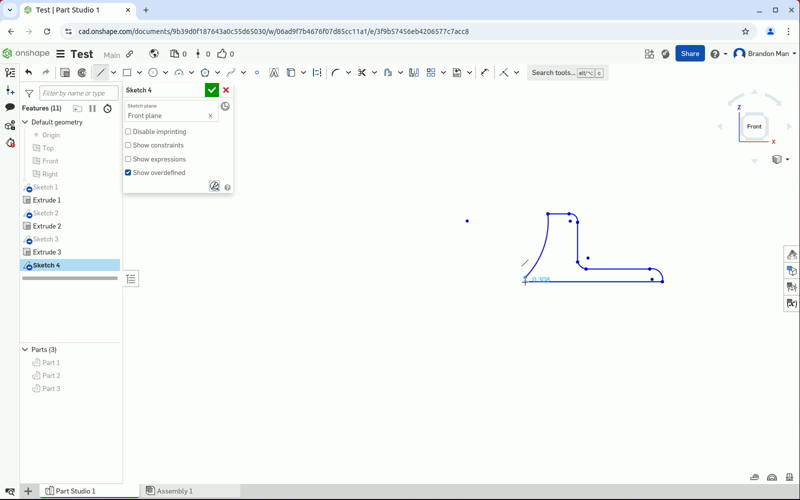
scroll(6)
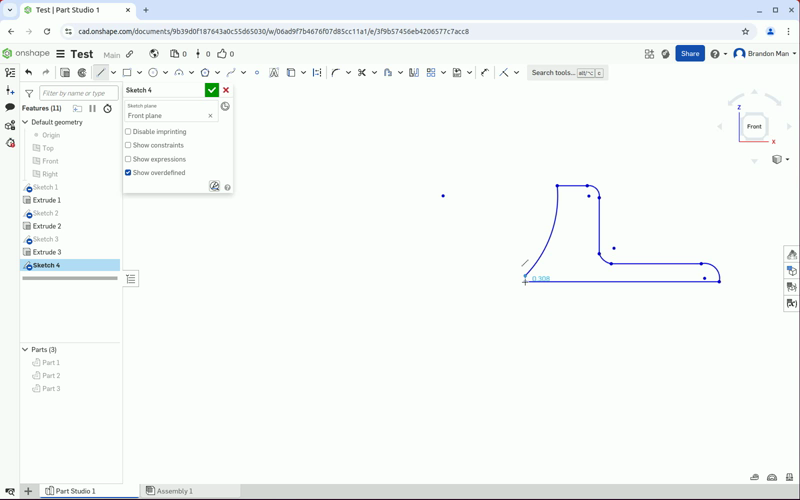
scroll(6)
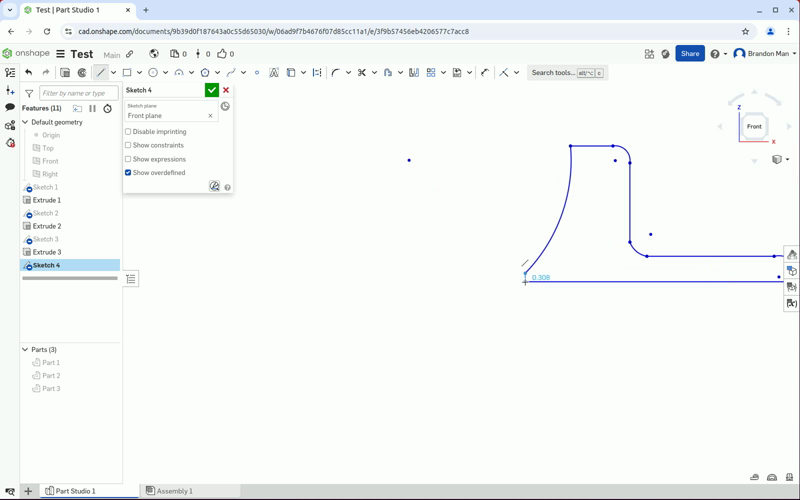
scroll(6)
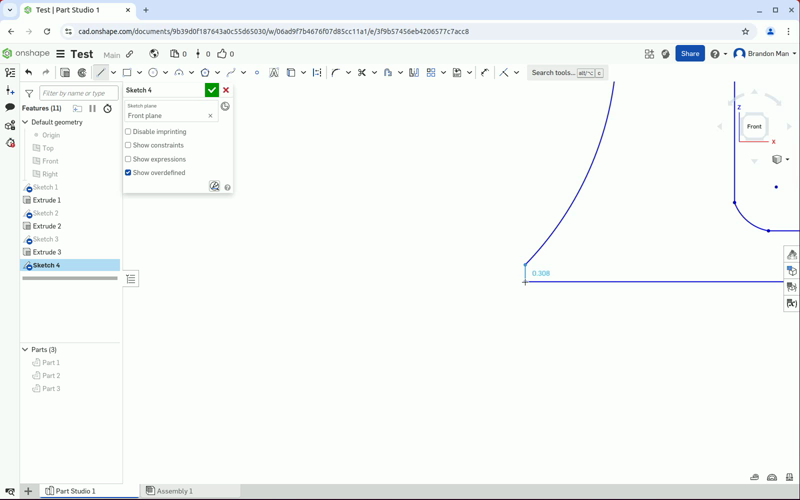
key_up(shift)
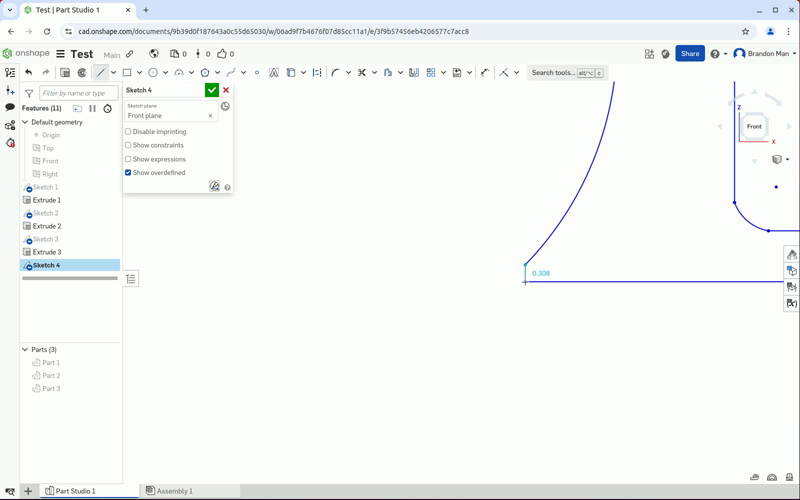
click(525, 281)
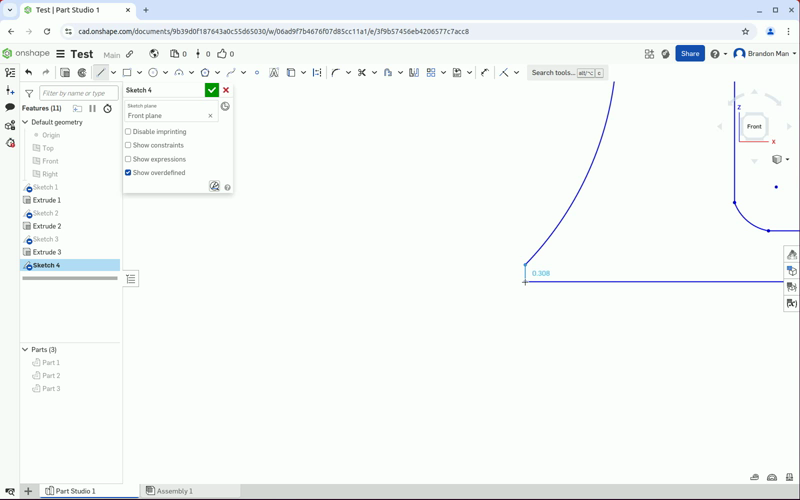
scroll(-6)
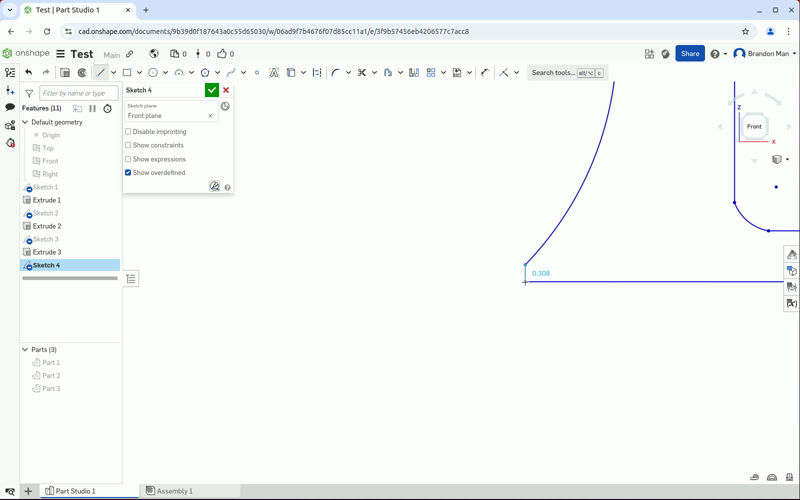
scroll(-6)
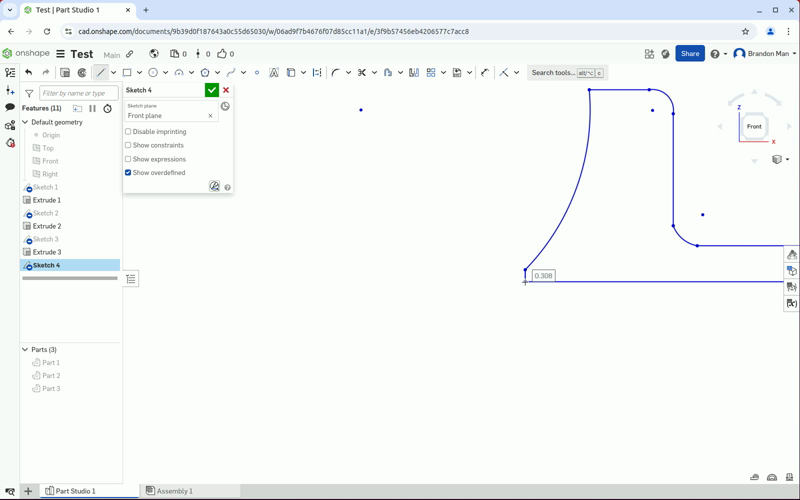
scroll(-6)
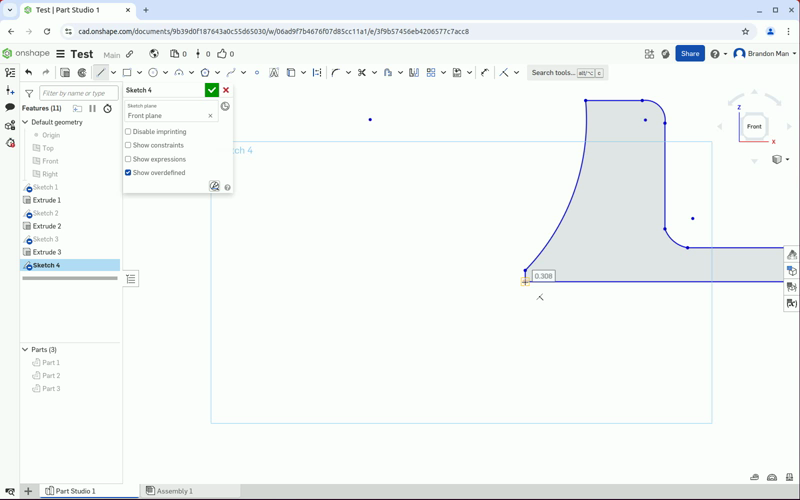
scroll(-6)
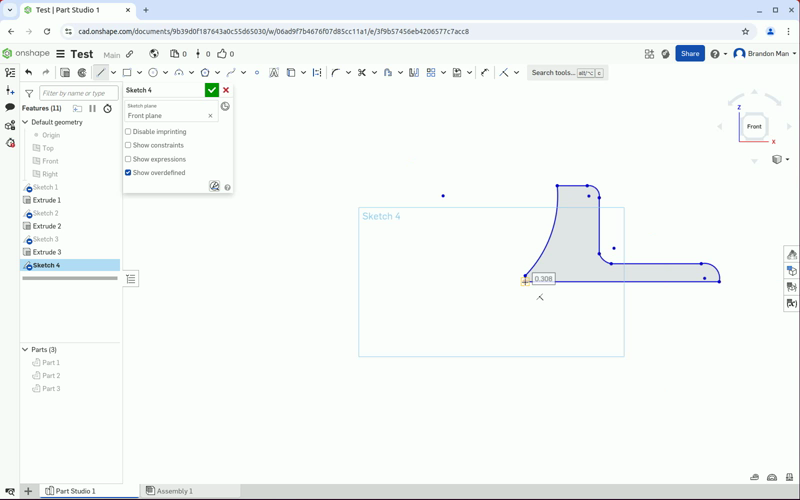
scroll(-6)
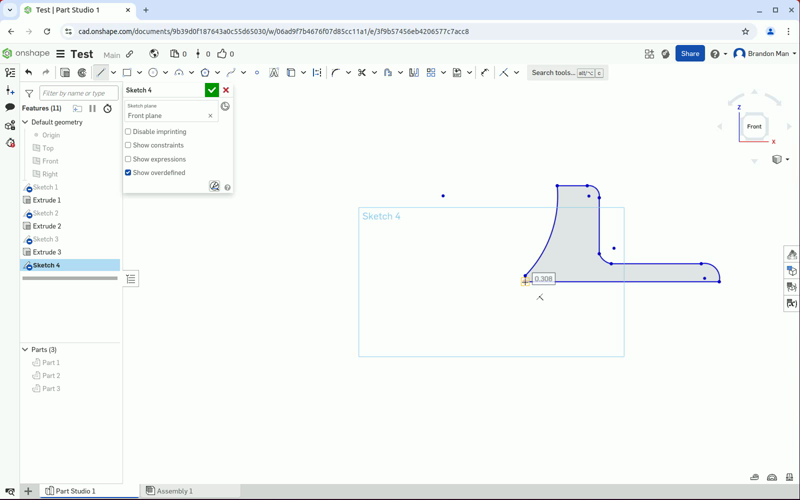
scroll(-6)
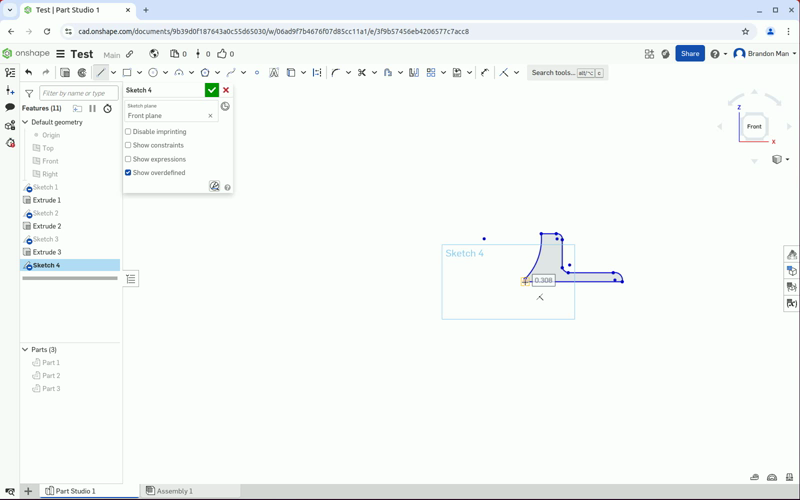
scroll(-6)
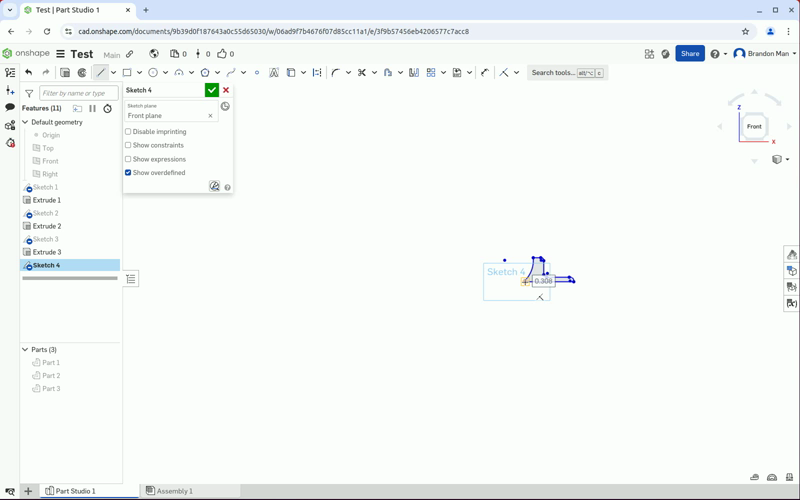
key(esc)
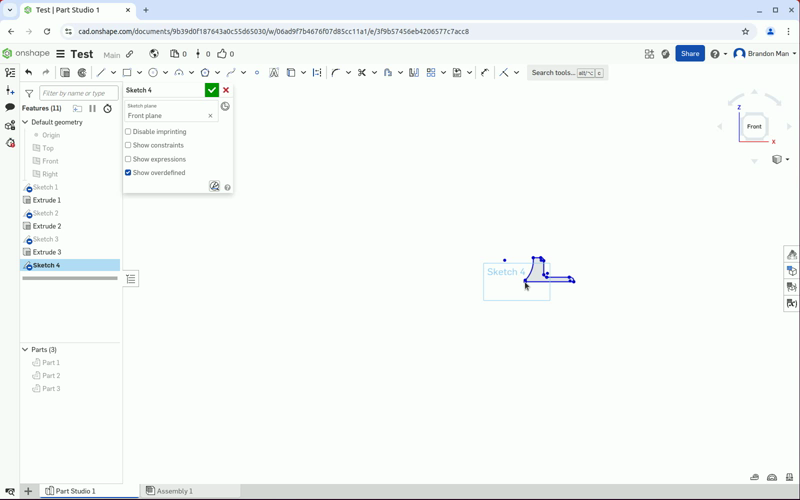
mouse_move(556, 278)
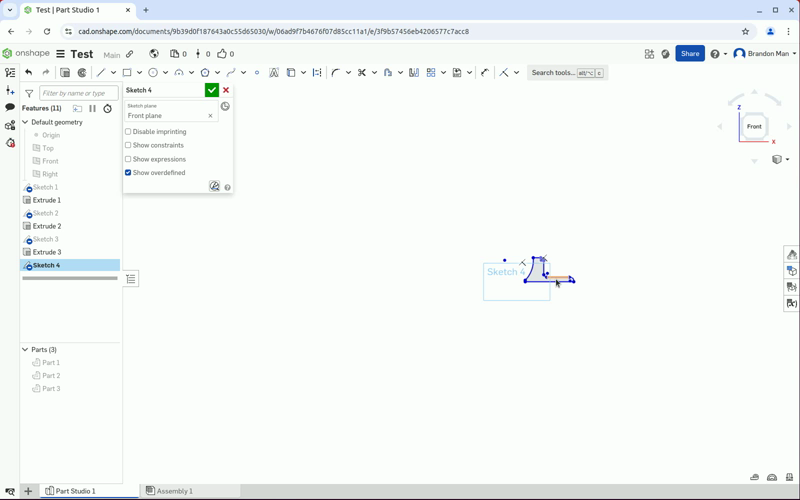
scroll(6)
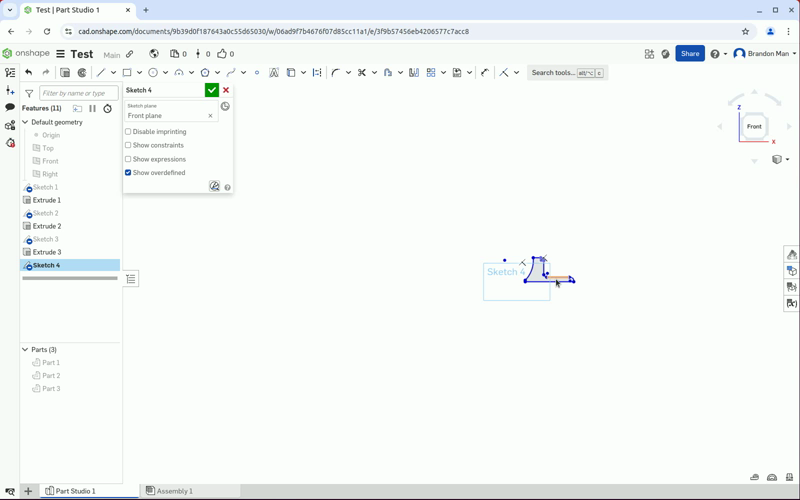
scroll(6)
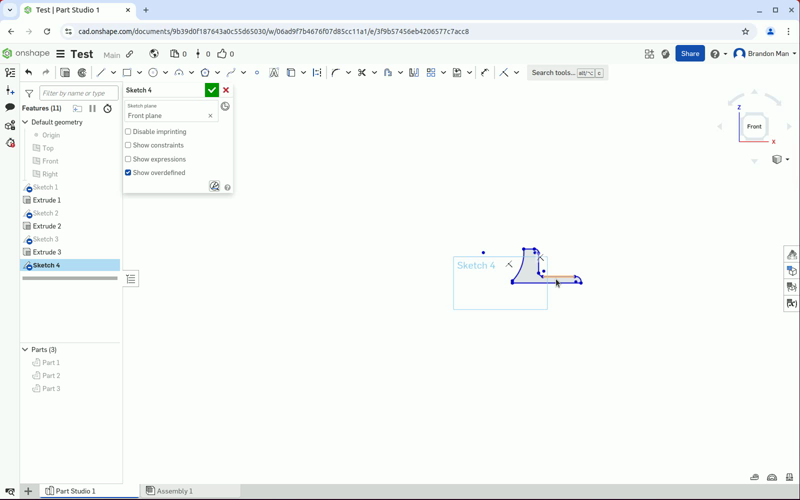
scroll(6)
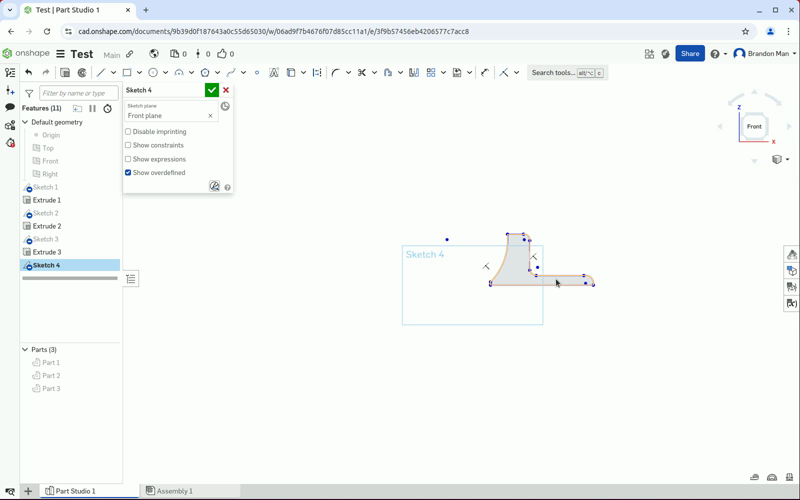
scroll(6)
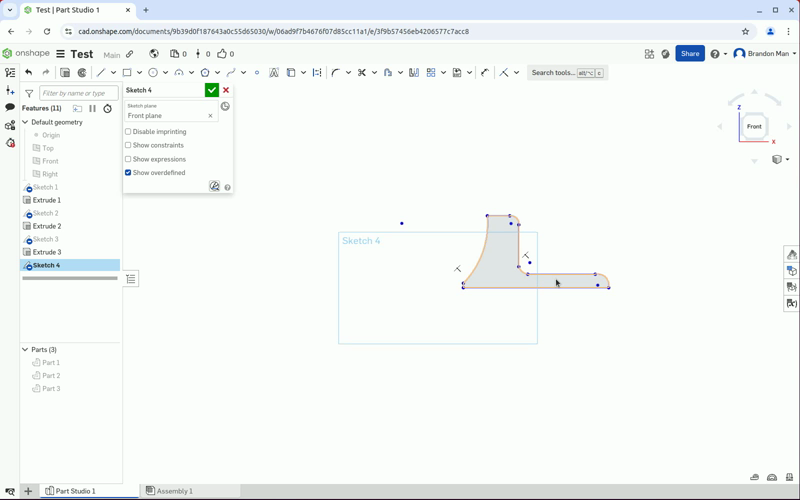
scroll(6)
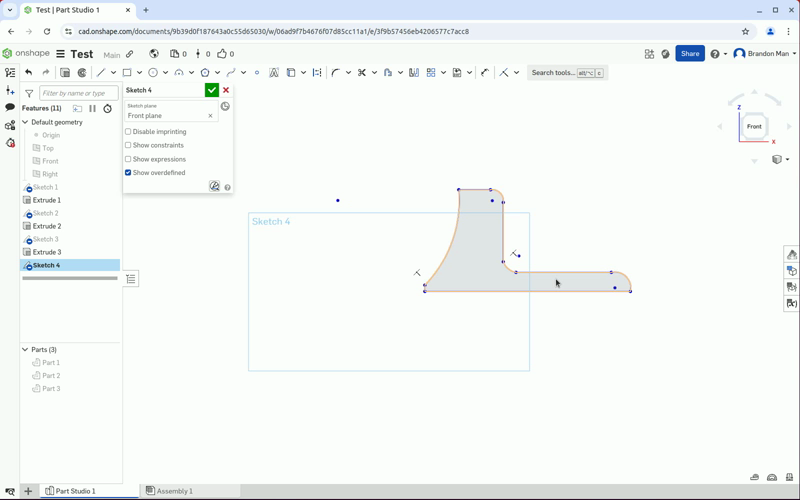
scroll(6)
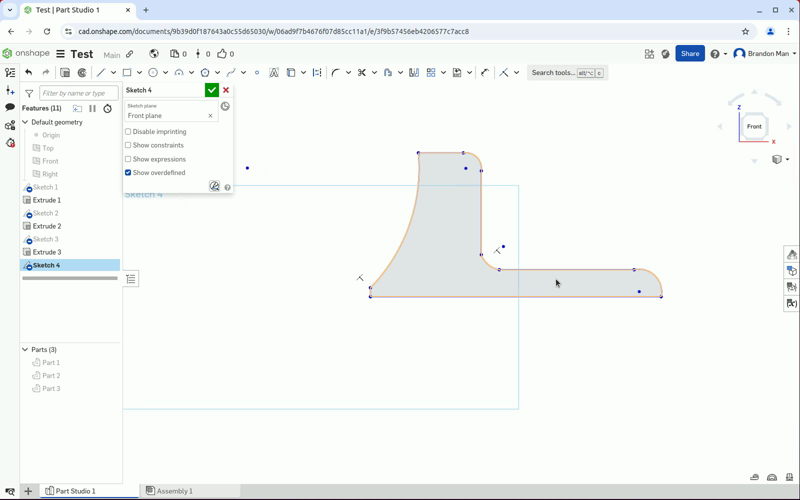
scroll(6)
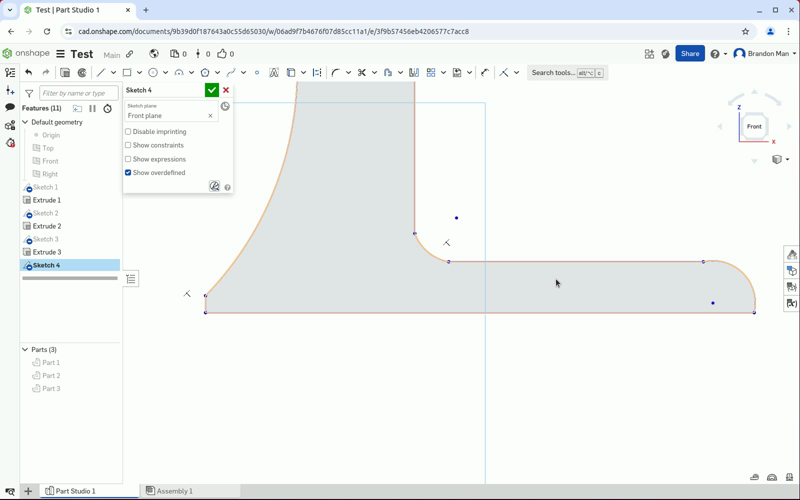
click(556, 278)
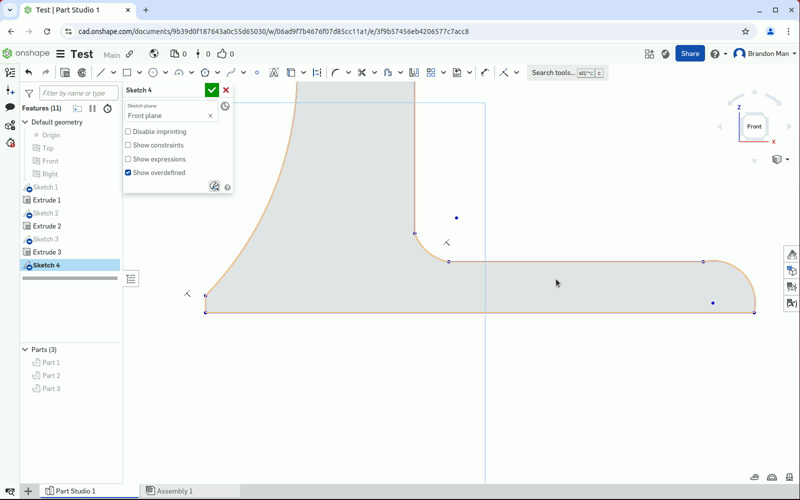
scroll(-6)
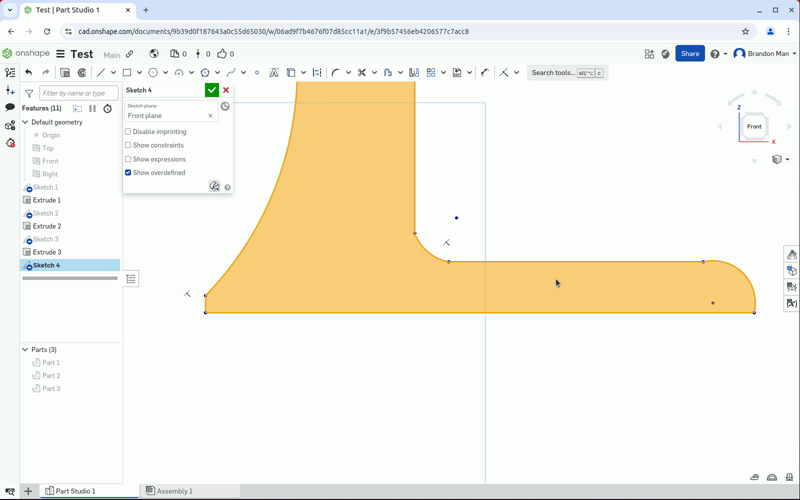
scroll(-6)
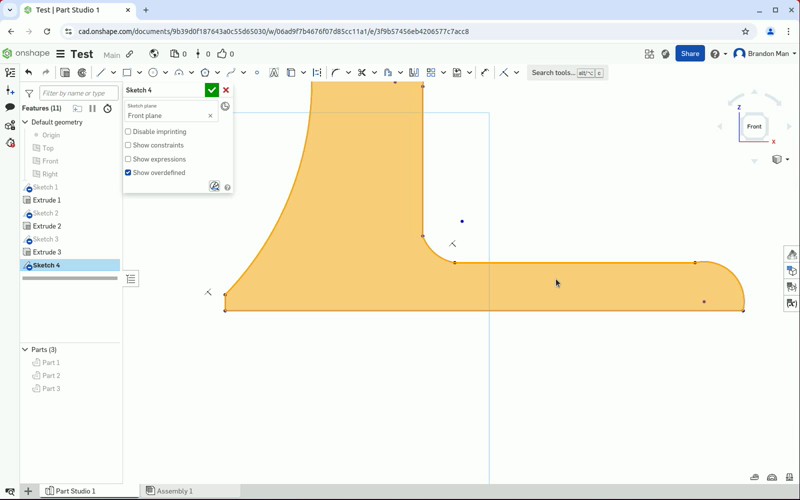
scroll(-6)
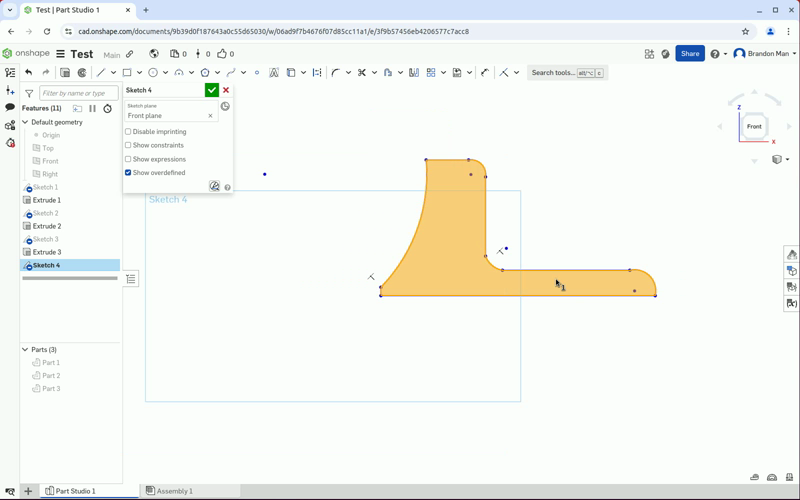
scroll(-6)
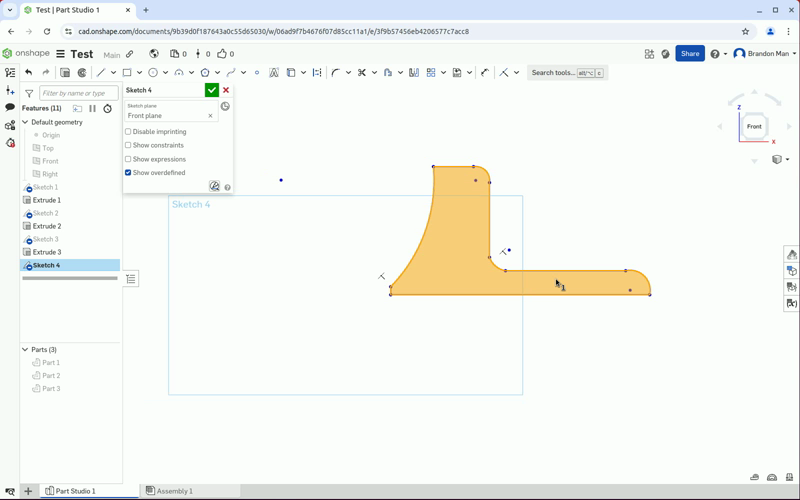
scroll(-6)
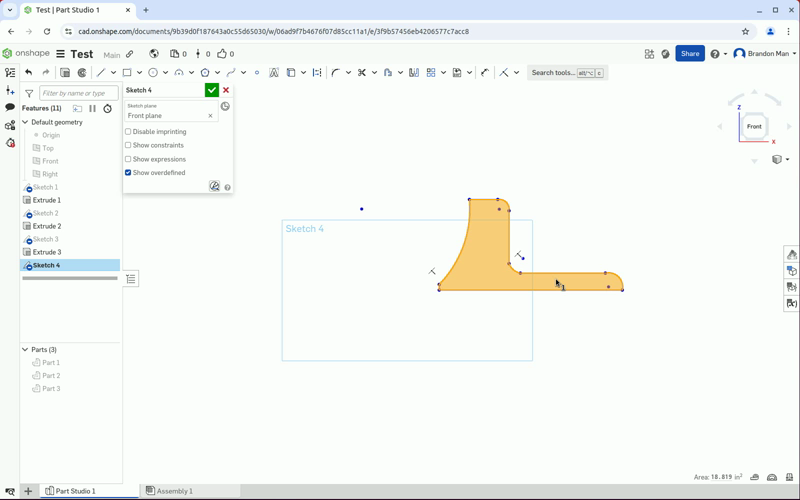
scroll(-6)
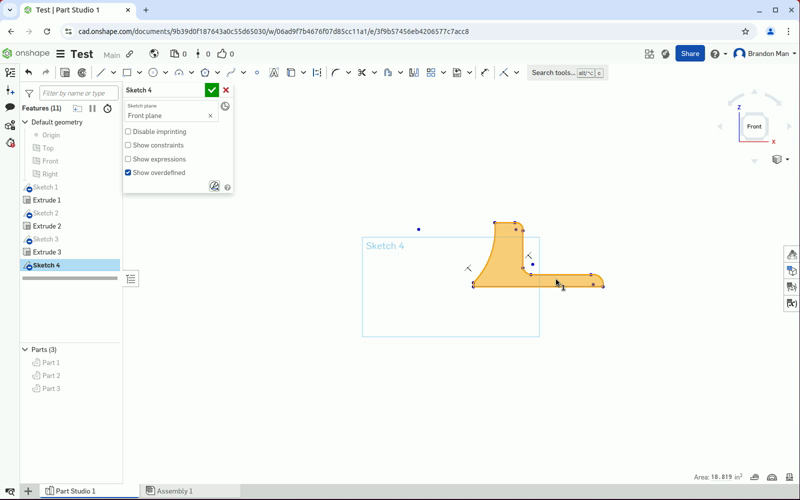
scroll(-6)
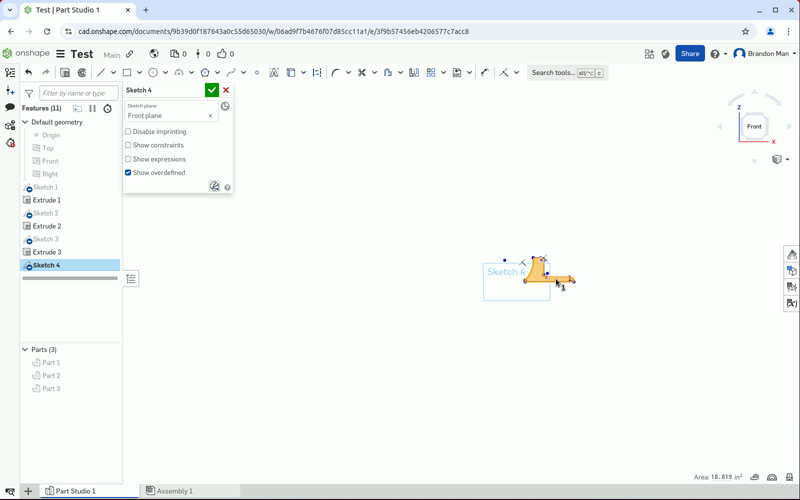
mouse_move(73, 352)
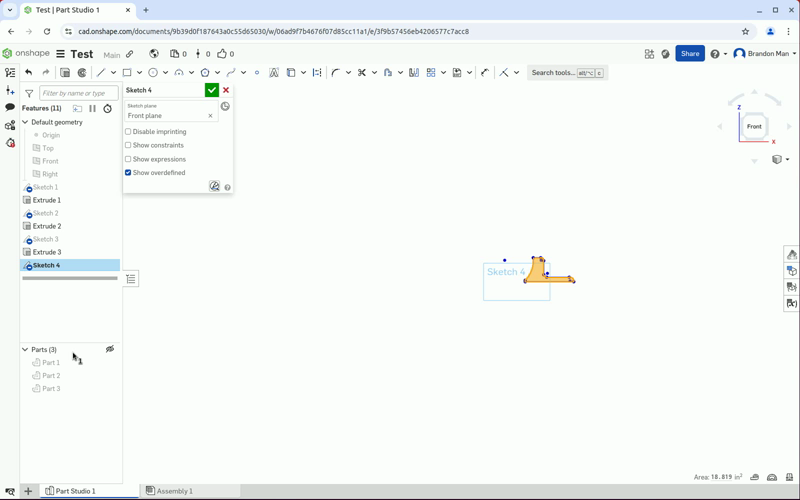
key(shift+y)
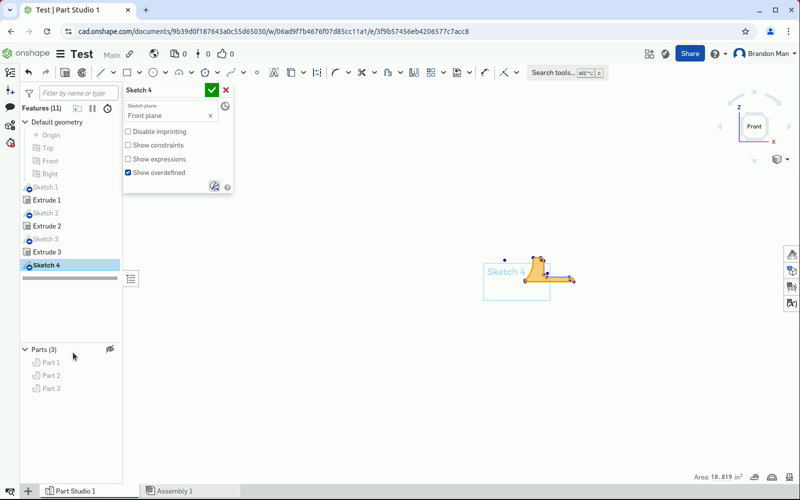
key(shift+e)
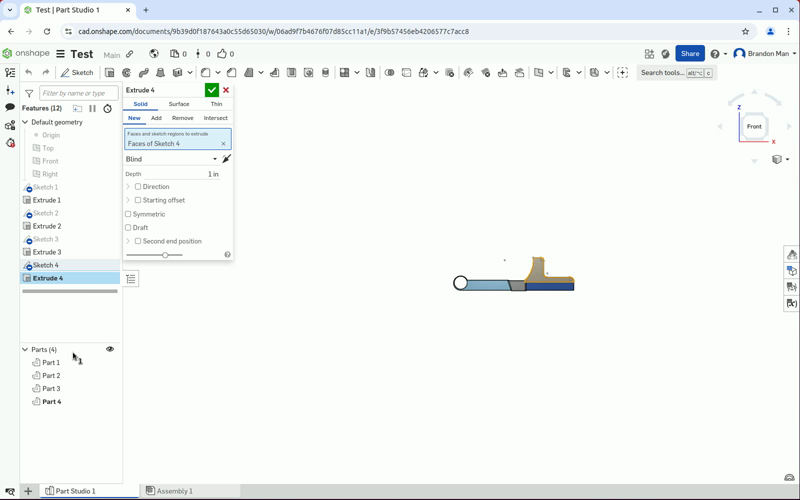
mouse_move(143, 106)
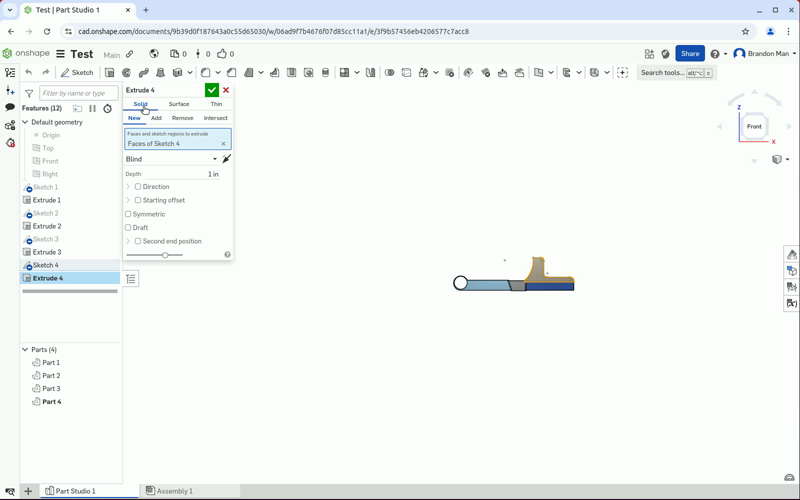
click(143, 106)
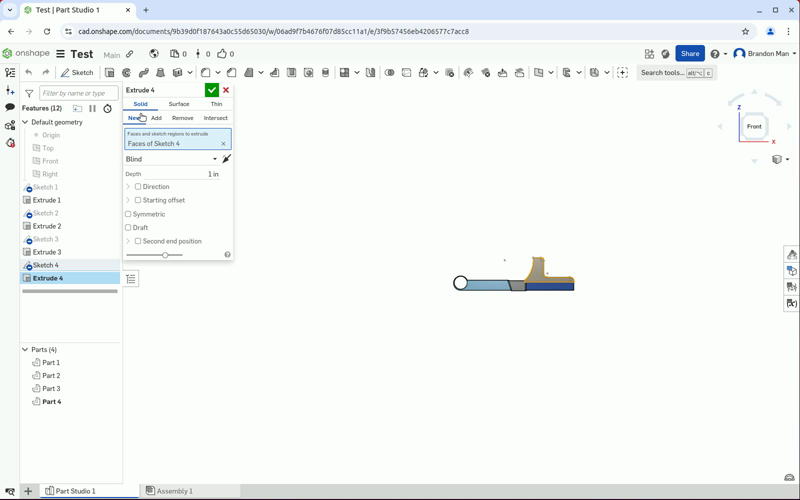
mouse_move(137, 120)
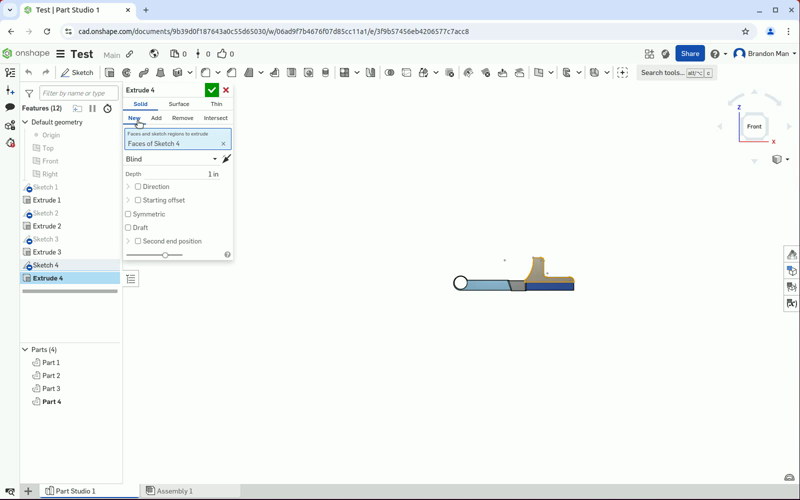
click(137, 120)
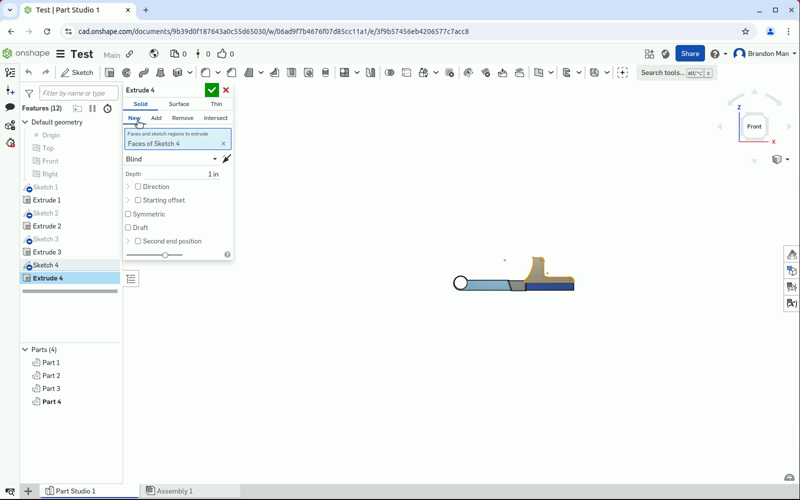
key(tab, 4)
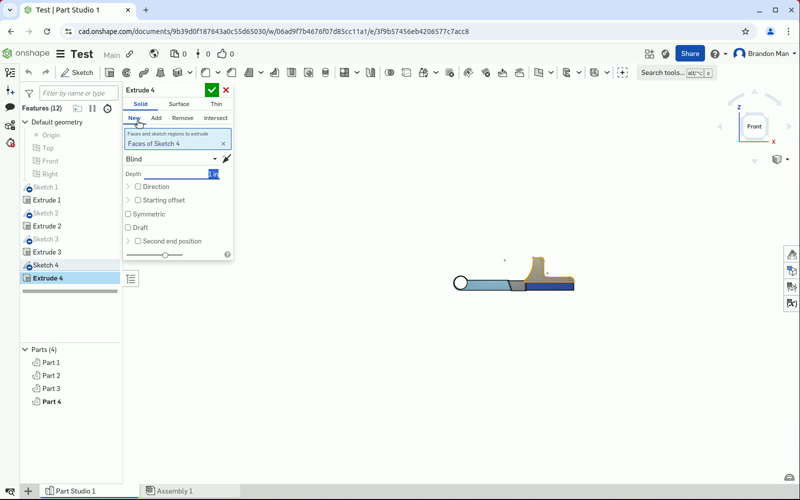
text(5.778)
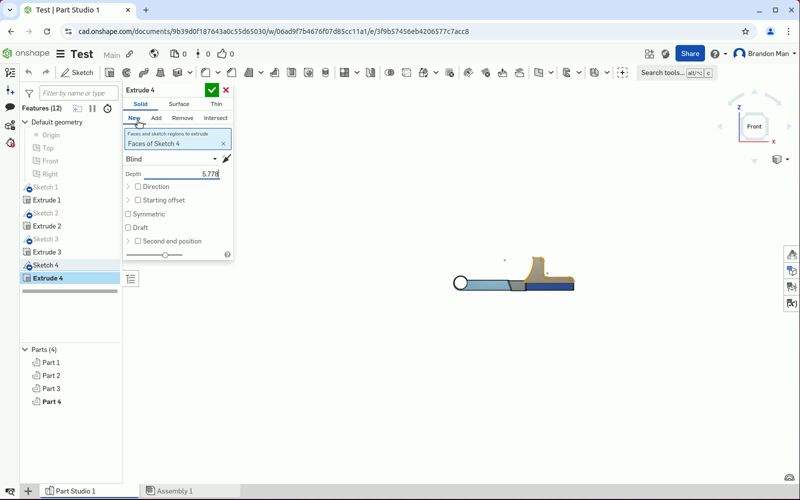
key(tab, 3)
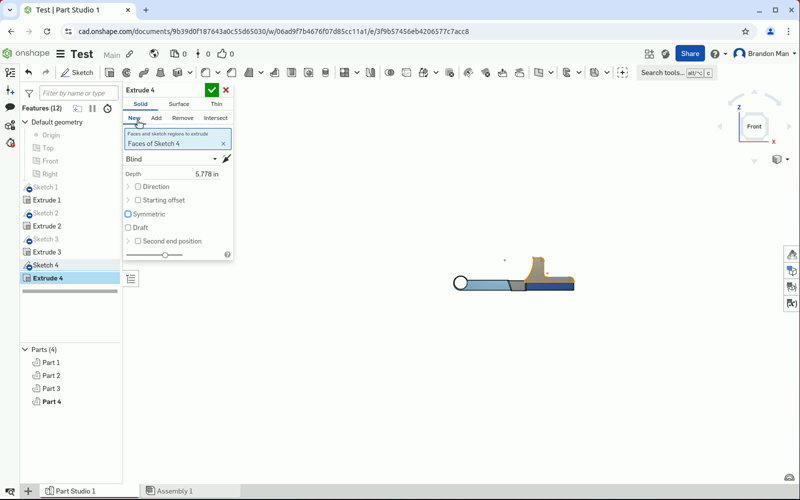
key(space)
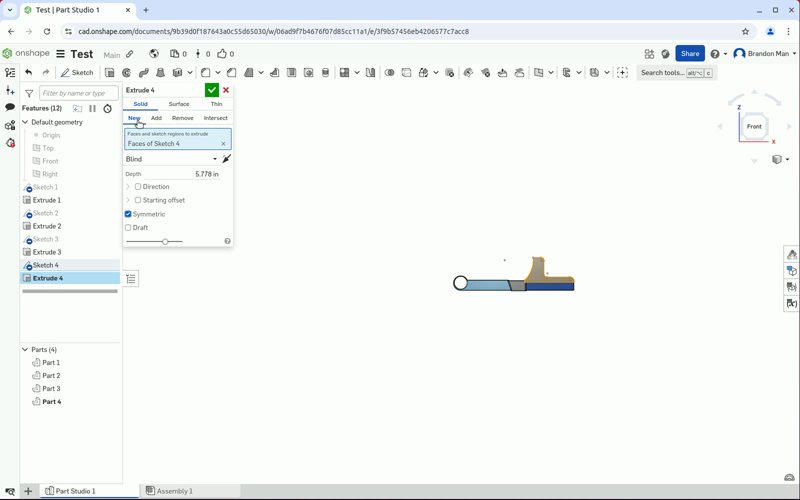
key(enter)
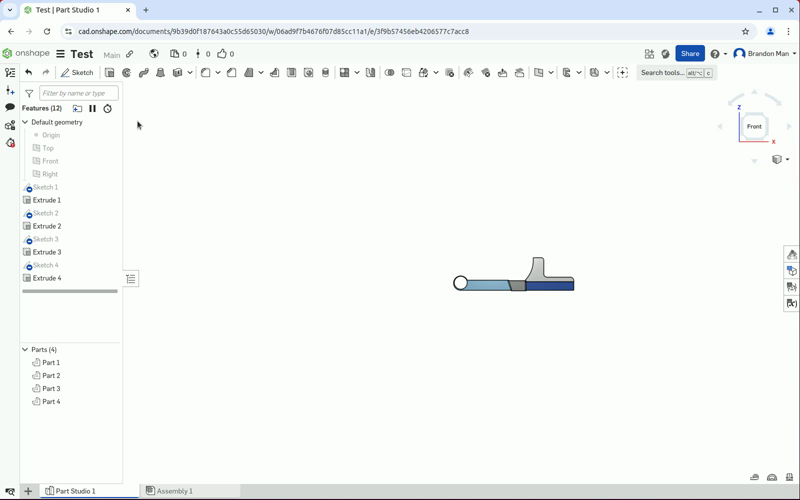
key(shift+h)
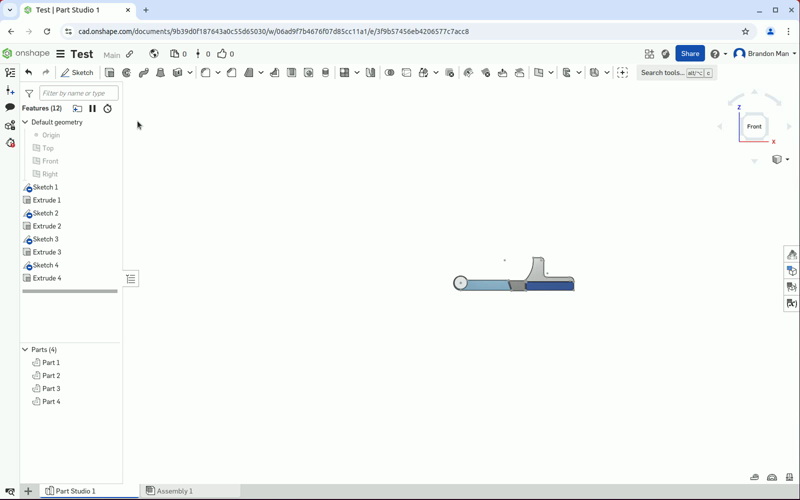
key(shift+h)
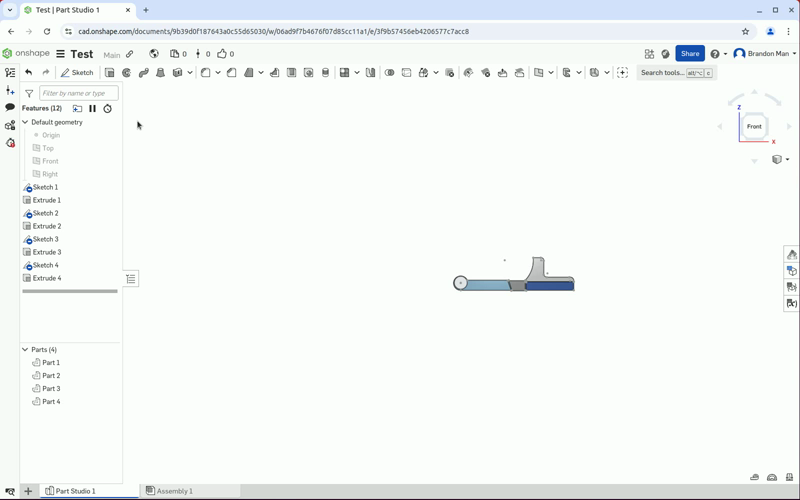
key(shift+7)
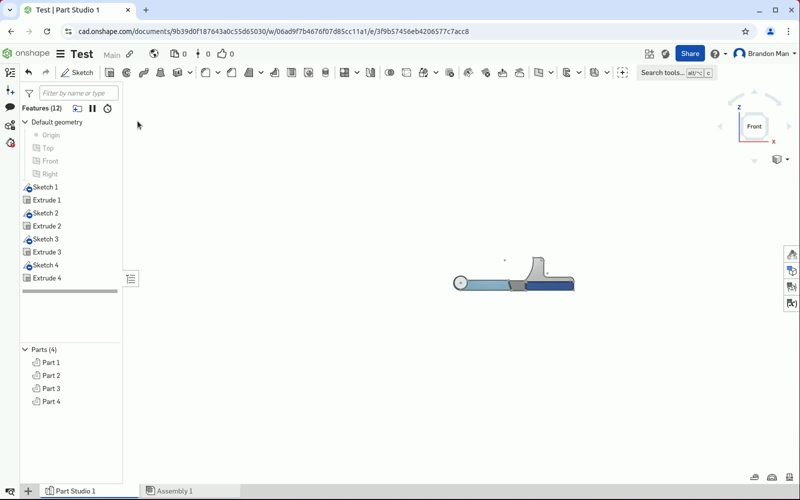
key(left, 2)
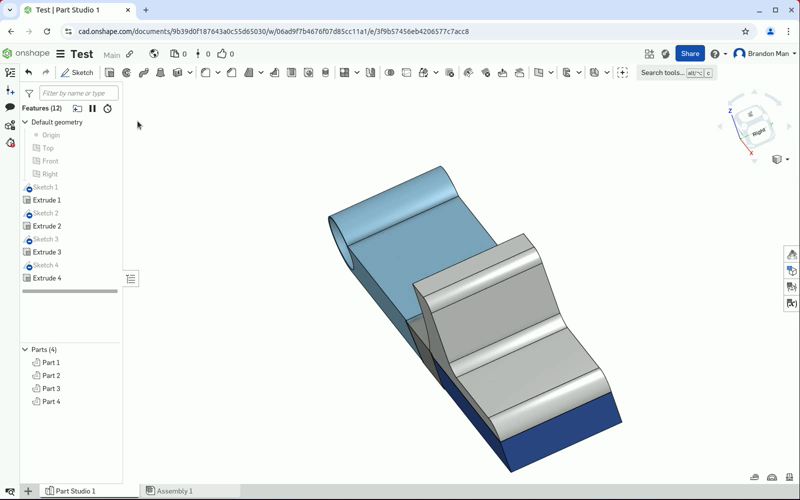
key(down, 2)
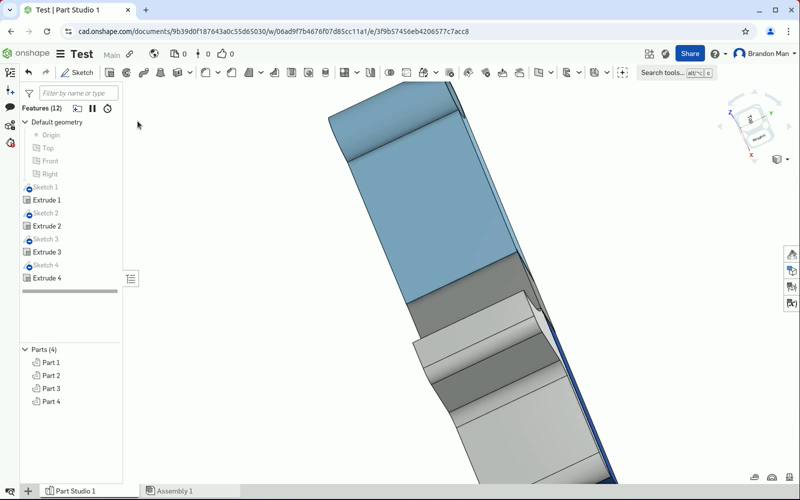
key(up, 2)
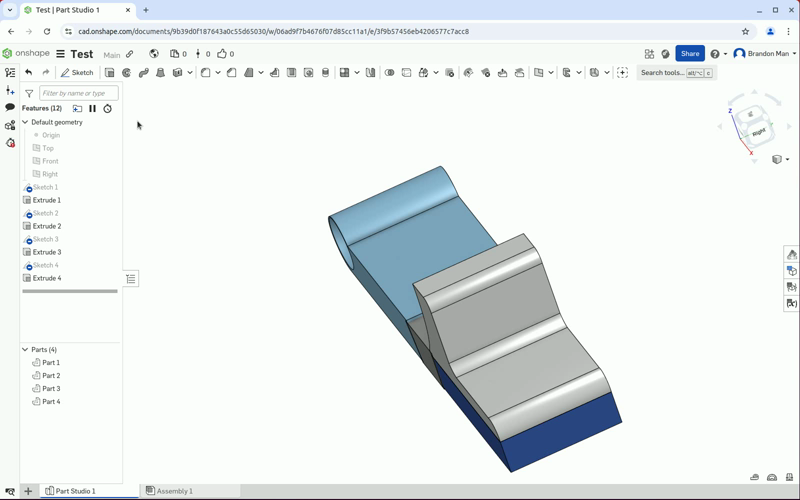
key(right, 2)
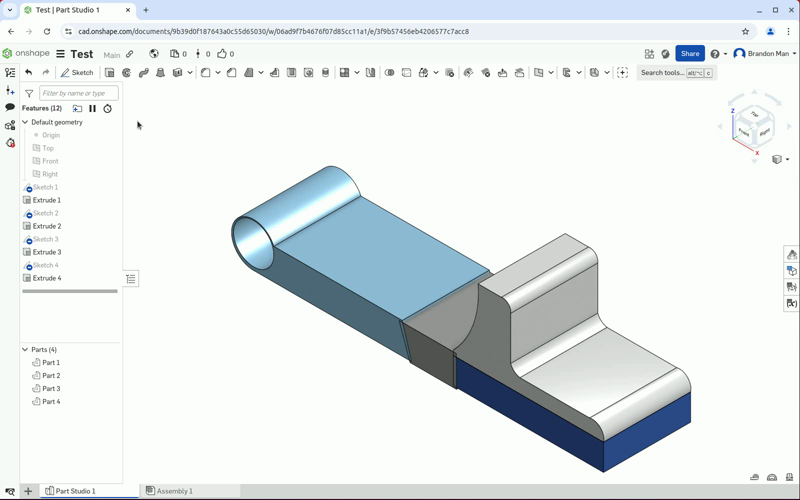
mouse_move(73, 189)
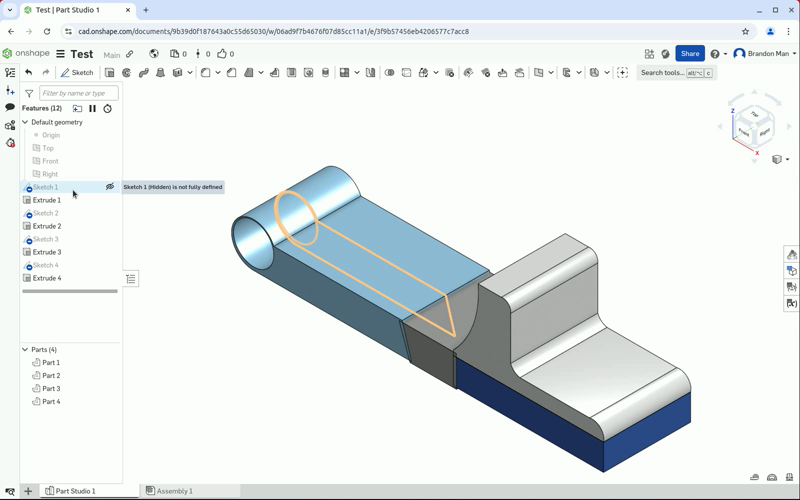
click(73, 189)